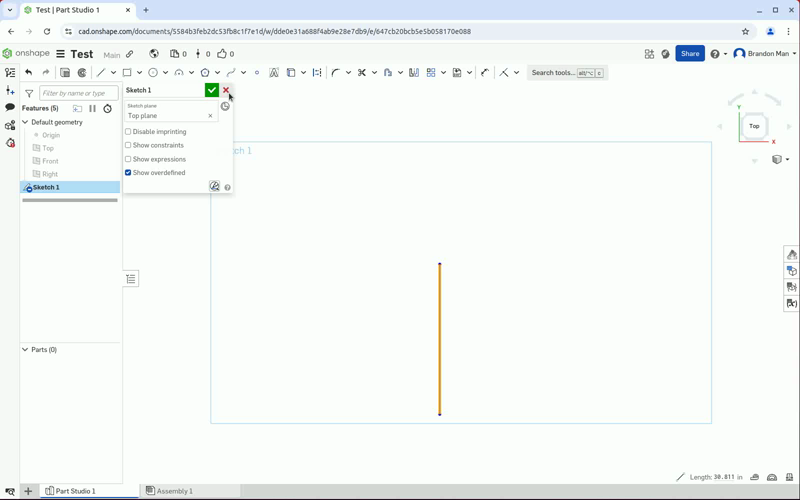
key(shift+h)
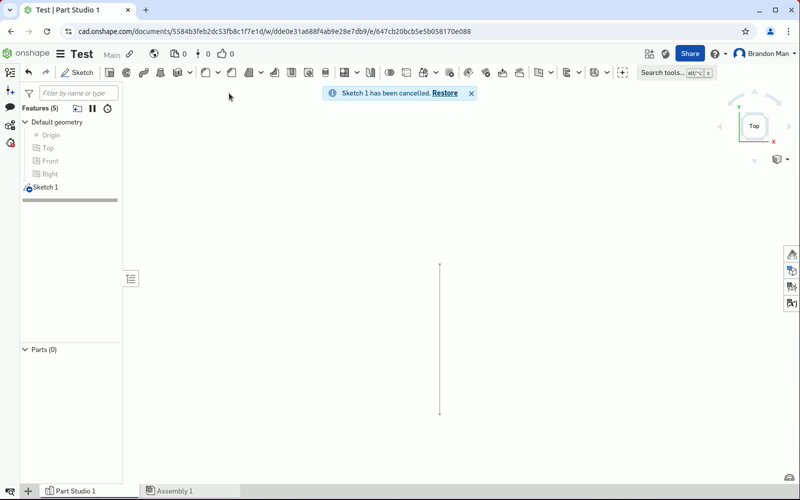
mouse_move(73, 352)
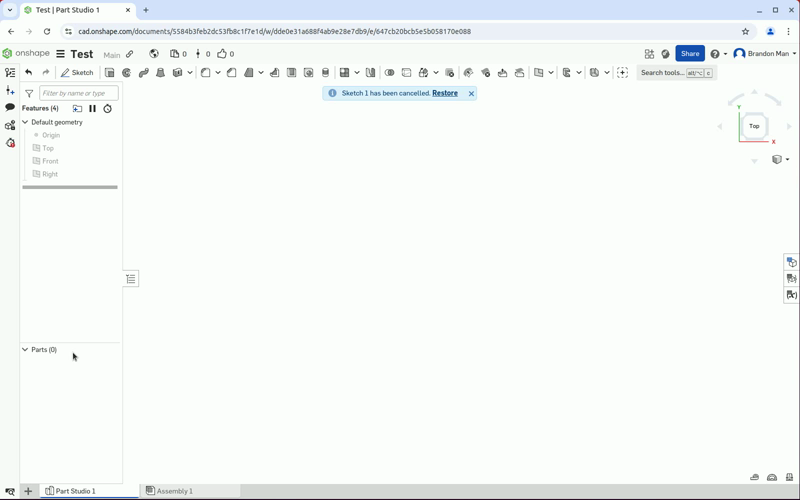
key(y)
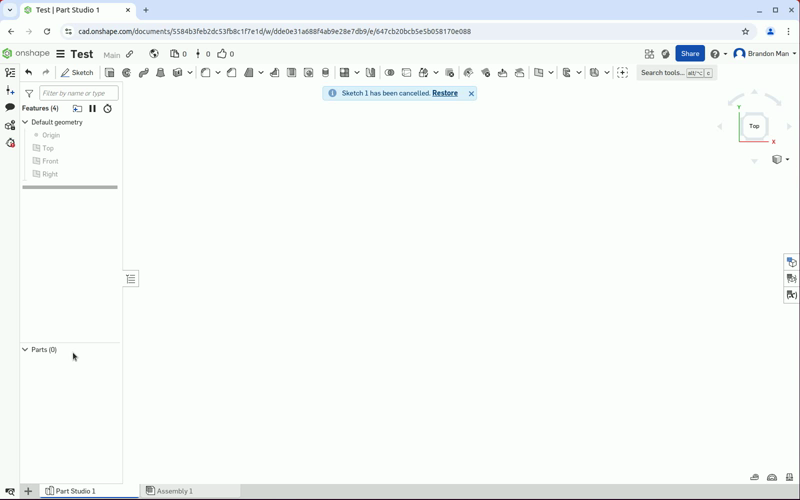
key(shift+p)
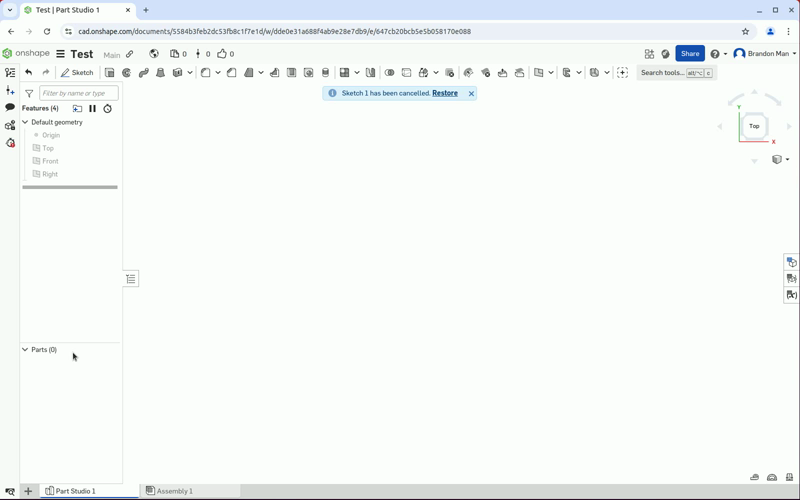
key(space)
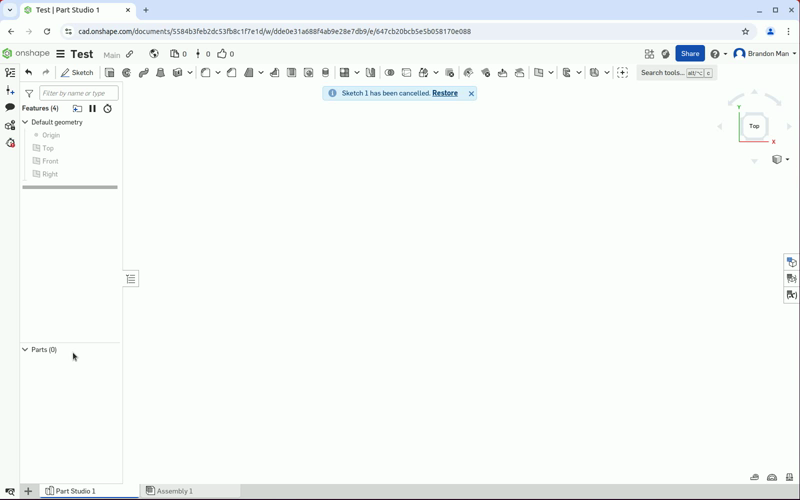
key_down(shift)
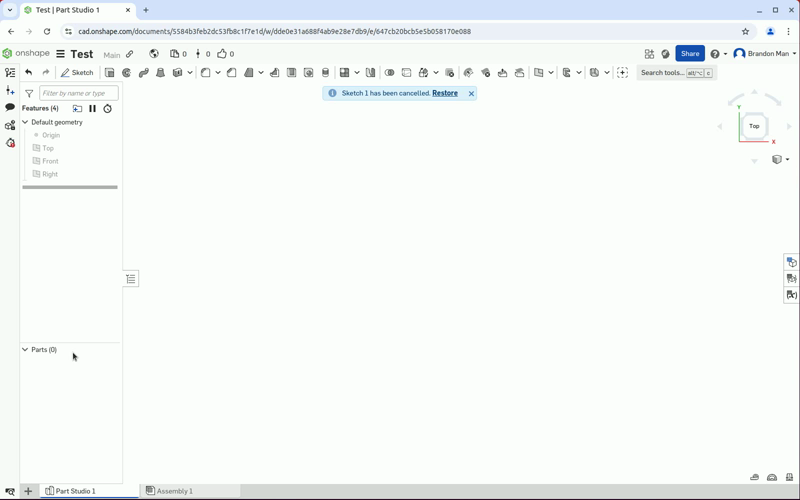
key(up)
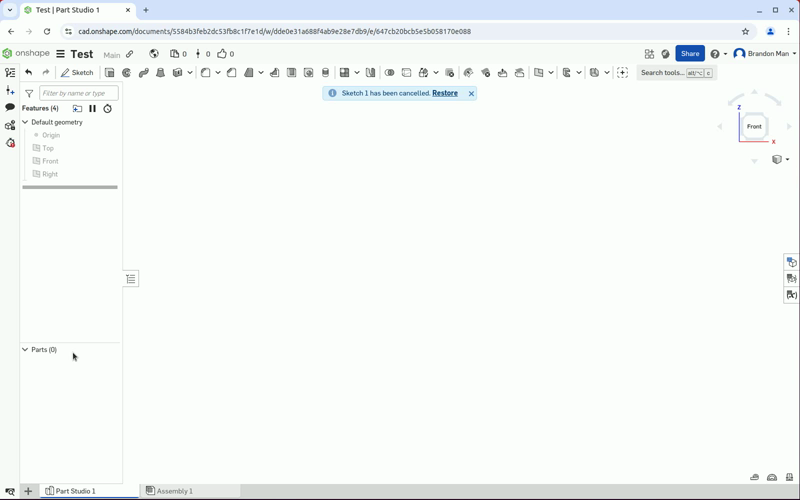
key_up(shift)
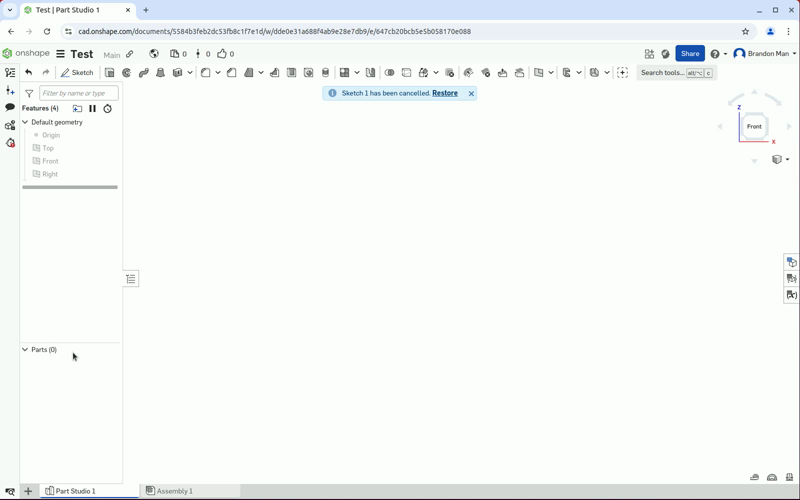
mouse_move(73, 352)
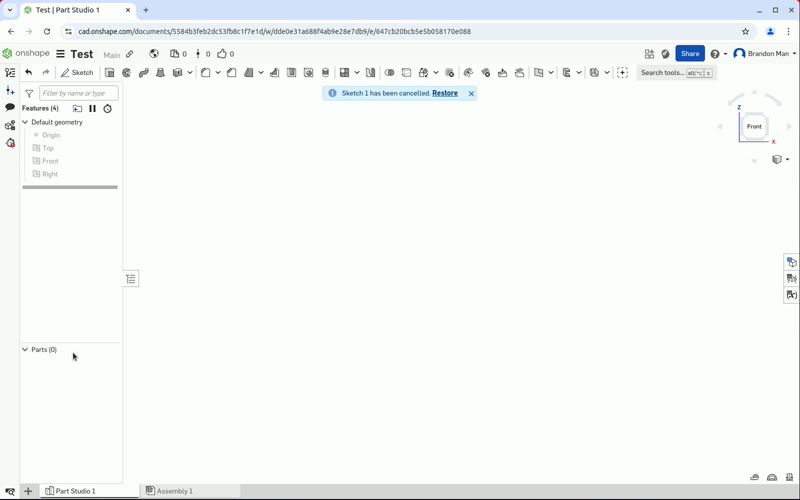
key(shift+y)
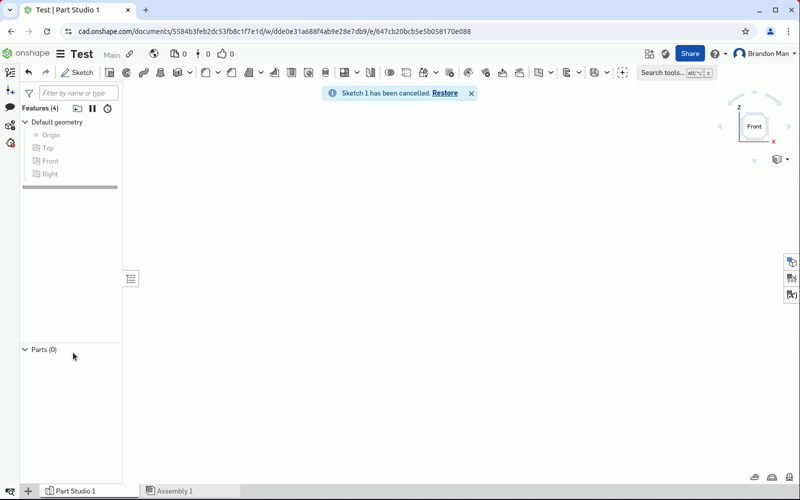
key(shift+s)
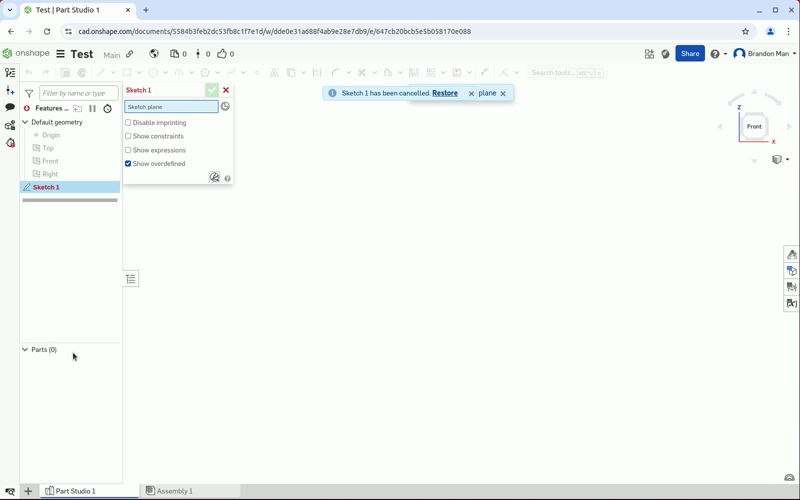
mouse_move(73, 163)
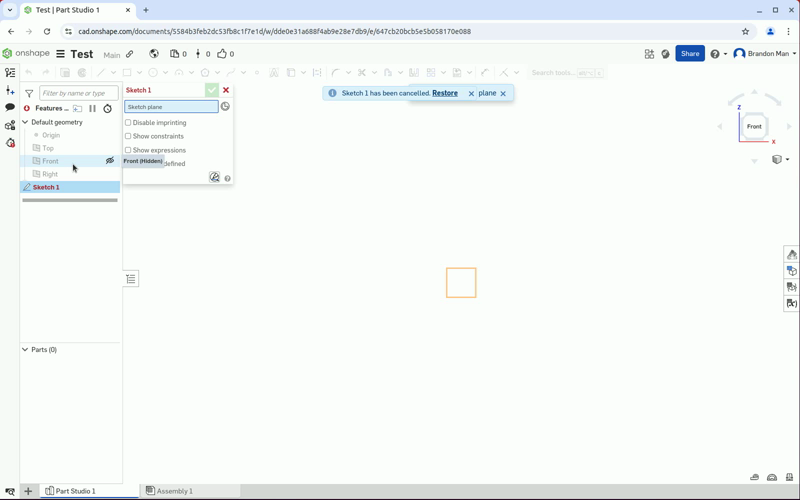
click(73, 163)
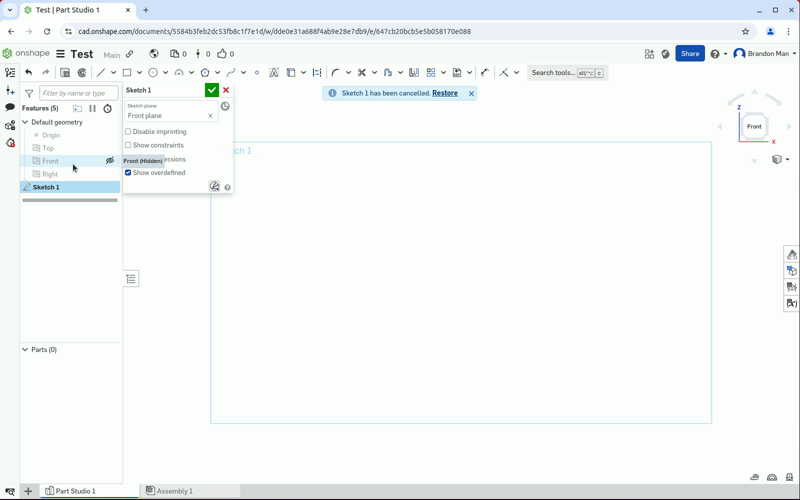
mouse_move(73, 352)
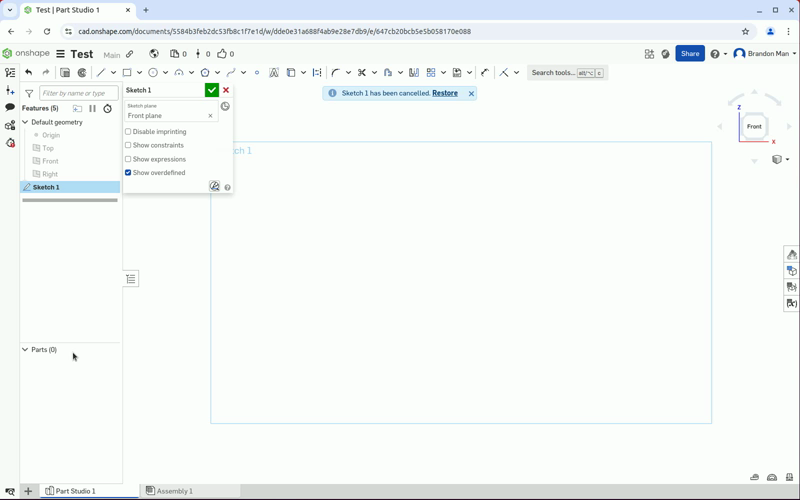
key(y)
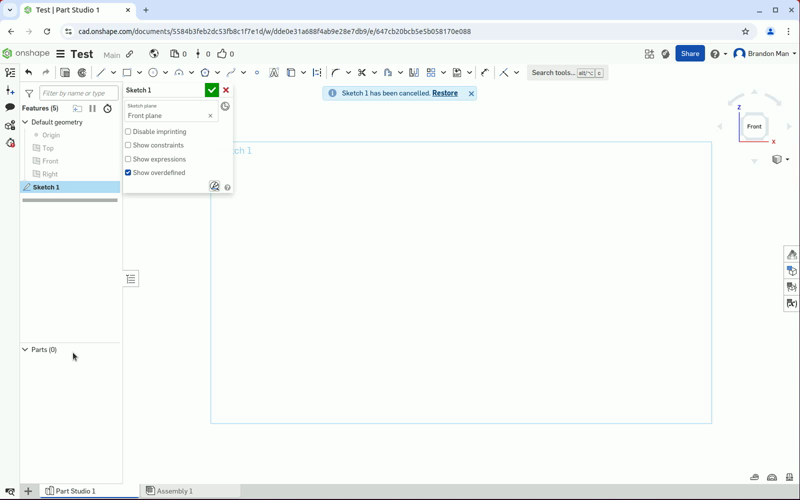
key(l)
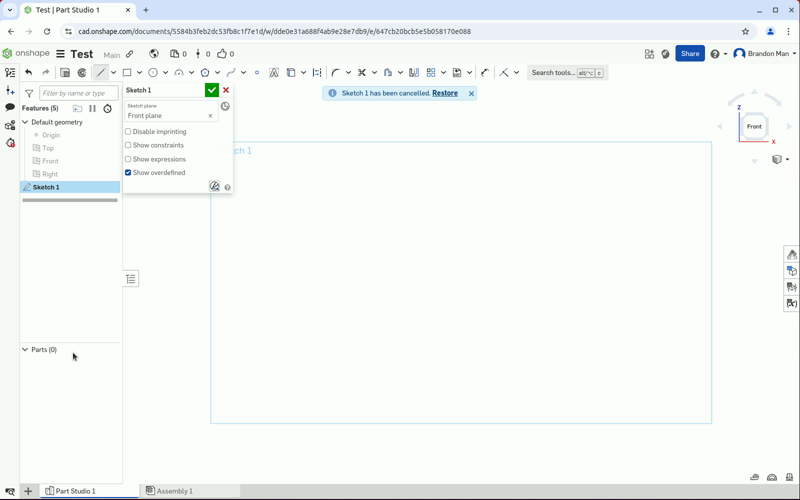
key_down(shift)
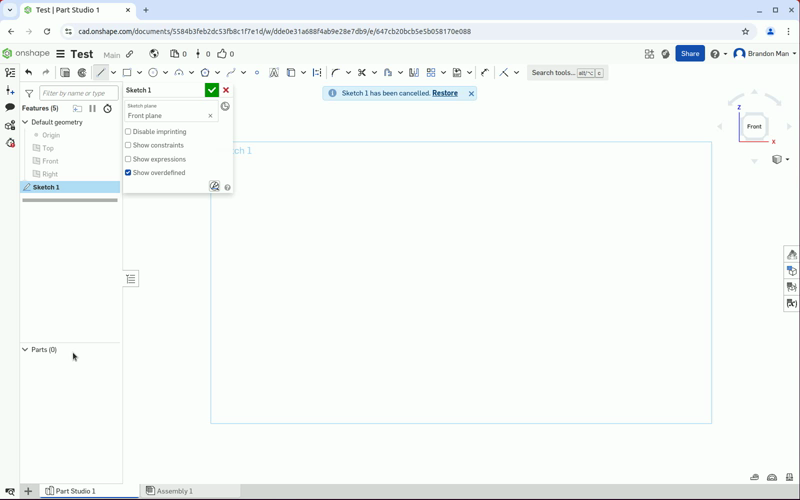
mouse_move(463, 237)
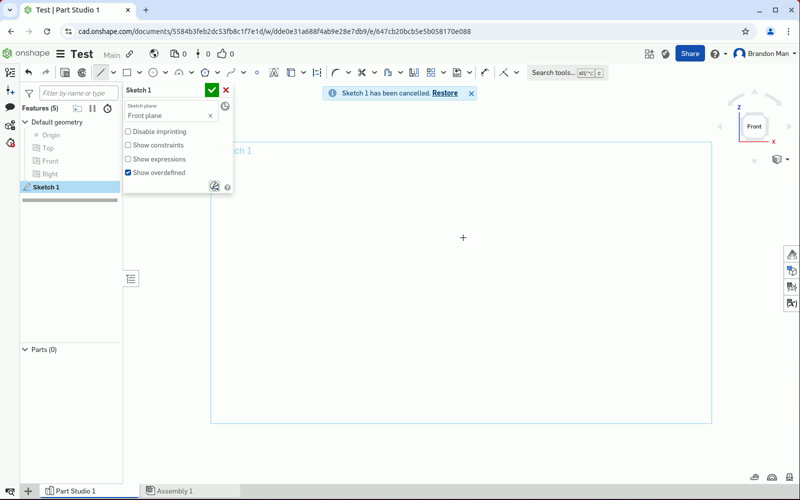
click(463, 237)
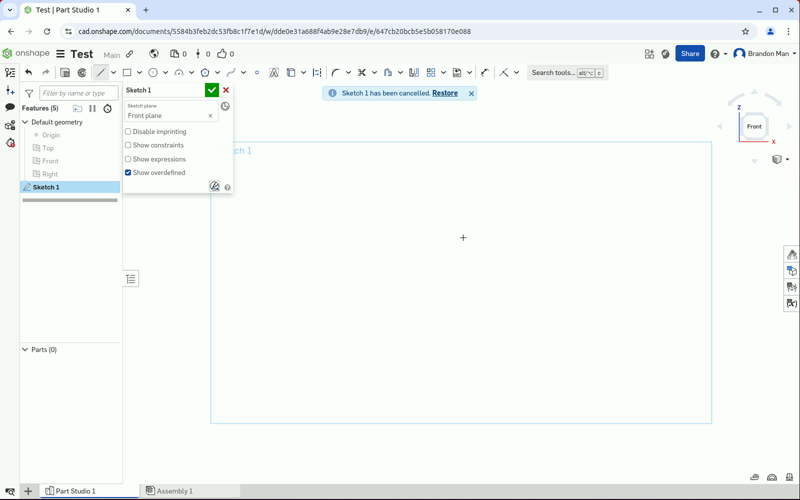
key_up(shift)
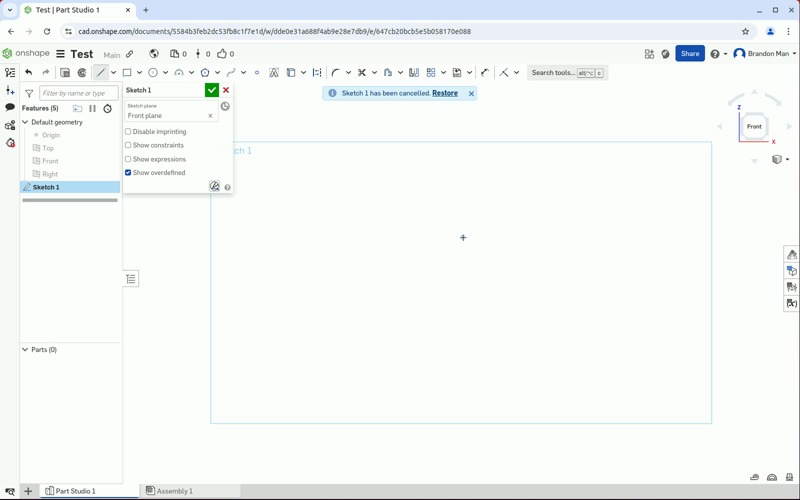
key_down(shift)
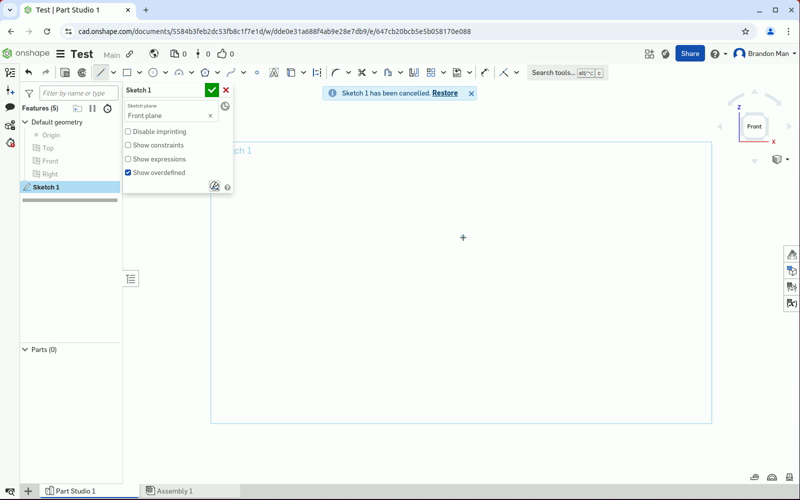
mouse_move(570, 237)
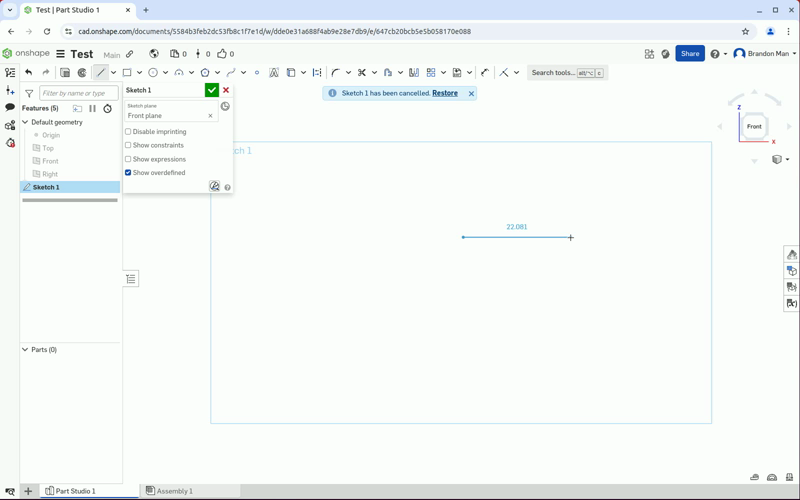
click(570, 237)
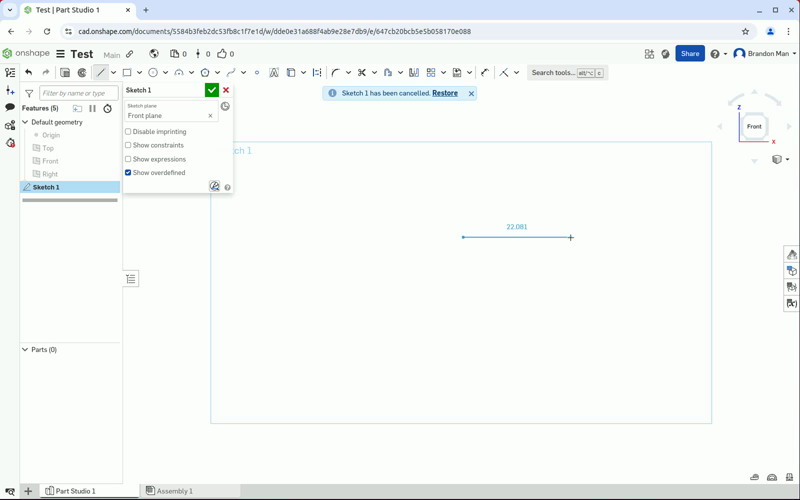
key_up(shift)
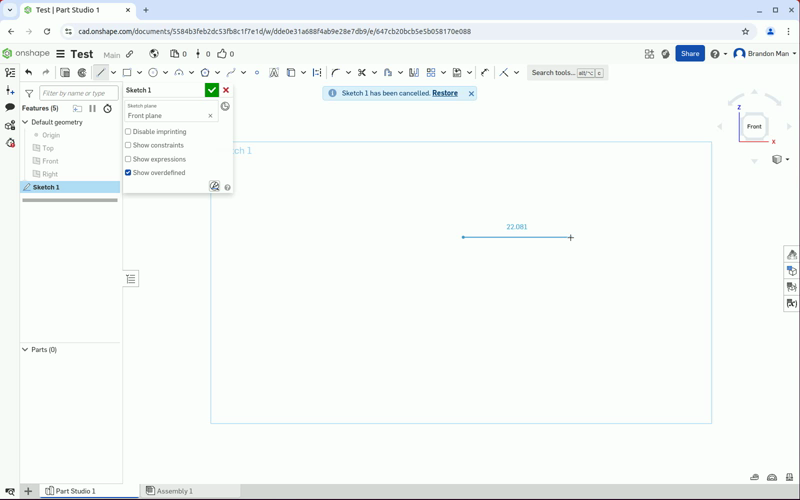
key_down(shift)
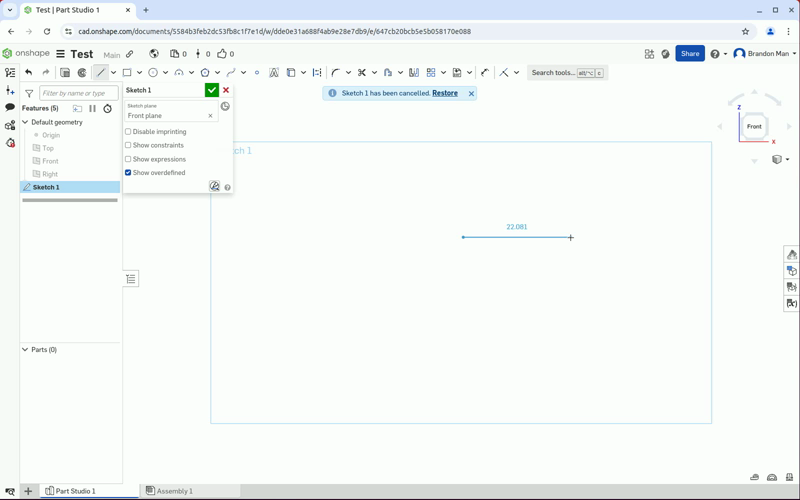
mouse_move(589, 237)
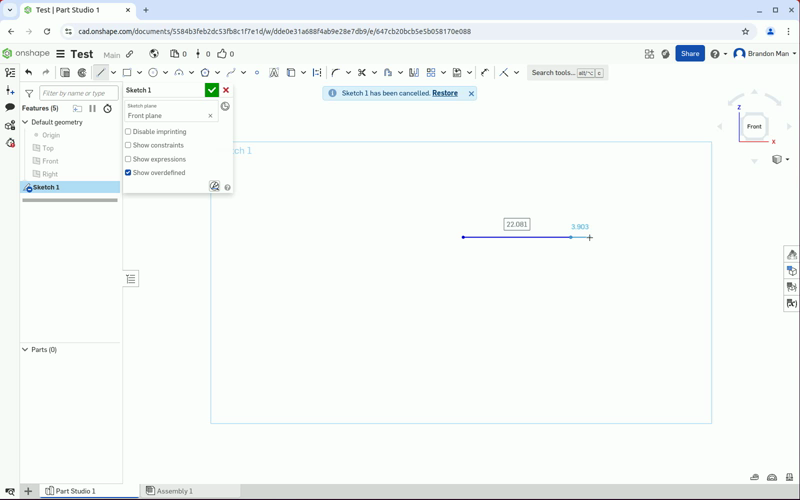
mouse_move(570, 234)
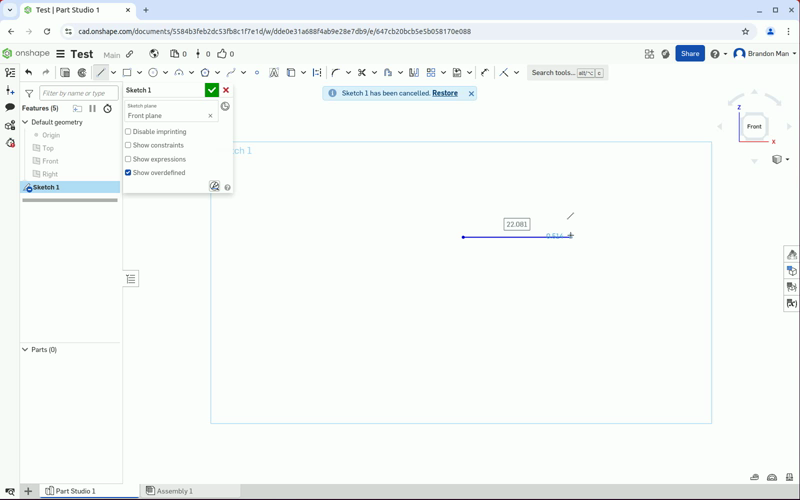
scroll(6)
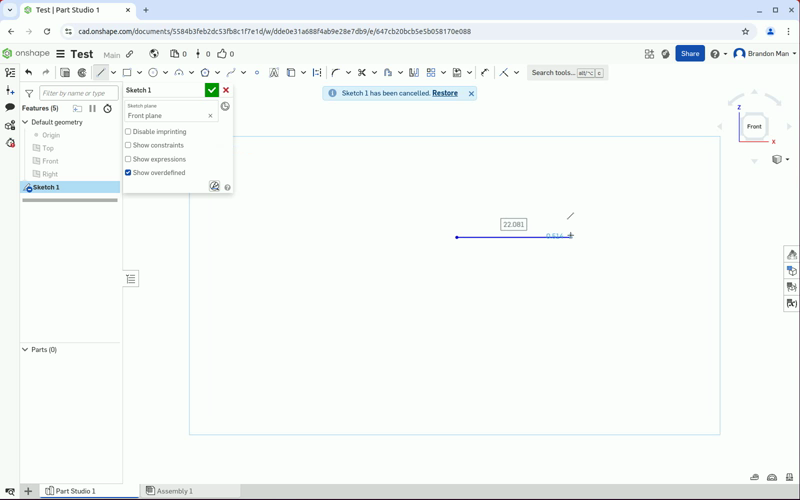
scroll(6)
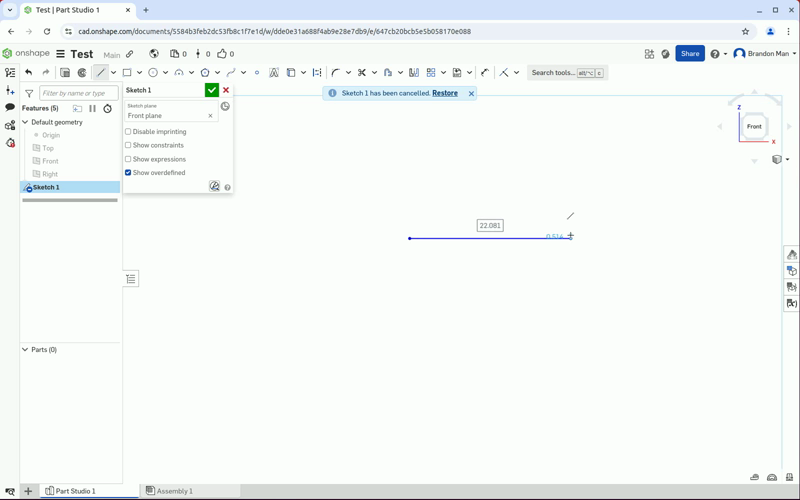
scroll(6)
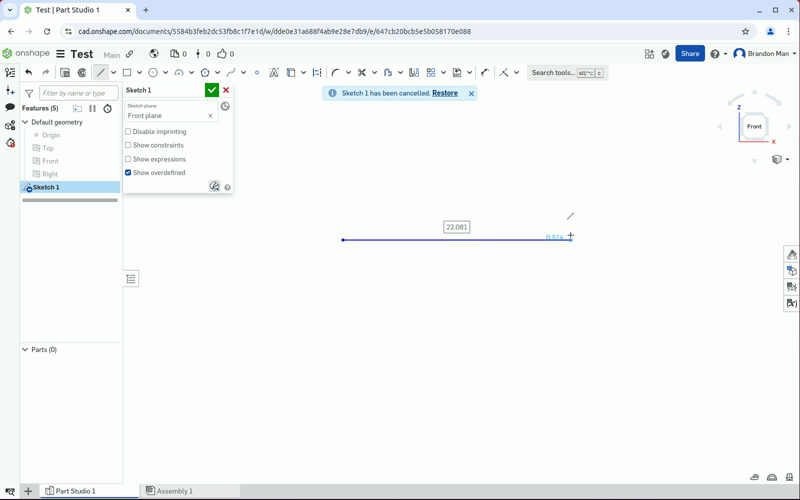
scroll(6)
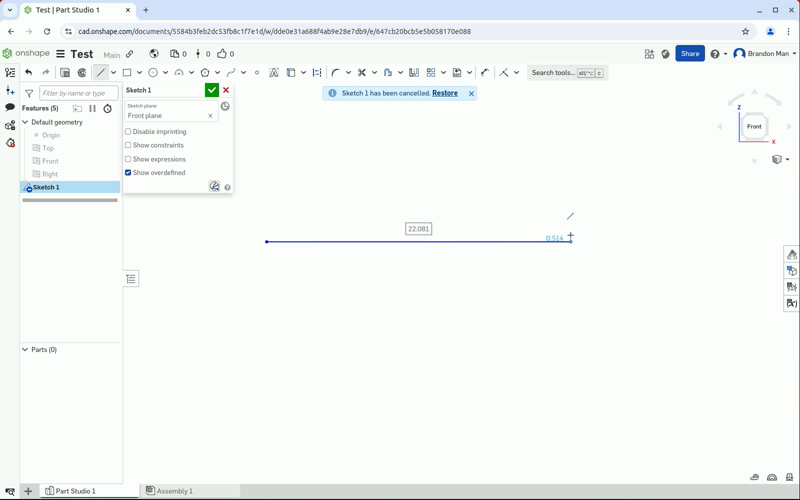
scroll(6)
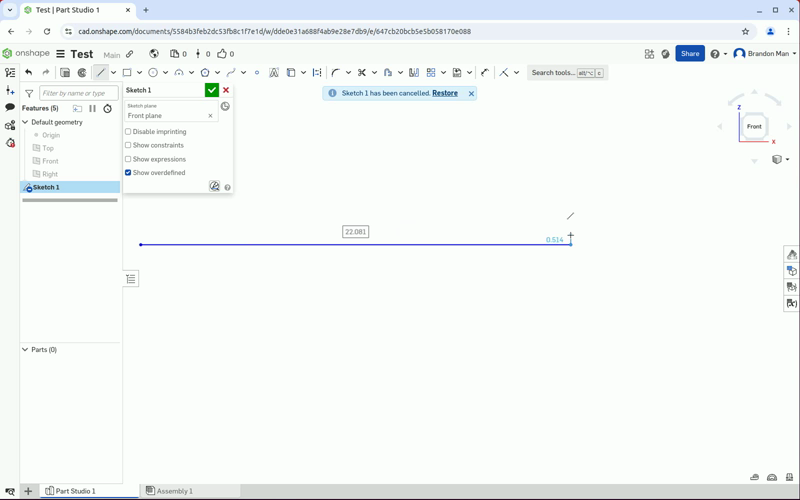
scroll(6)
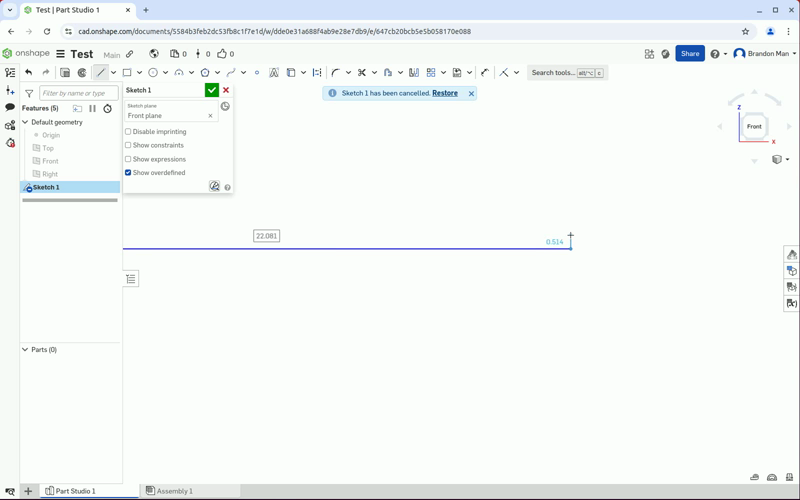
scroll(6)
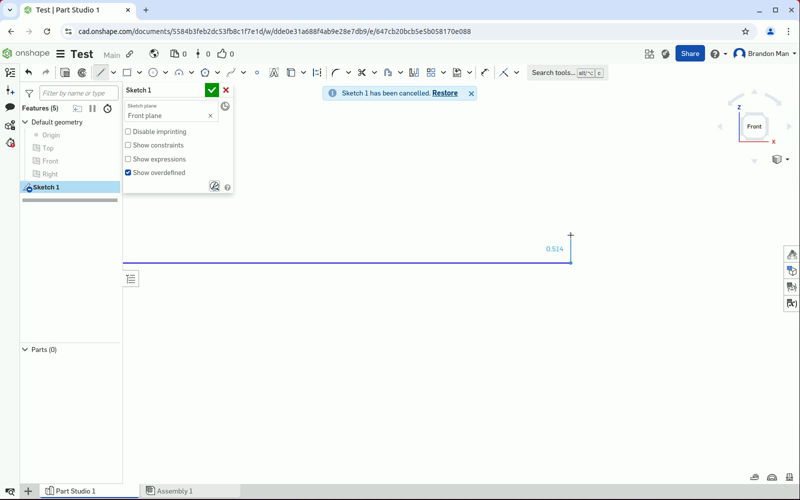
click(570, 234)
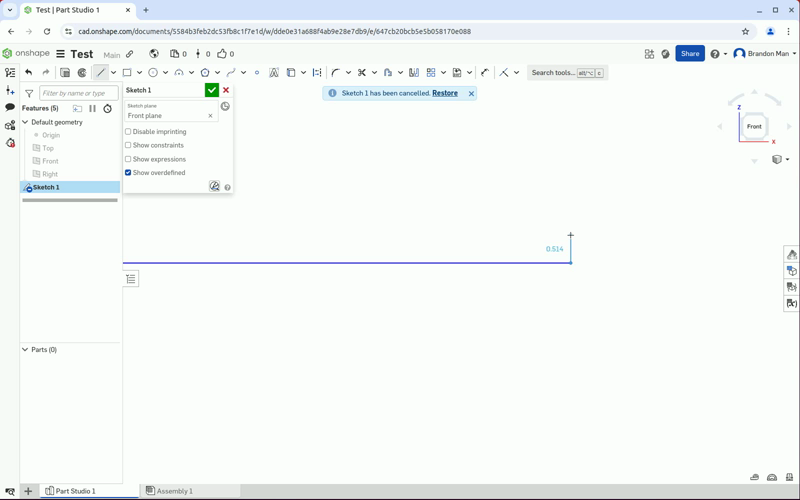
scroll(-6)
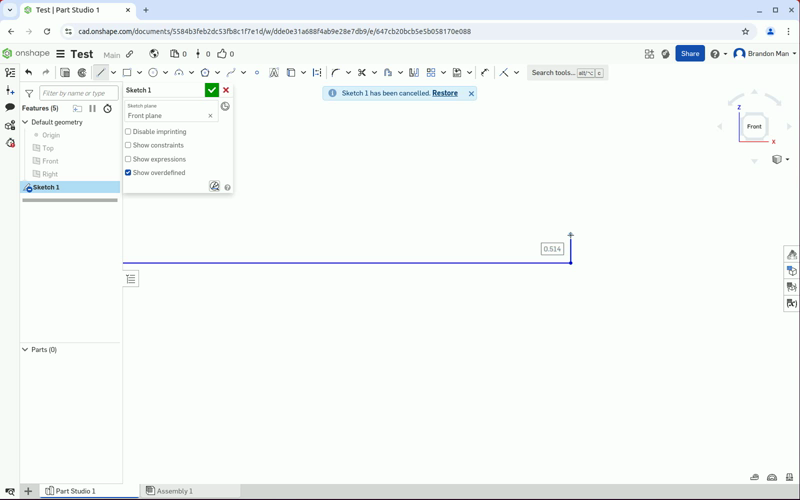
scroll(-6)
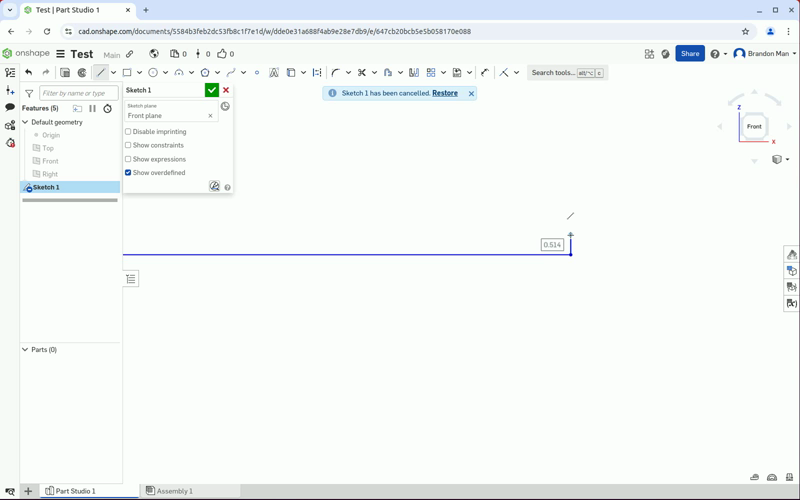
scroll(-6)
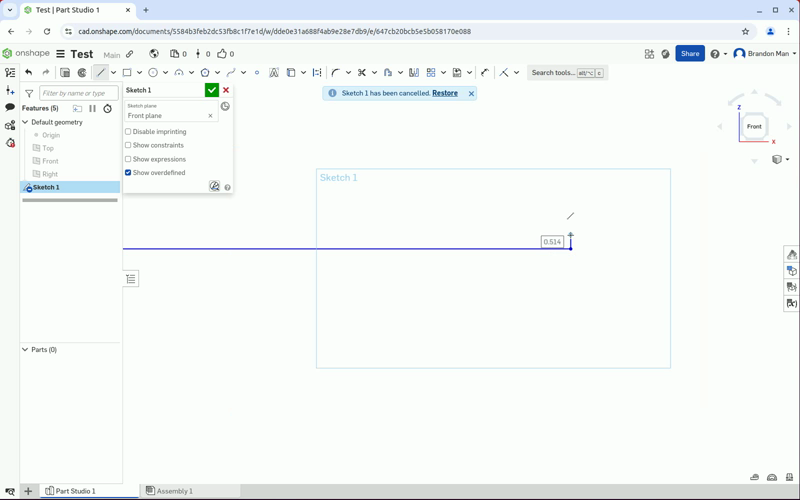
scroll(-6)
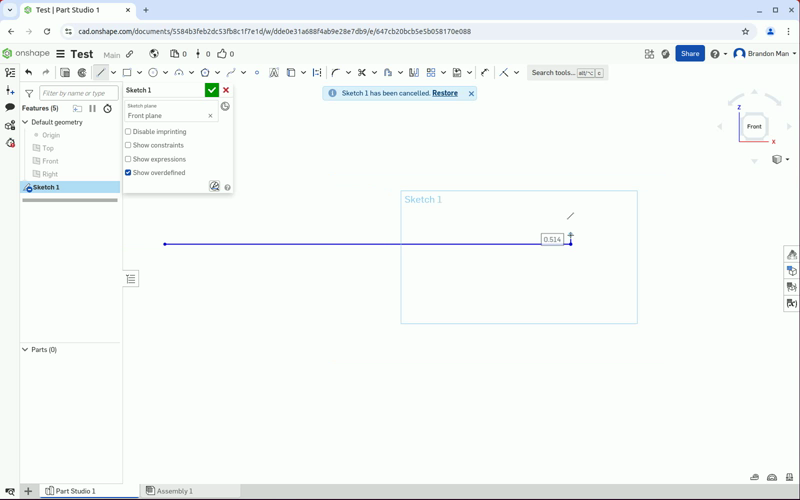
scroll(-6)
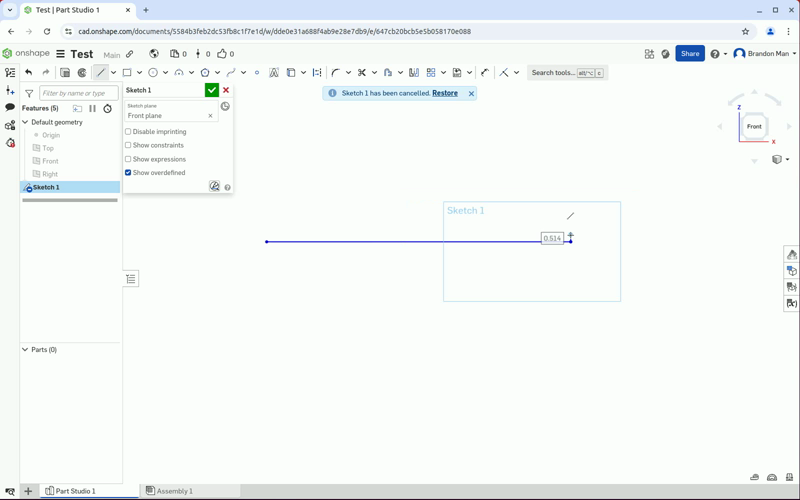
scroll(-6)
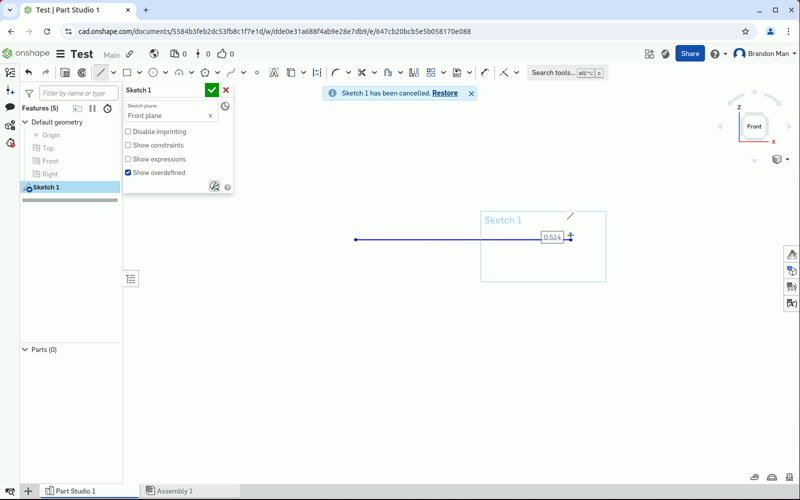
scroll(-6)
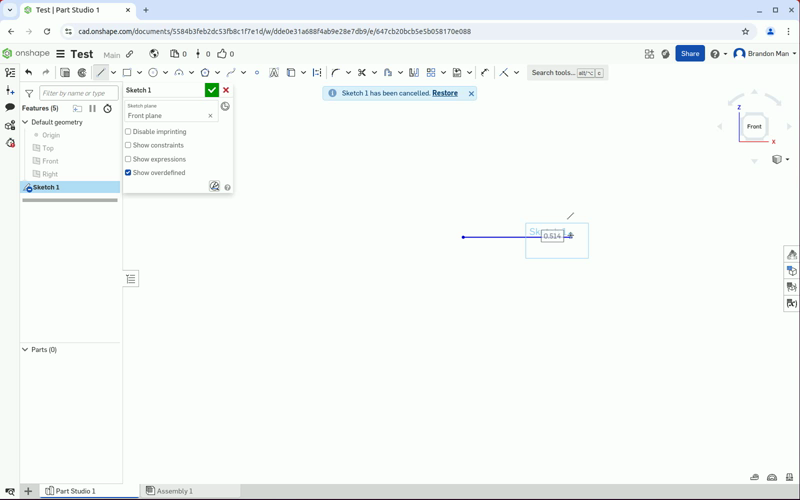
key_up(shift)
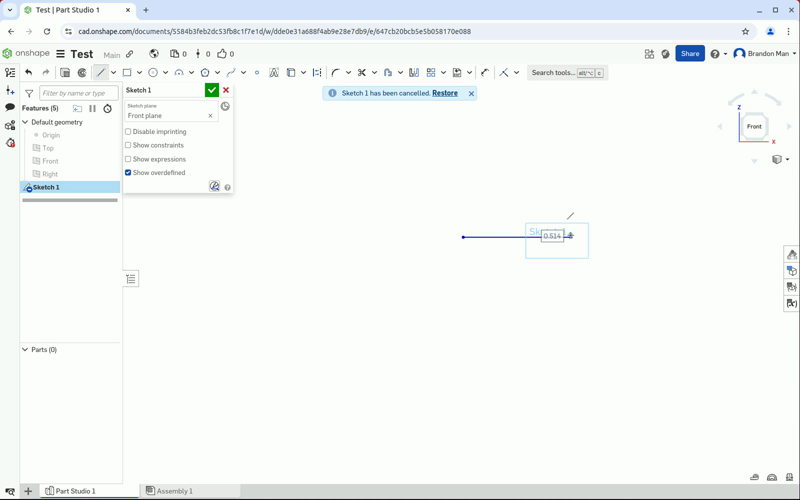
key_down(shift)
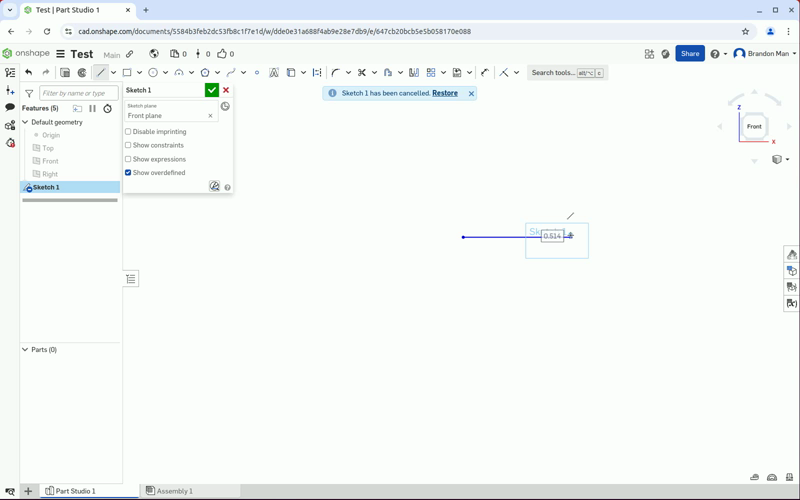
mouse_move(463, 234)
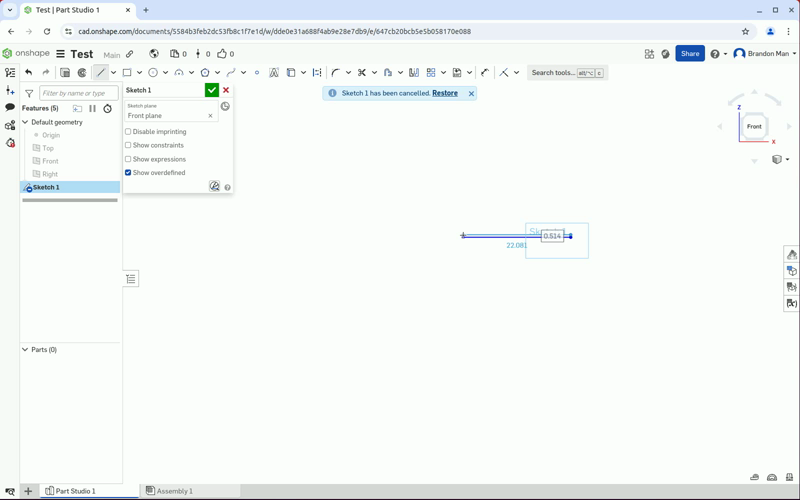
scroll(6)
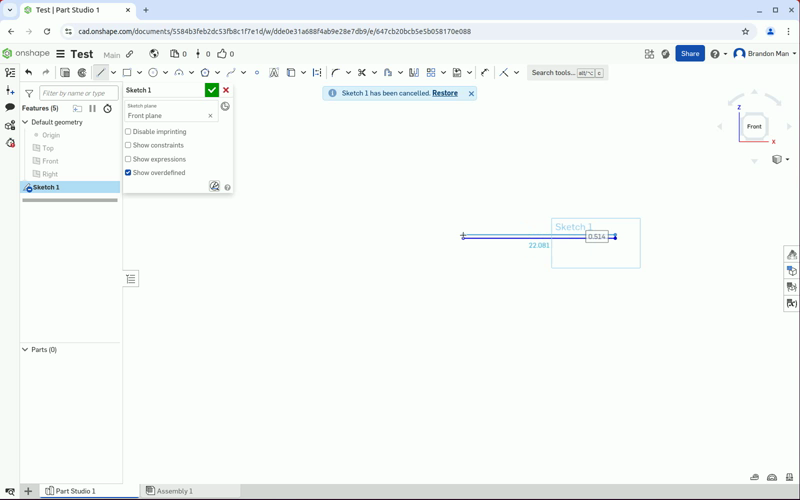
scroll(6)
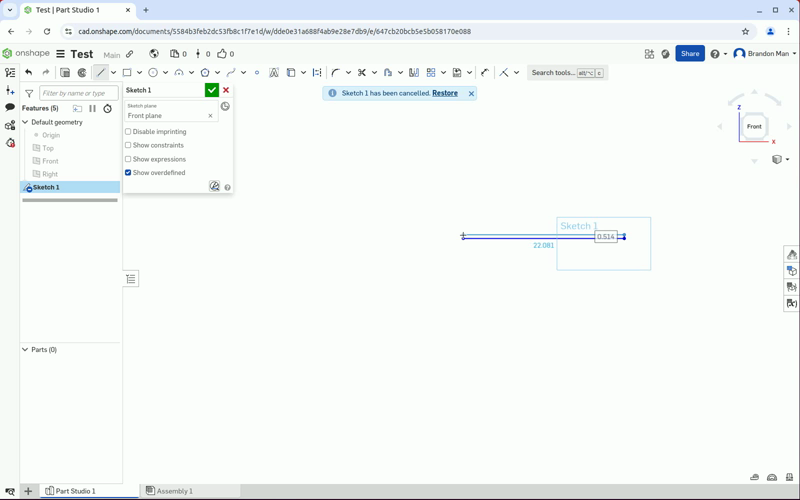
scroll(6)
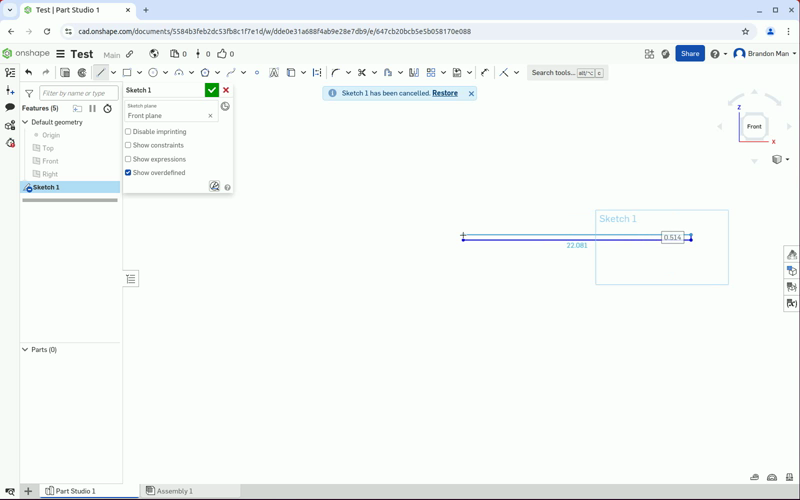
scroll(6)
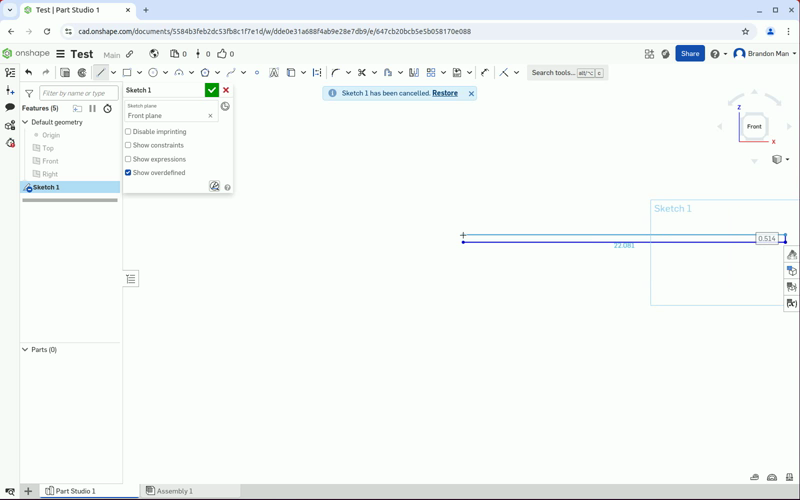
scroll(6)
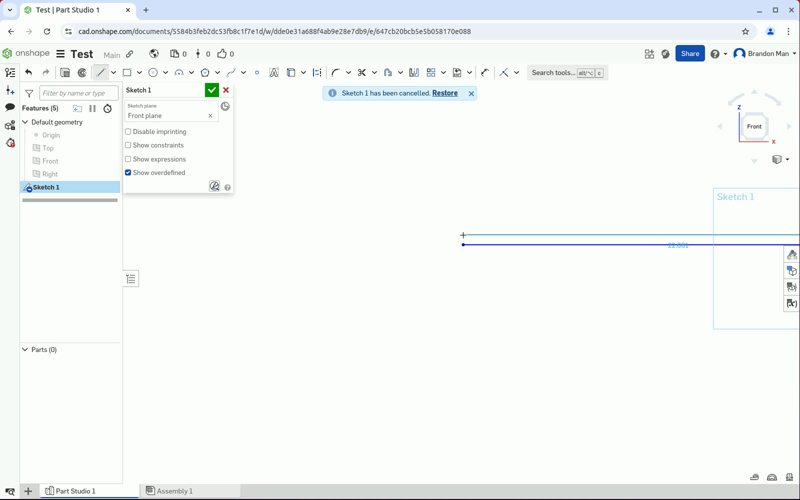
scroll(6)
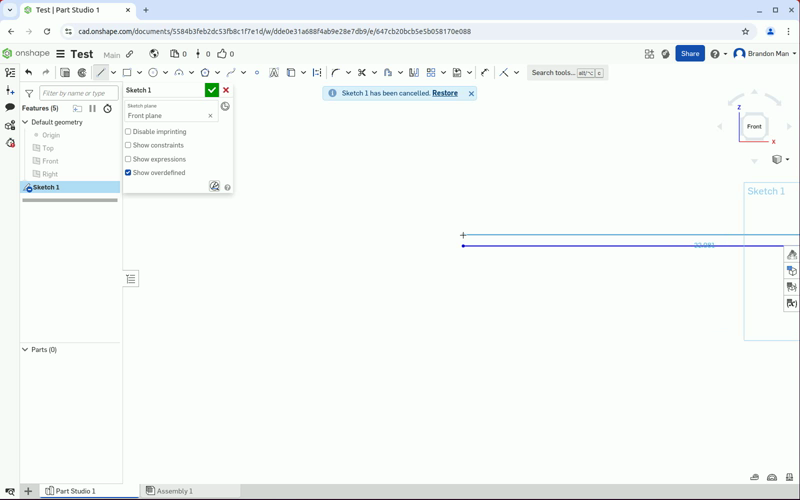
scroll(6)
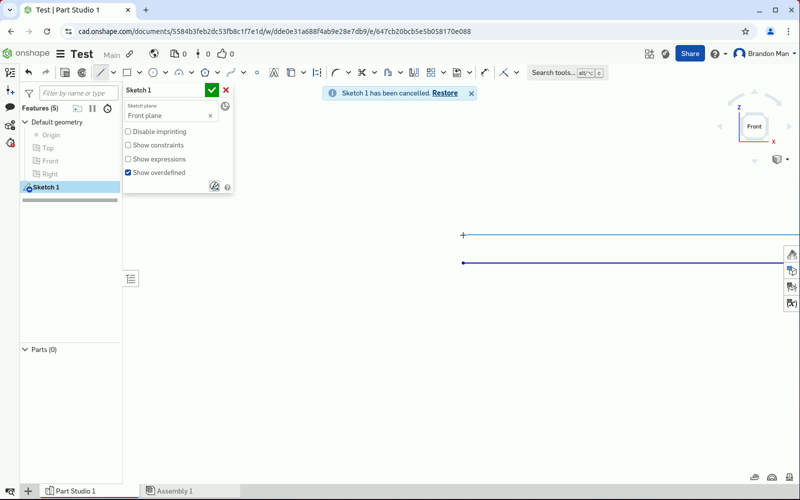
click(463, 234)
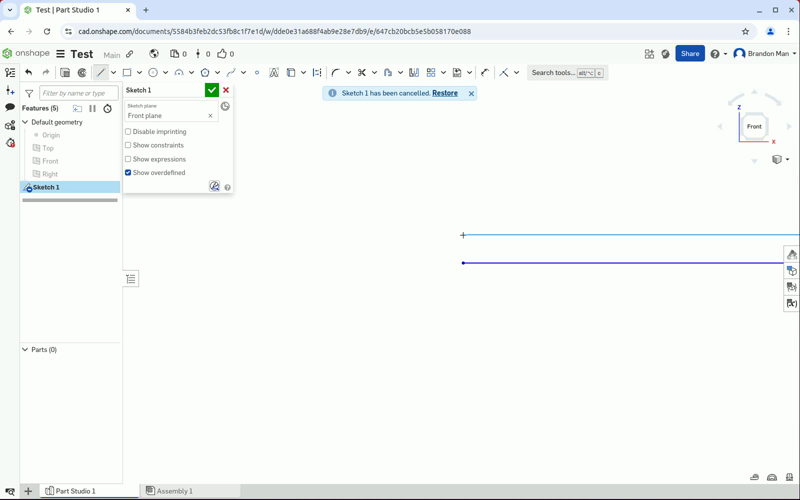
scroll(-6)
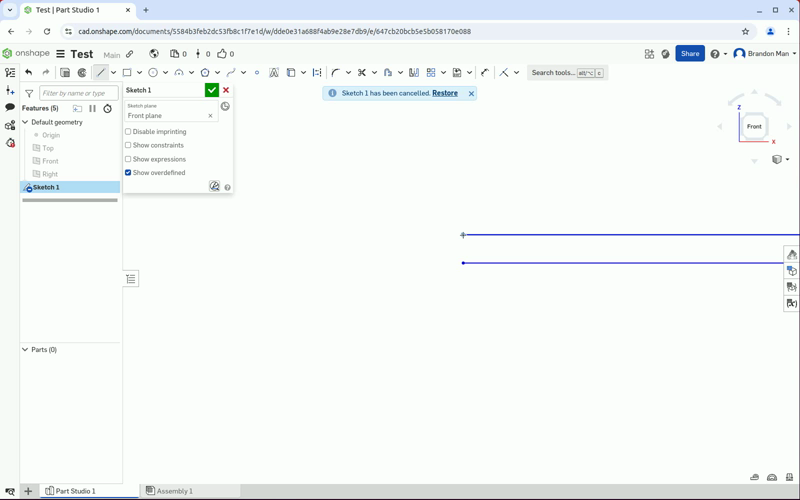
scroll(-6)
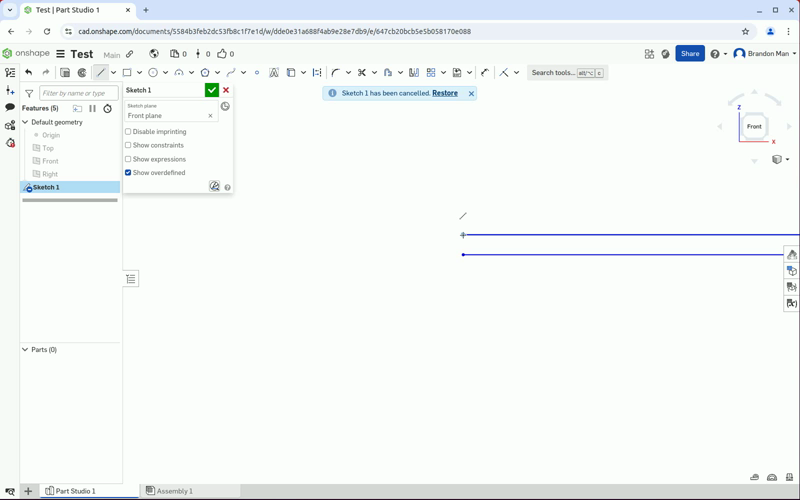
scroll(-6)
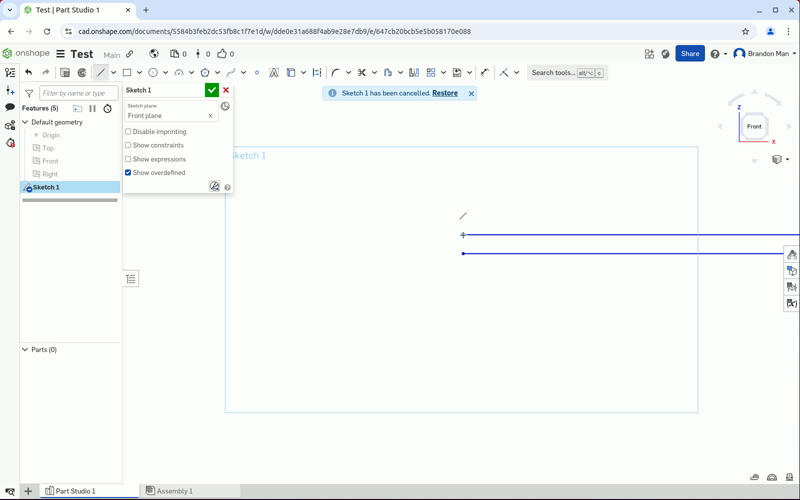
scroll(-6)
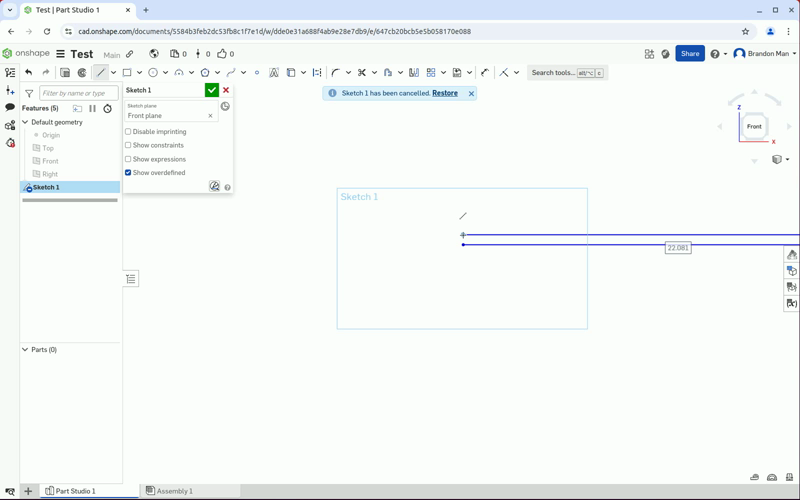
scroll(-6)
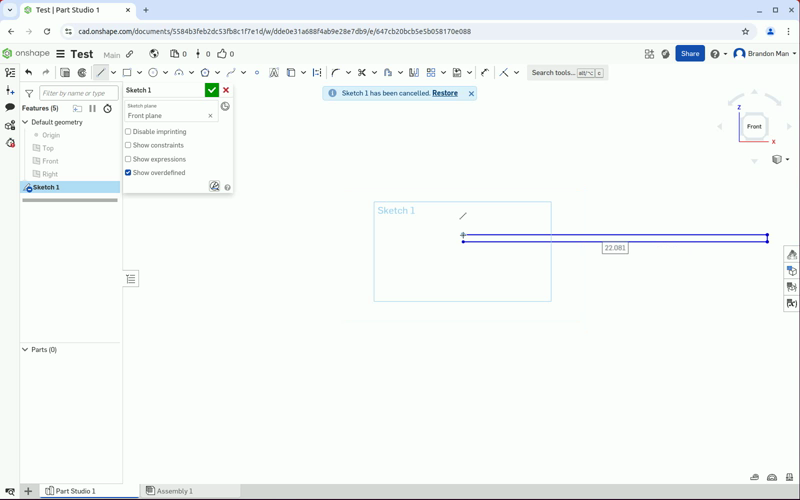
scroll(-6)
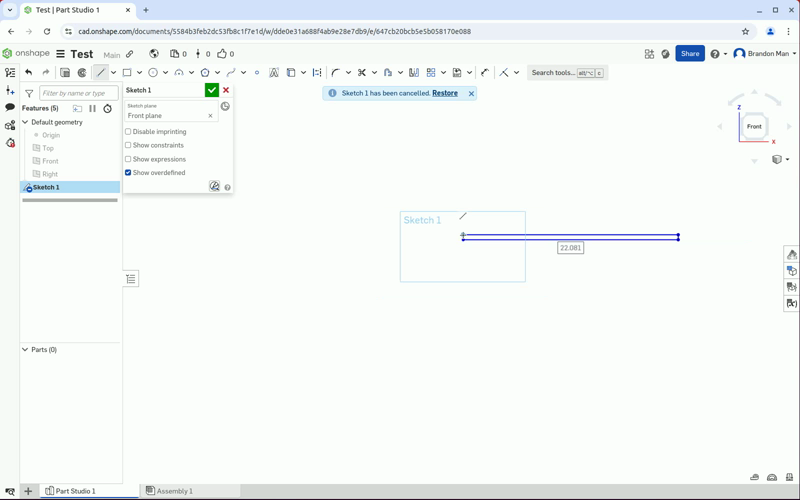
scroll(-6)
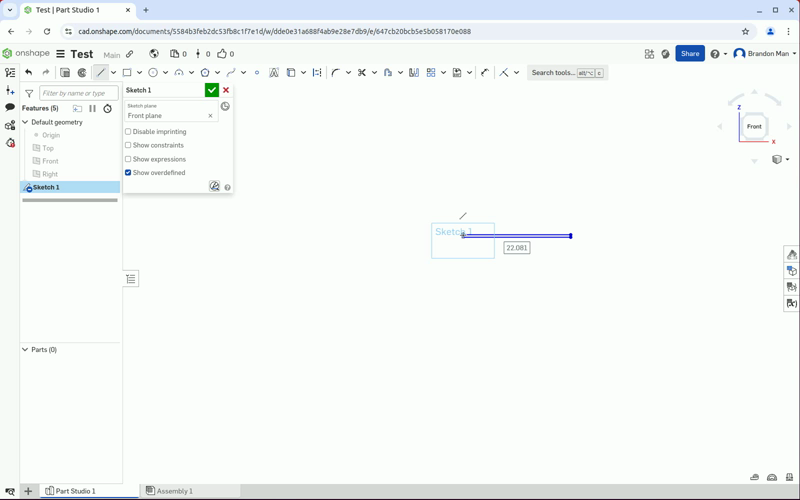
key_up(shift)
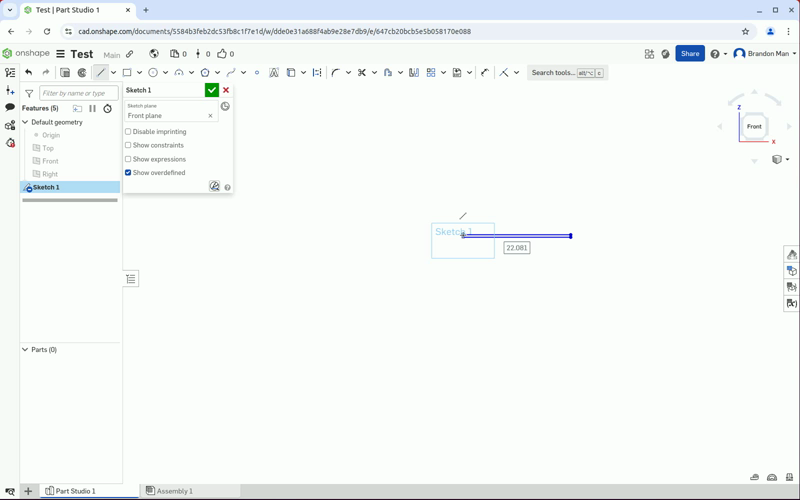
mouse_move(493, 234)
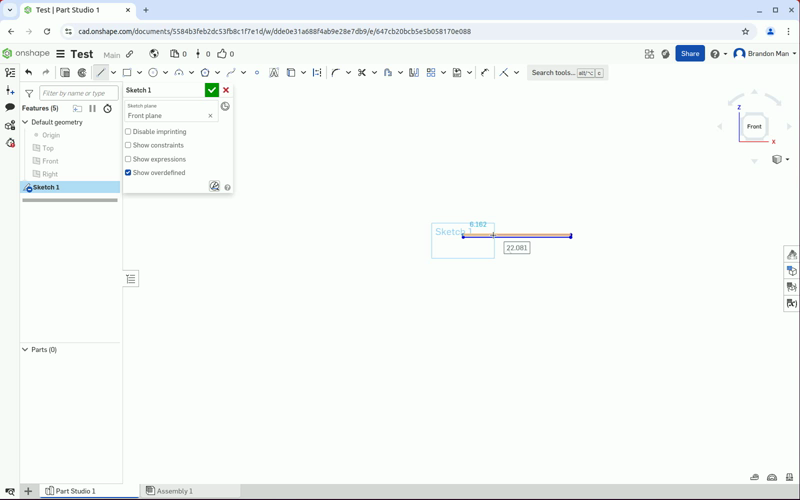
key_down(shift)
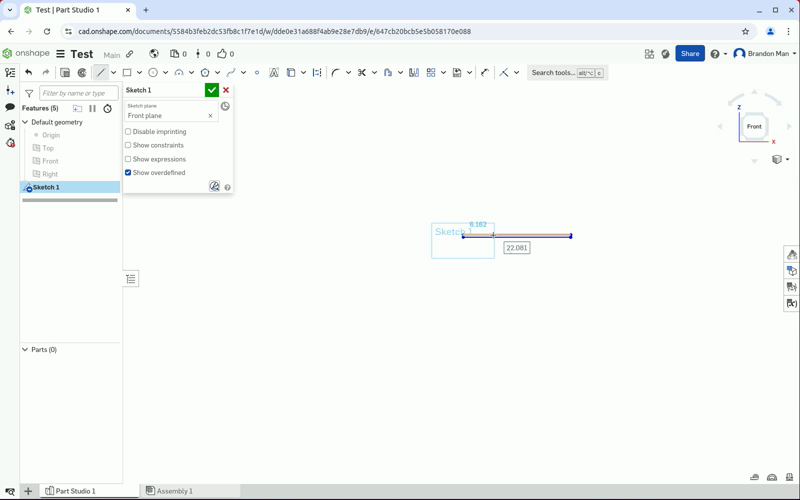
mouse_move(463, 237)
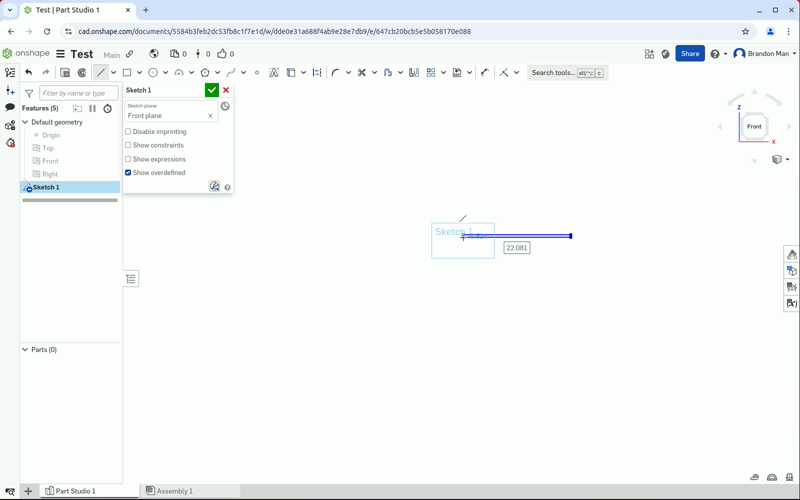
scroll(6)
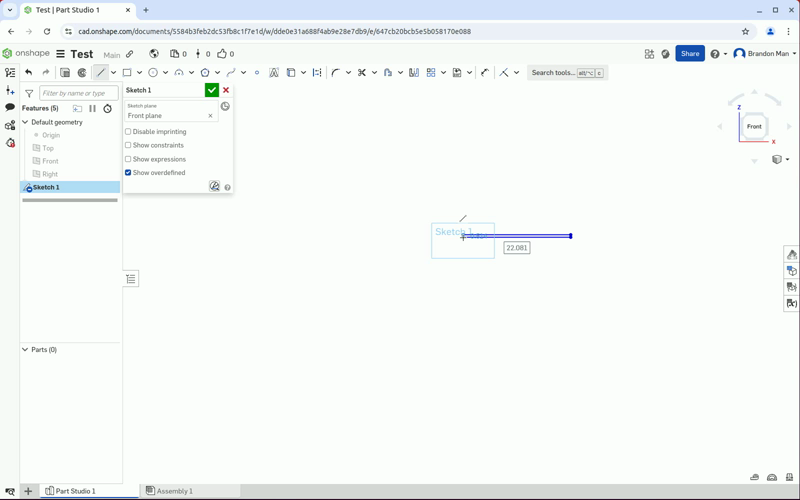
scroll(6)
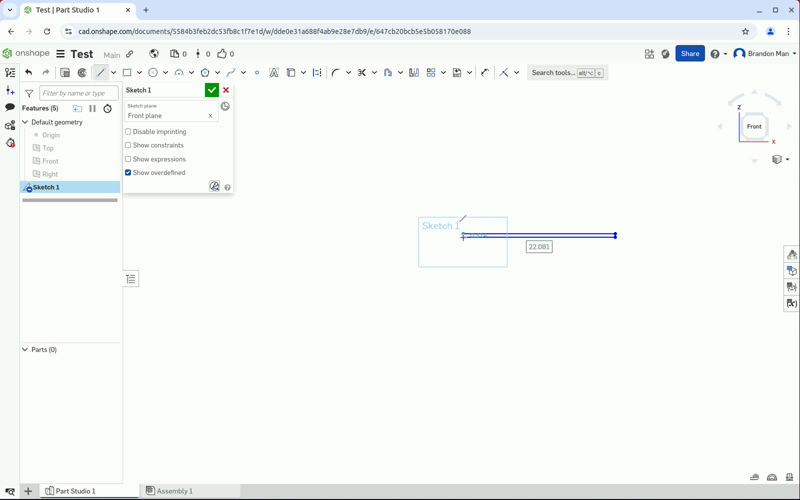
scroll(6)
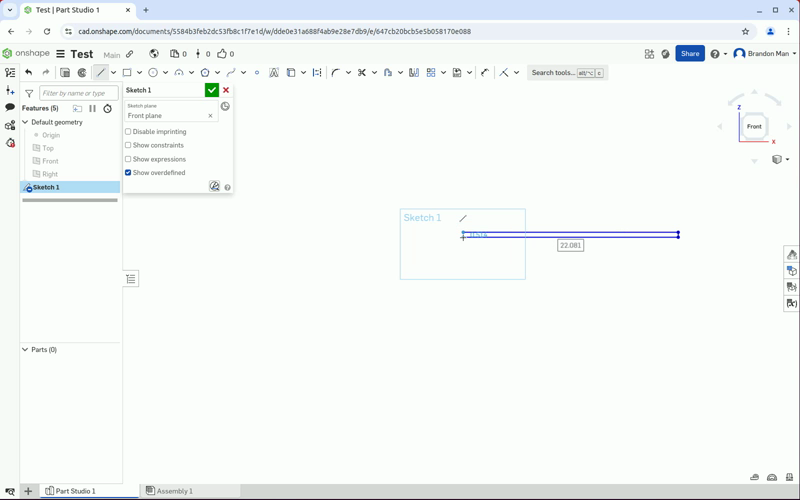
scroll(6)
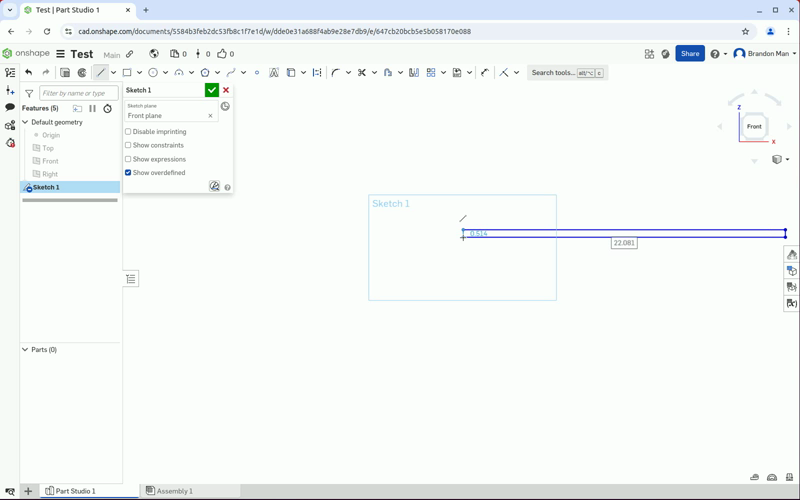
scroll(6)
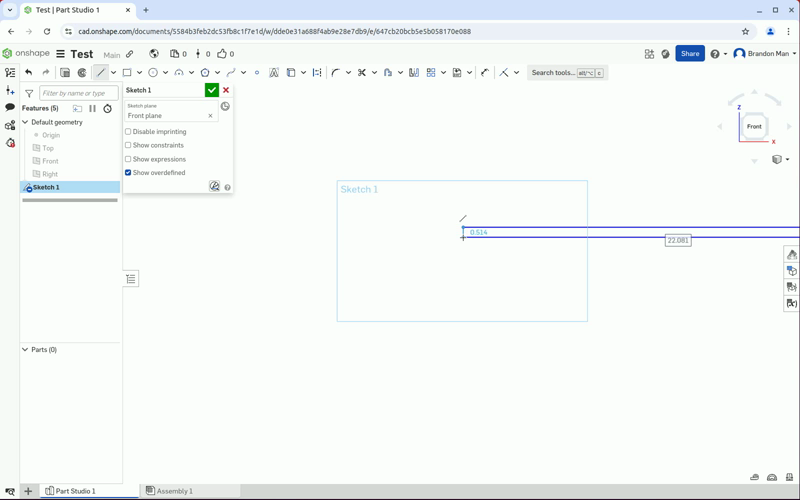
scroll(6)
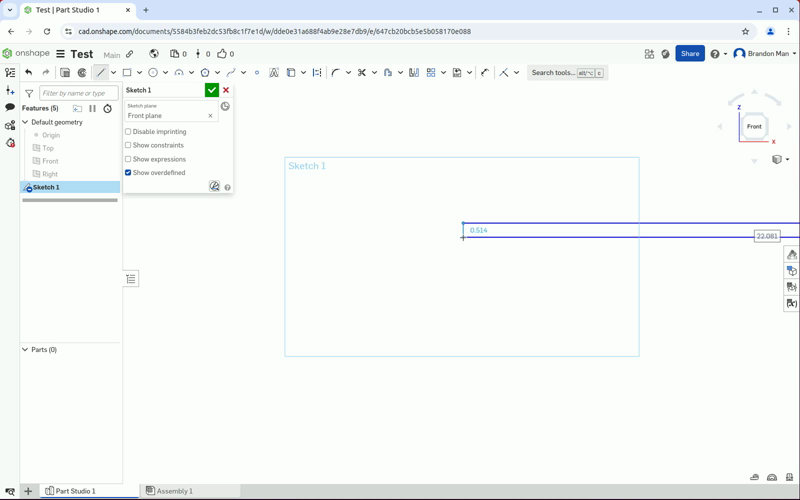
scroll(6)
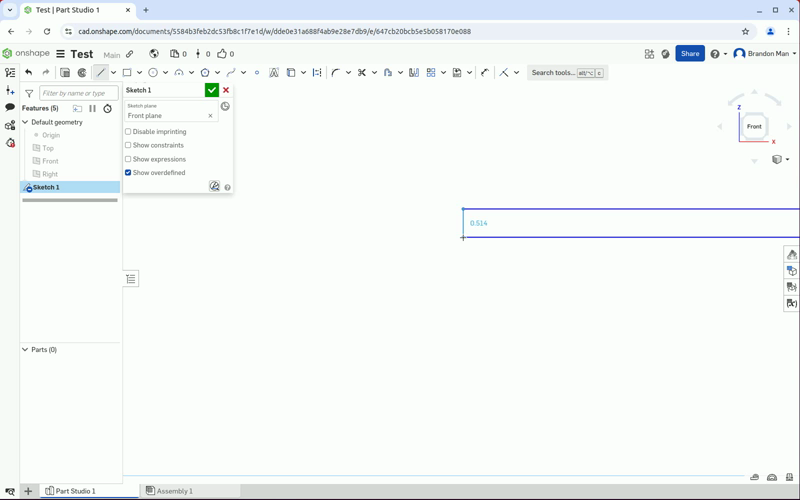
key_up(shift)
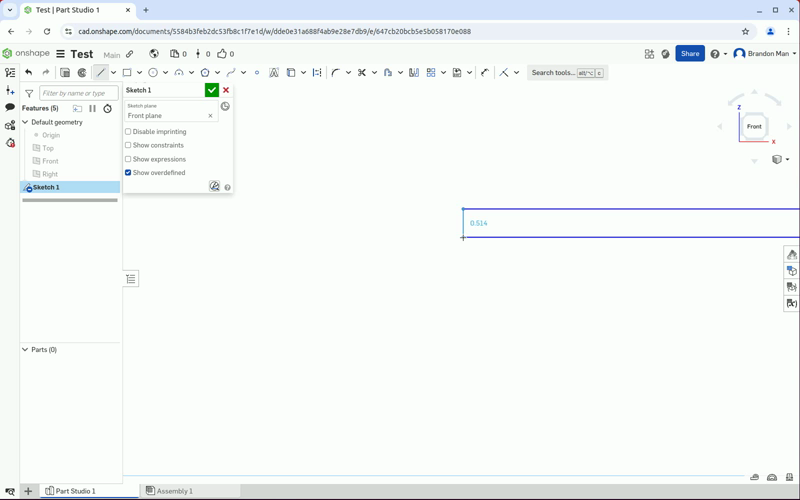
click(463, 237)
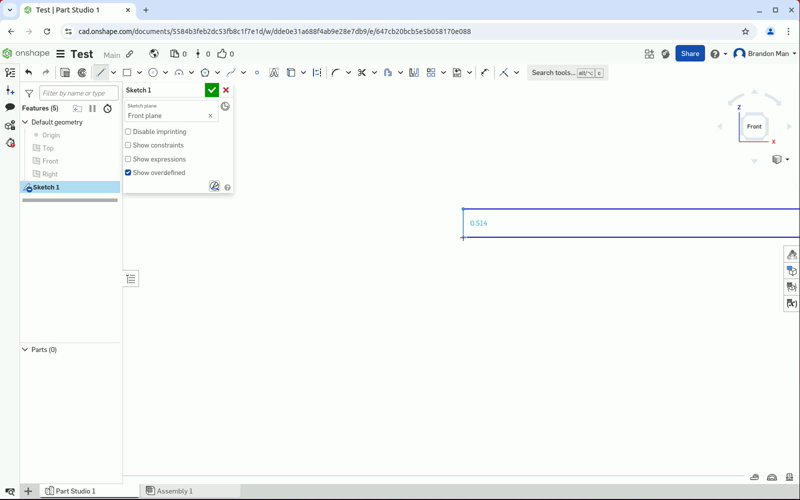
scroll(-6)
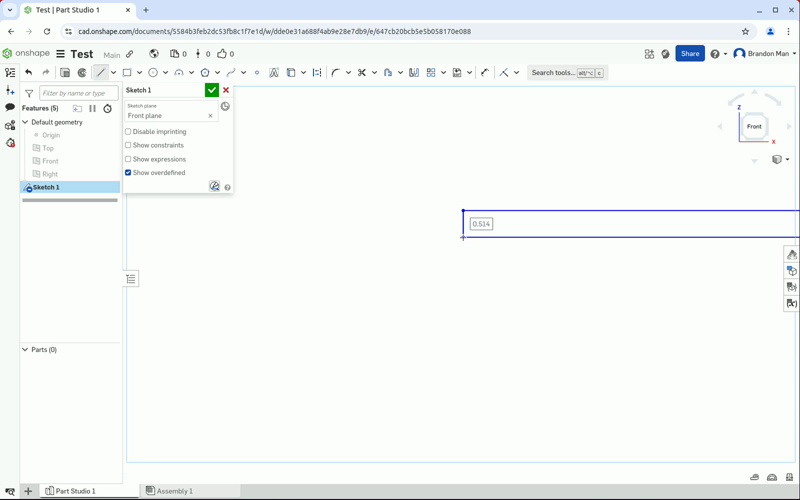
scroll(-6)
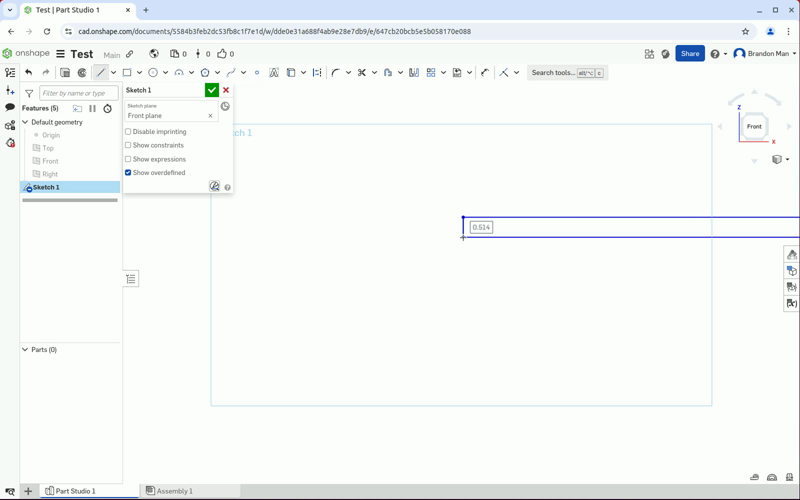
scroll(-6)
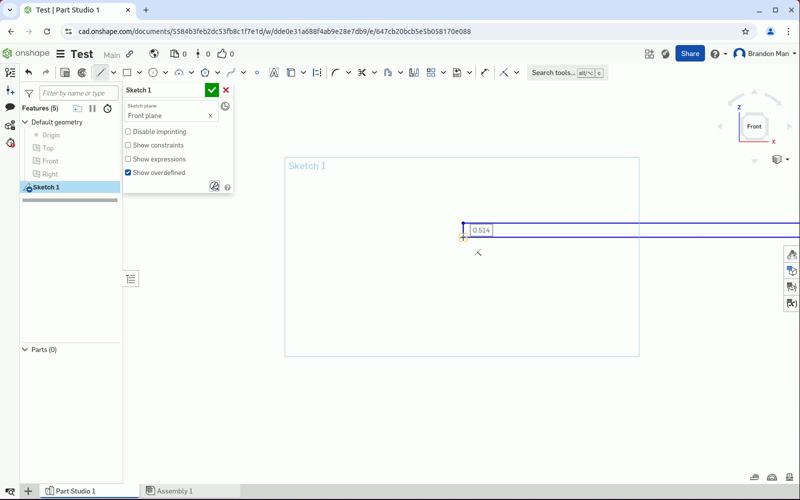
scroll(-6)
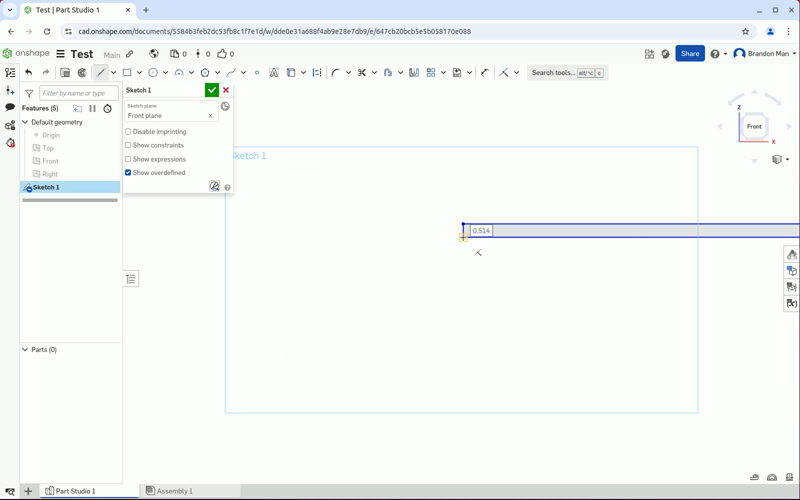
scroll(-6)
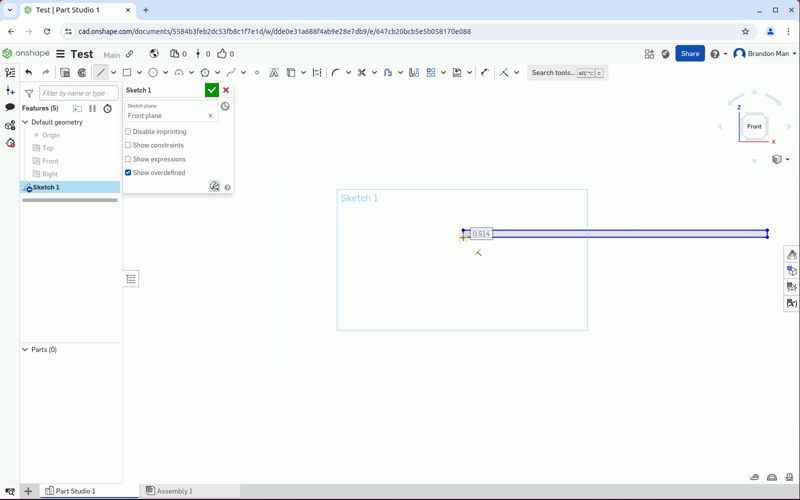
scroll(-6)
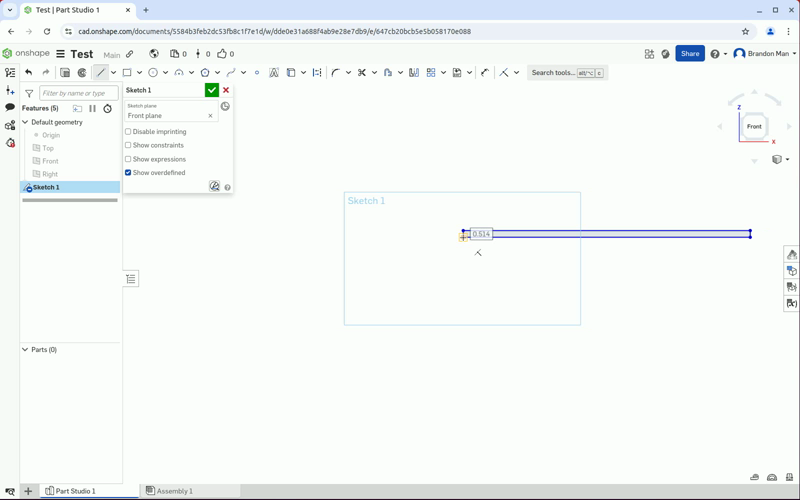
scroll(-6)
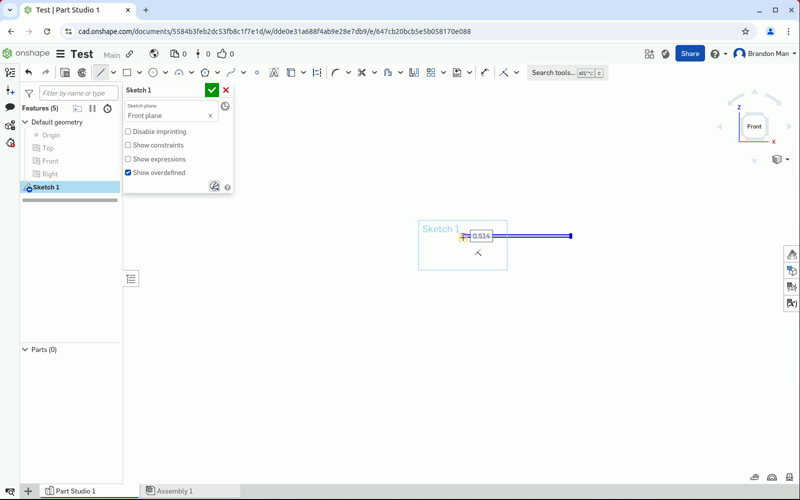
key(esc)
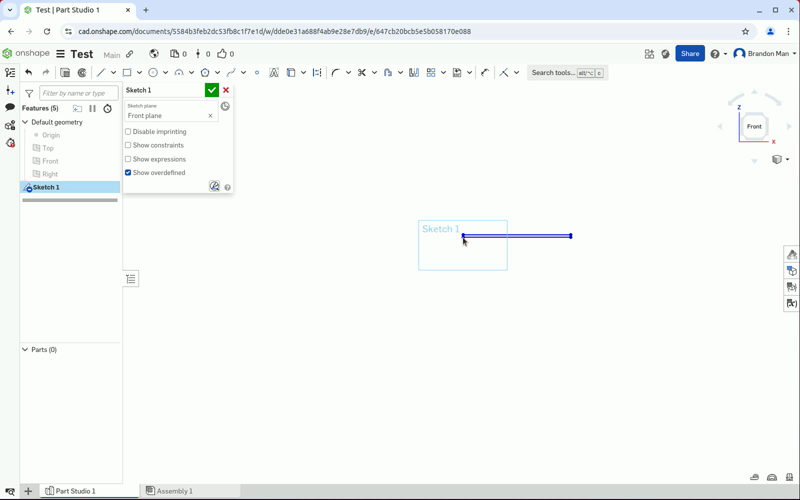
mouse_move(544, 236)
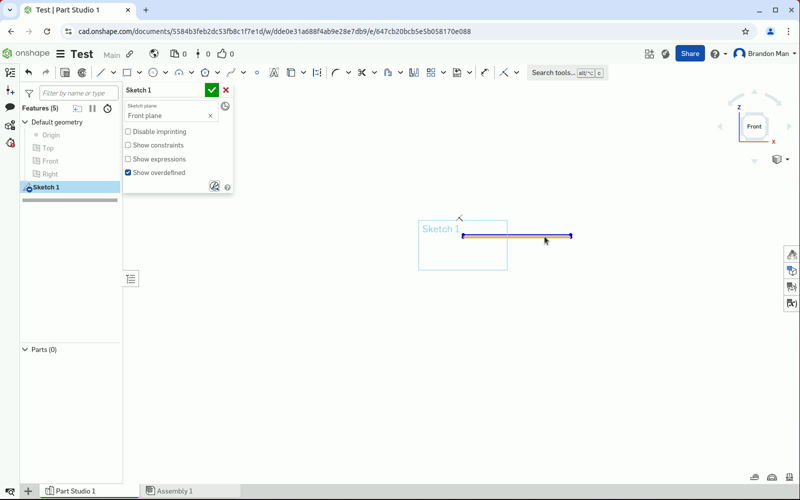
scroll(6)
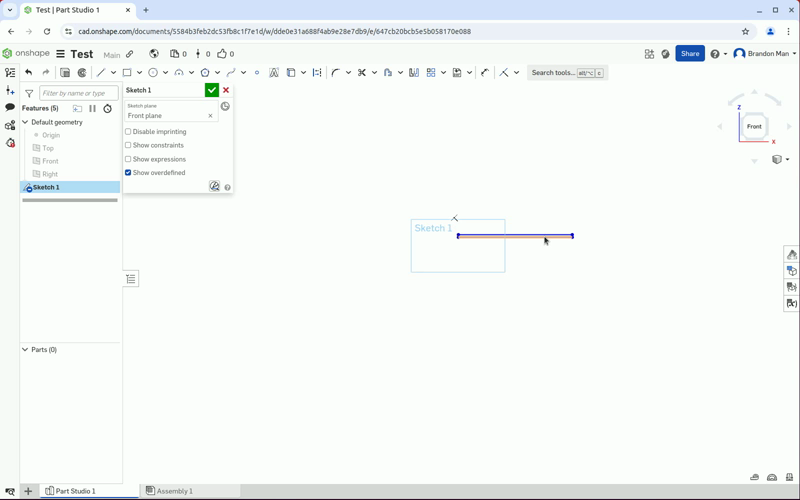
scroll(6)
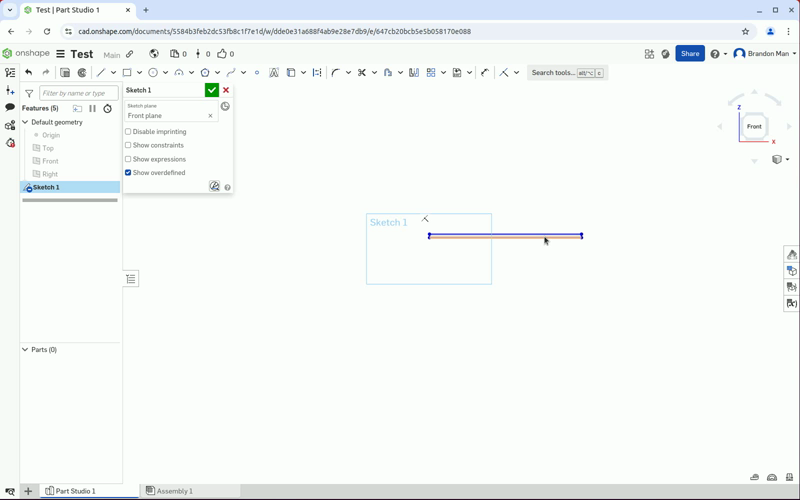
scroll(6)
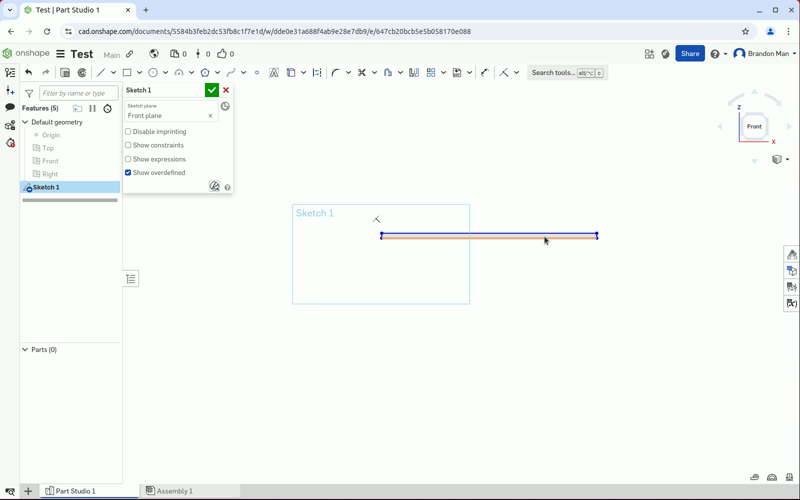
scroll(6)
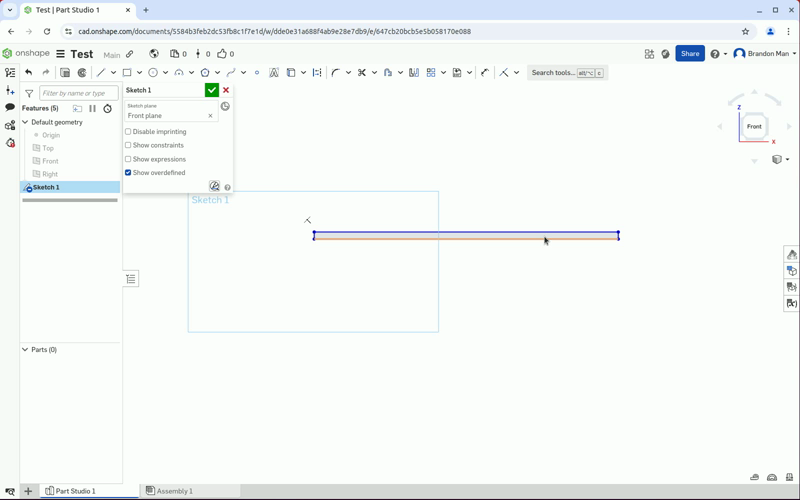
scroll(6)
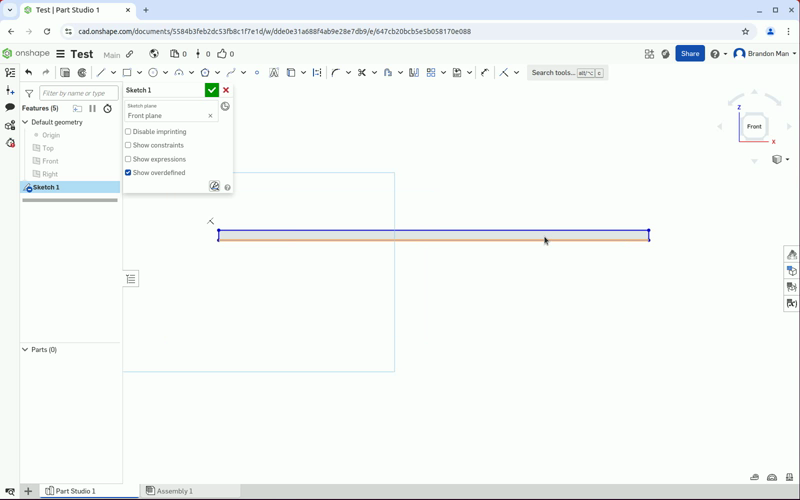
scroll(6)
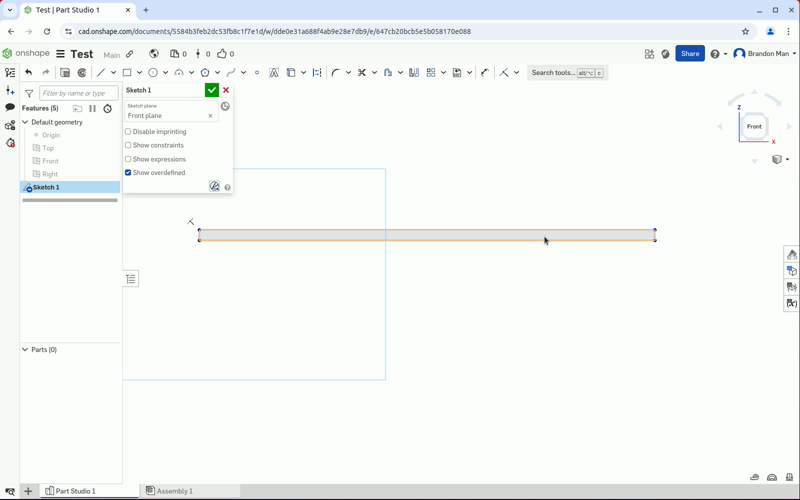
scroll(6)
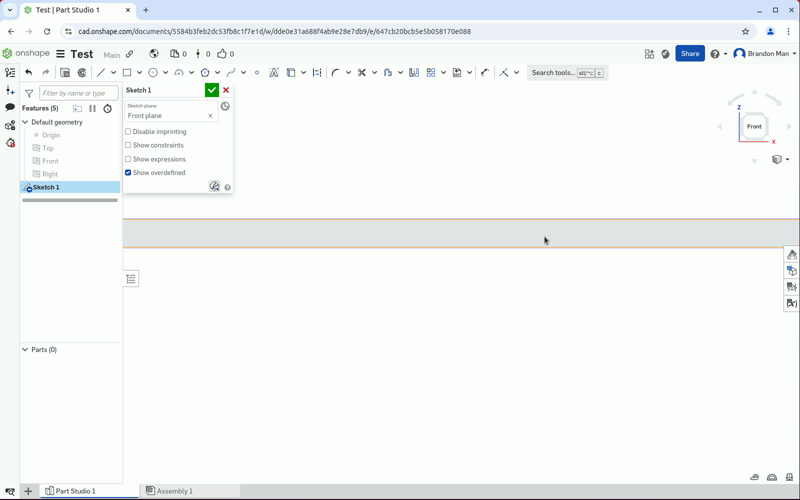
click(544, 236)
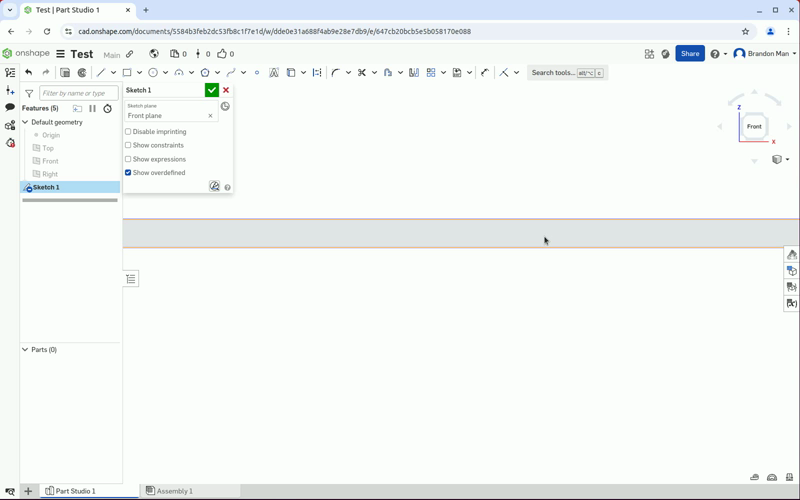
scroll(-6)
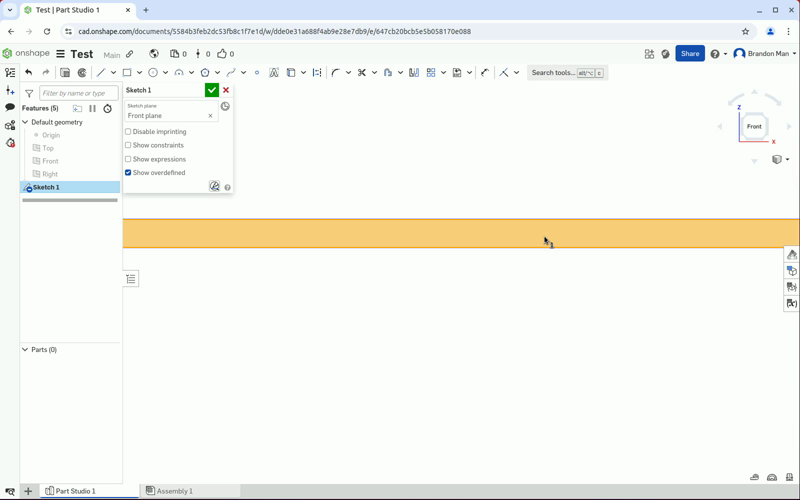
scroll(-6)
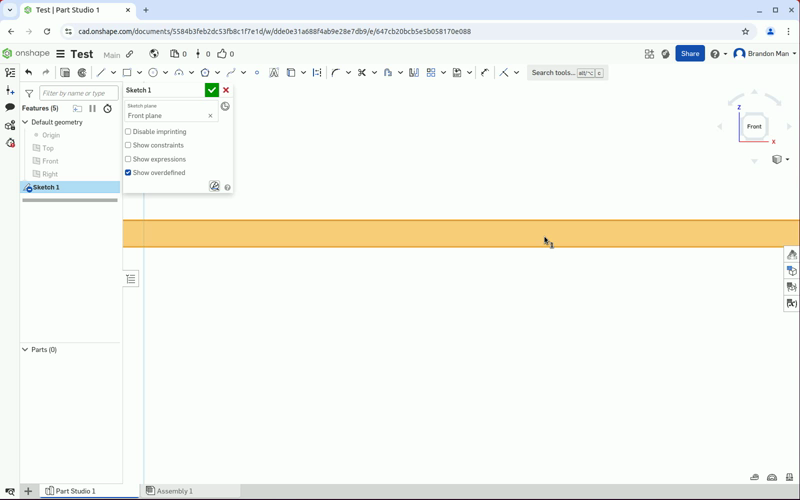
scroll(-6)
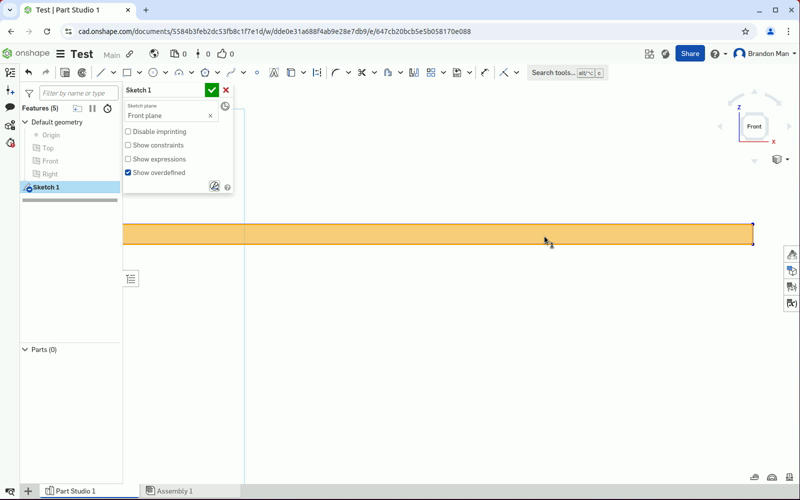
scroll(-6)
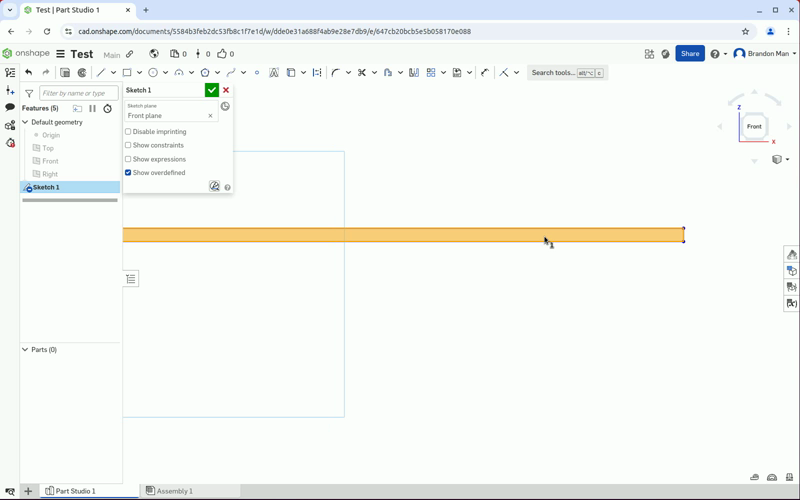
scroll(-6)
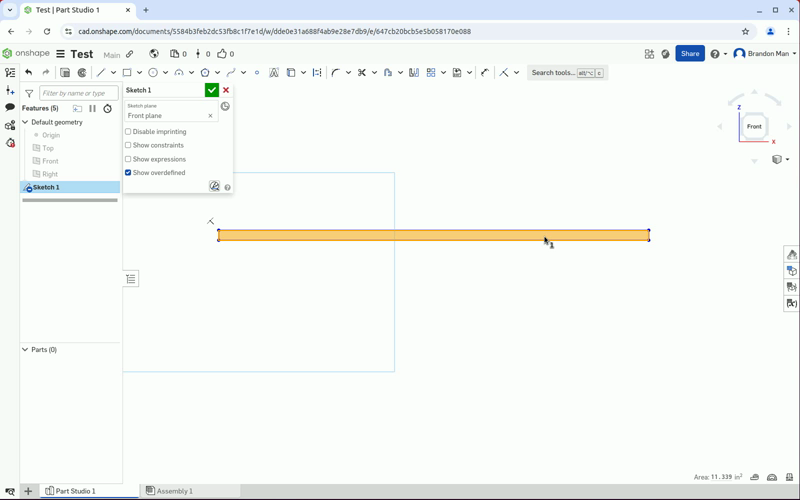
scroll(-6)
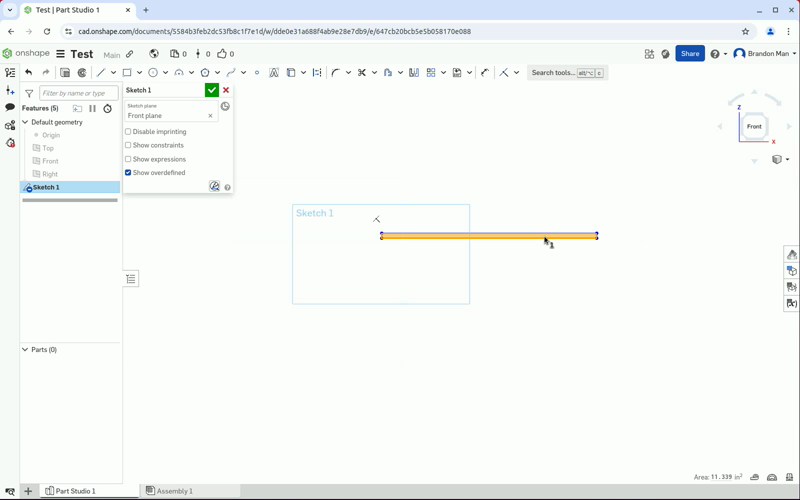
scroll(-6)
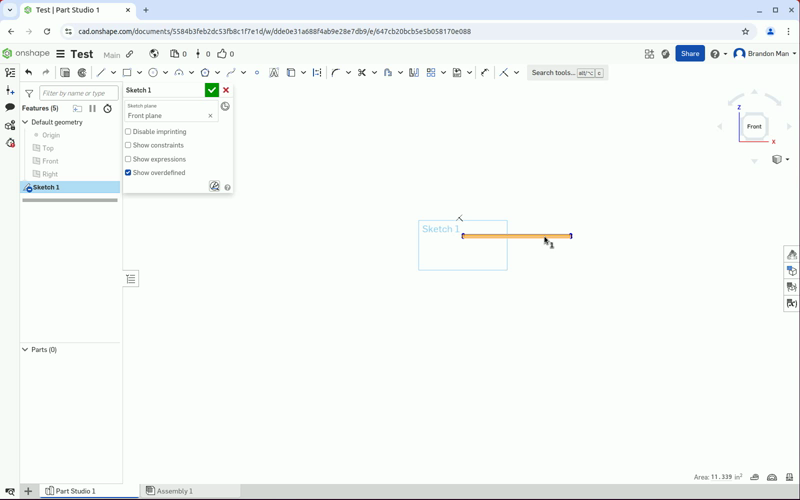
mouse_move(73, 352)
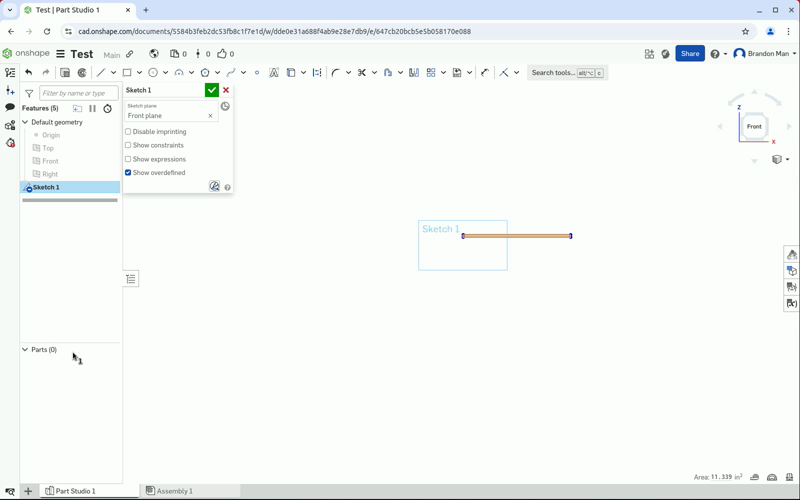
key(shift+y)
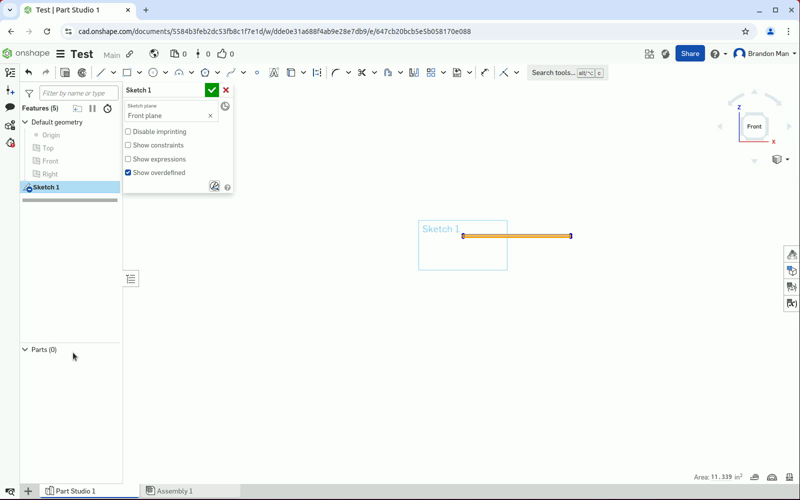
key(shift+e)
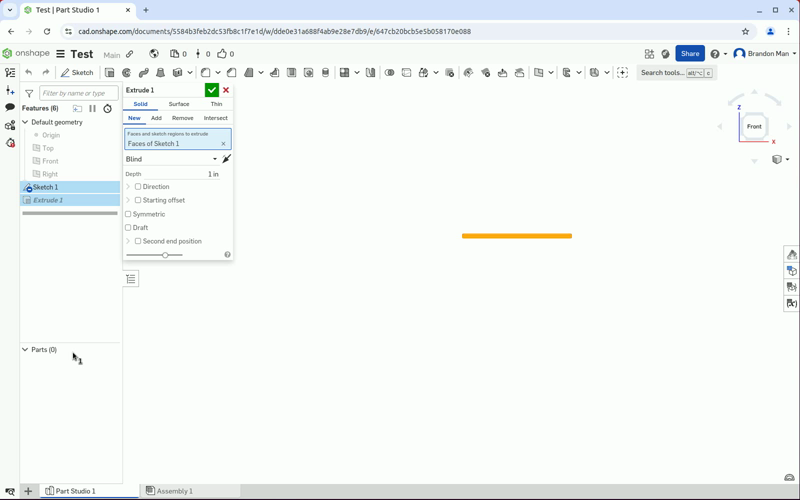
mouse_move(143, 106)
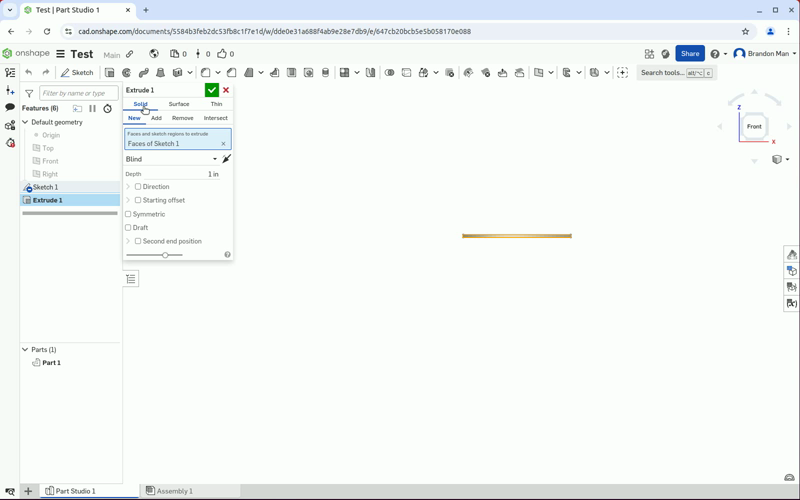
click(143, 106)
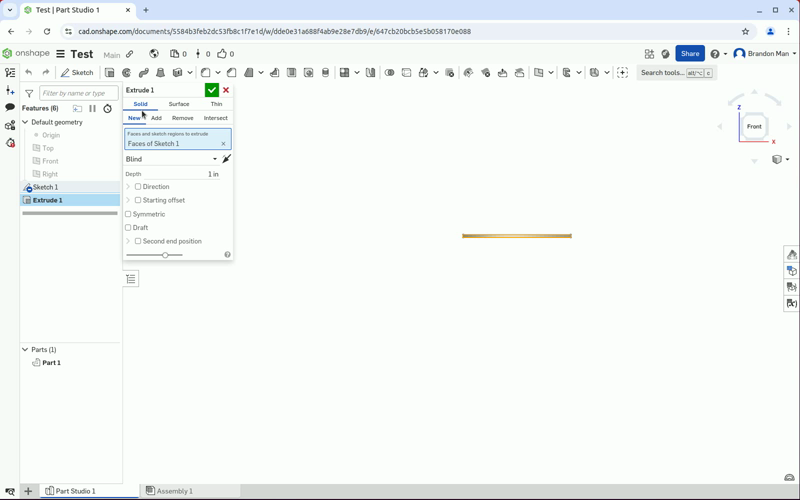
mouse_move(137, 120)
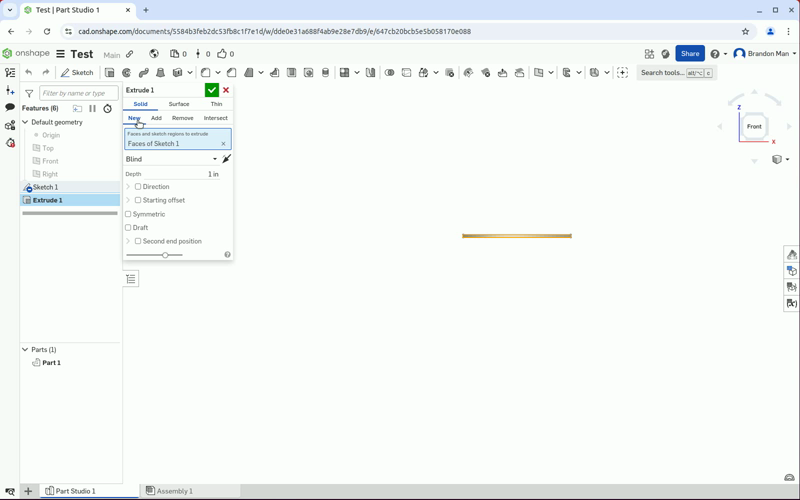
click(137, 120)
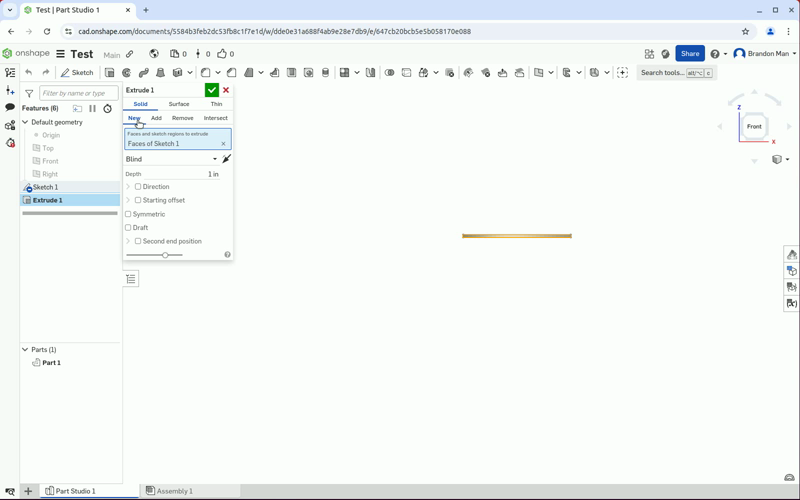
key(tab, 4)
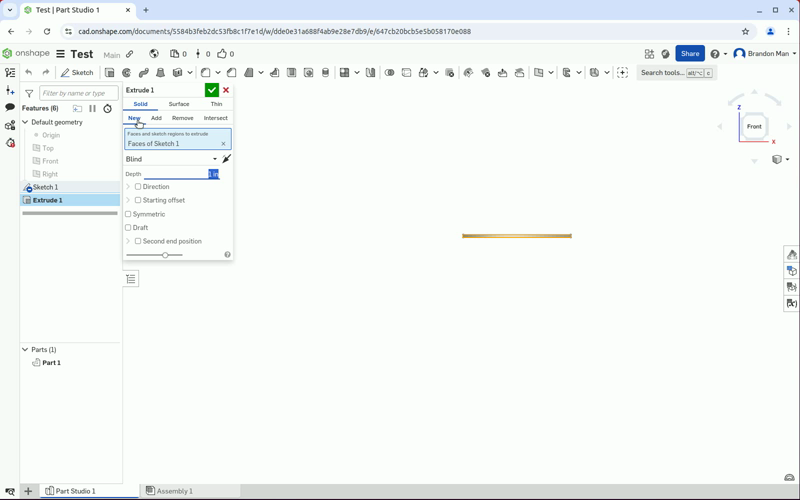
text(9.869)
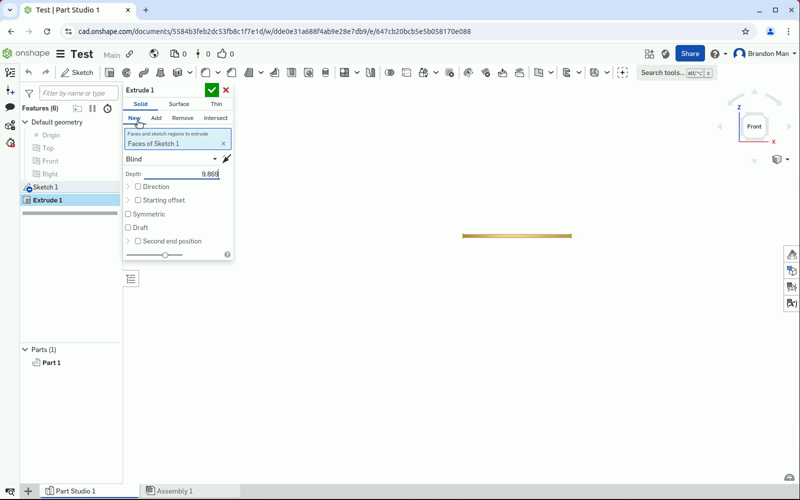
key(enter)
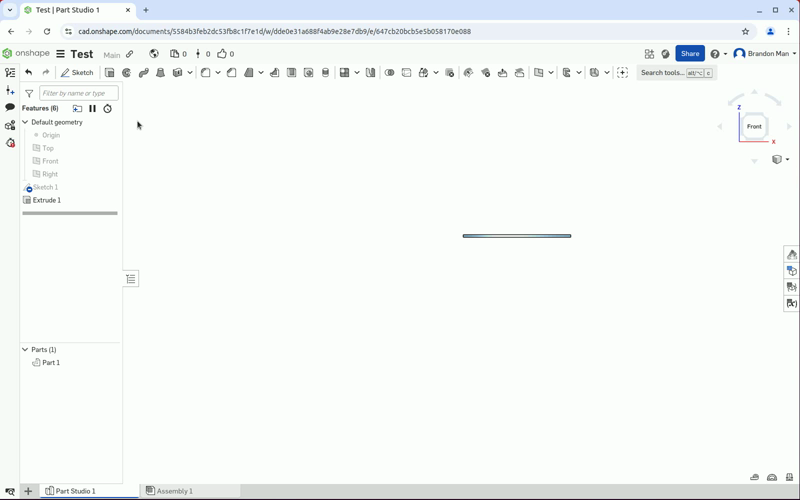
key(shift+h)
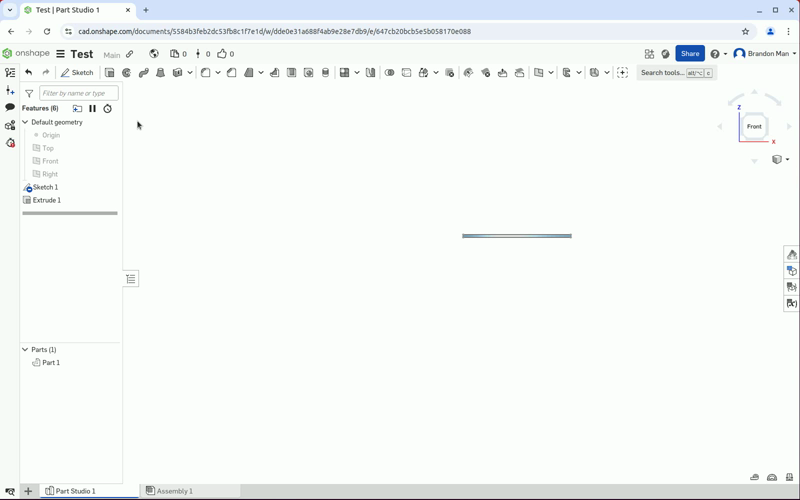
key(shift+h)
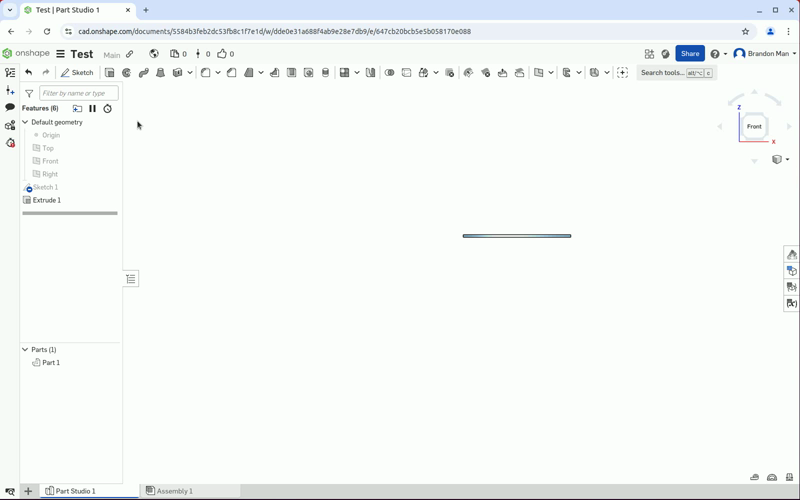
mouse_move(73, 189)
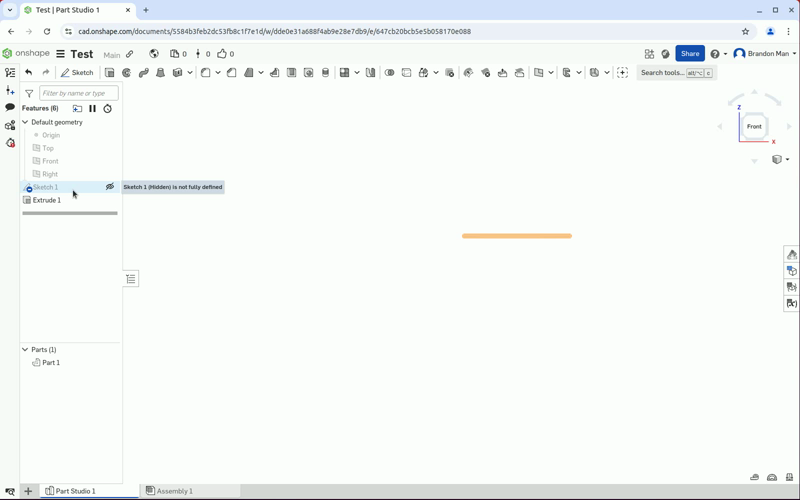
click(73, 189)
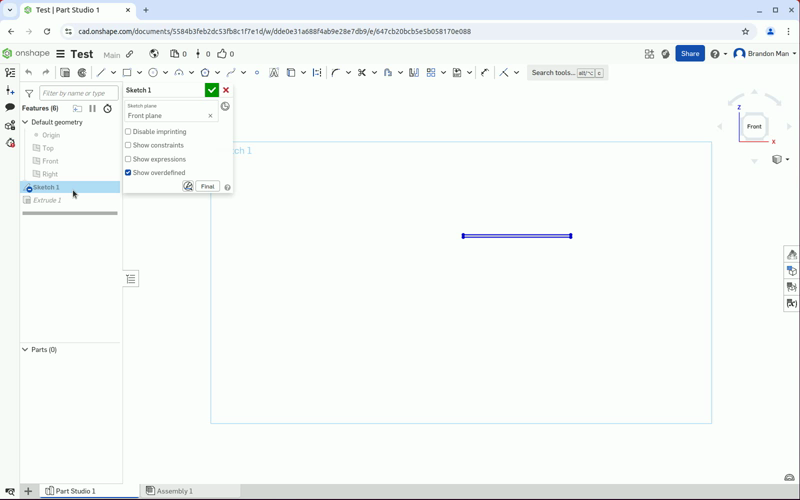
mouse_move(229, 92)
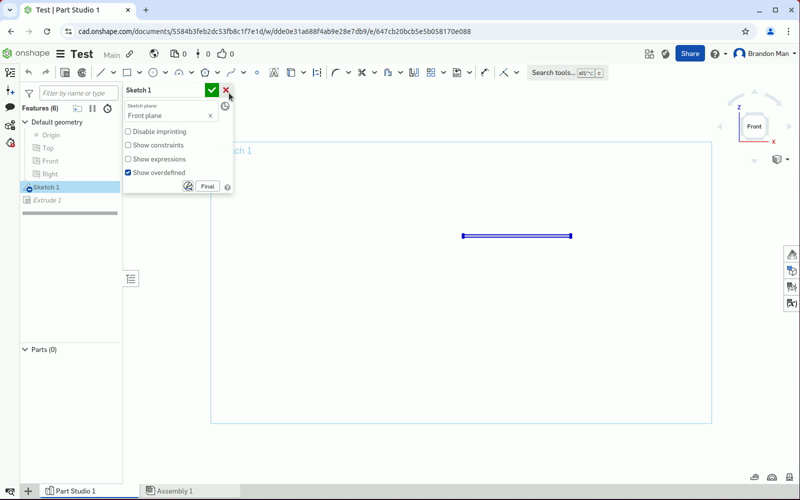
click(229, 92)
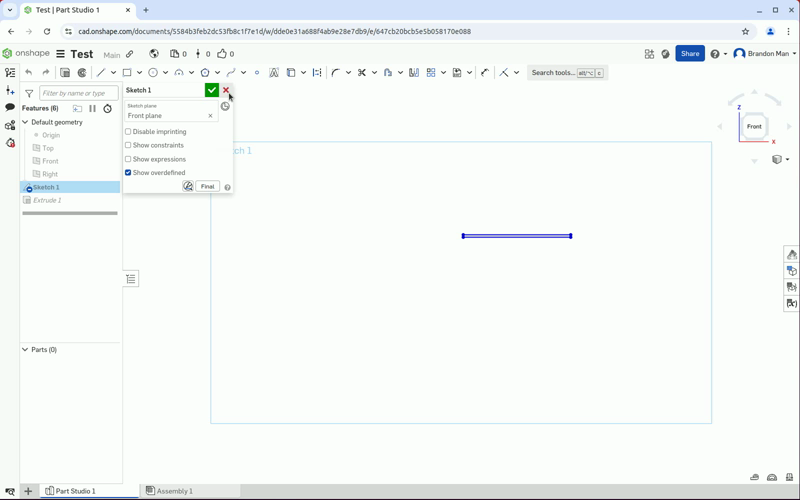
key(shift+s)
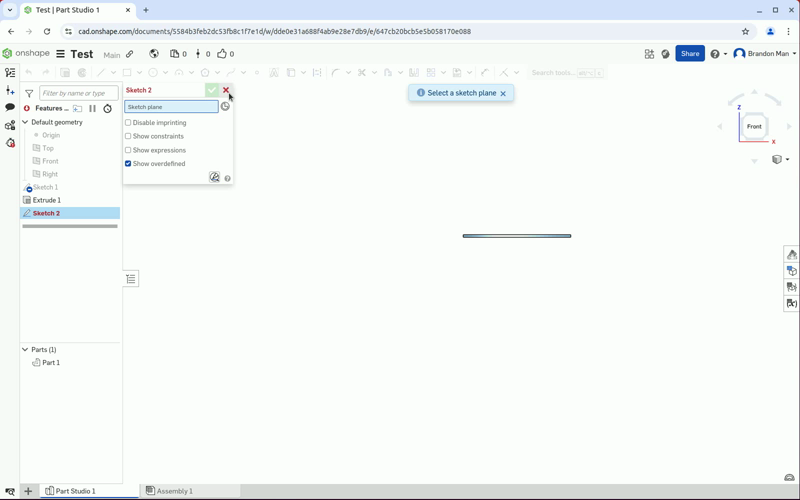
mouse_move(73, 163)
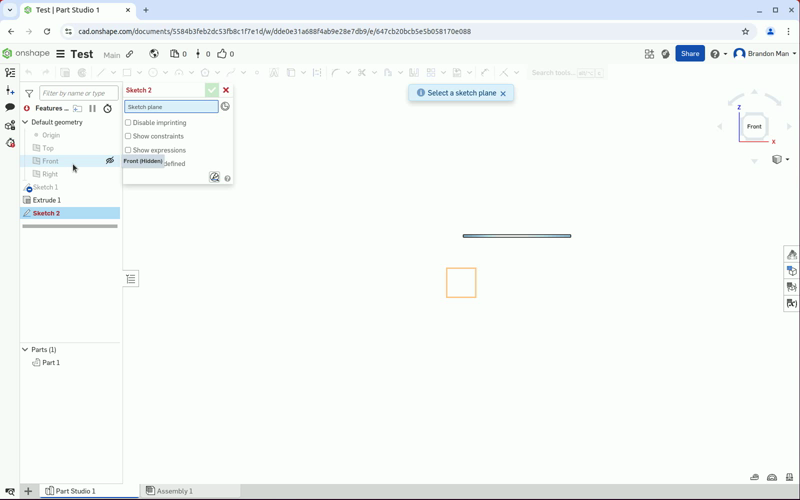
click(73, 163)
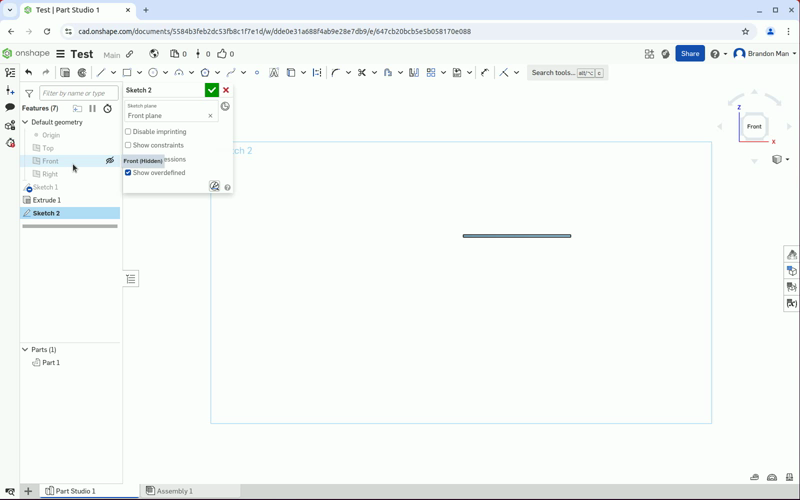
mouse_move(73, 352)
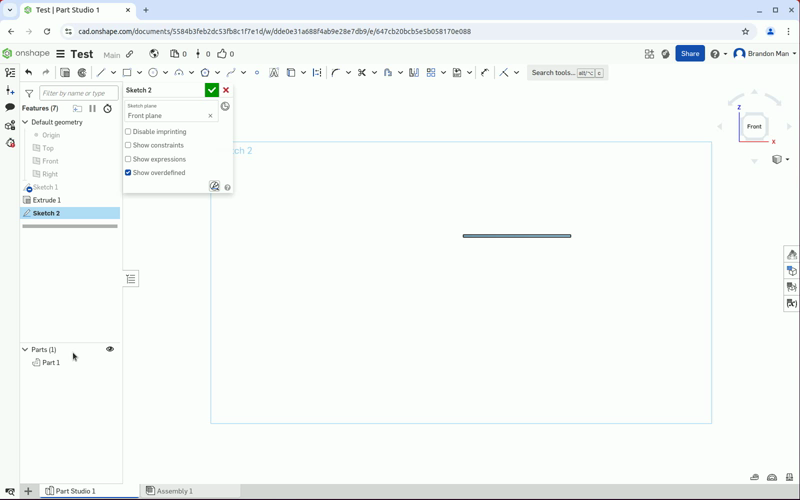
key(y)
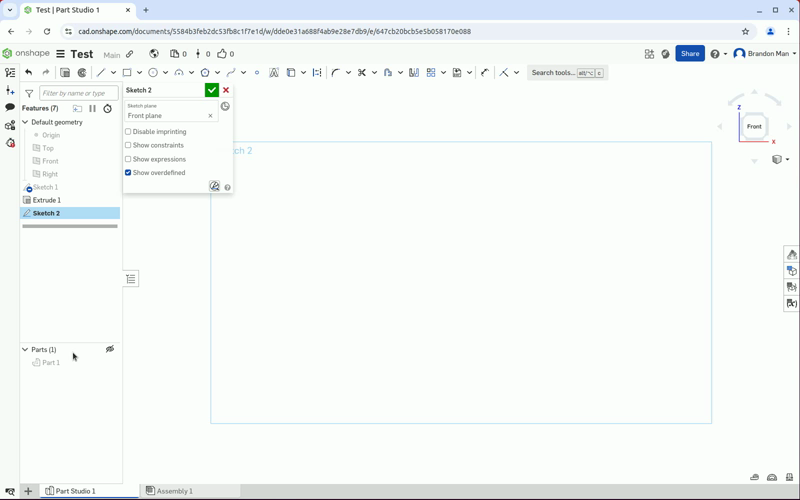
key(l)
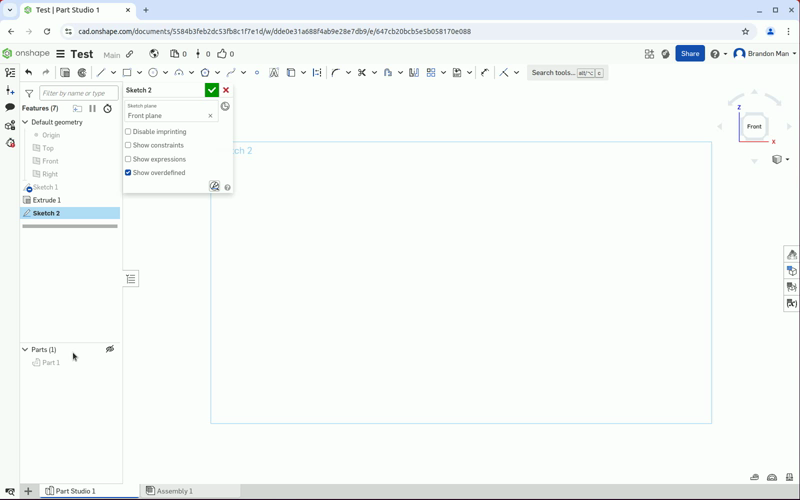
key_down(shift)
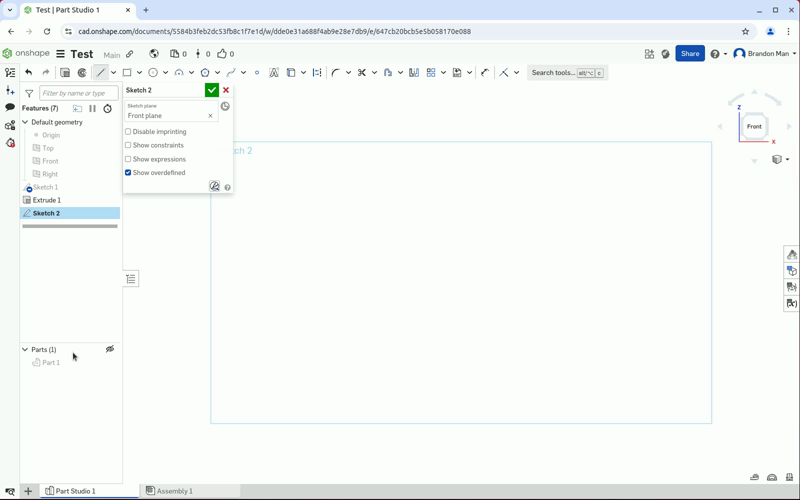
mouse_move(460, 282)
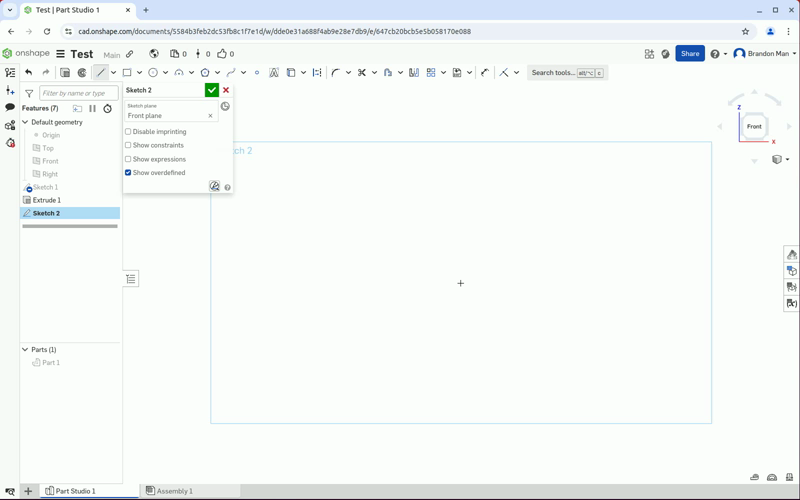
click(460, 282)
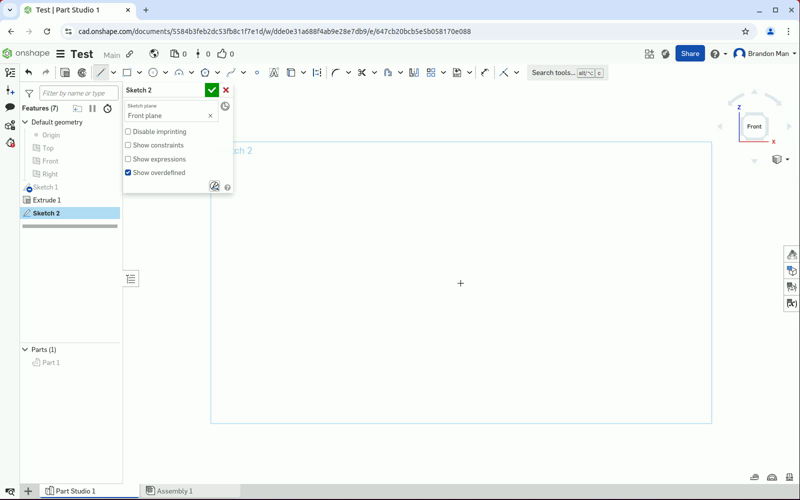
key_up(shift)
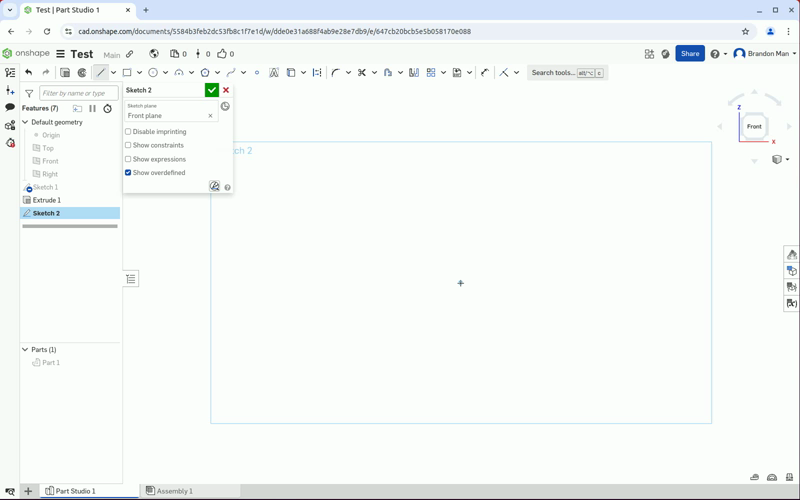
key_down(shift)
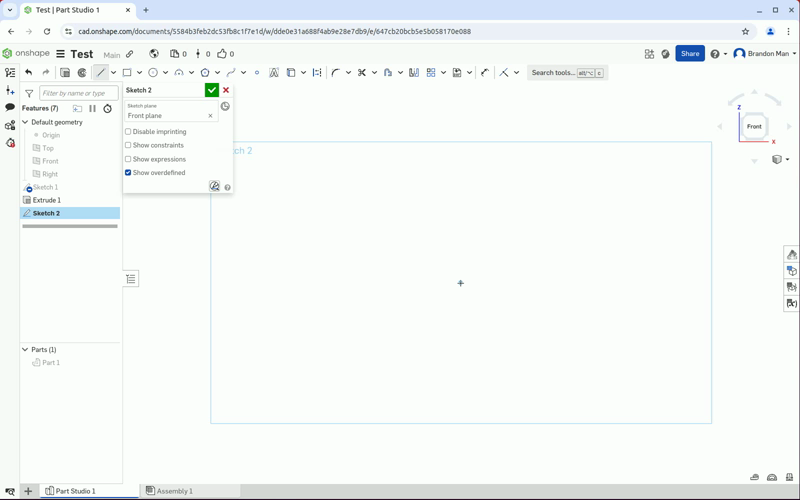
mouse_move(490, 282)
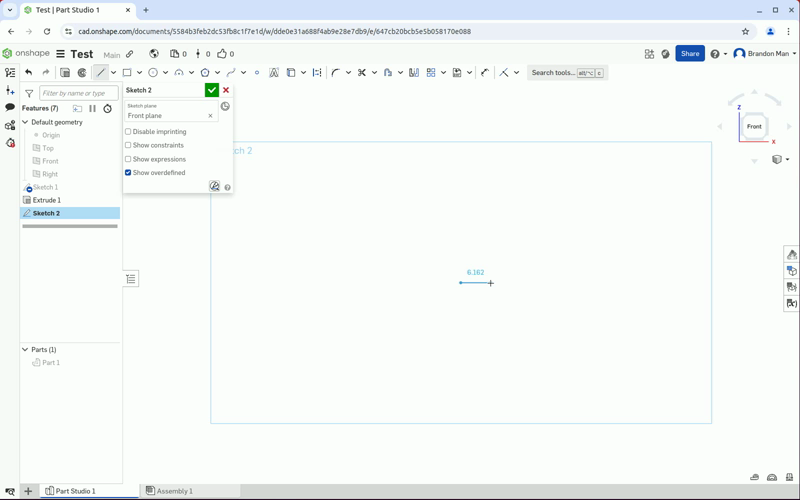
mouse_move(462, 282)
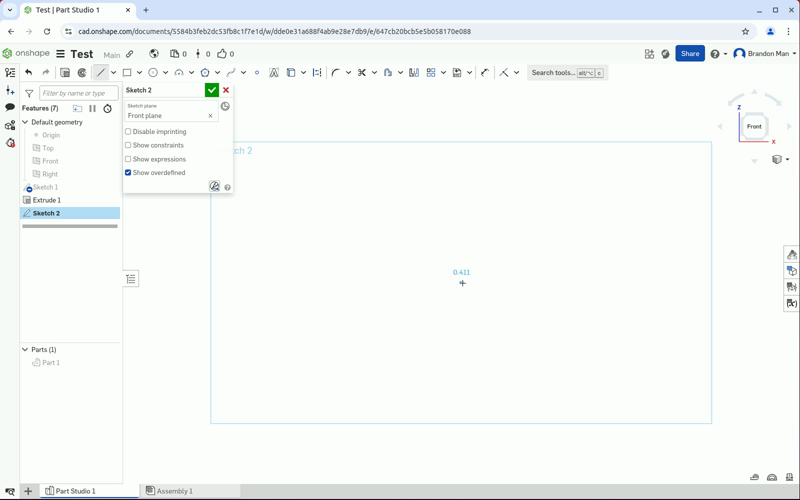
scroll(6)
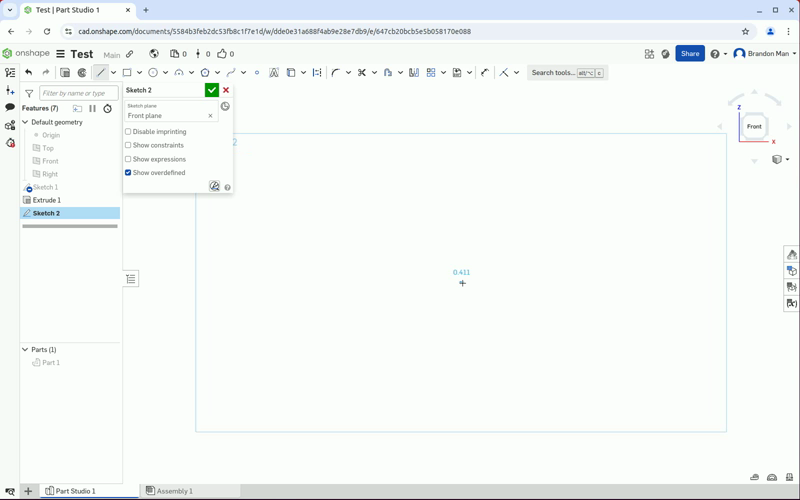
scroll(6)
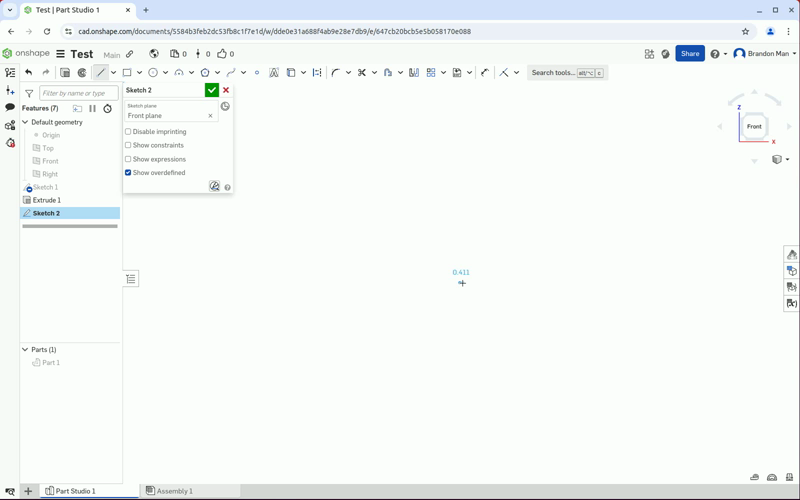
scroll(6)
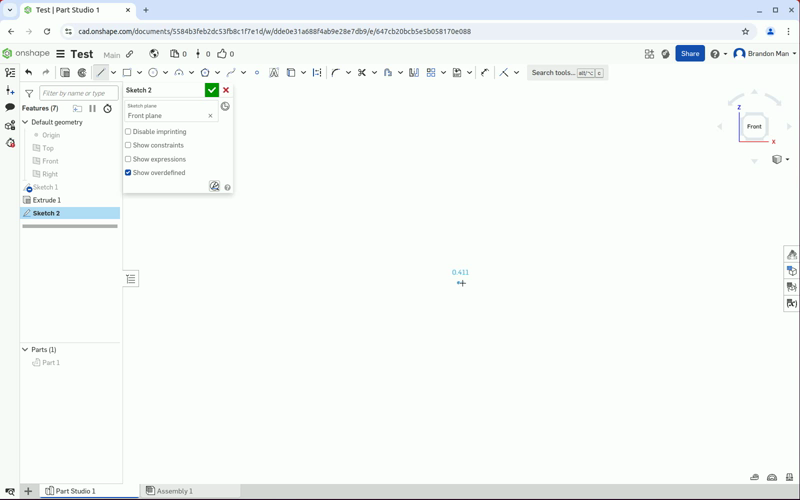
scroll(6)
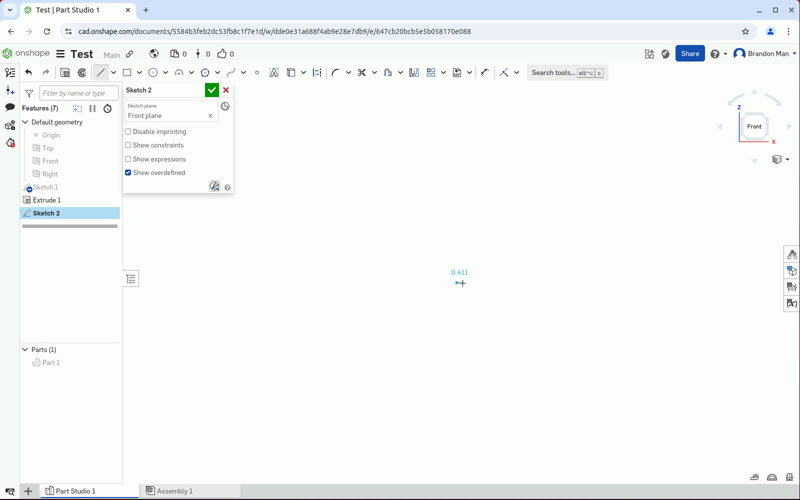
scroll(6)
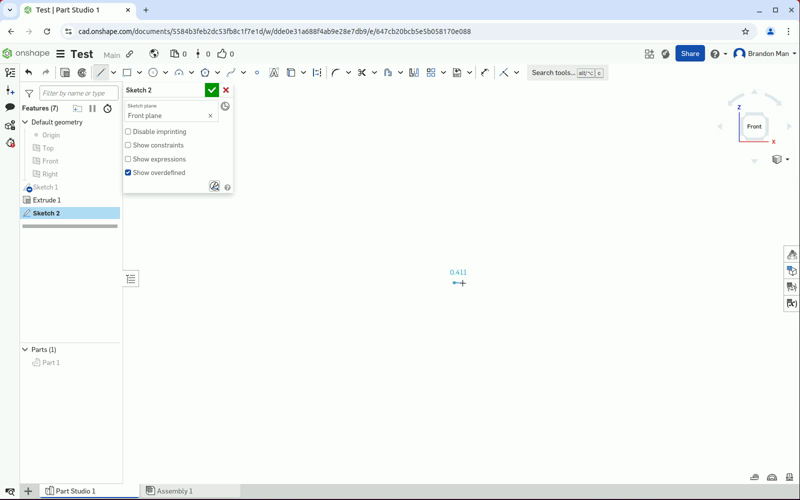
scroll(6)
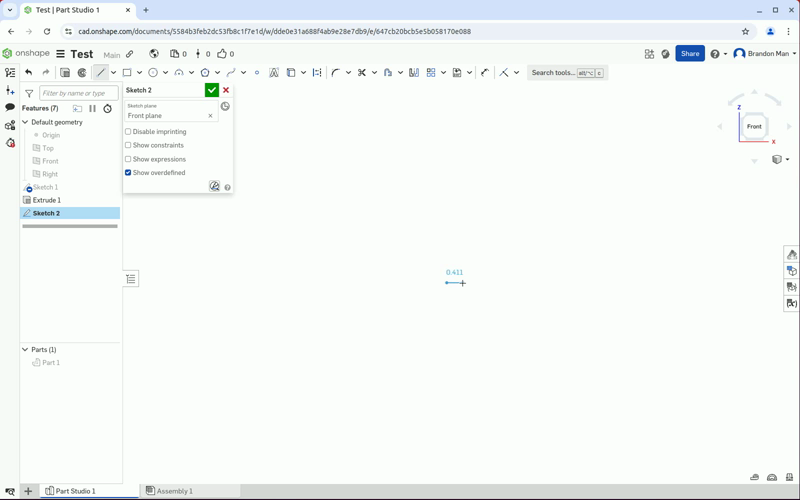
scroll(6)
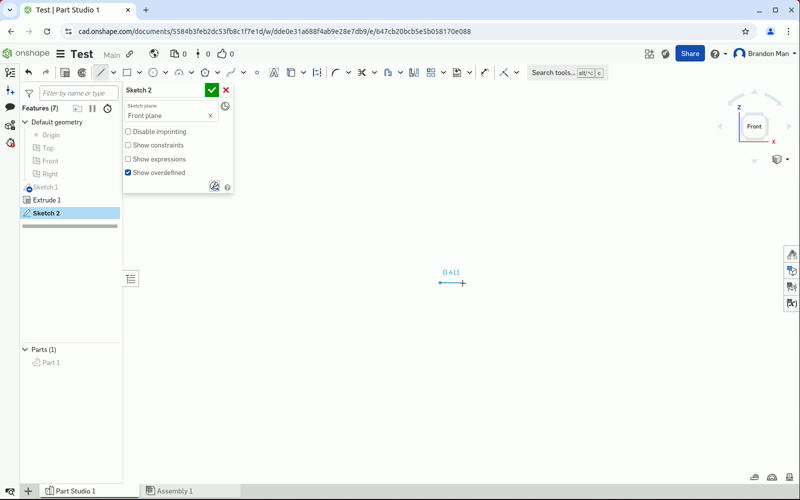
click(462, 282)
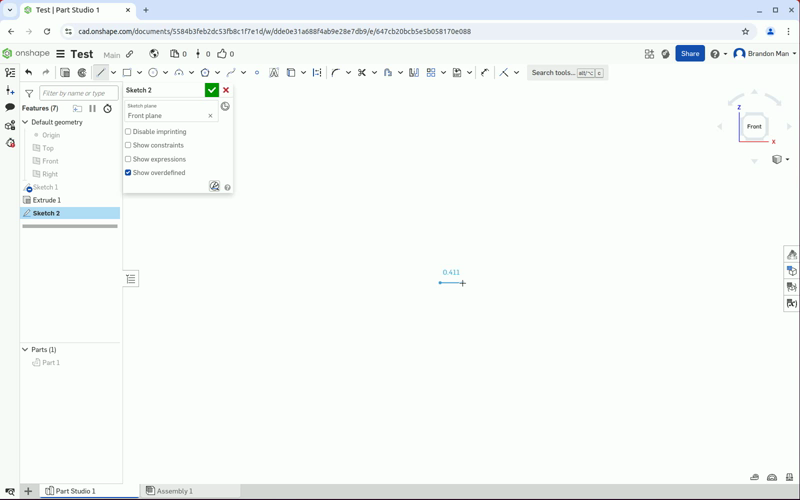
scroll(-6)
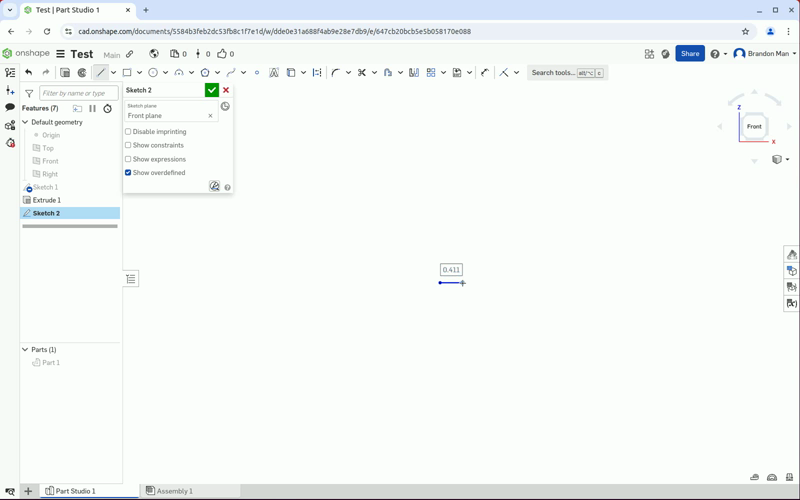
scroll(-6)
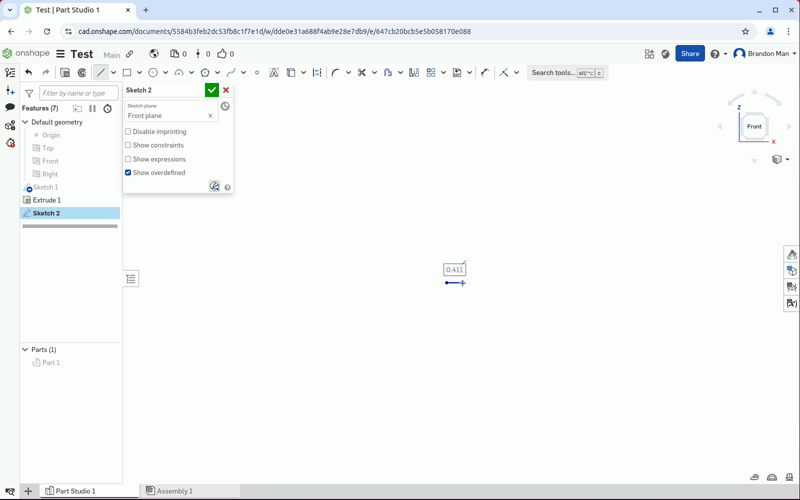
scroll(-6)
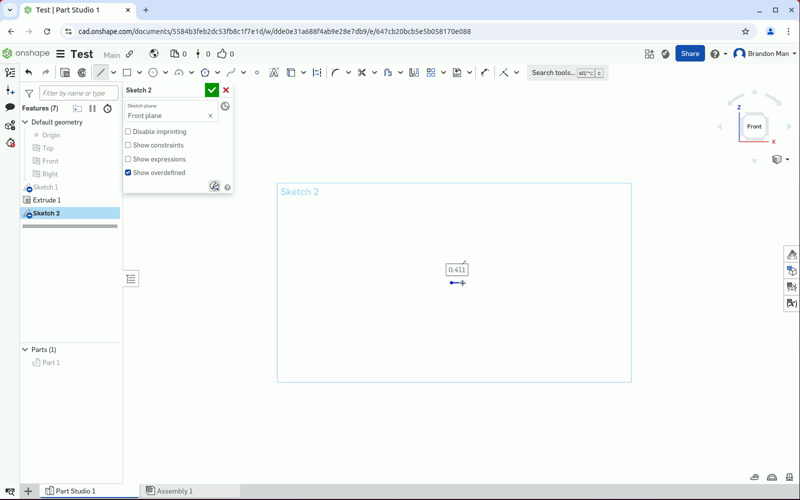
scroll(-6)
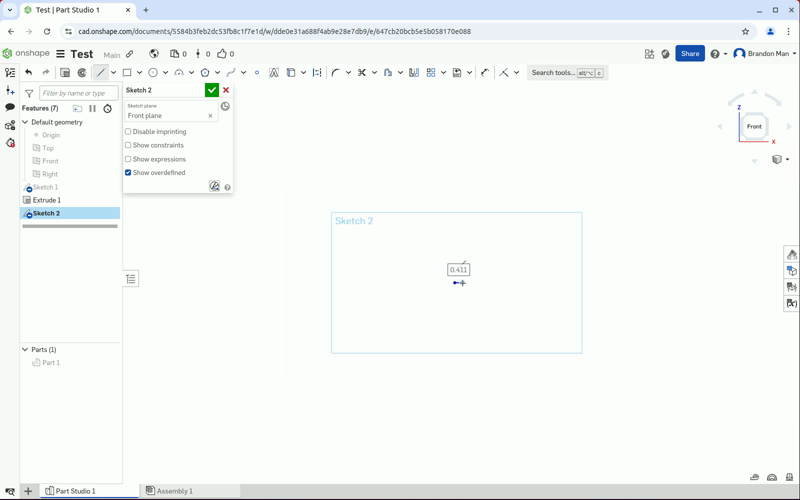
scroll(-6)
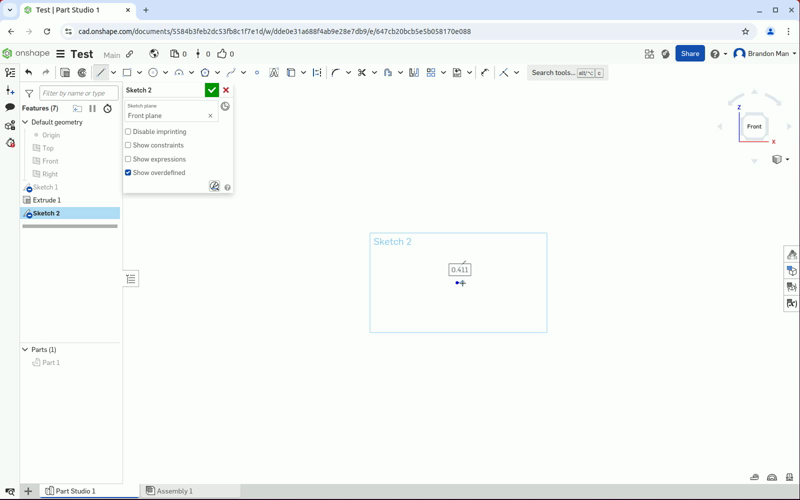
scroll(-6)
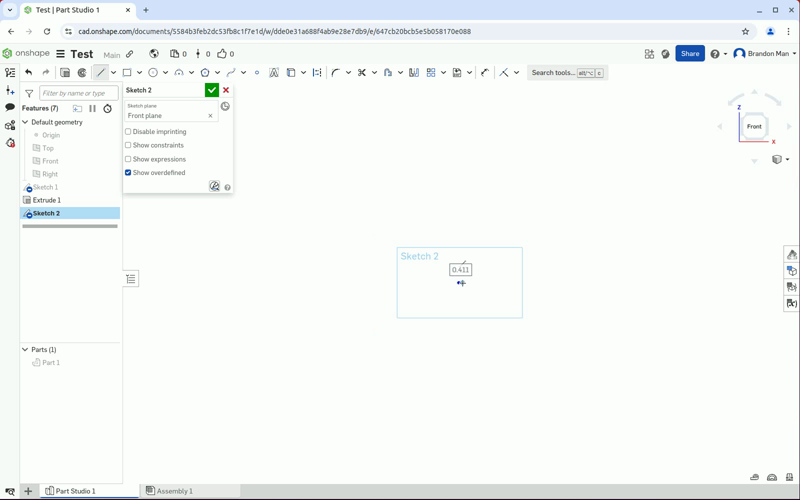
scroll(-6)
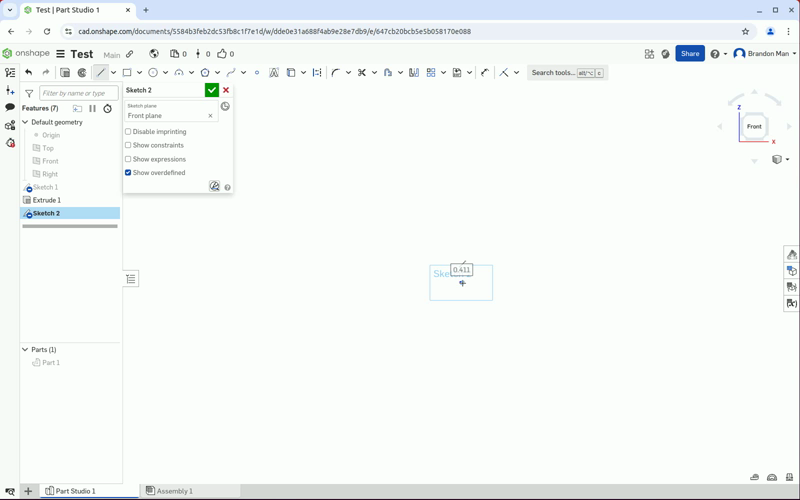
key_up(shift)
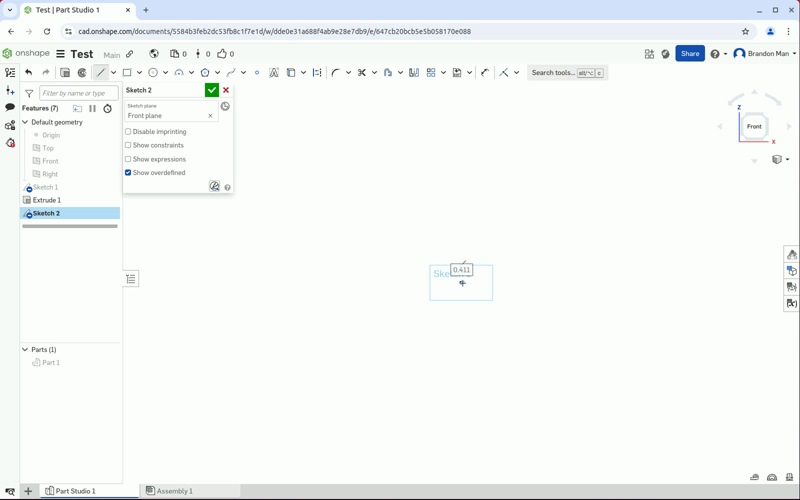
key_down(shift)
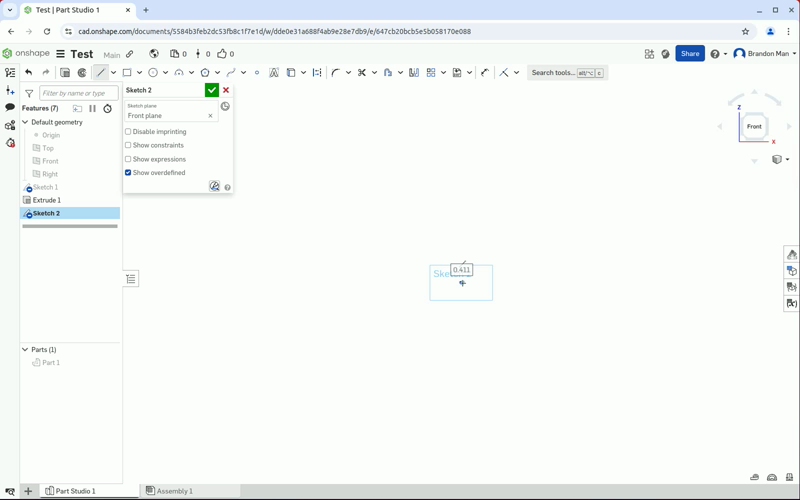
mouse_move(492, 282)
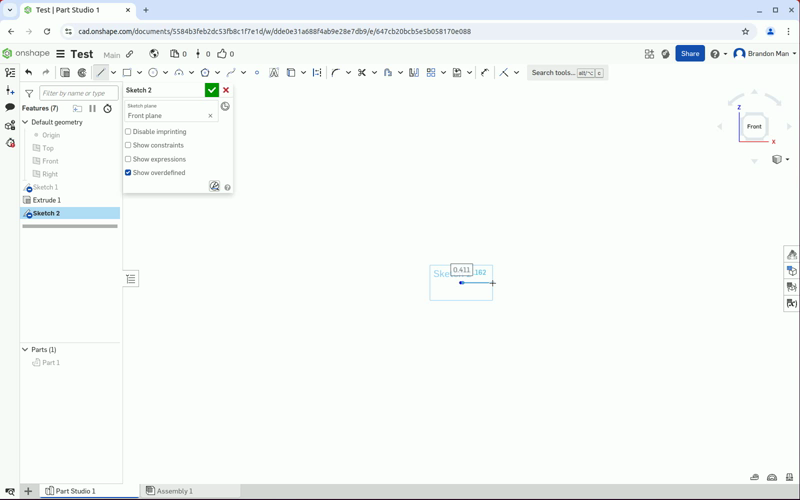
mouse_move(462, 280)
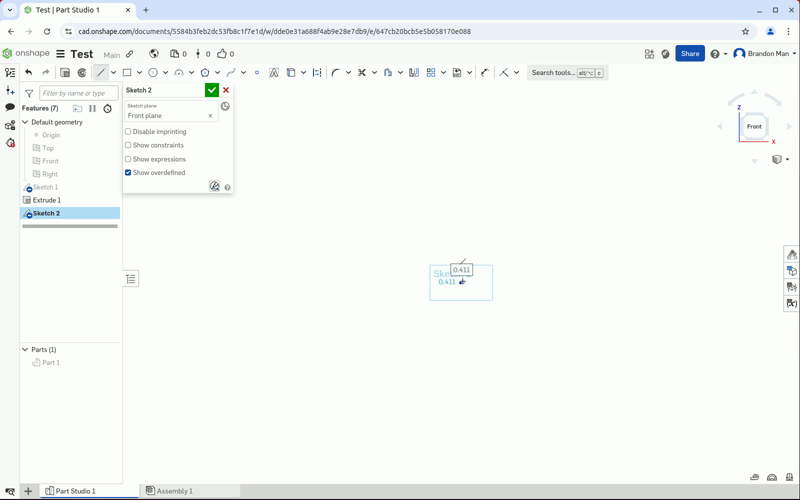
scroll(6)
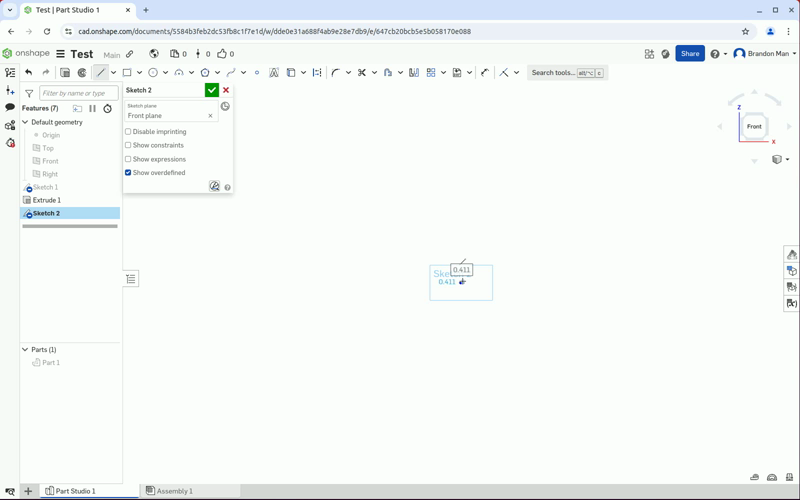
scroll(6)
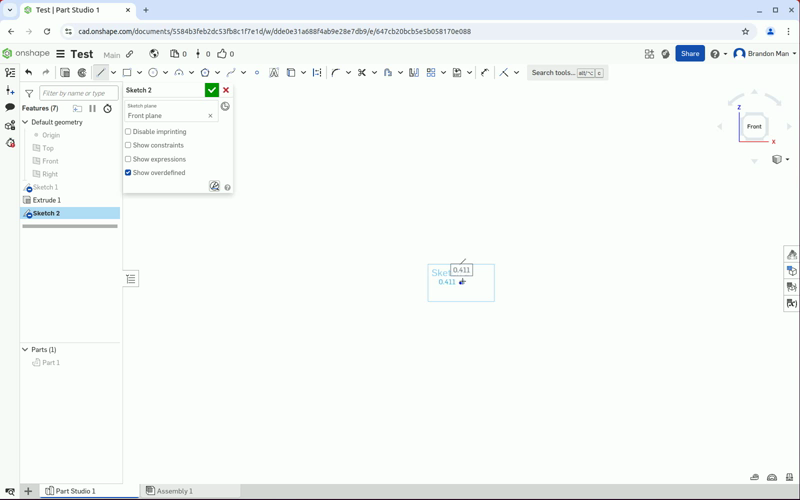
scroll(6)
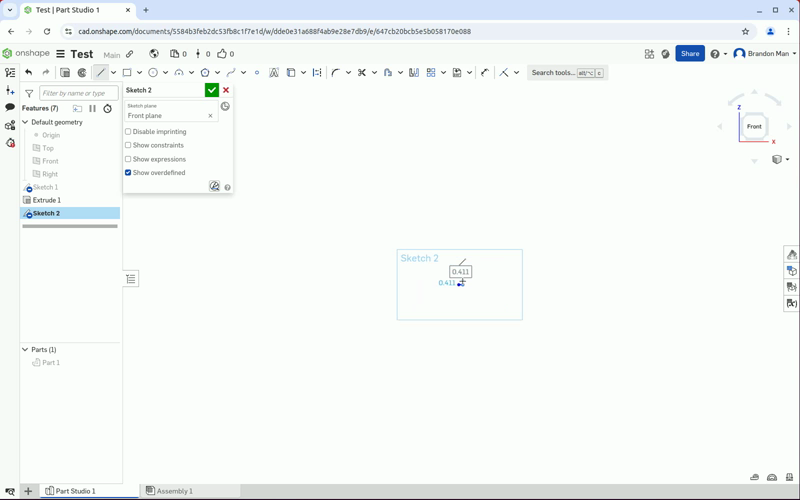
scroll(6)
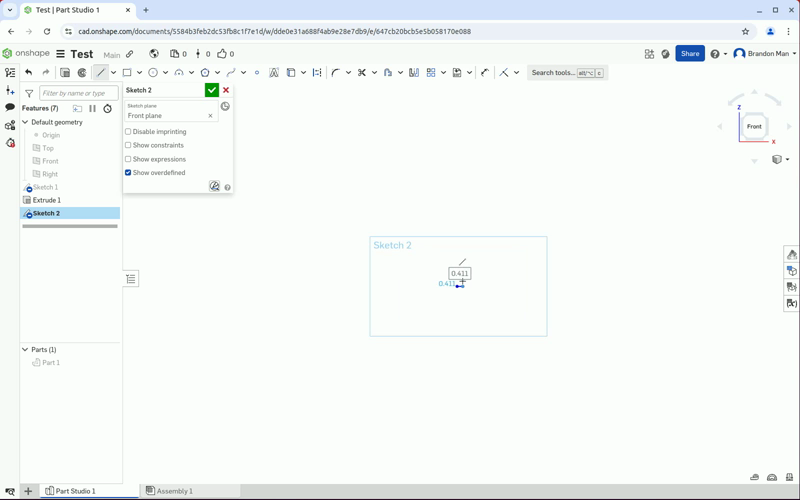
scroll(6)
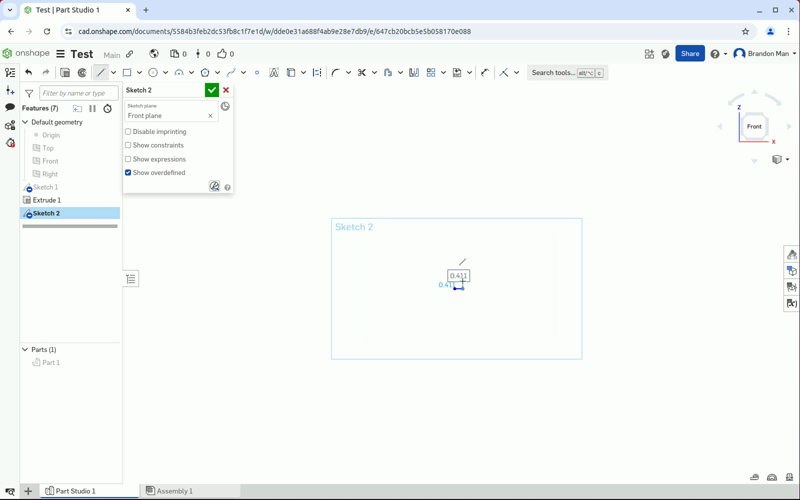
scroll(6)
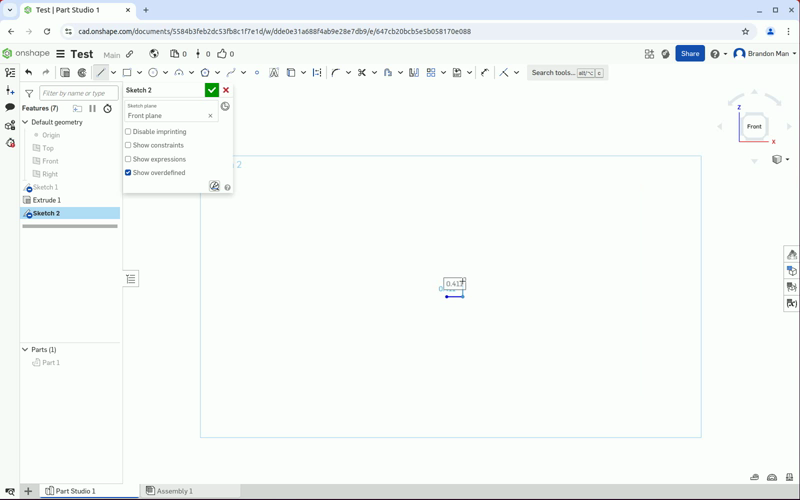
scroll(6)
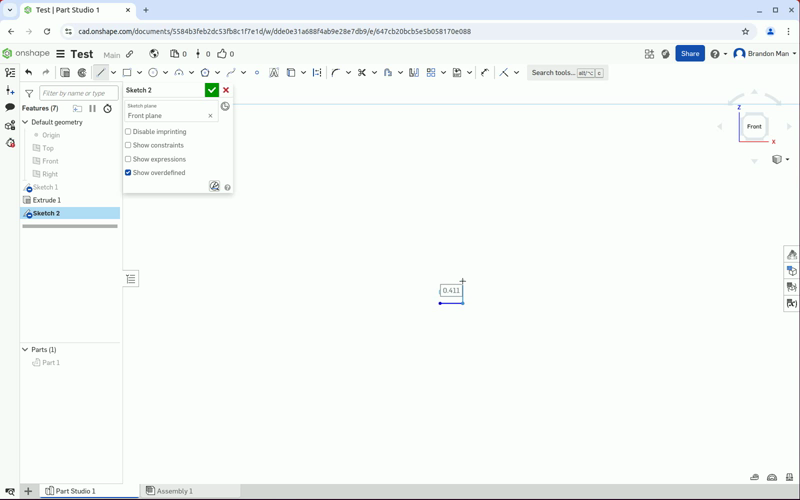
click(462, 280)
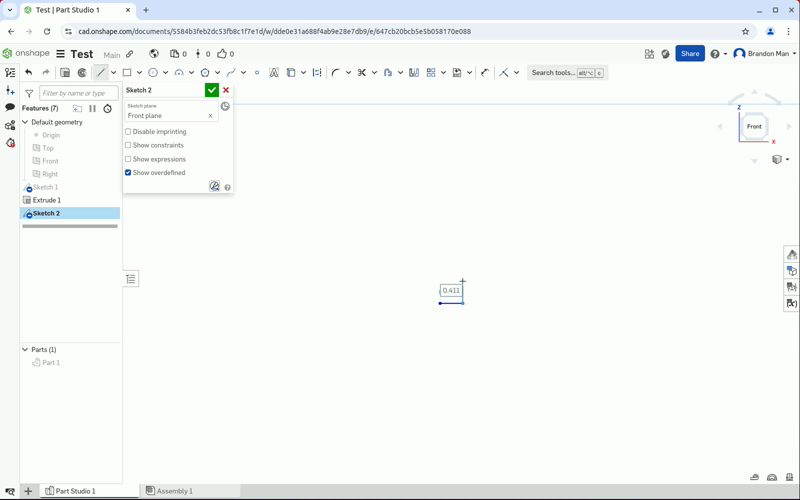
scroll(-6)
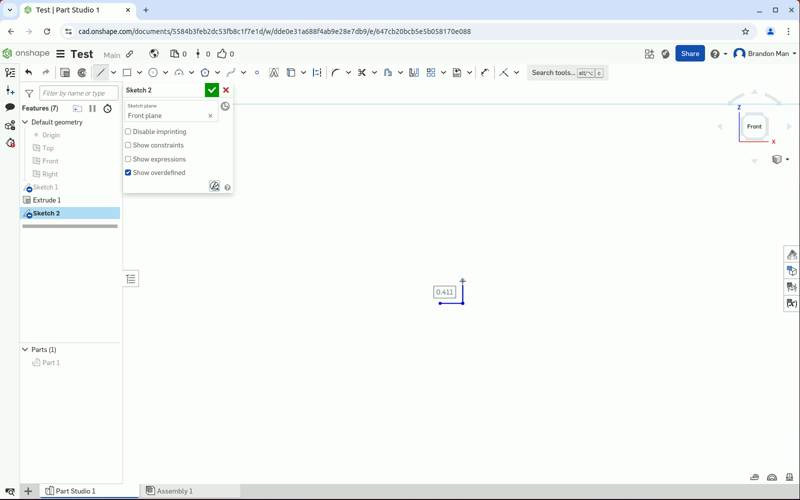
scroll(-6)
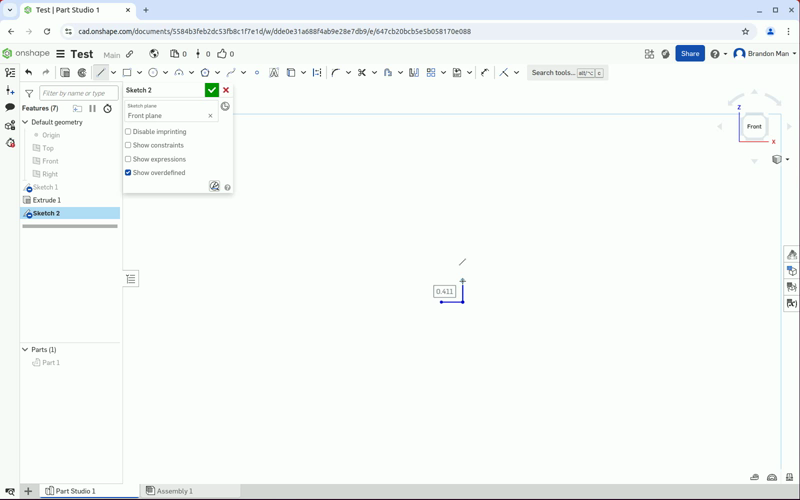
scroll(-6)
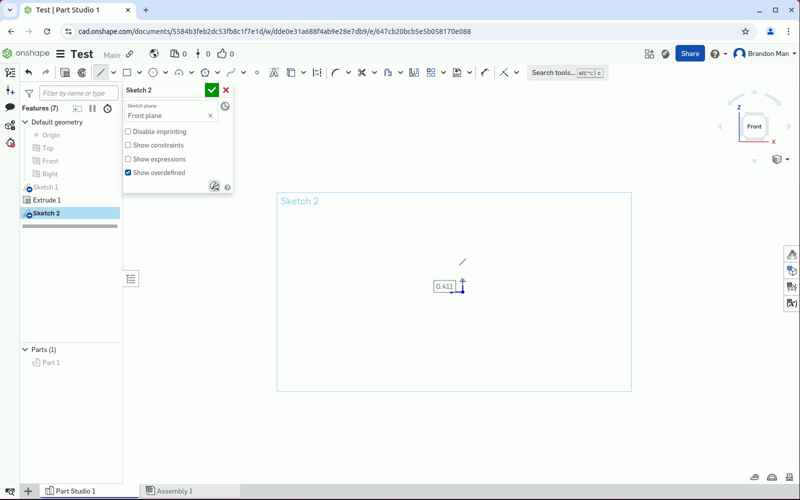
scroll(-6)
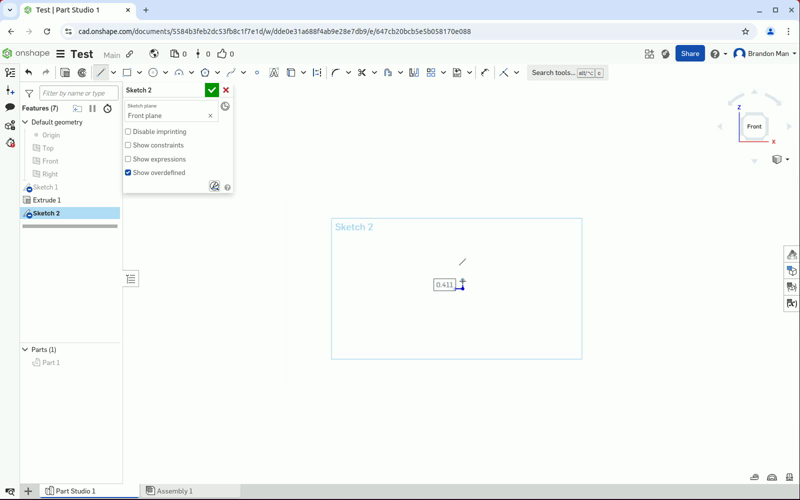
scroll(-6)
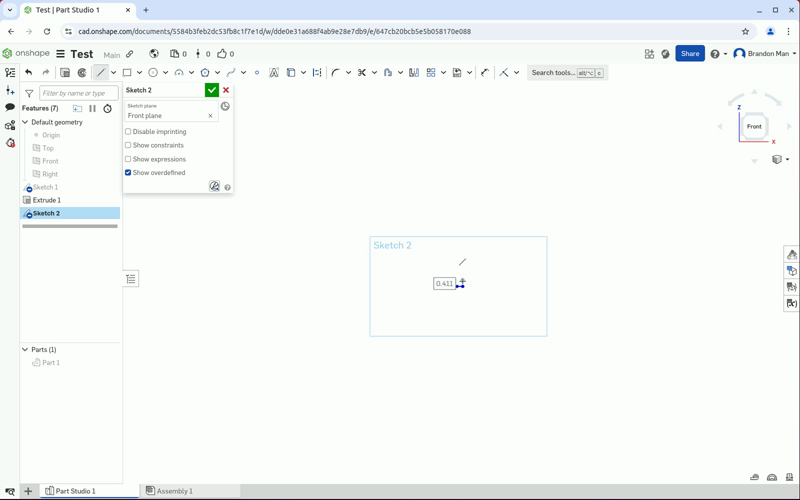
scroll(-6)
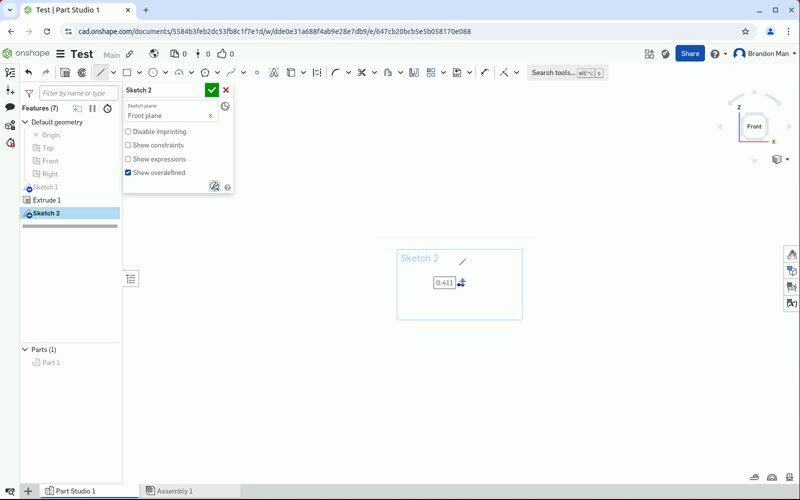
scroll(-6)
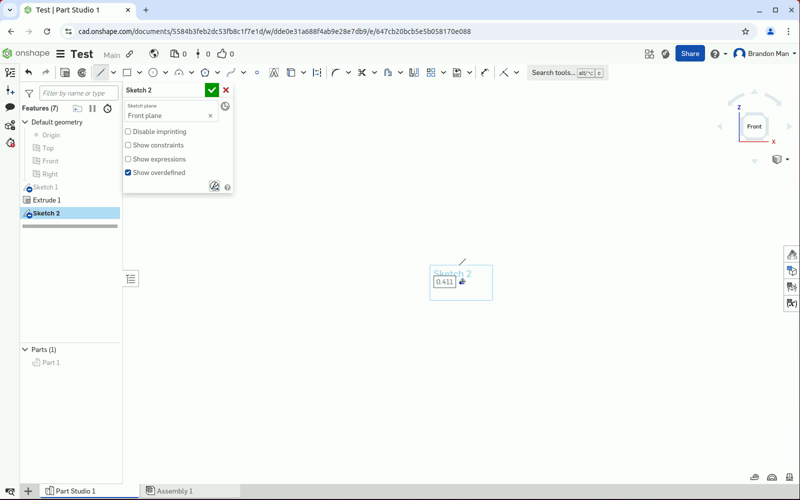
key_up(shift)
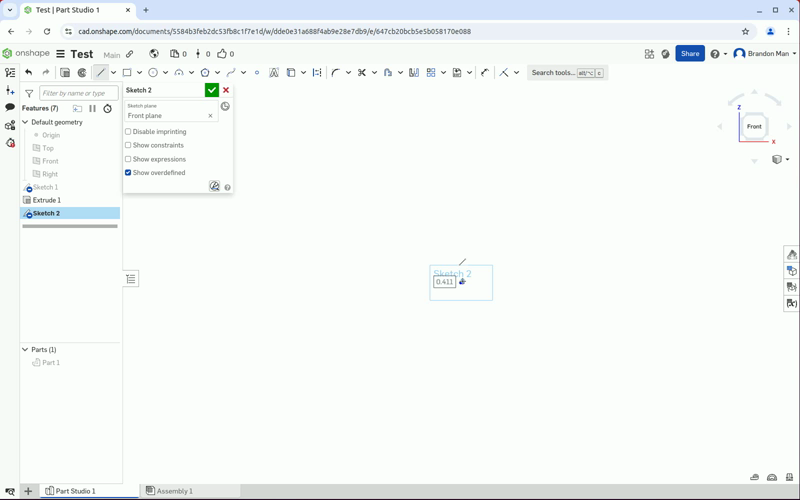
key_down(shift)
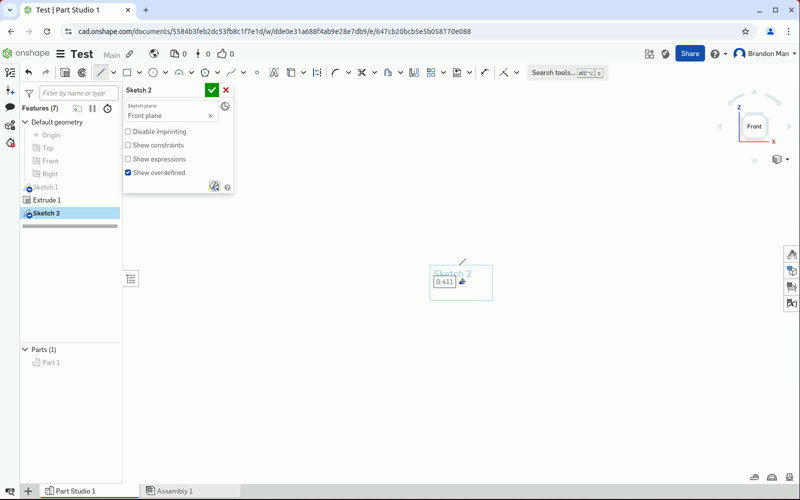
mouse_move(492, 280)
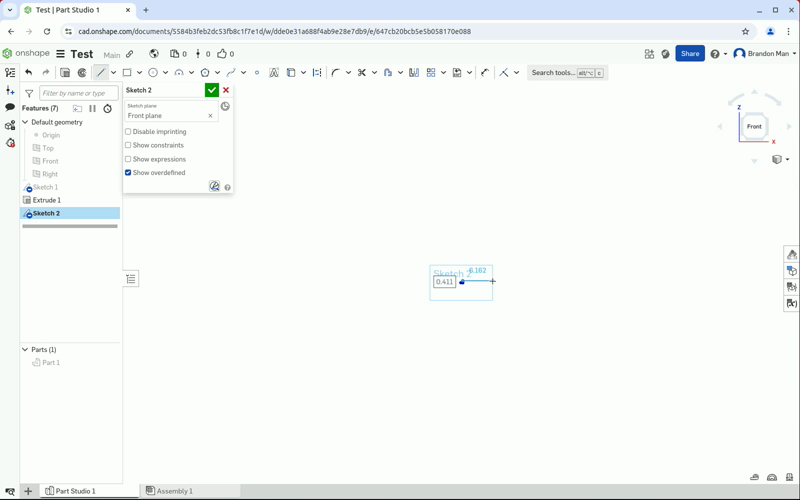
mouse_move(462, 236)
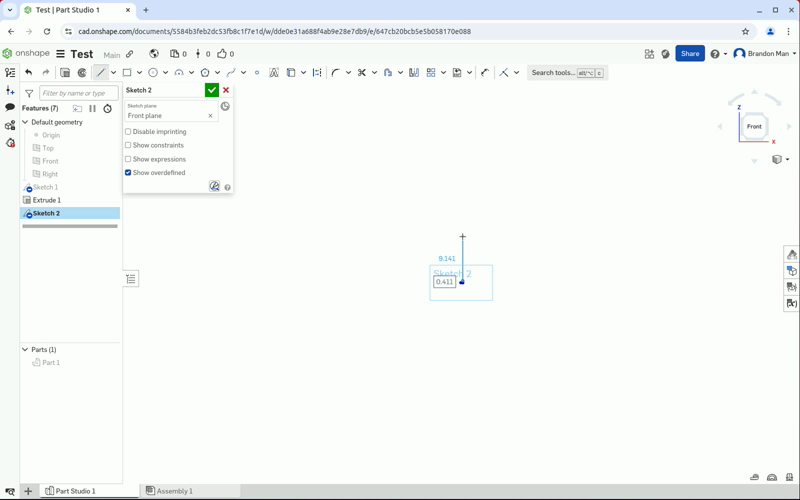
click(462, 236)
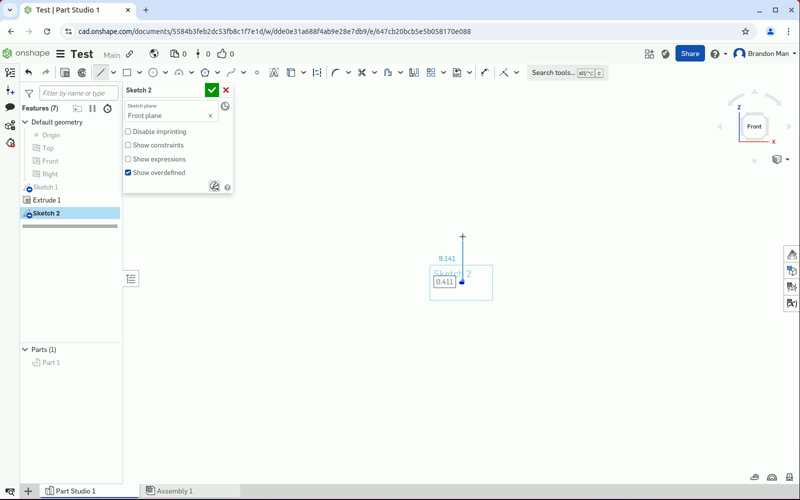
key_up(shift)
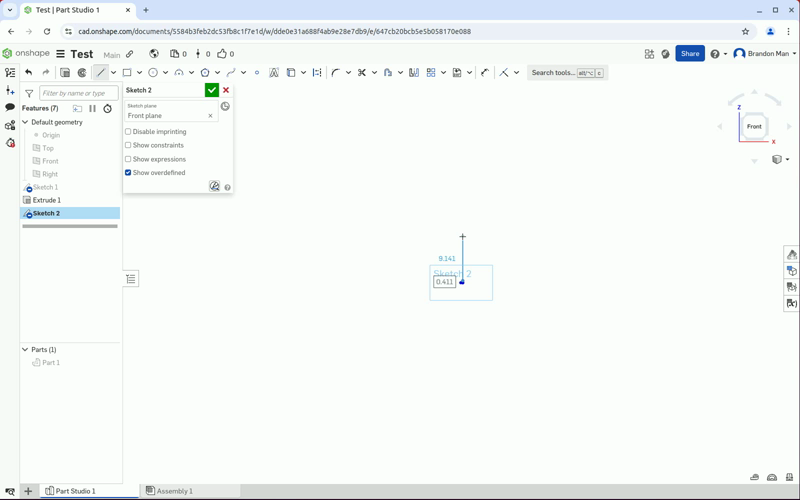
key_down(shift)
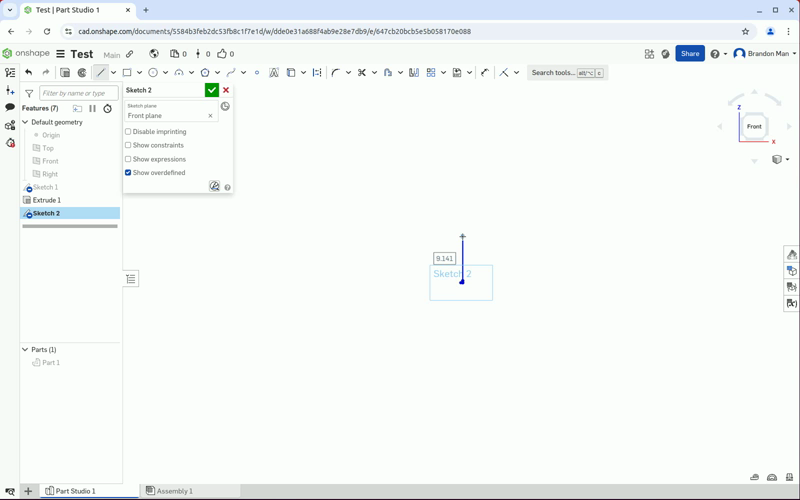
mouse_move(492, 236)
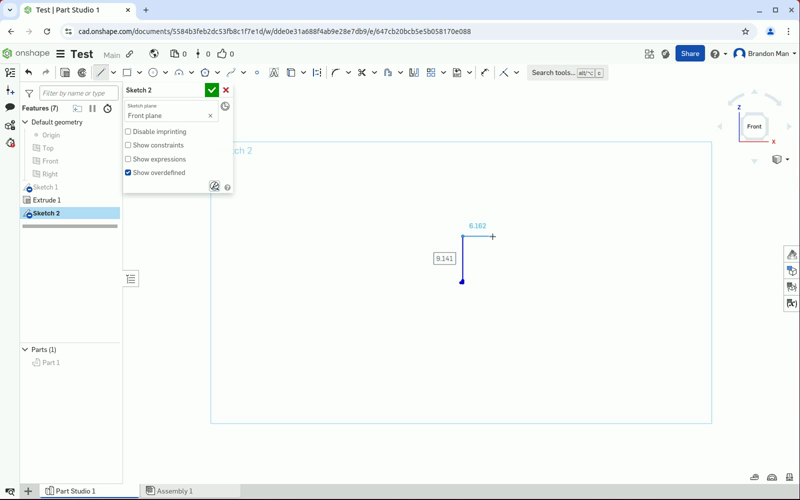
mouse_move(462, 234)
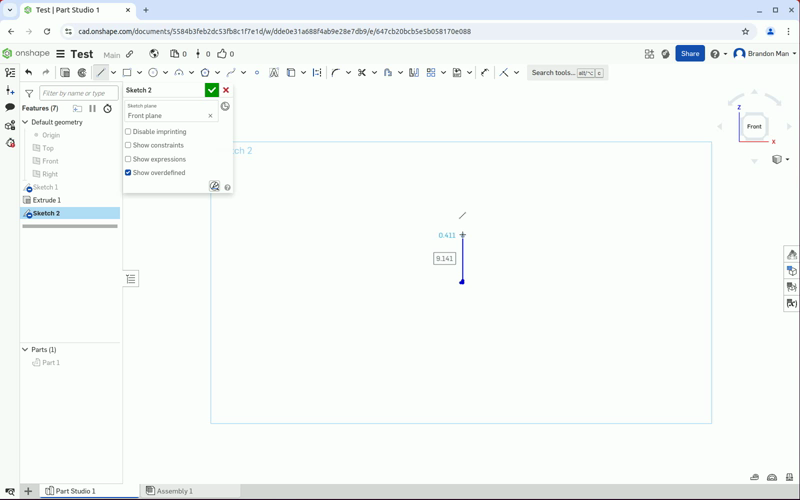
scroll(6)
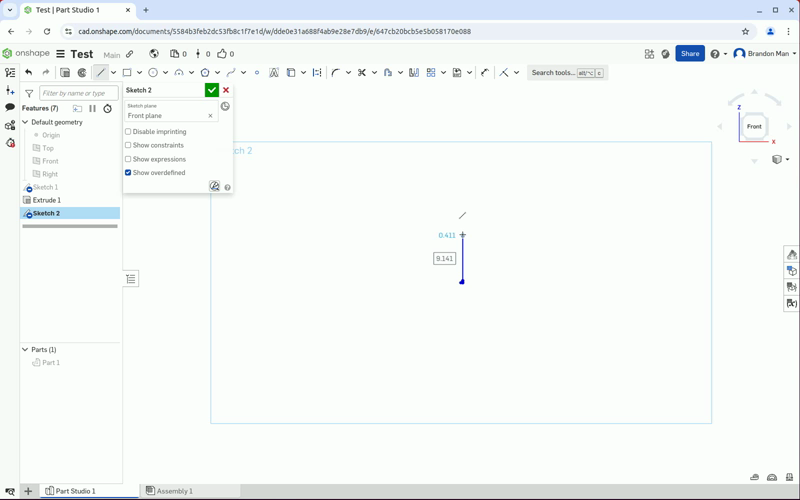
scroll(6)
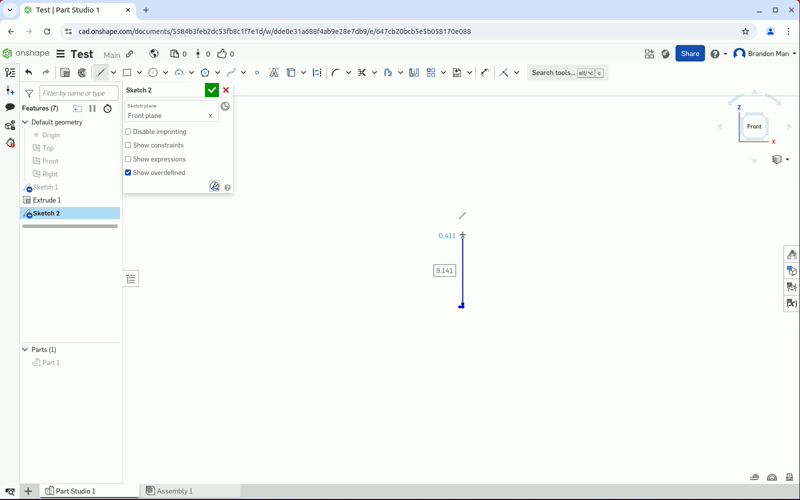
scroll(6)
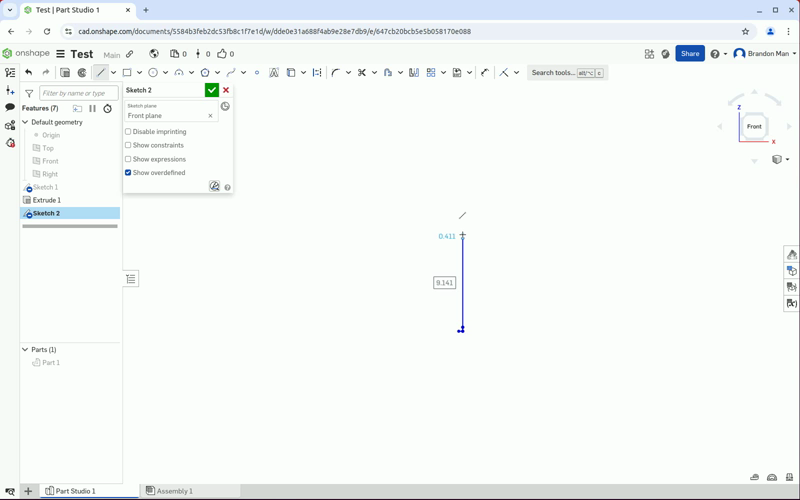
scroll(6)
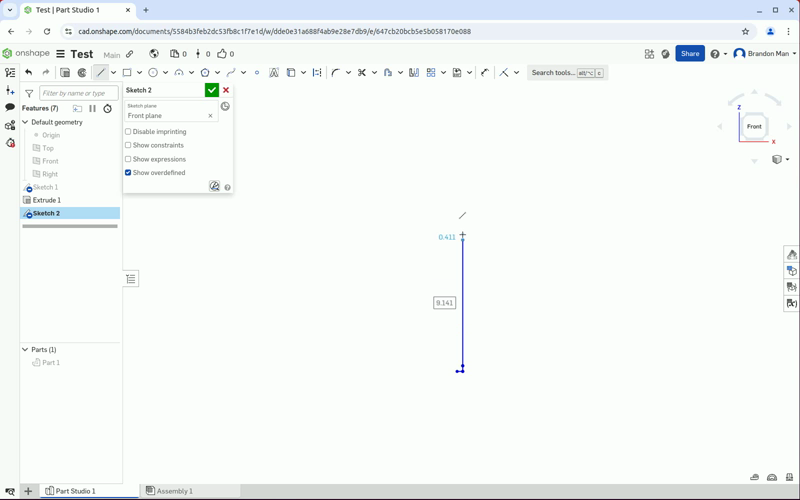
scroll(6)
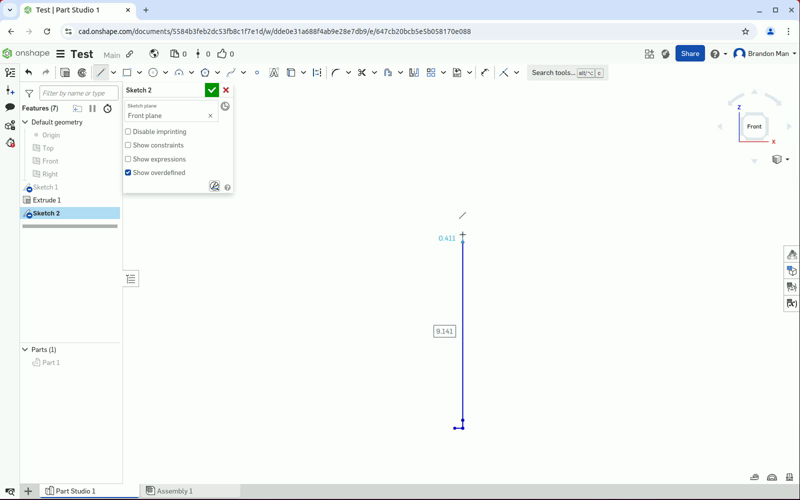
scroll(6)
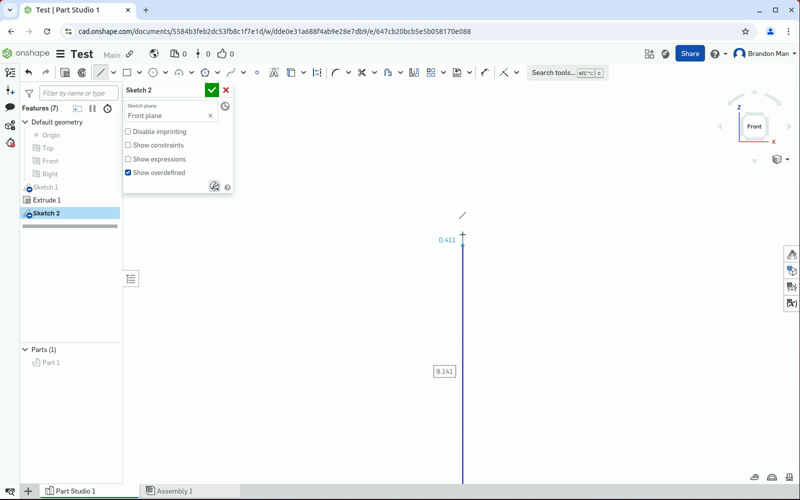
scroll(6)
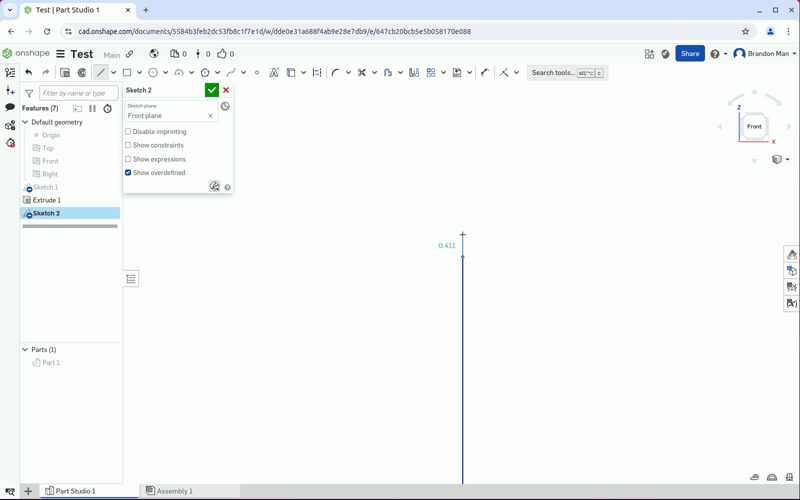
click(462, 234)
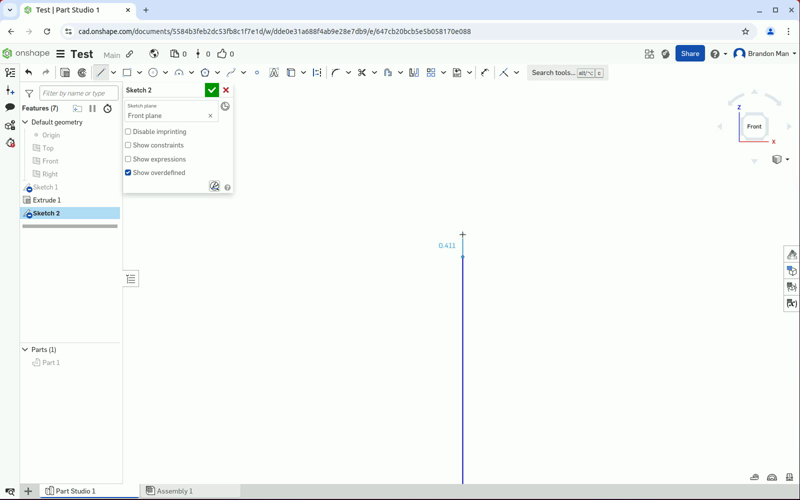
scroll(-6)
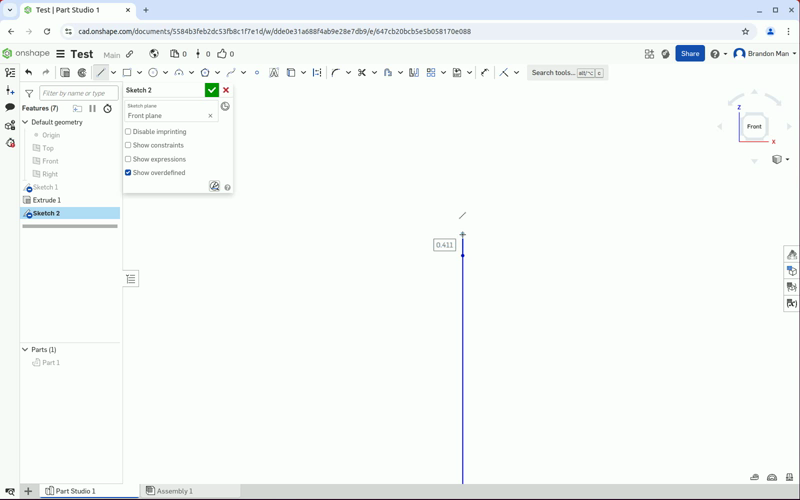
scroll(-6)
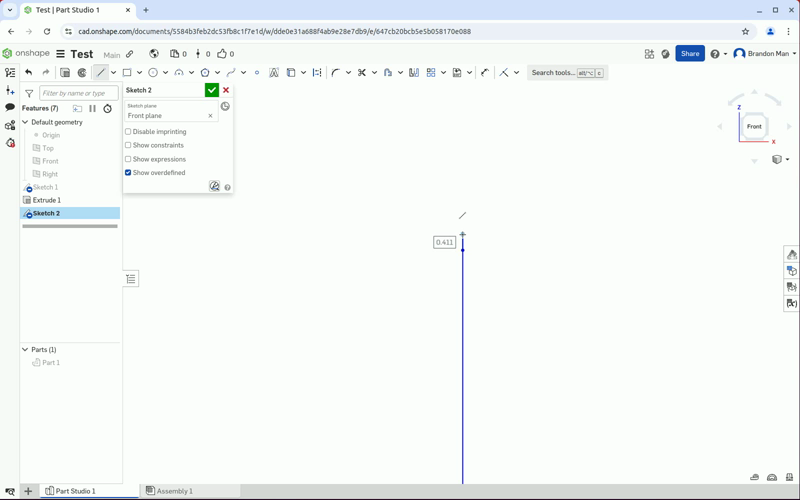
scroll(-6)
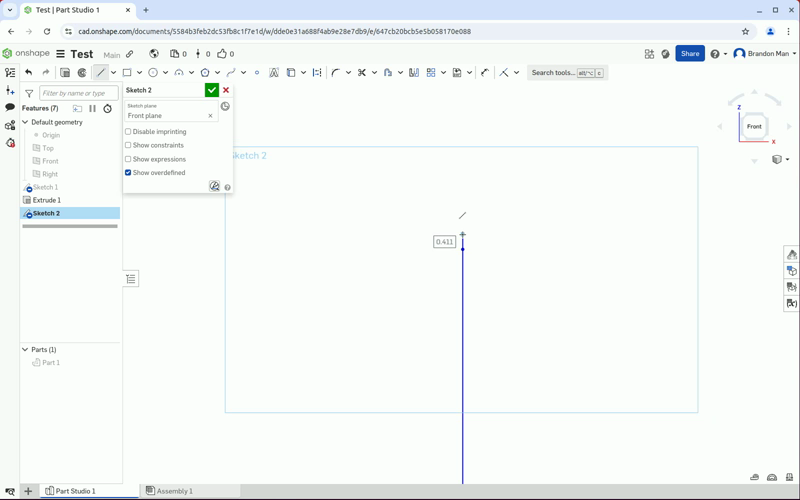
scroll(-6)
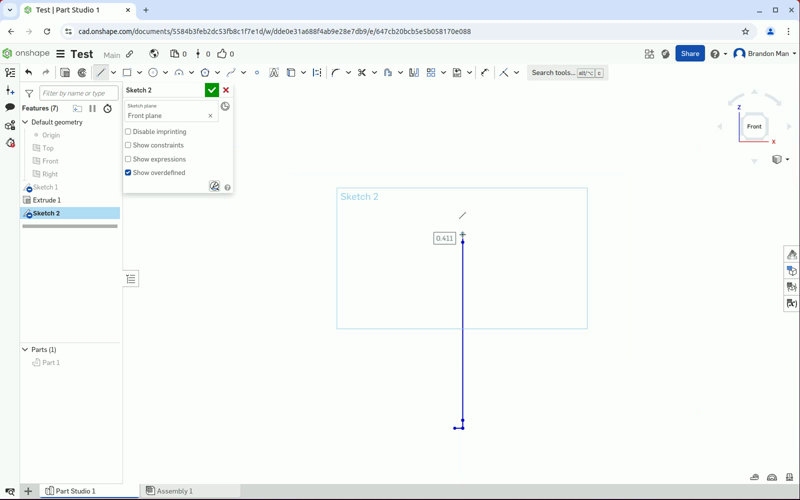
scroll(-6)
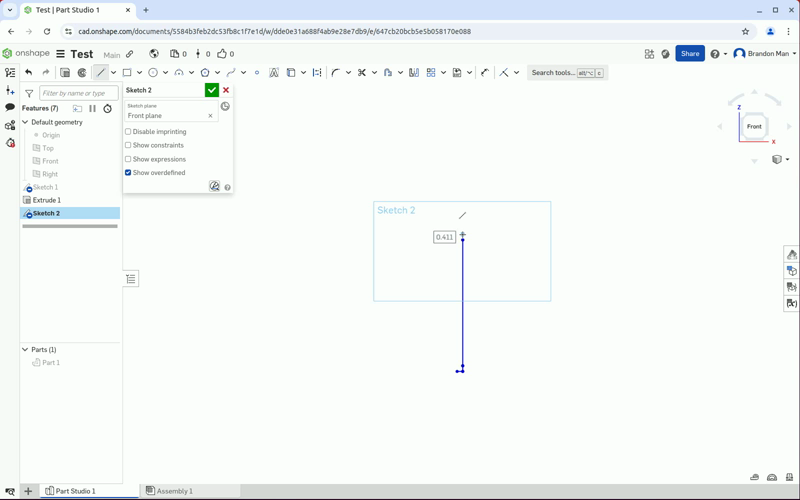
scroll(-6)
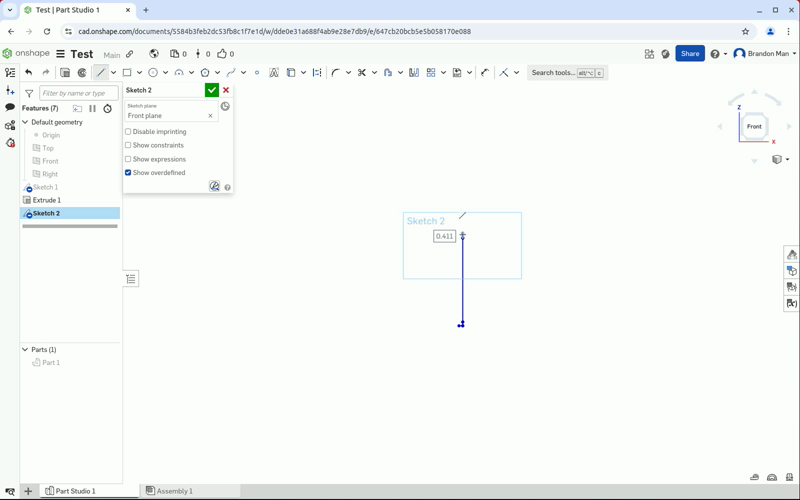
scroll(-6)
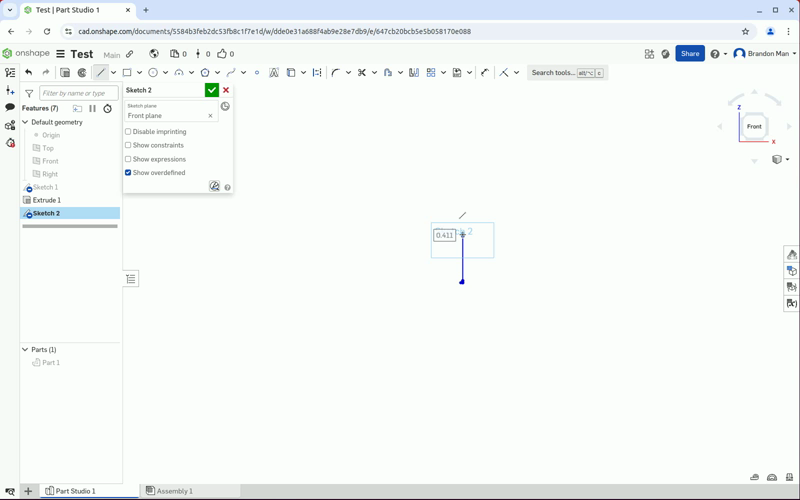
key_up(shift)
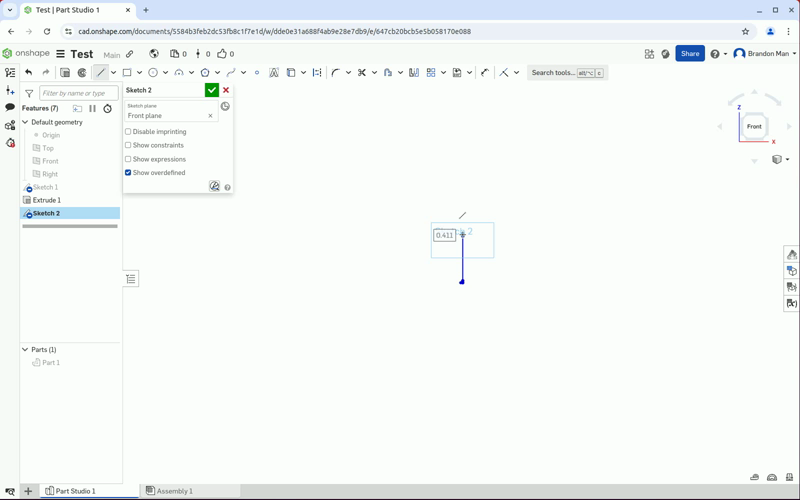
key_down(shift)
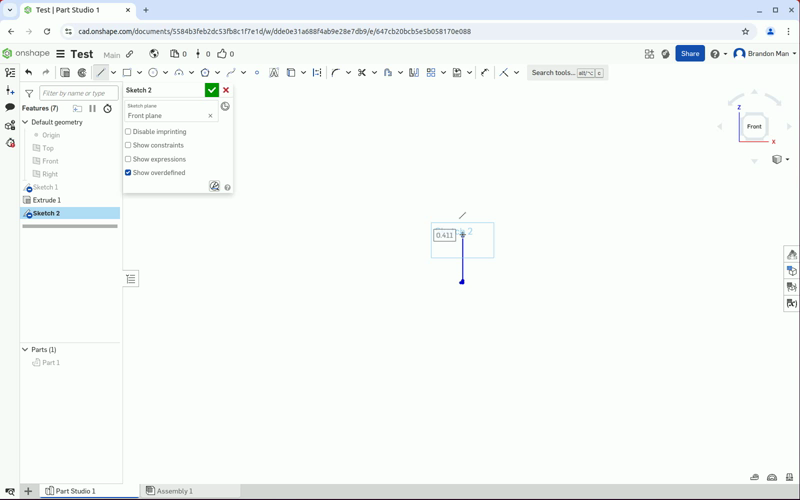
mouse_move(492, 234)
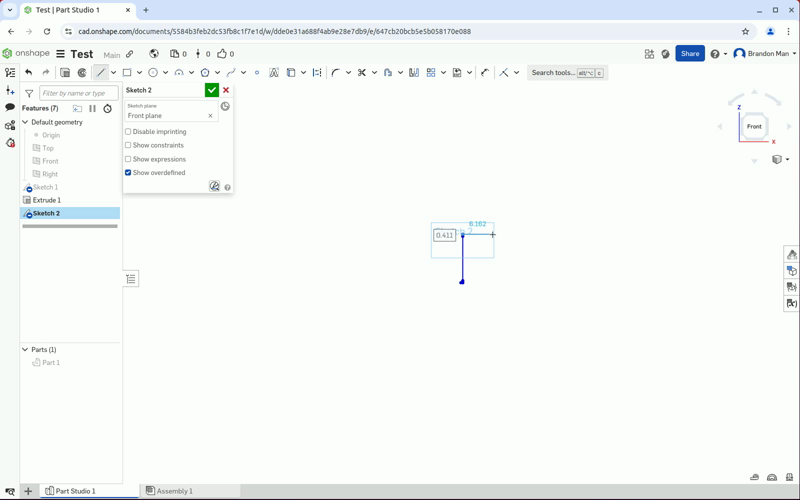
mouse_move(460, 234)
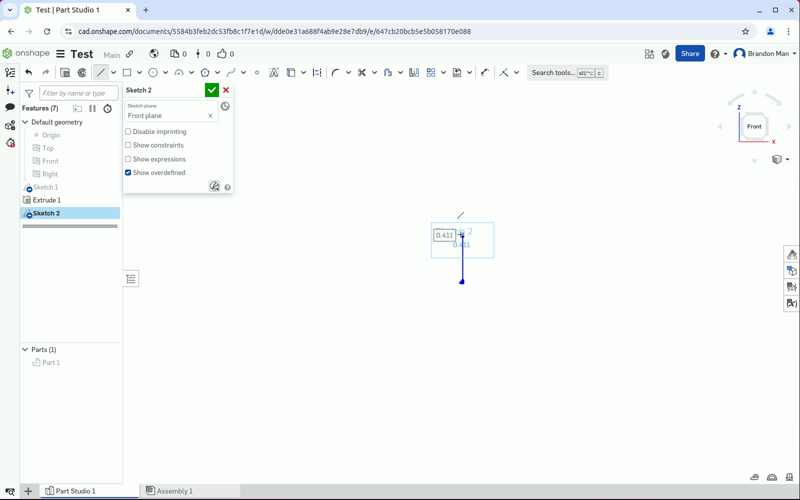
scroll(6)
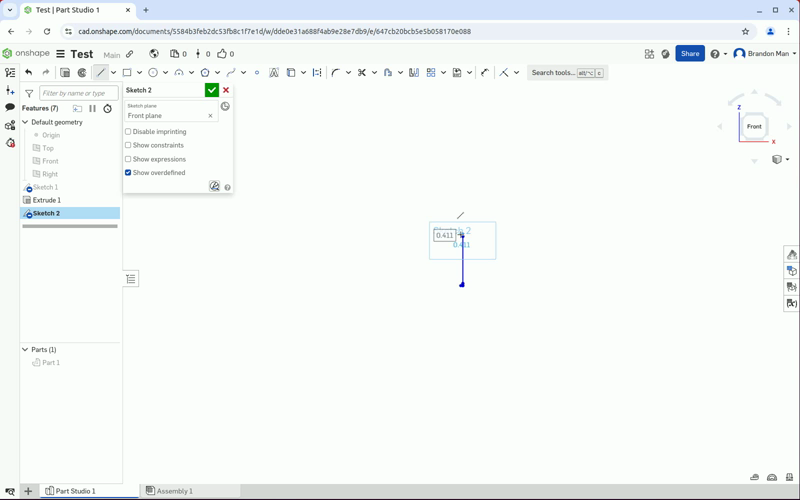
scroll(6)
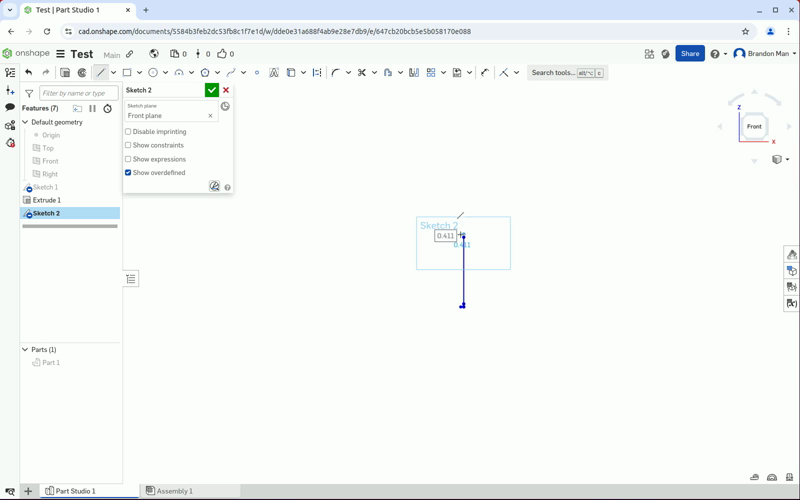
scroll(6)
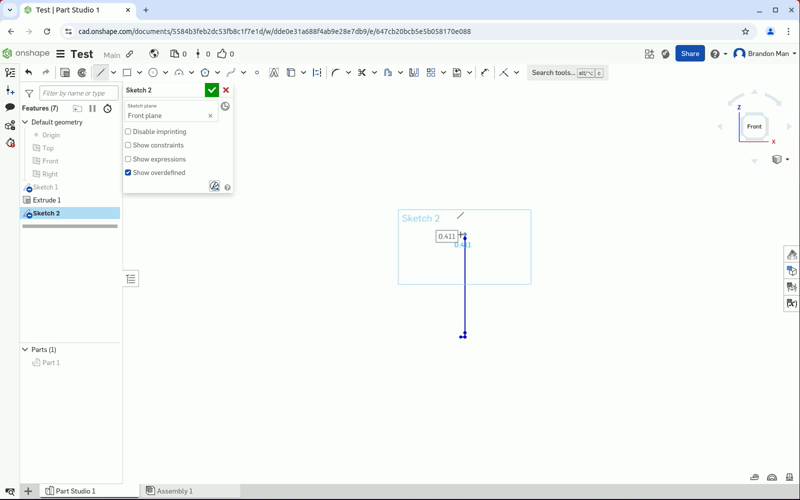
scroll(6)
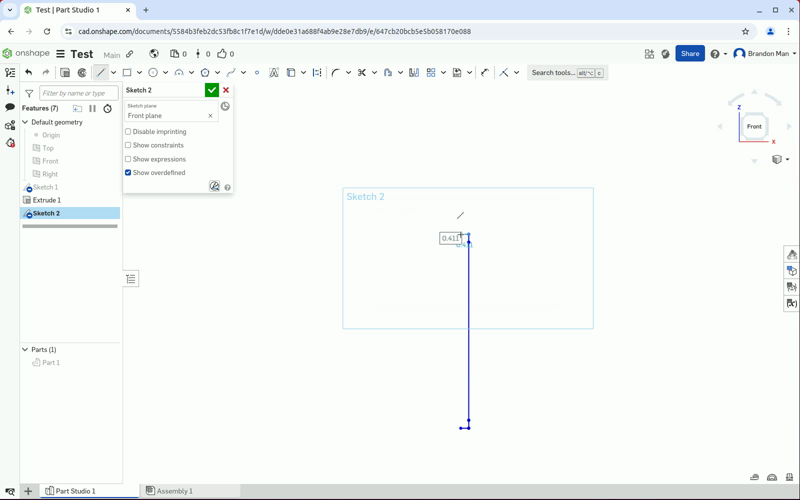
scroll(6)
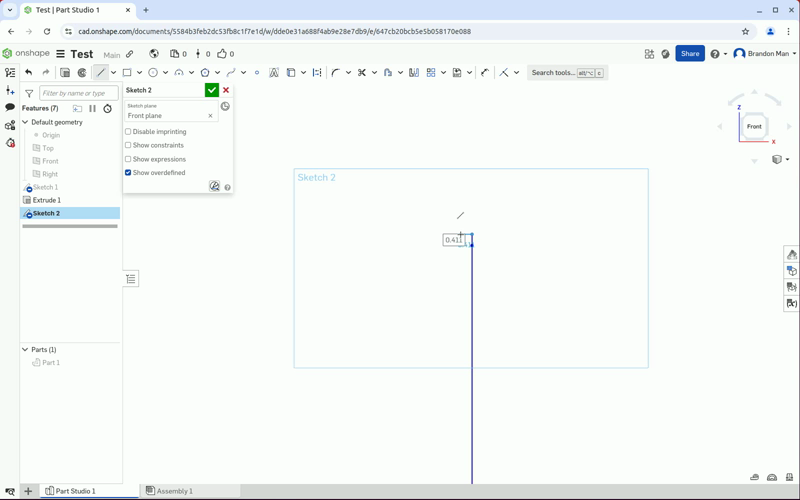
scroll(6)
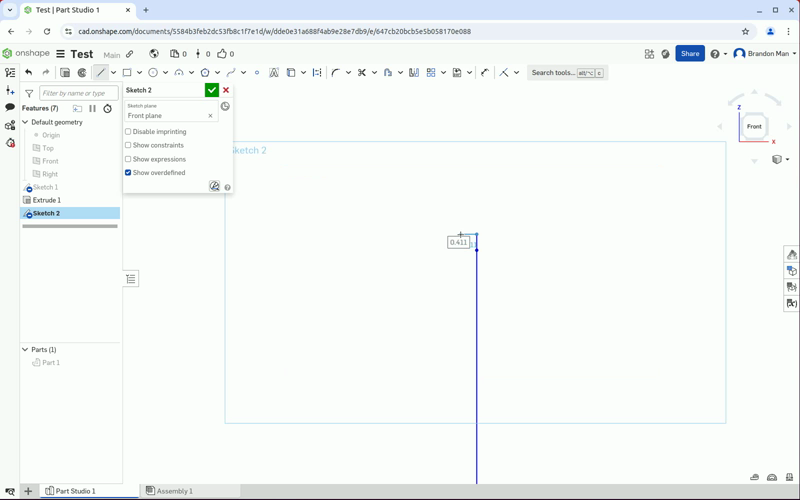
scroll(6)
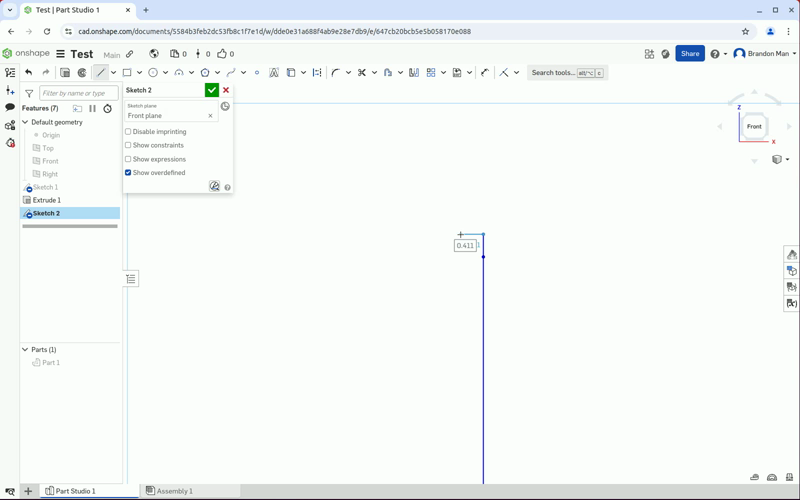
click(460, 234)
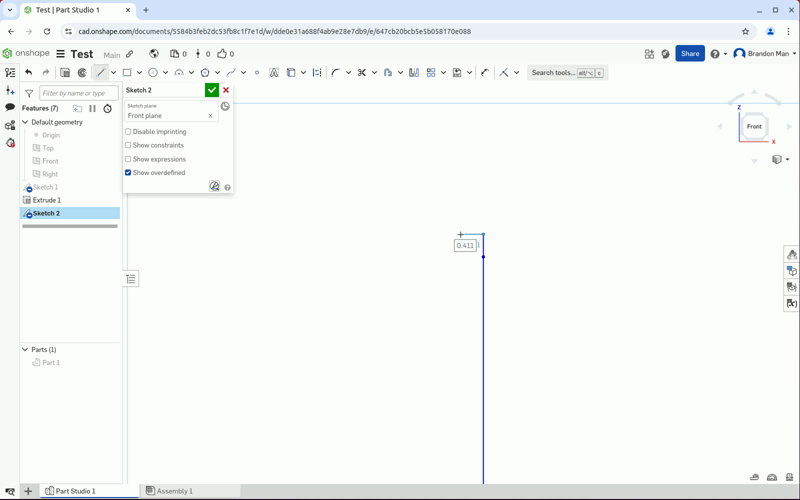
scroll(-6)
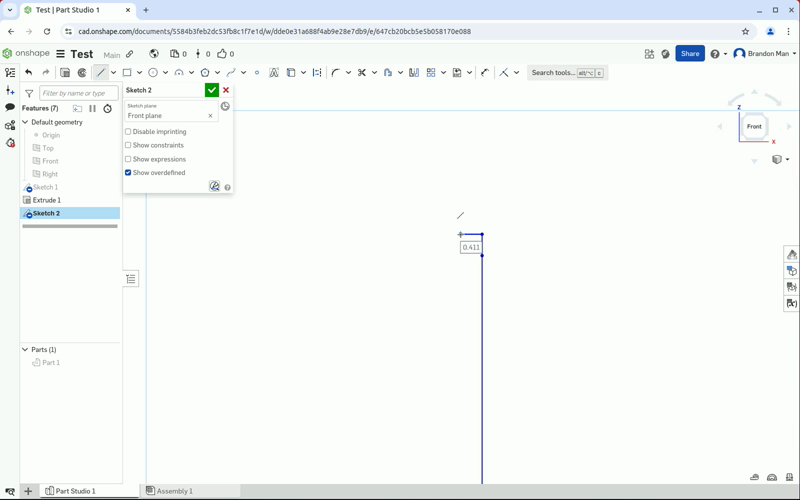
scroll(-6)
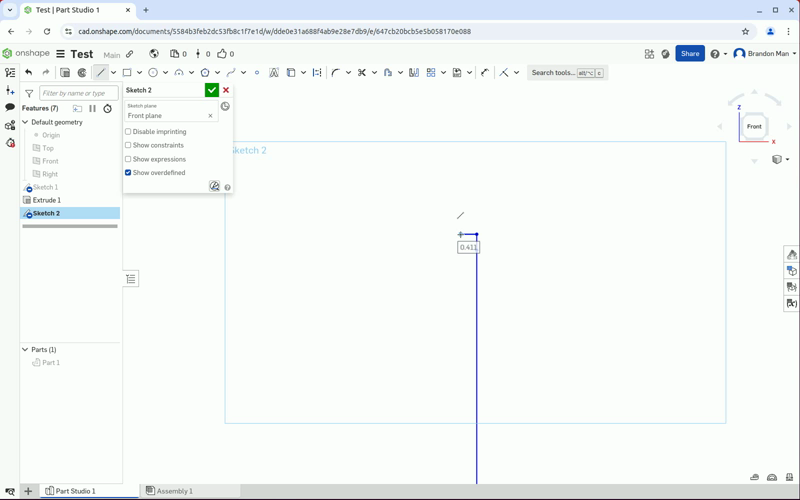
scroll(-6)
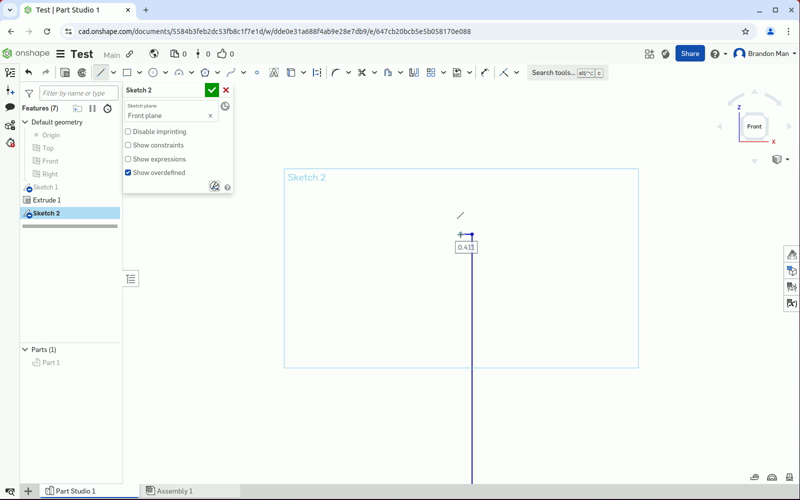
scroll(-6)
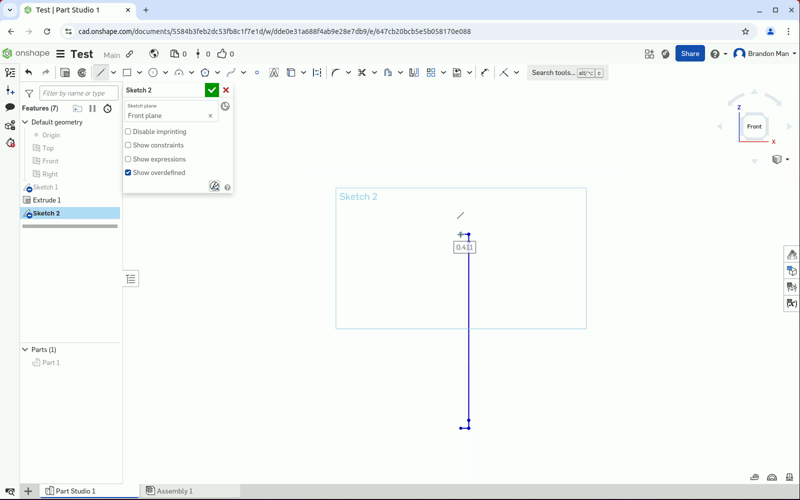
scroll(-6)
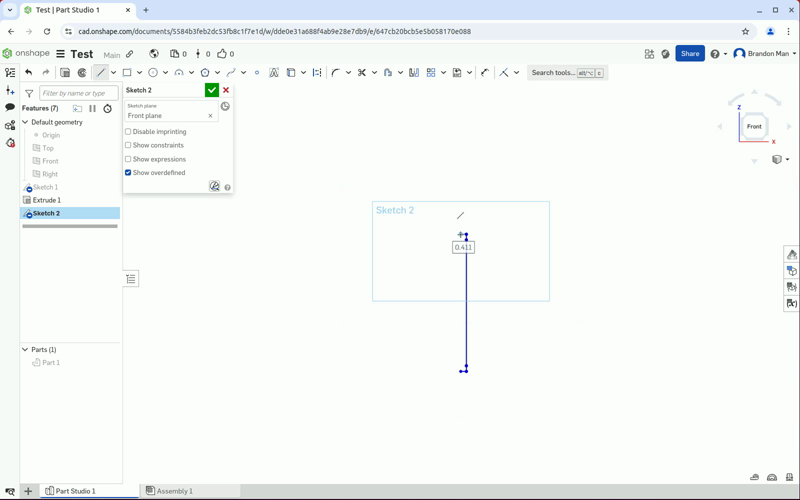
scroll(-6)
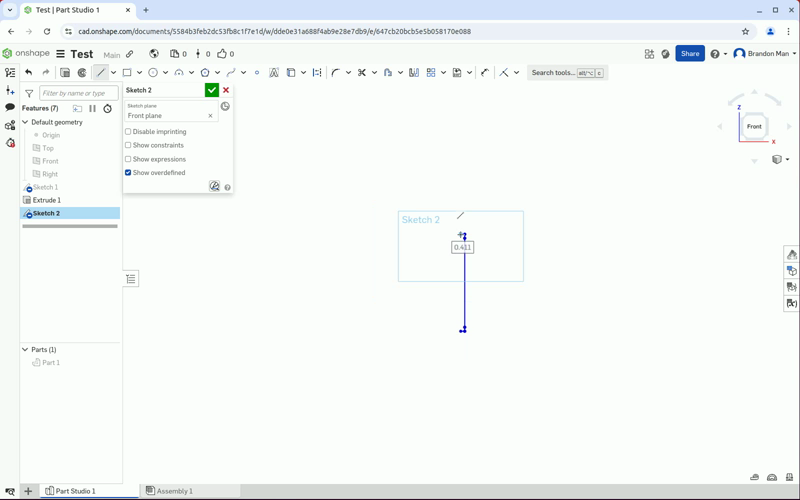
scroll(-6)
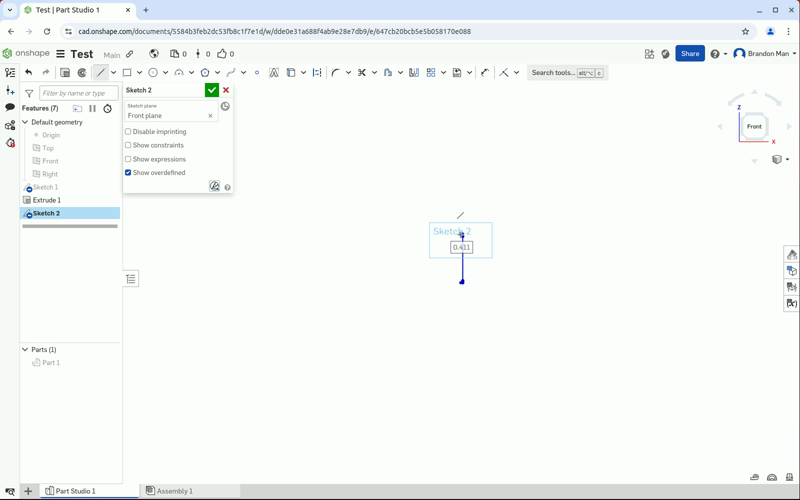
key_up(shift)
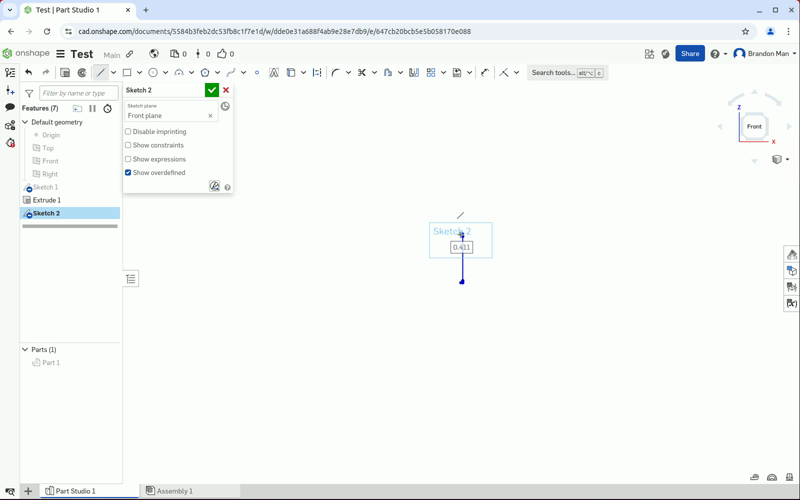
mouse_move(490, 234)
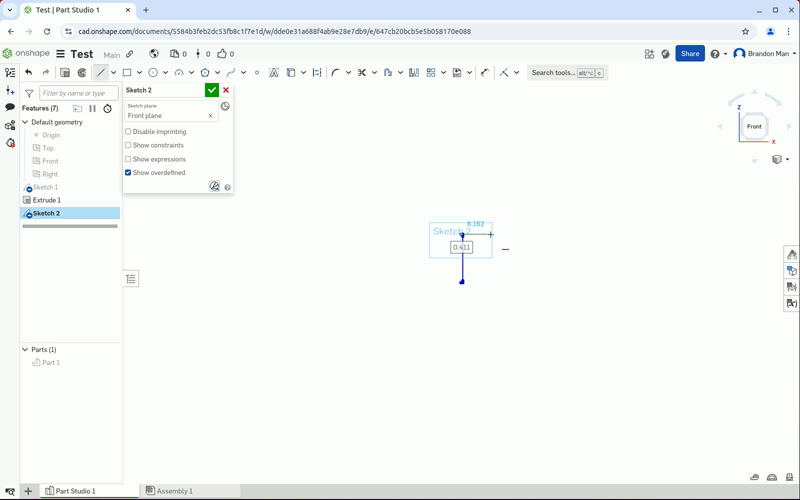
key_down(shift)
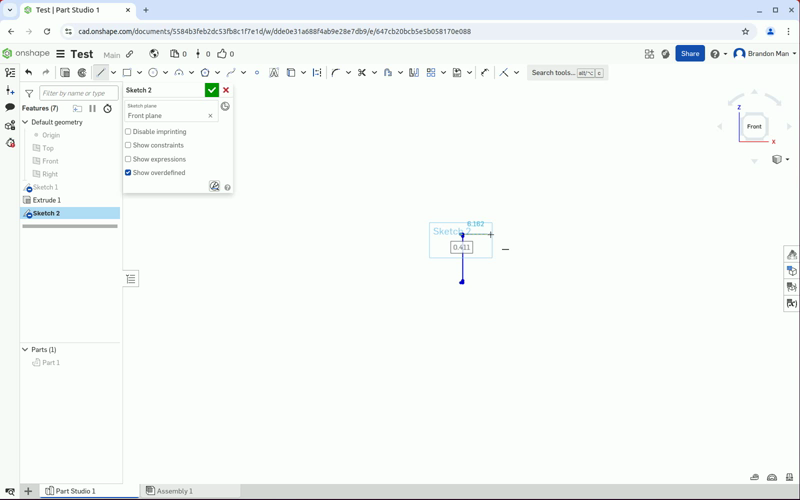
mouse_move(460, 282)
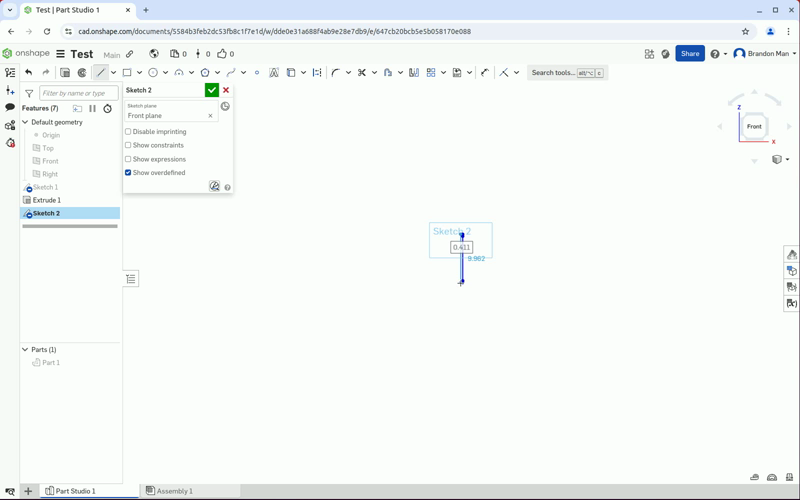
scroll(6)
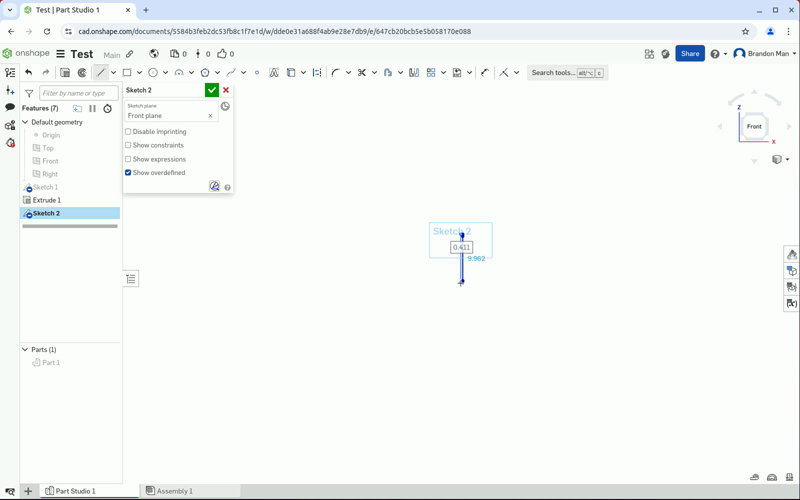
scroll(6)
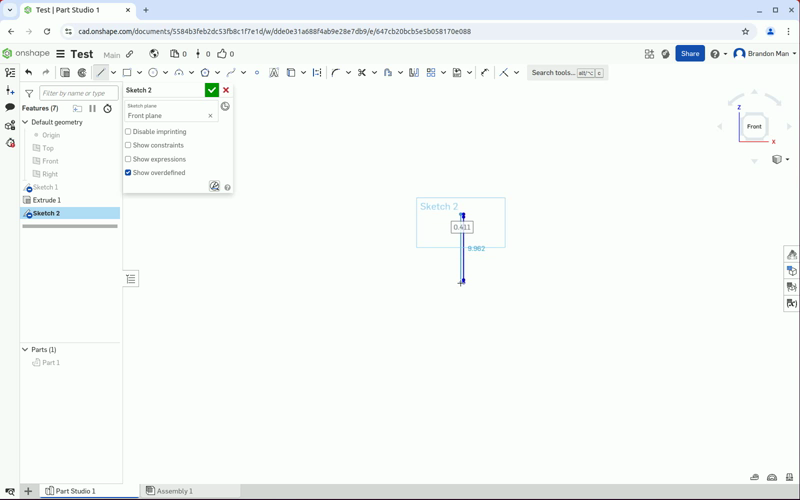
scroll(6)
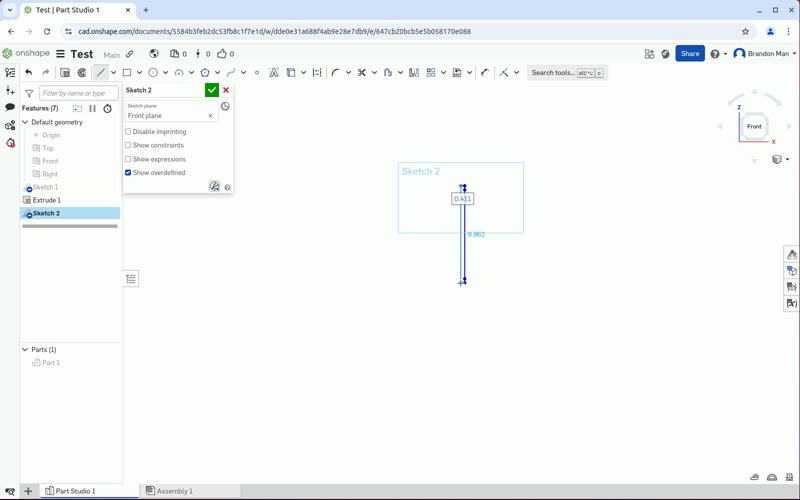
scroll(6)
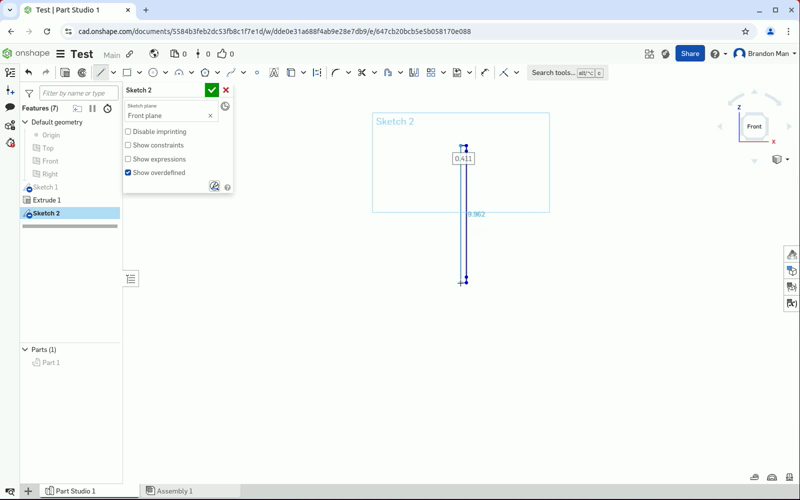
scroll(6)
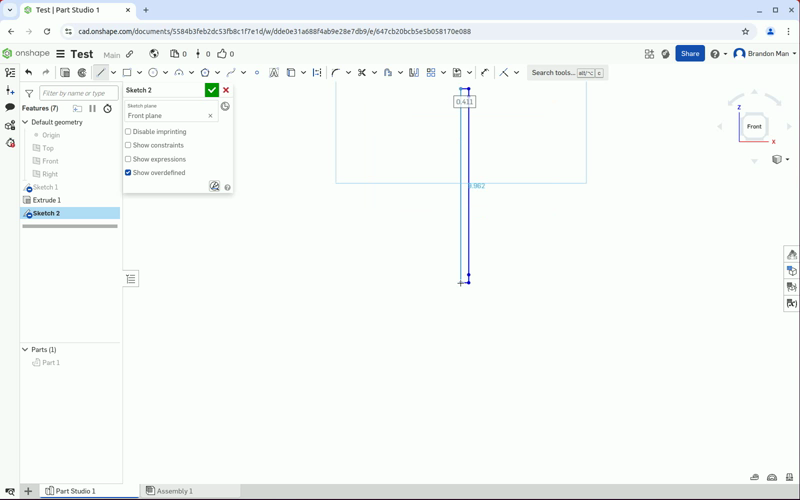
scroll(6)
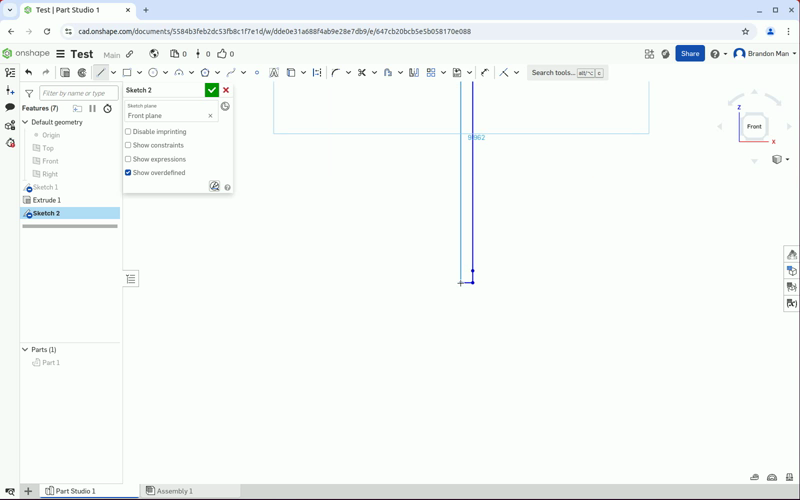
scroll(6)
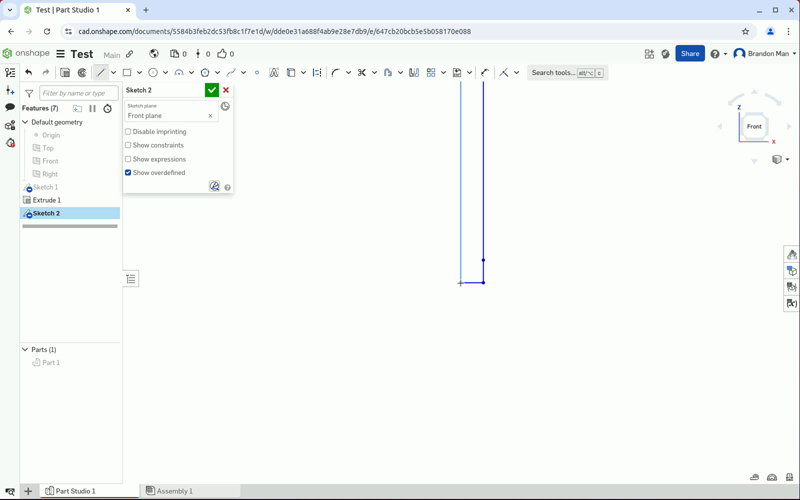
key_up(shift)
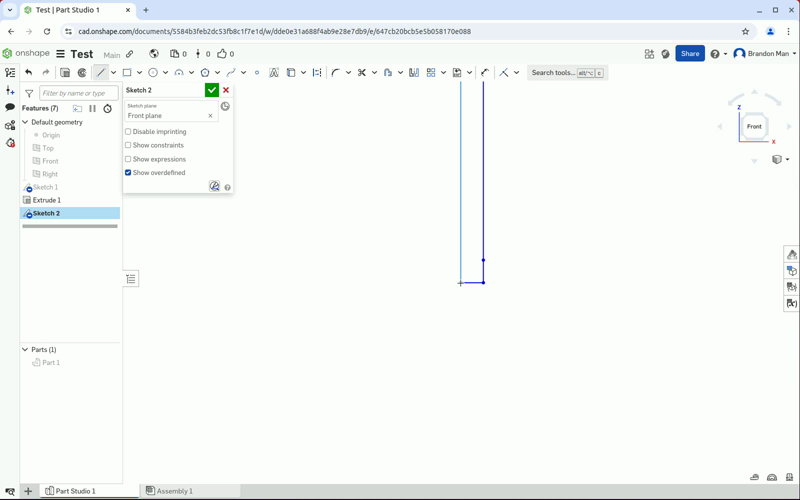
click(460, 282)
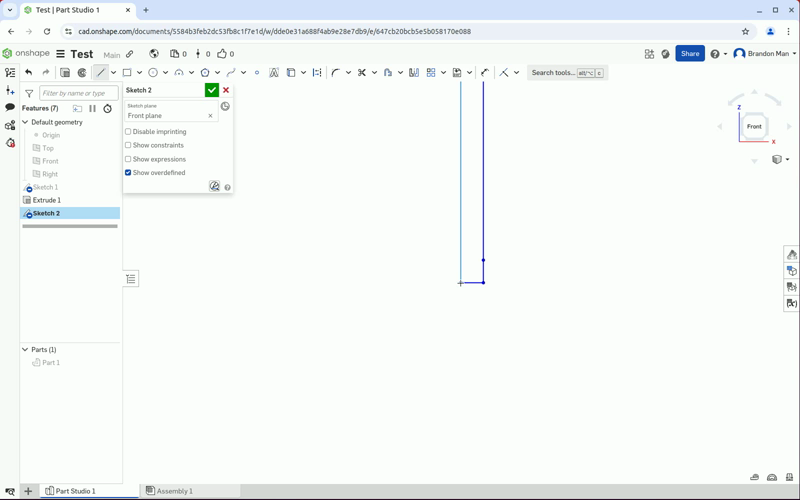
scroll(-6)
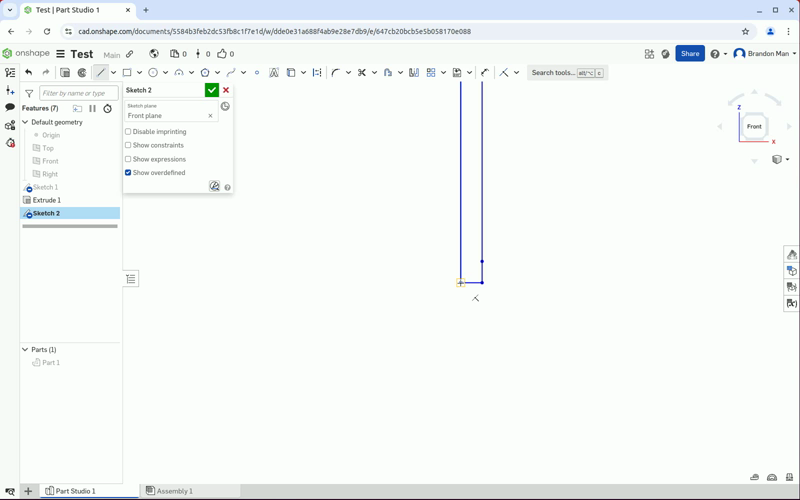
scroll(-6)
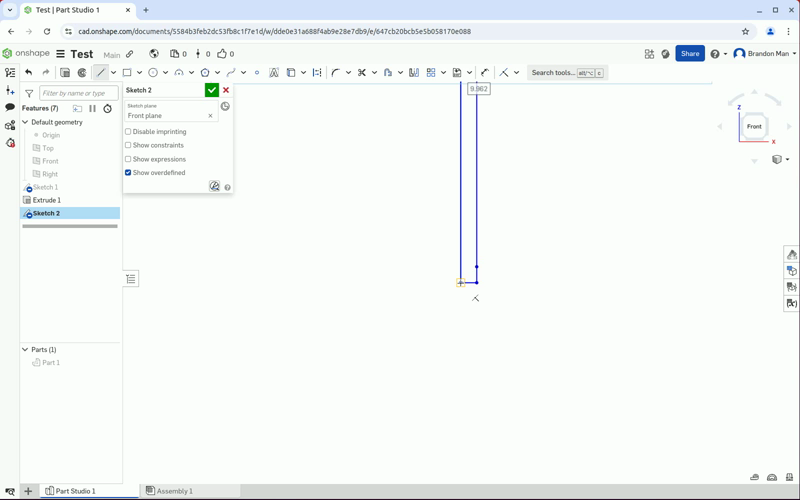
scroll(-6)
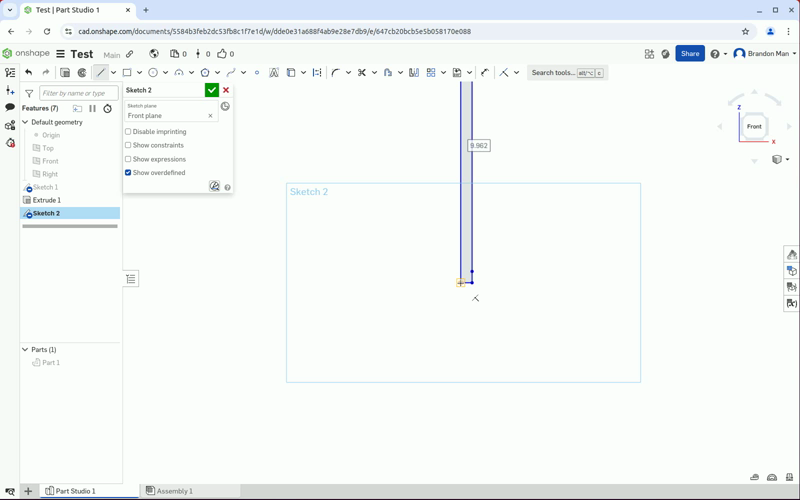
scroll(-6)
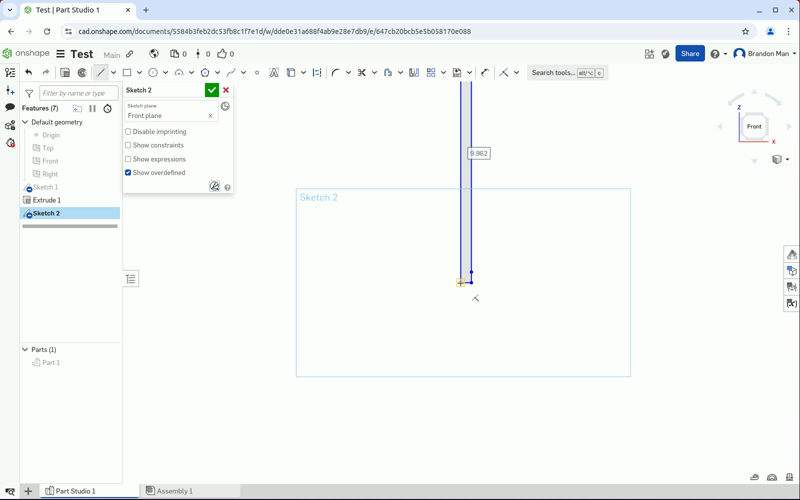
scroll(-6)
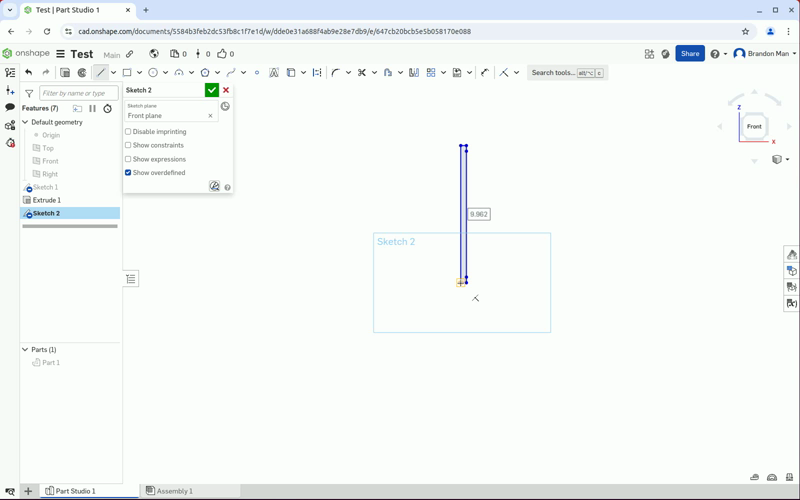
scroll(-6)
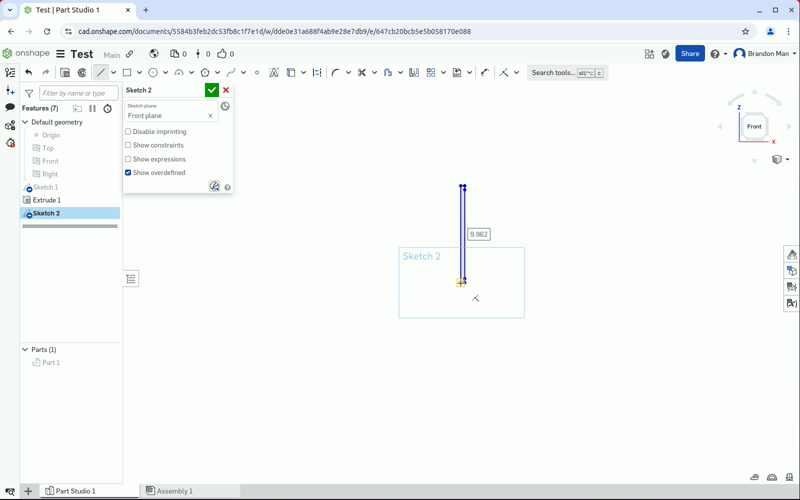
scroll(-6)
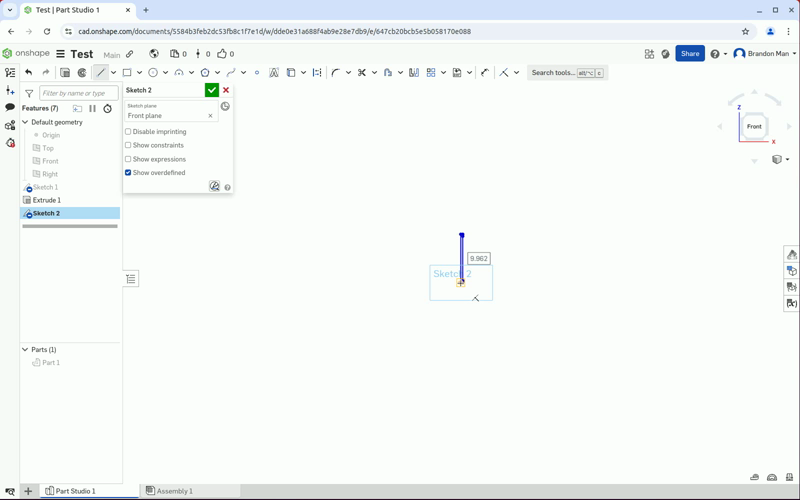
key(esc)
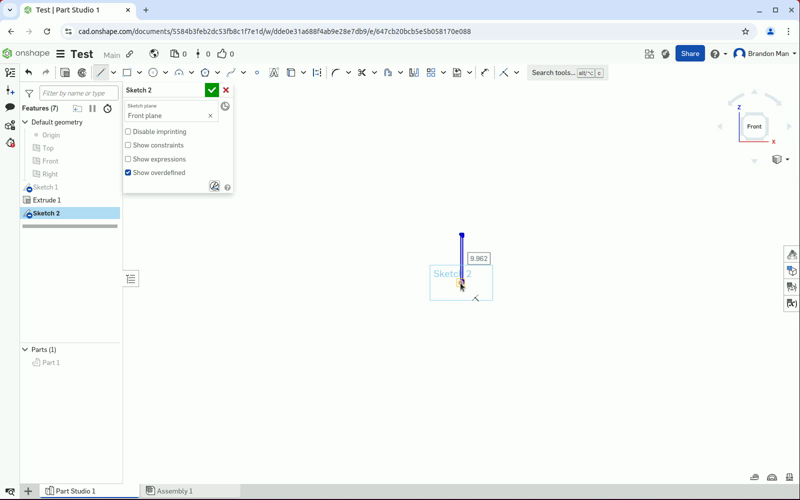
mouse_move(461, 241)
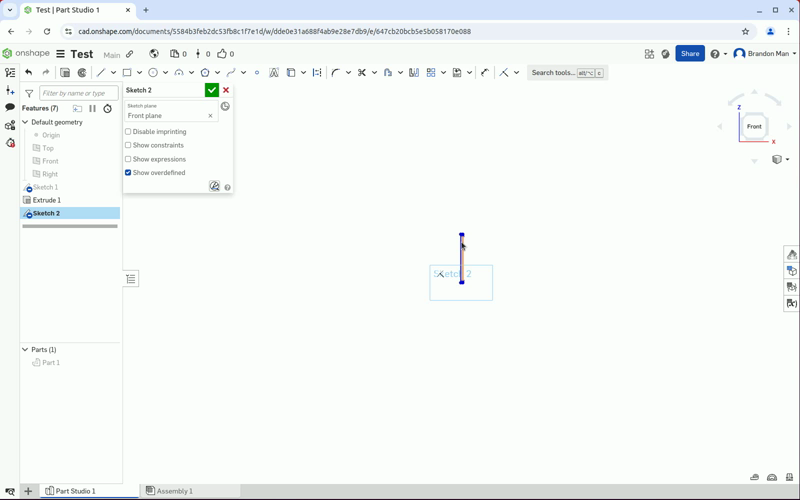
scroll(6)
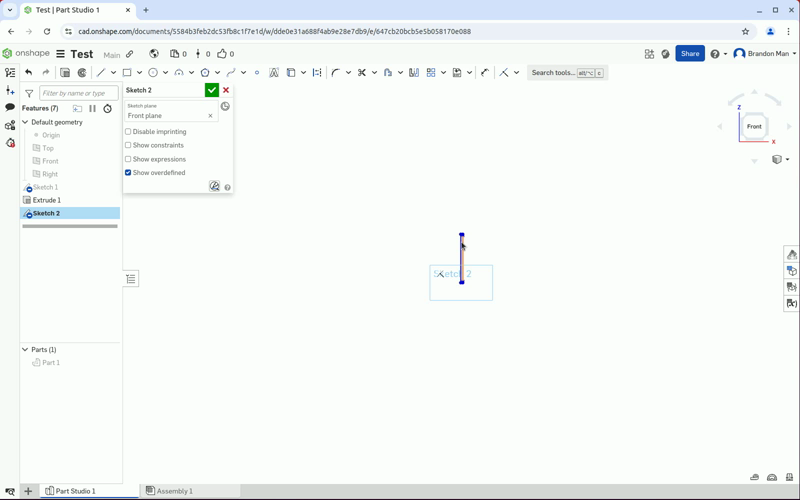
scroll(6)
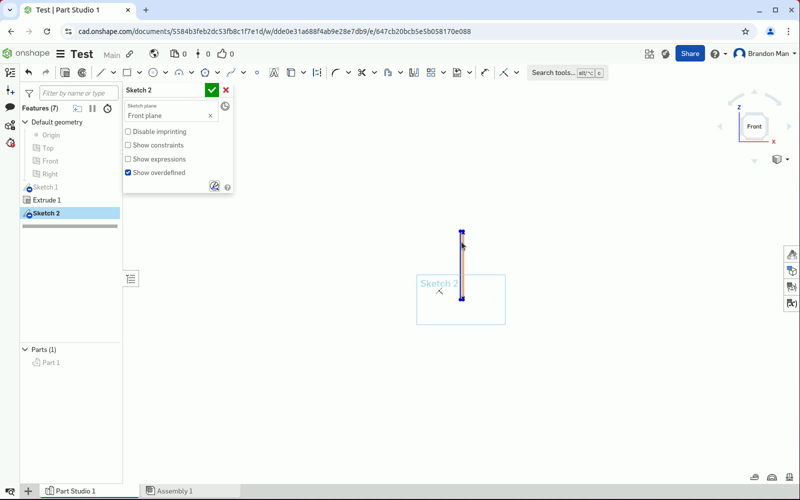
scroll(6)
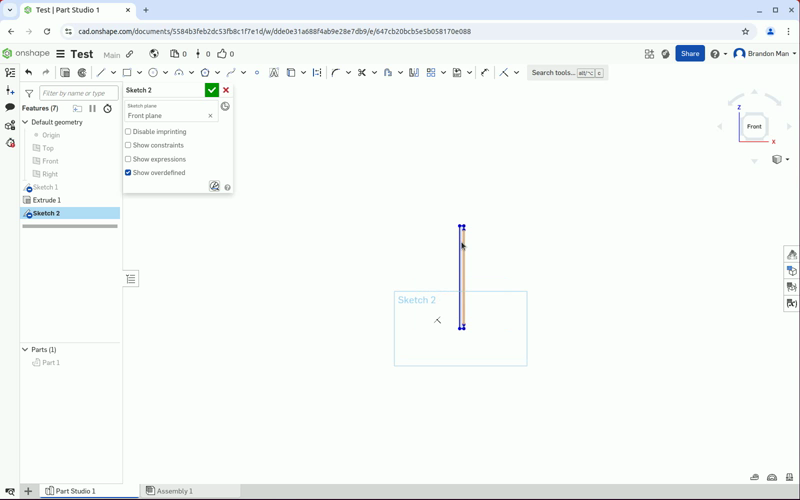
scroll(6)
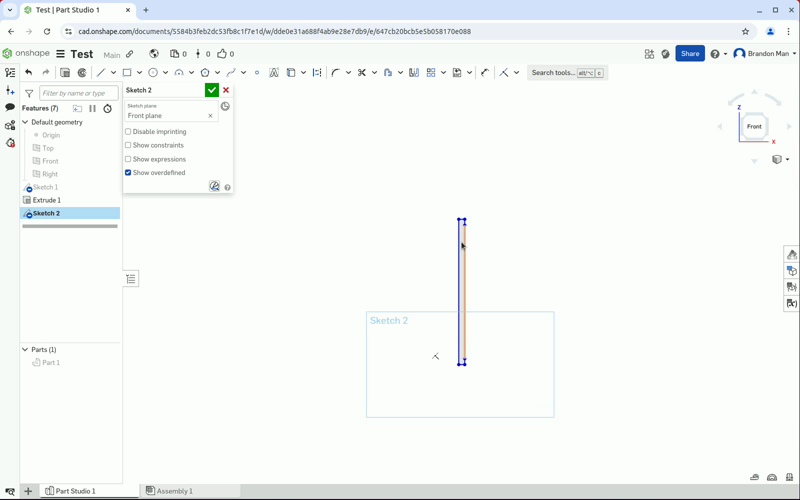
scroll(6)
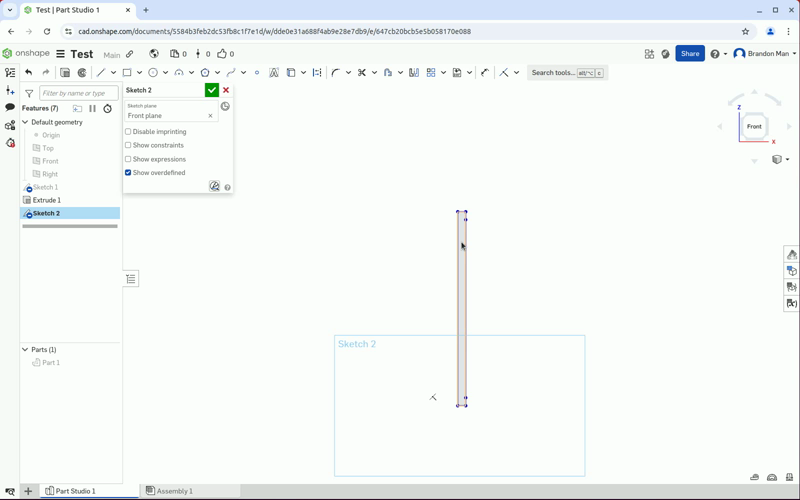
scroll(6)
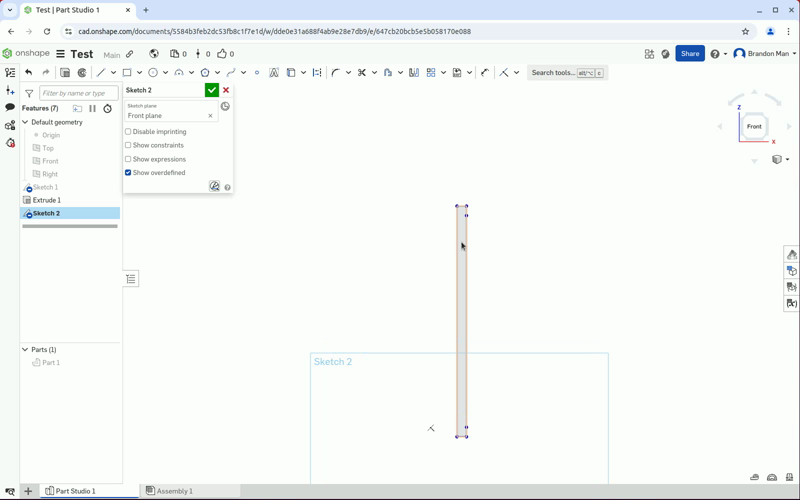
scroll(6)
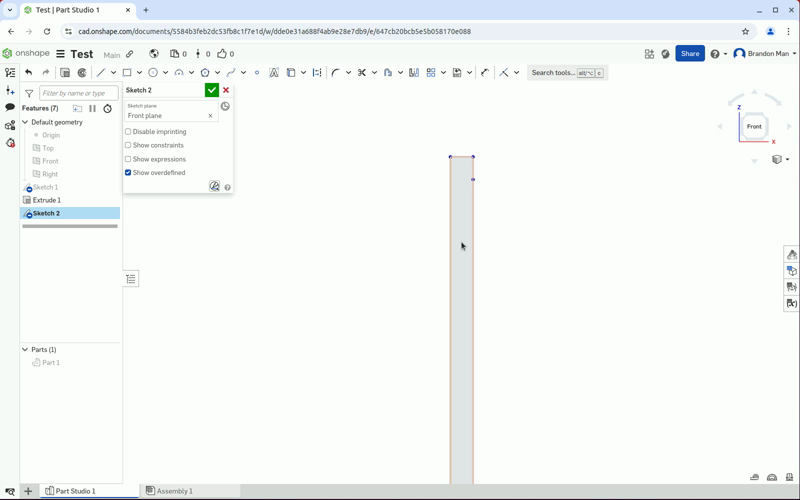
click(461, 241)
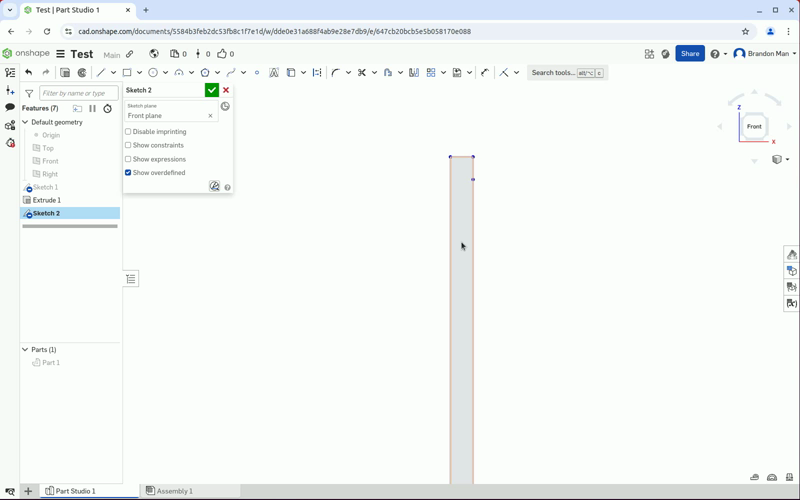
scroll(-6)
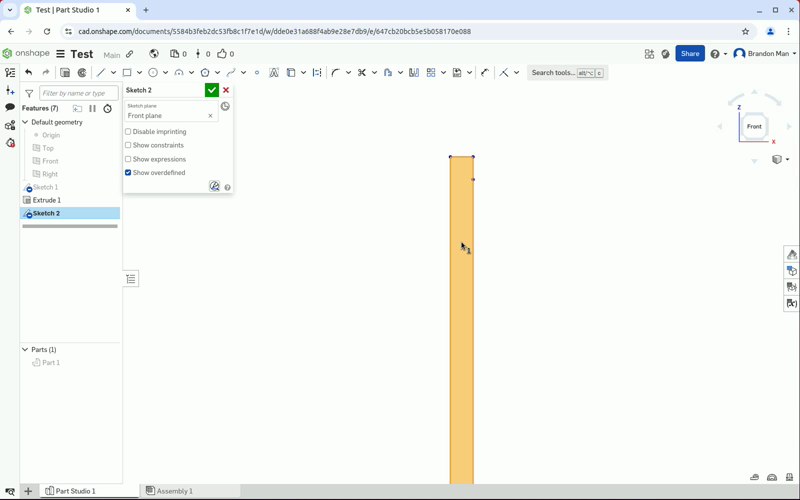
scroll(-6)
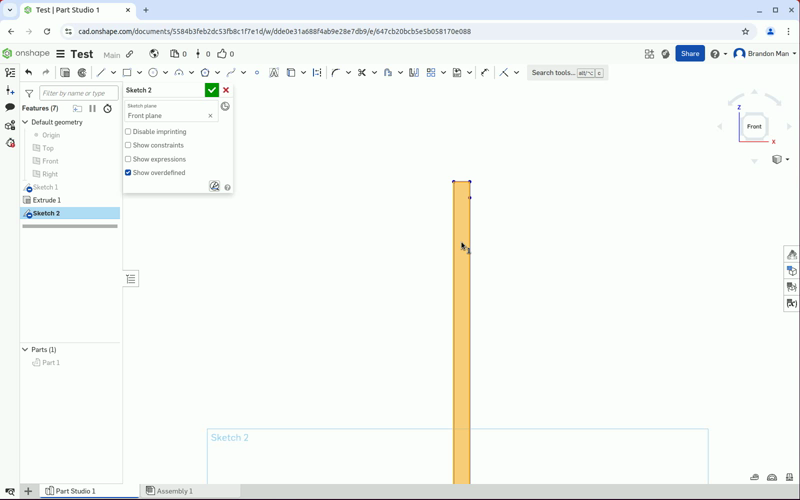
scroll(-6)
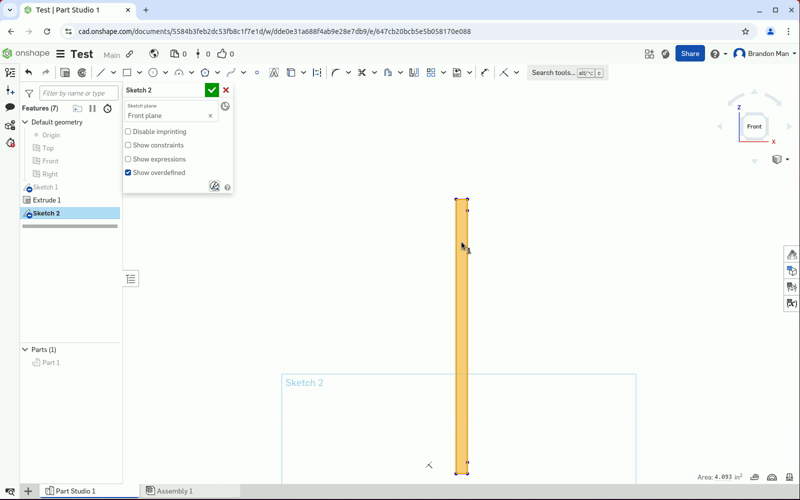
scroll(-6)
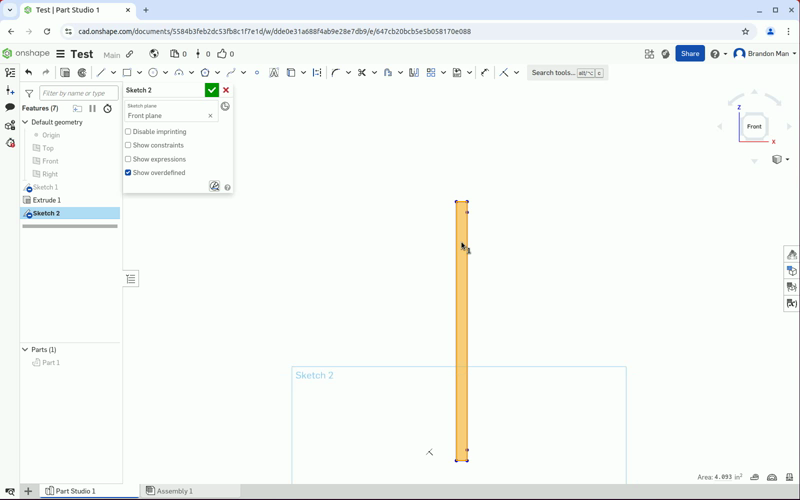
scroll(-6)
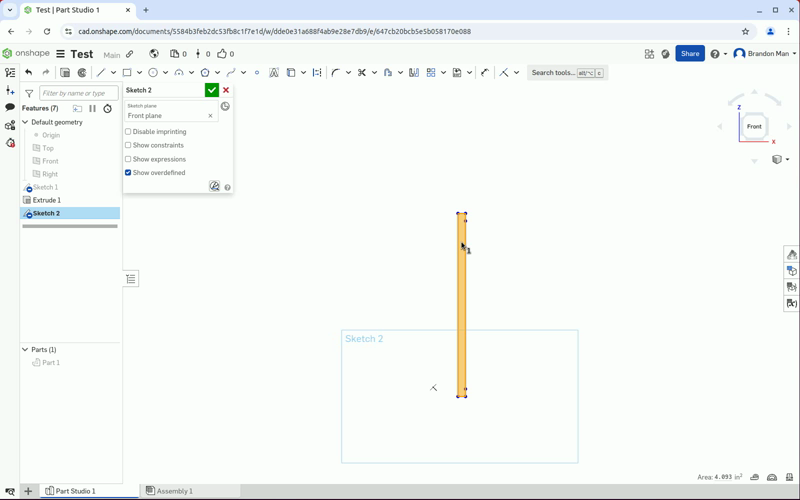
scroll(-6)
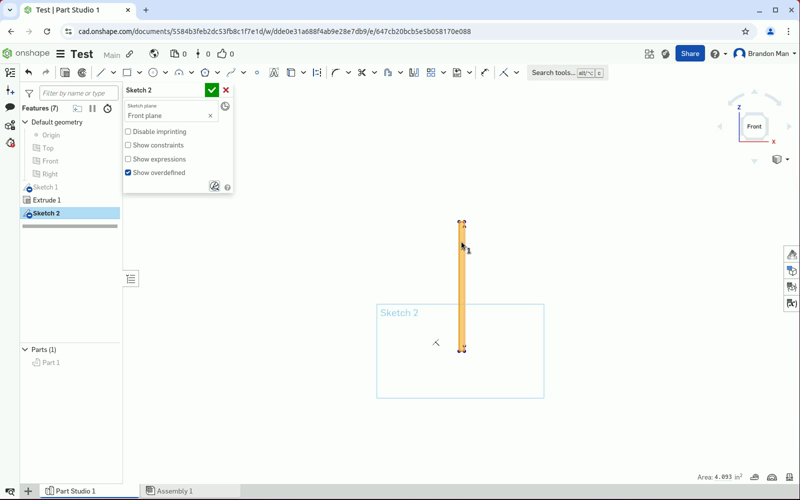
scroll(-6)
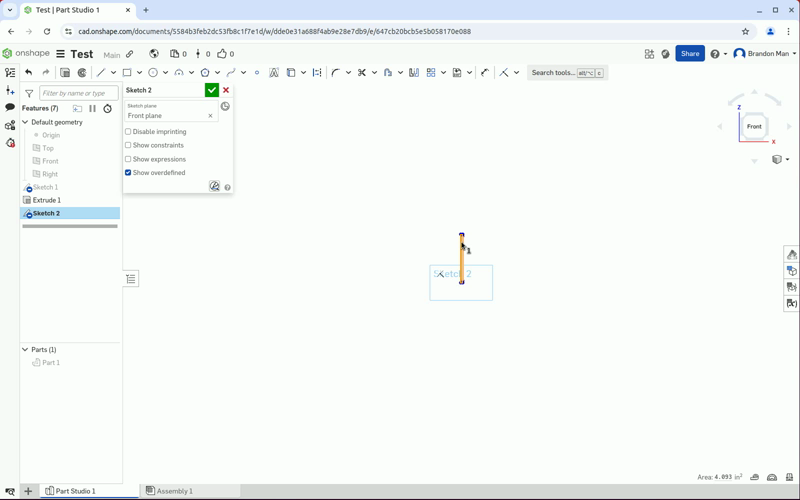
mouse_move(73, 352)
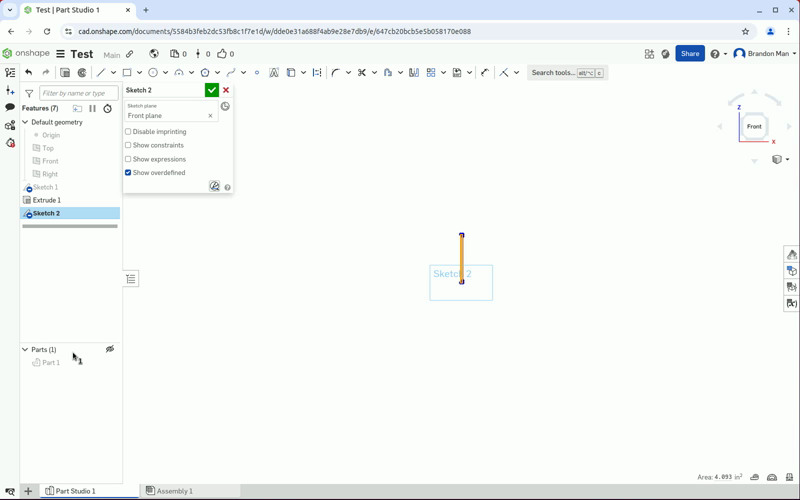
key(shift+y)
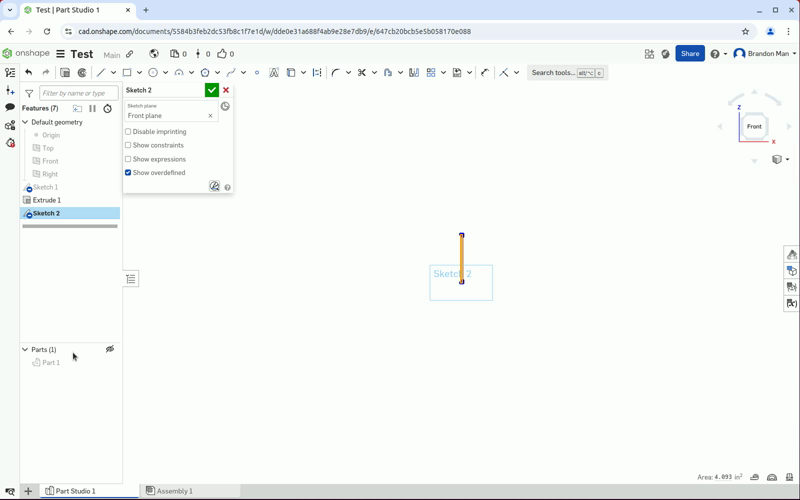
key(shift+e)
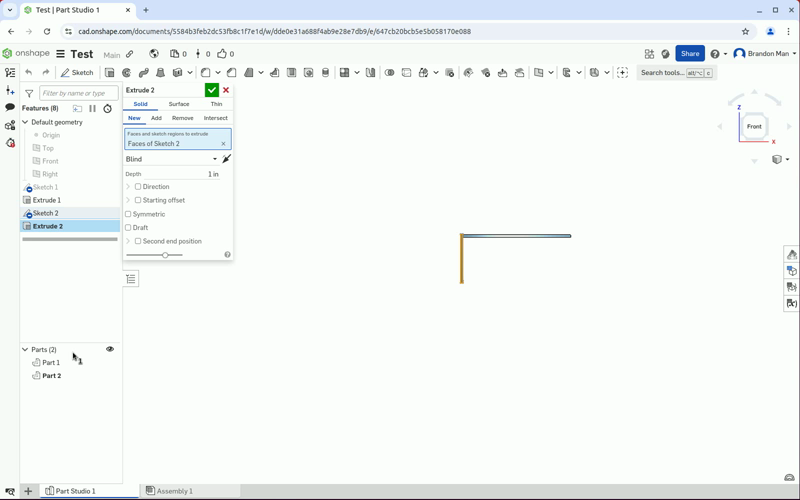
mouse_move(143, 106)
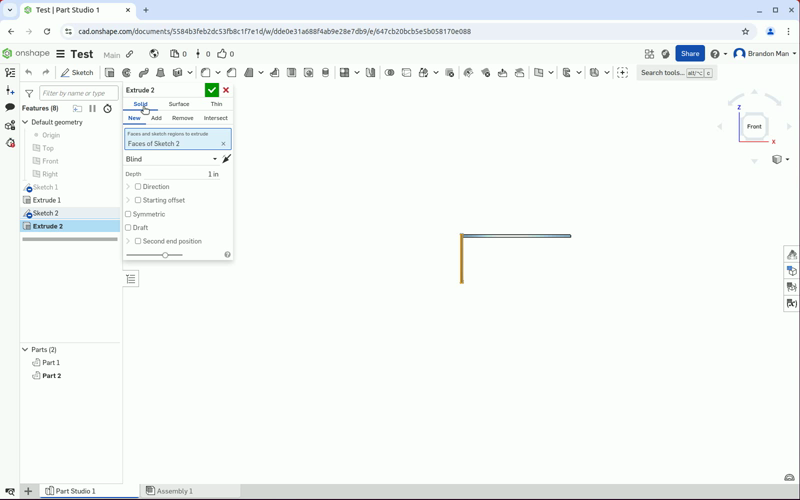
click(143, 106)
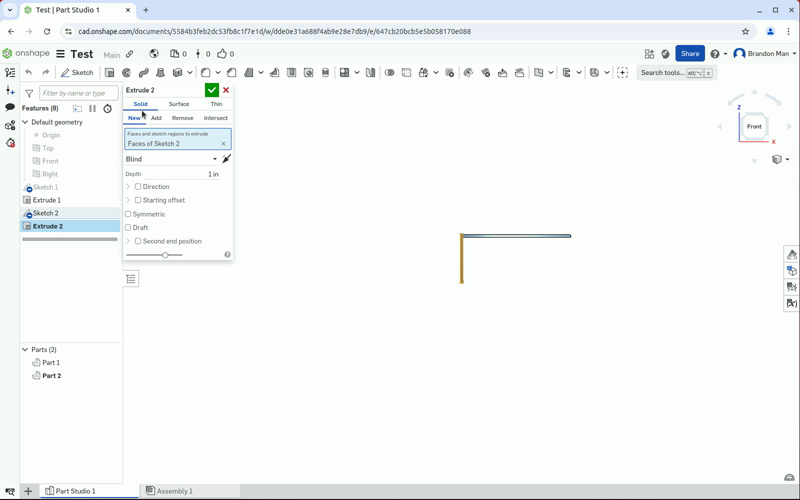
mouse_move(137, 120)
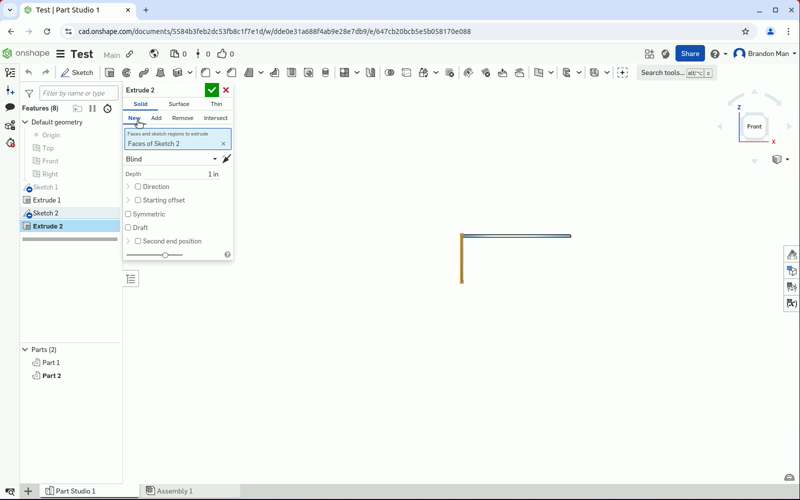
click(137, 120)
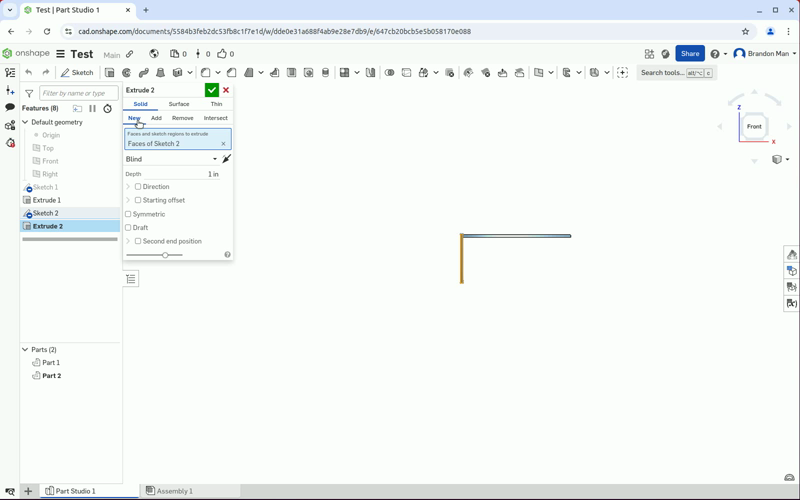
key(tab, 4)
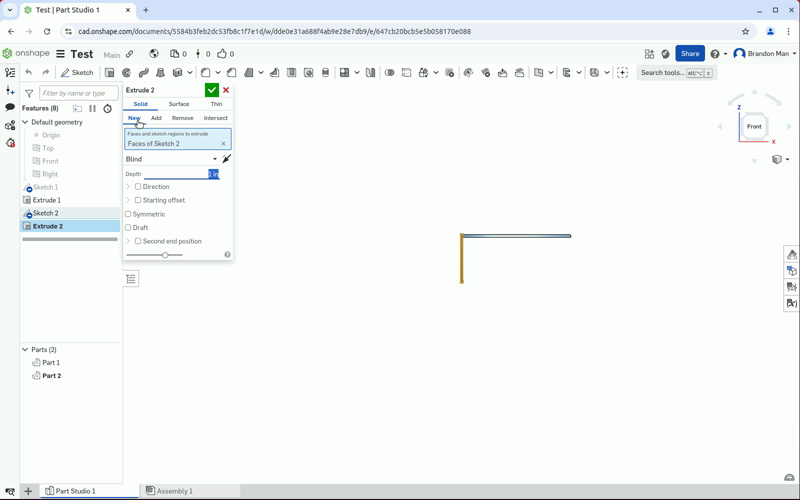
text(9.869)
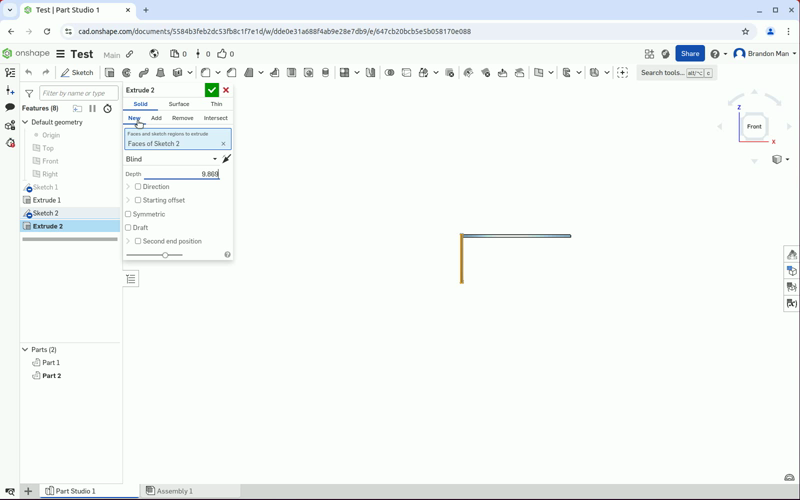
key(enter)
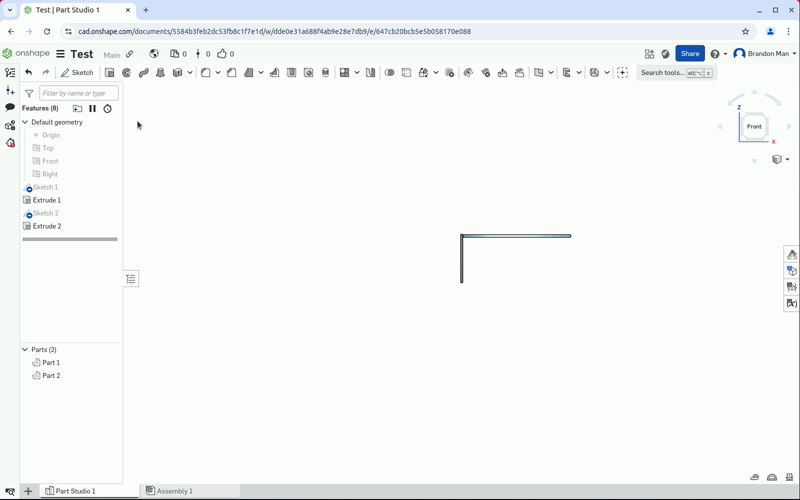
key(shift+h)
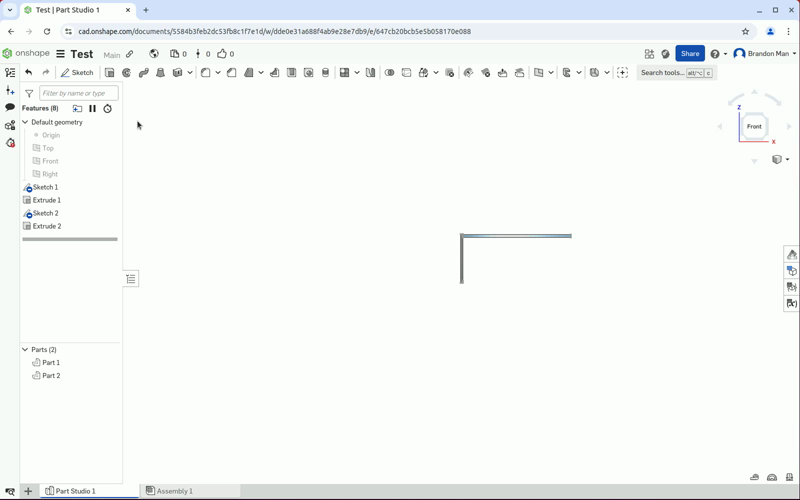
key(shift+h)
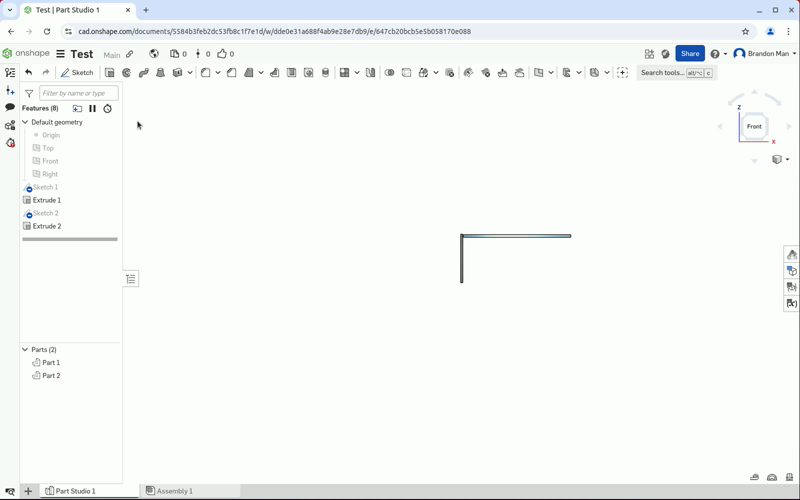
mouse_move(73, 189)
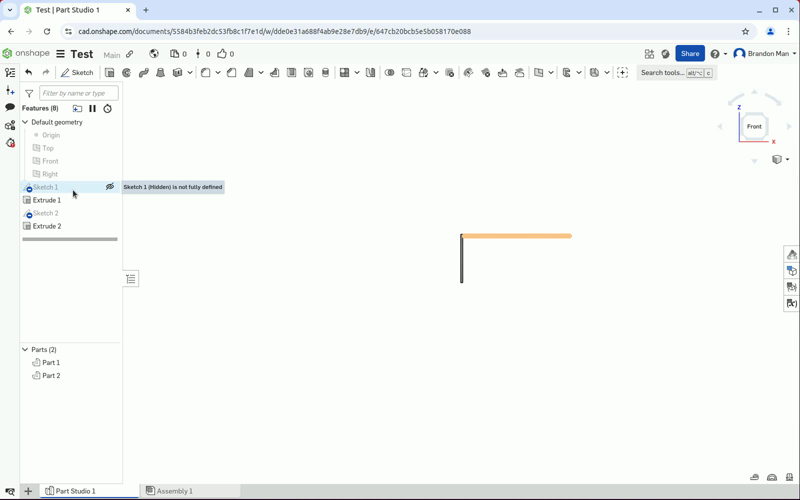
click(73, 189)
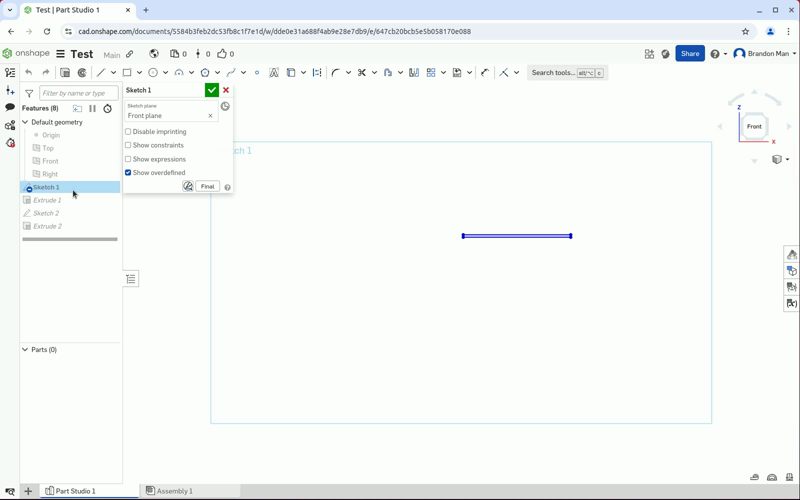
mouse_move(229, 92)
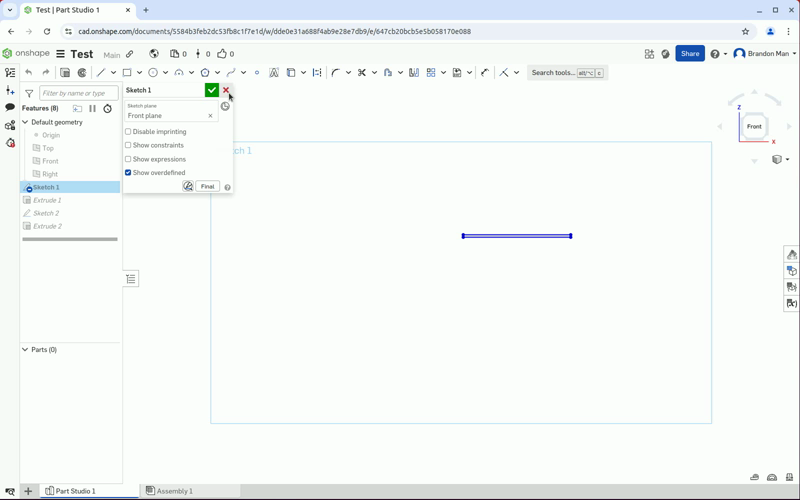
click(229, 92)
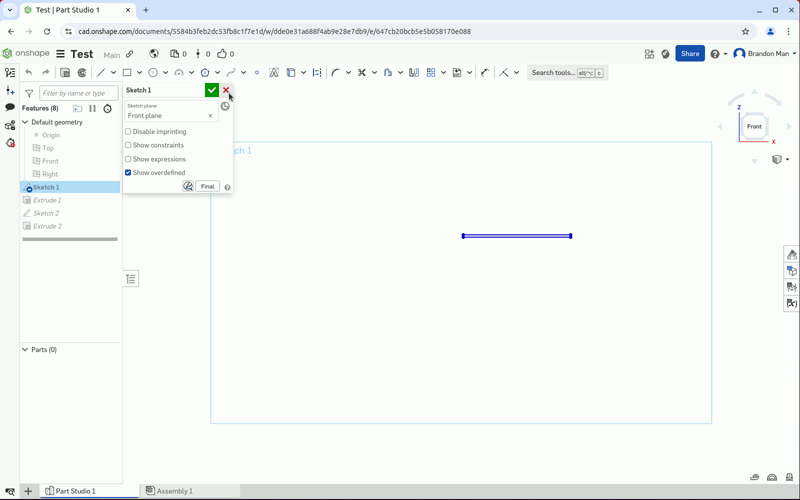
key(shift+s)
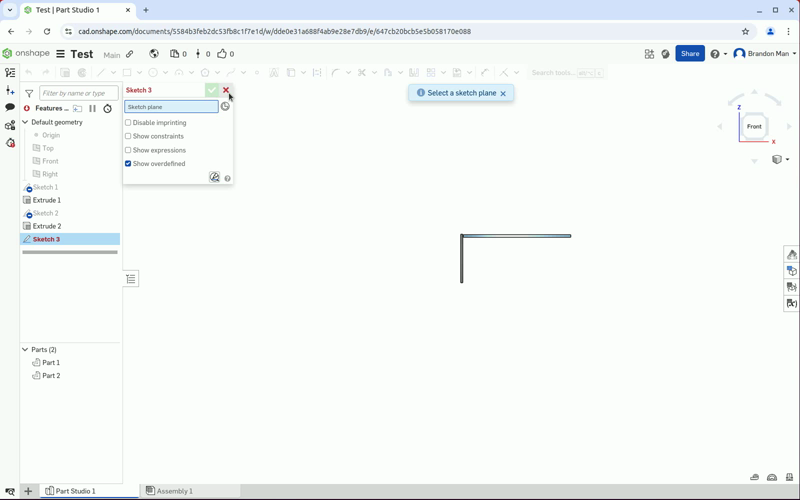
mouse_move(73, 163)
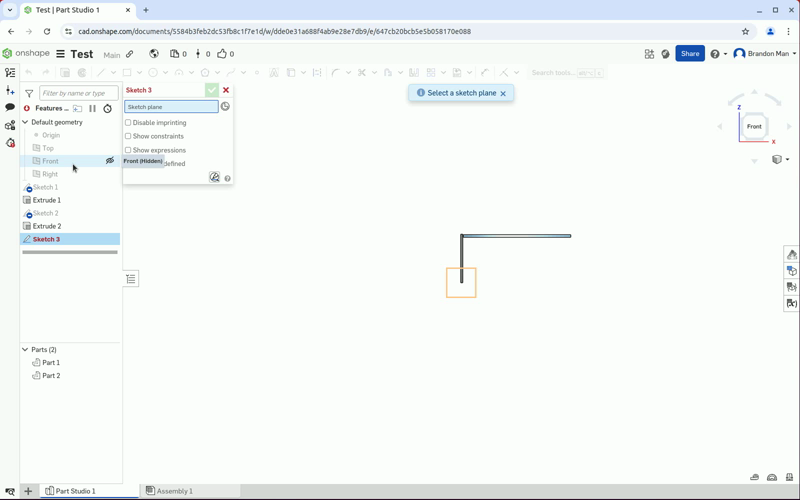
click(73, 163)
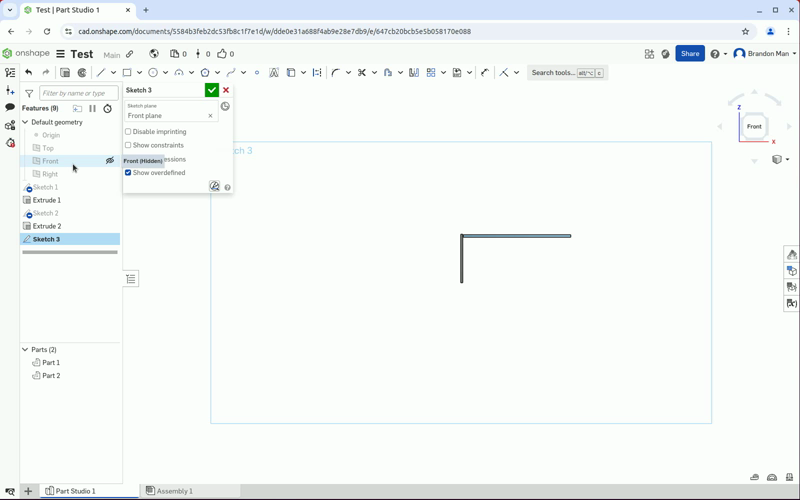
mouse_move(73, 352)
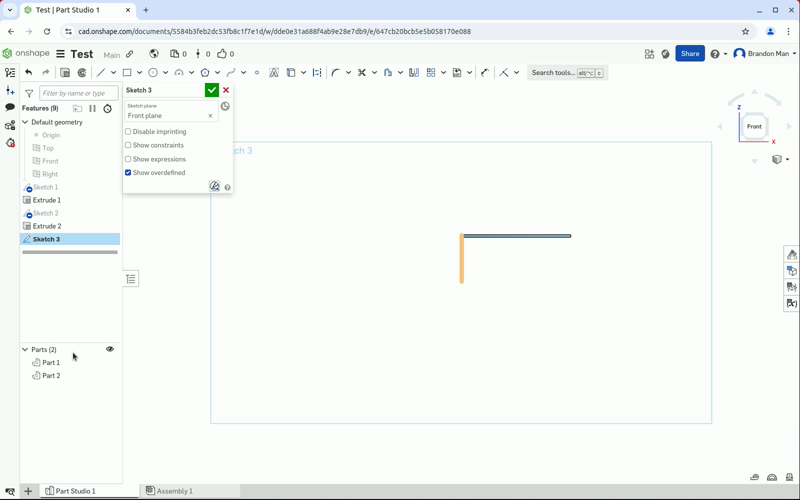
key(y)
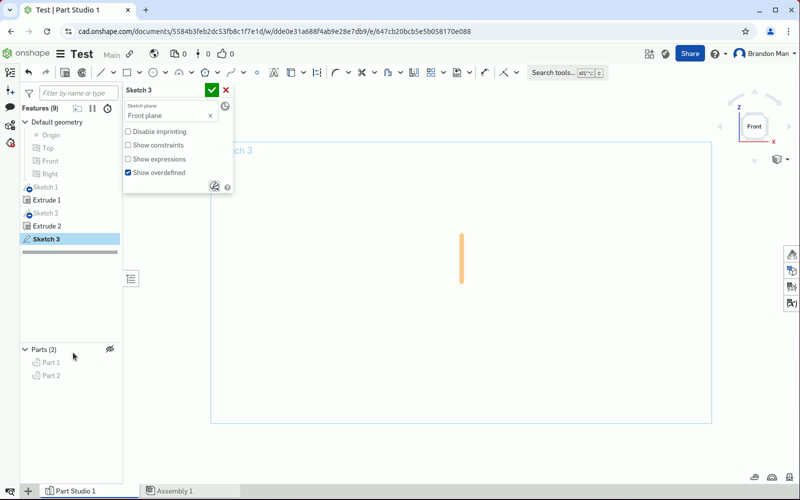
key(l)
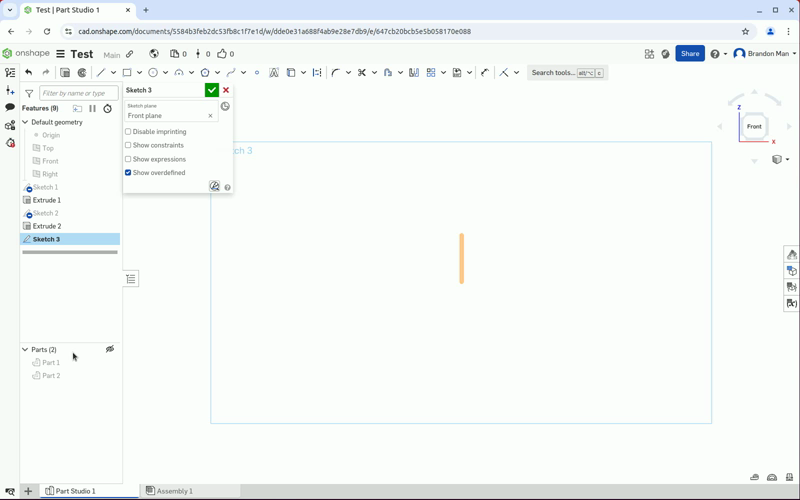
key_down(shift)
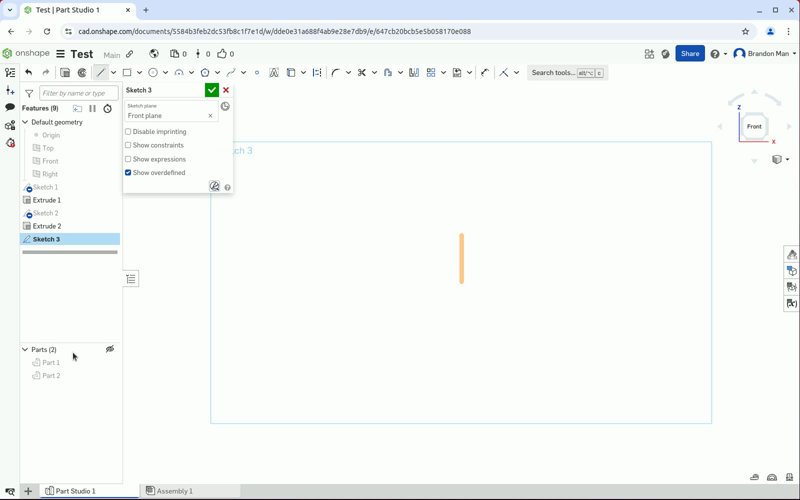
mouse_move(570, 282)
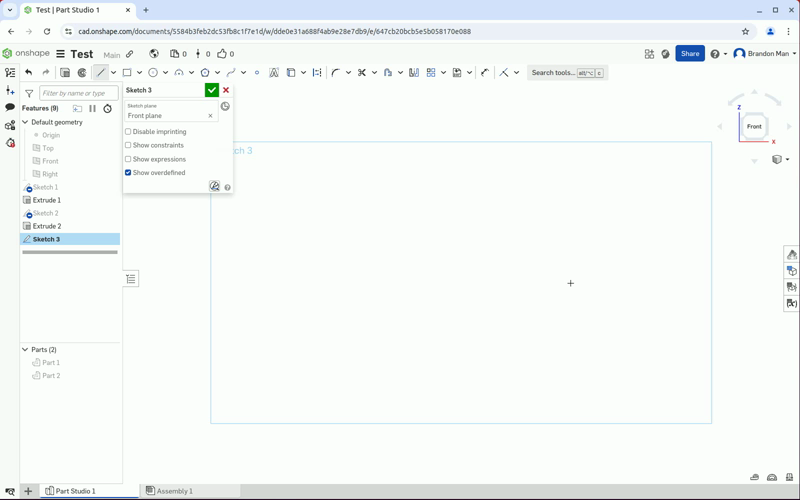
click(570, 282)
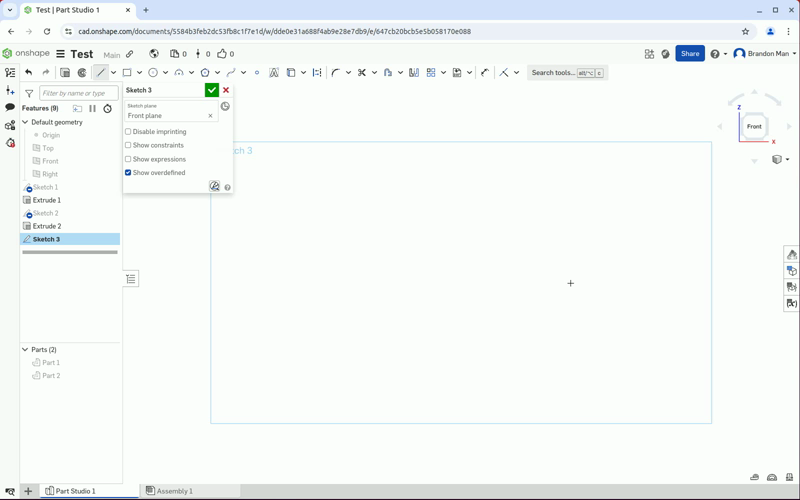
key_up(shift)
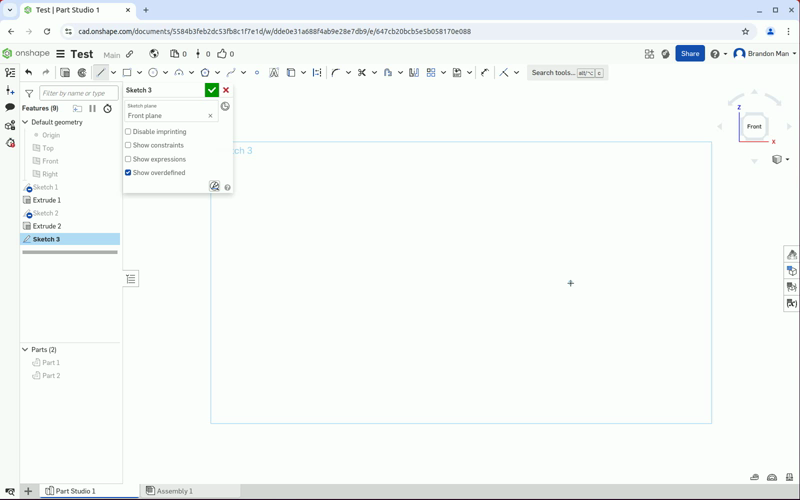
key_down(shift)
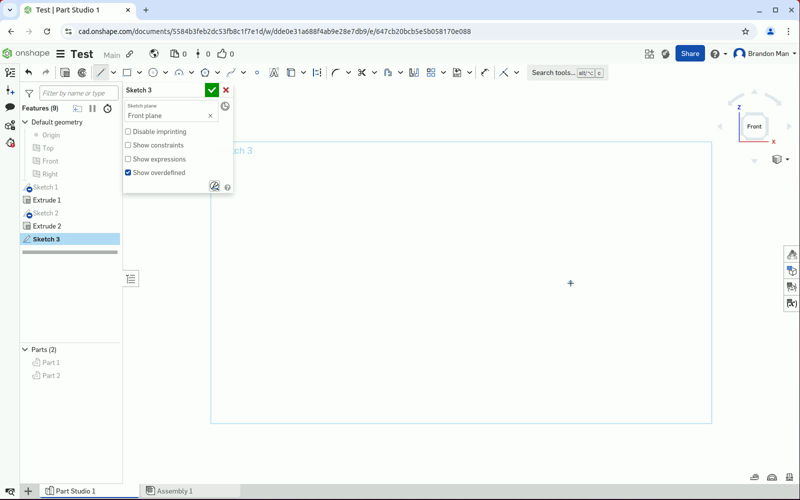
mouse_move(589, 282)
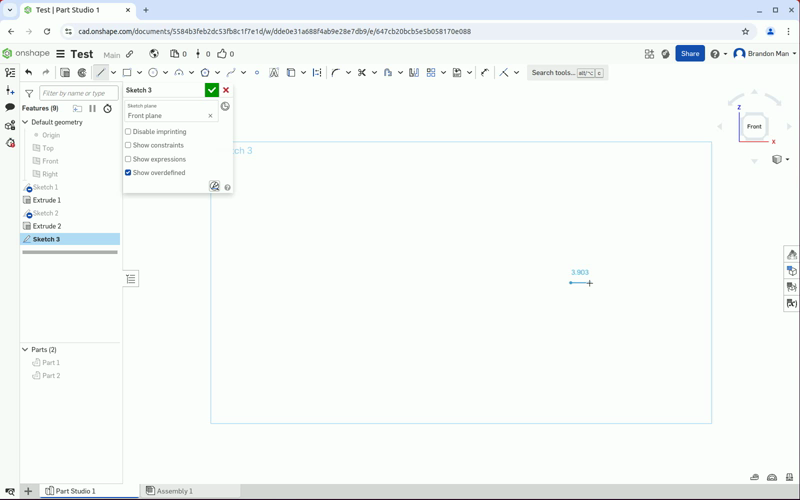
mouse_move(573, 282)
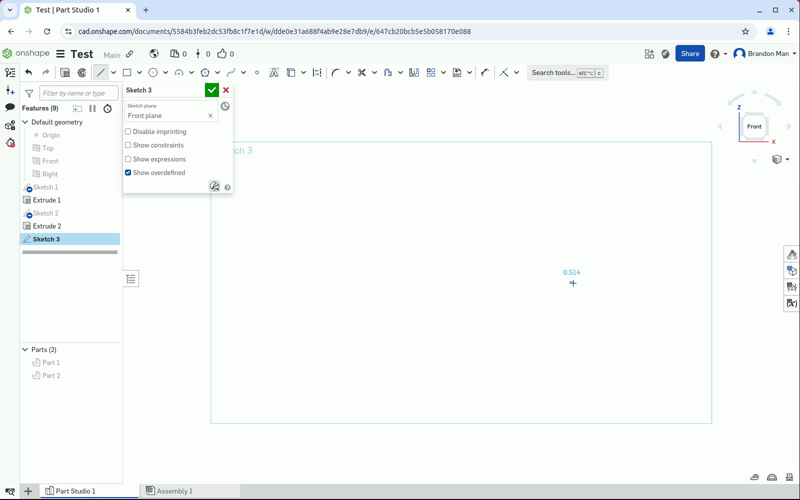
scroll(6)
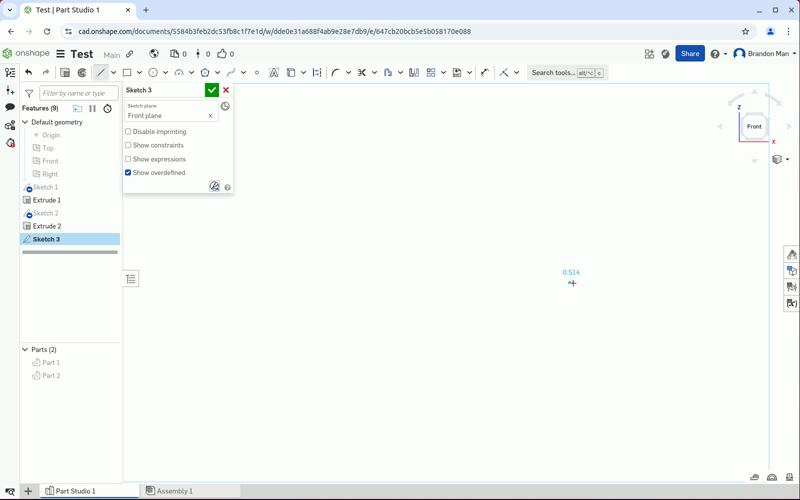
scroll(6)
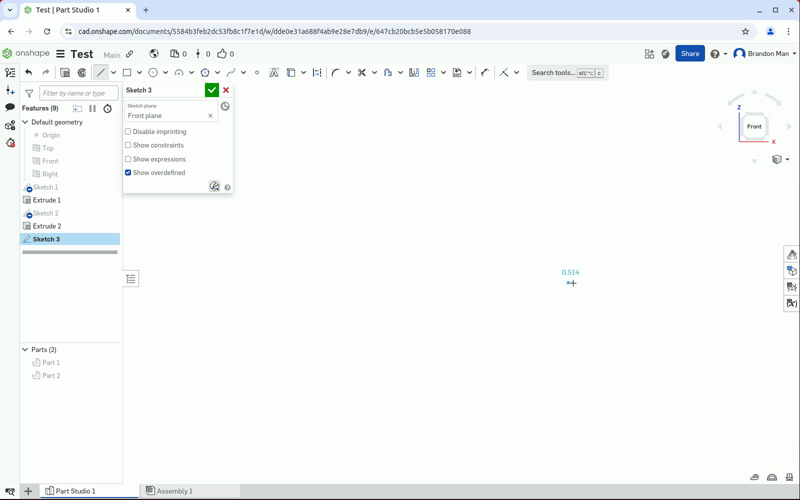
scroll(6)
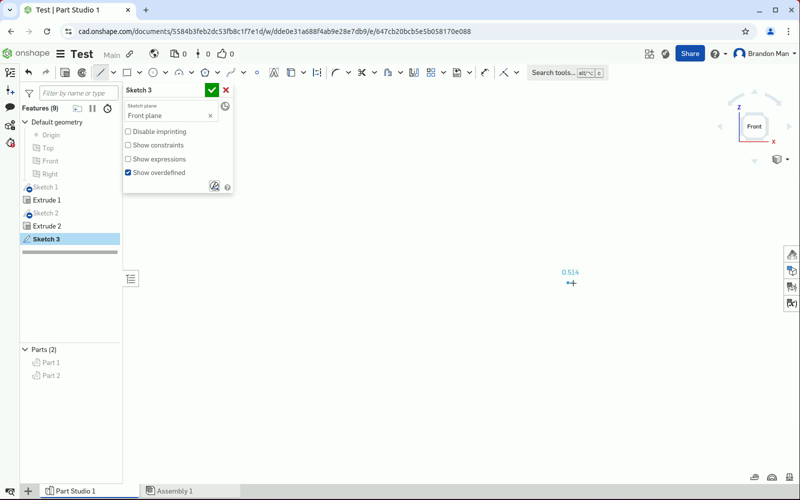
scroll(6)
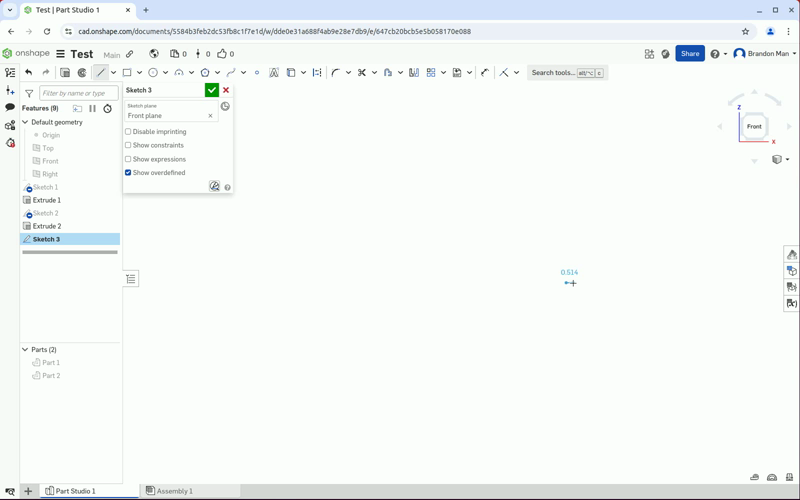
scroll(6)
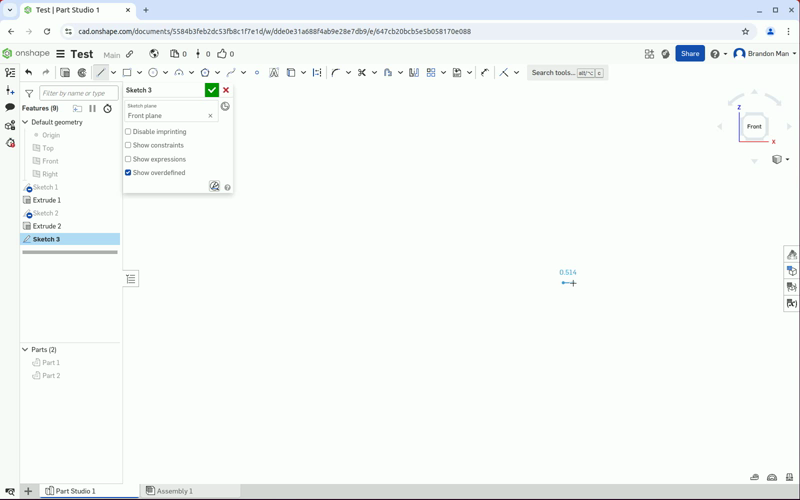
scroll(6)
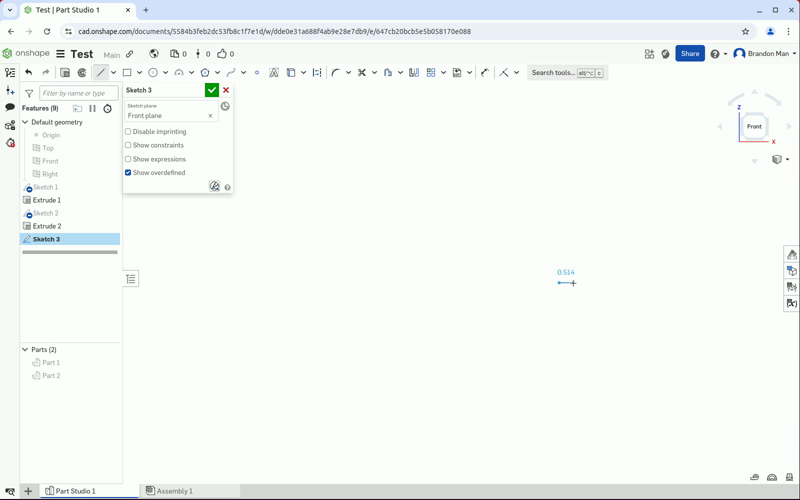
scroll(6)
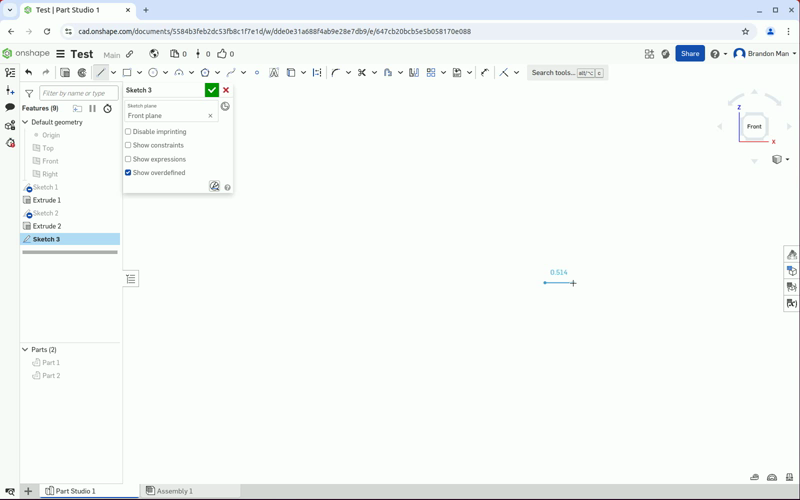
click(573, 282)
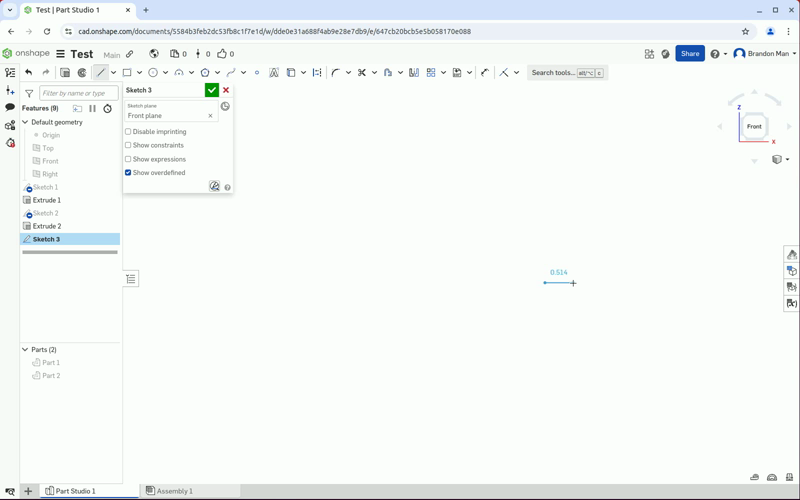
scroll(-6)
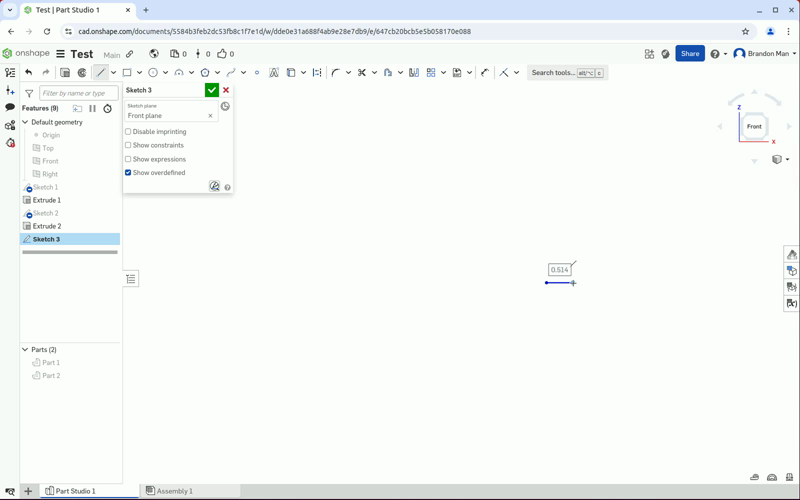
scroll(-6)
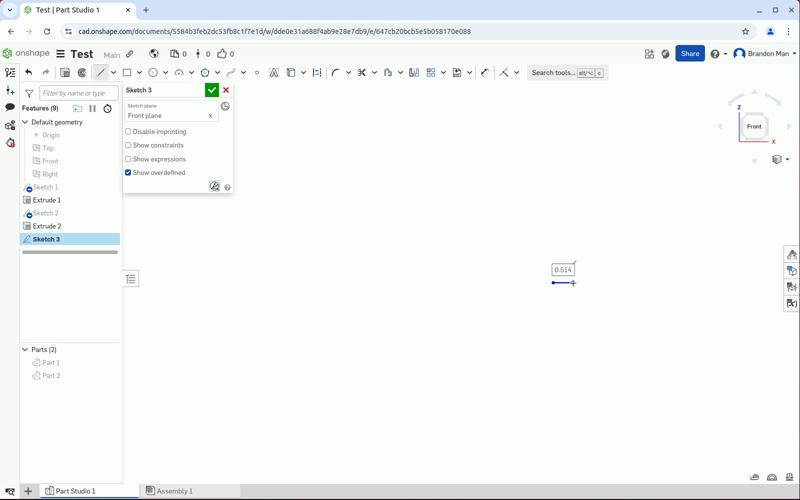
scroll(-6)
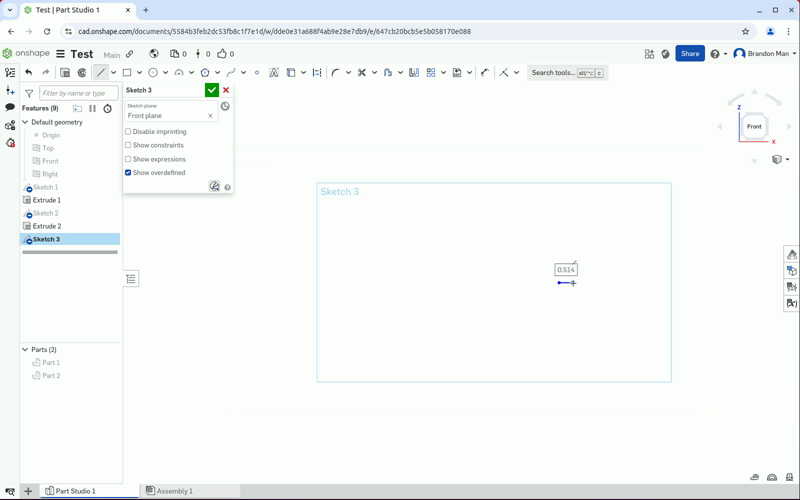
scroll(-6)
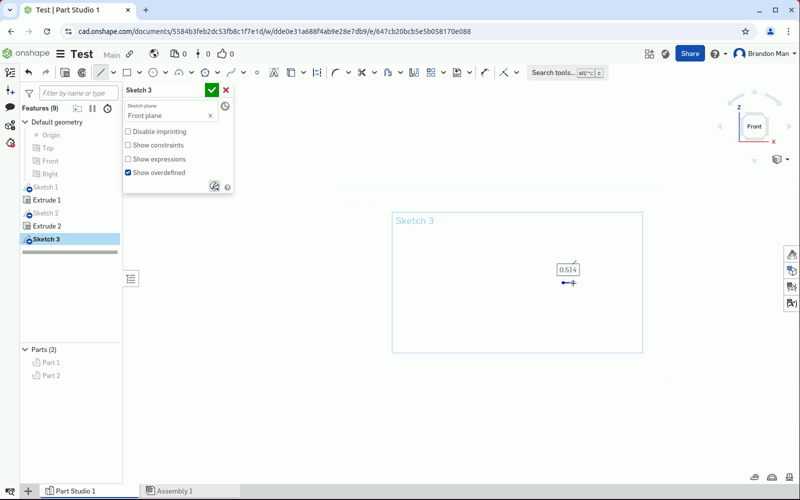
scroll(-6)
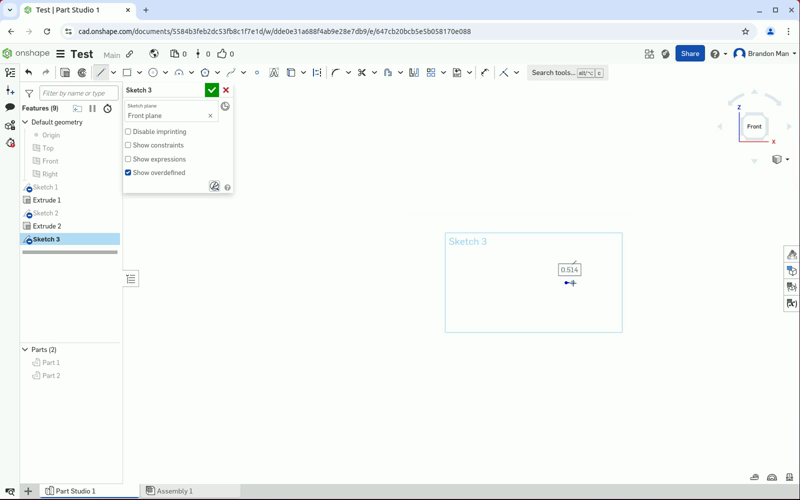
scroll(-6)
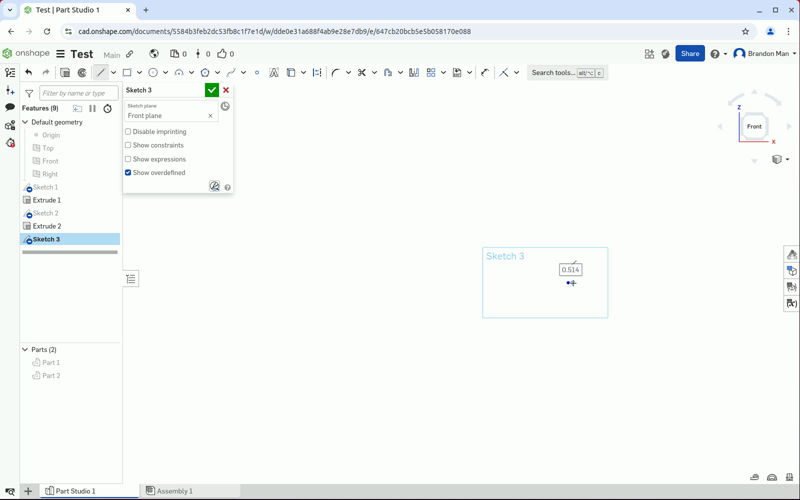
scroll(-6)
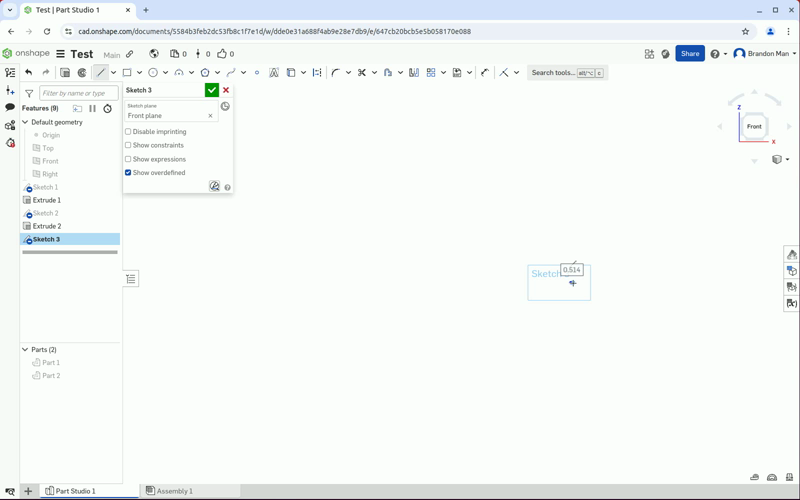
key_up(shift)
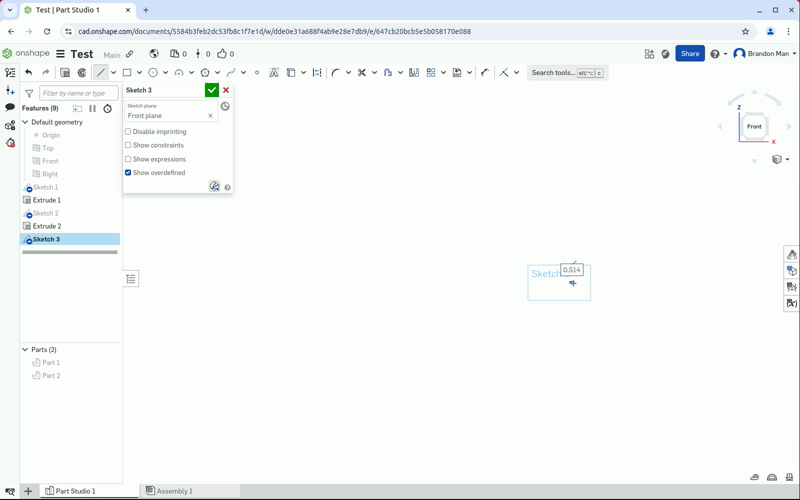
key_down(shift)
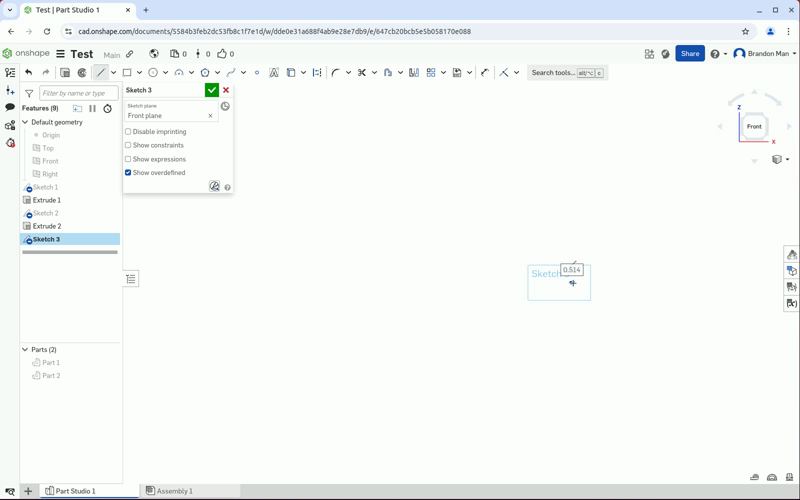
mouse_move(589, 282)
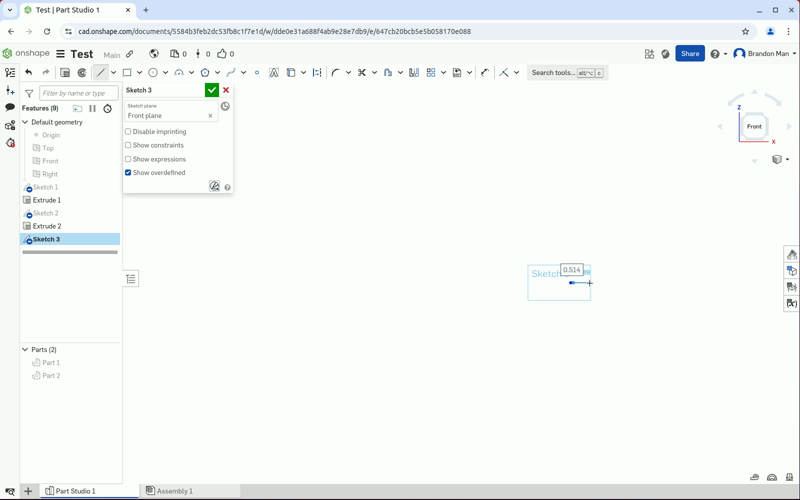
mouse_move(573, 234)
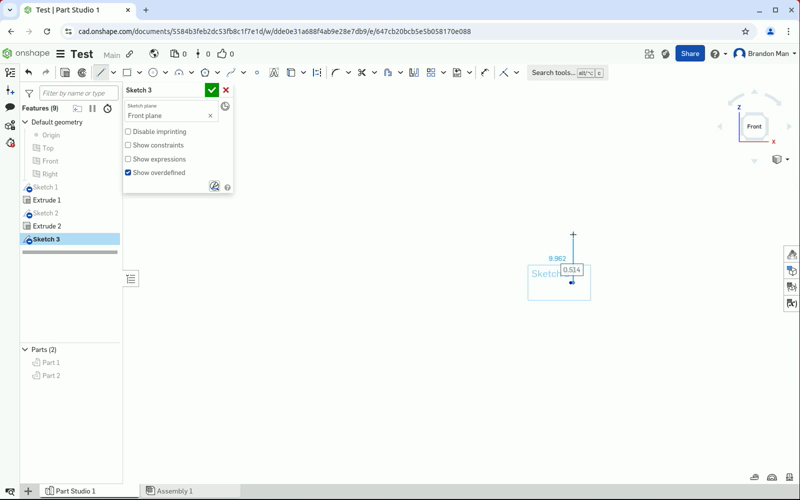
click(573, 234)
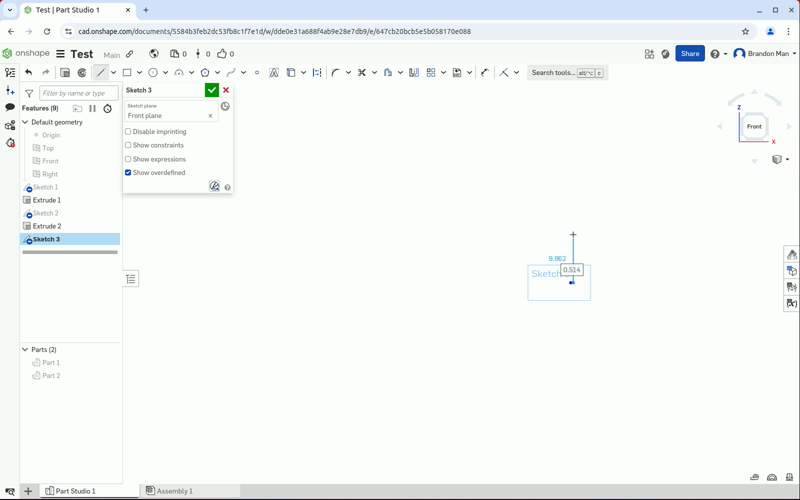
key_up(shift)
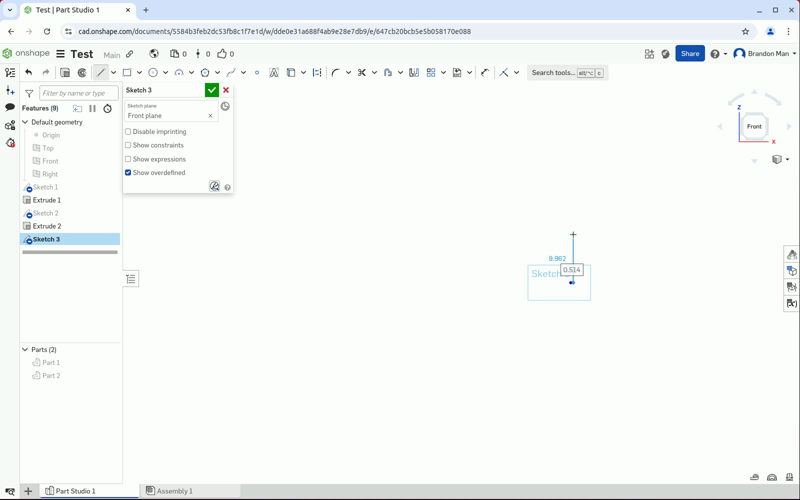
key_down(shift)
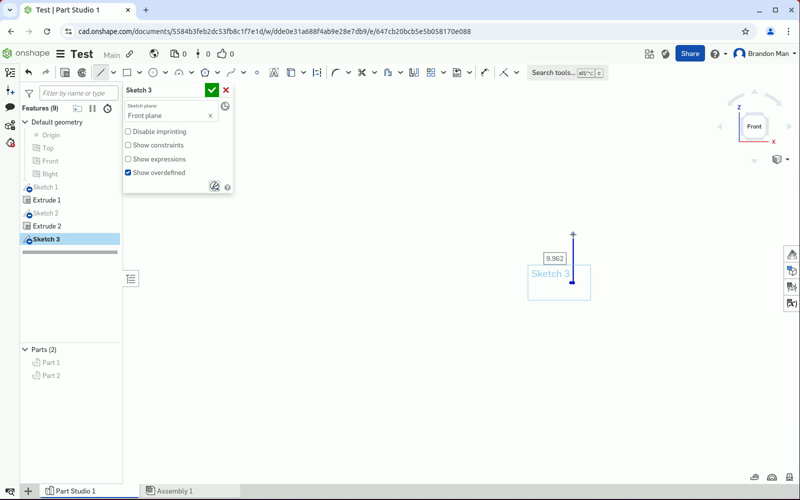
mouse_move(589, 234)
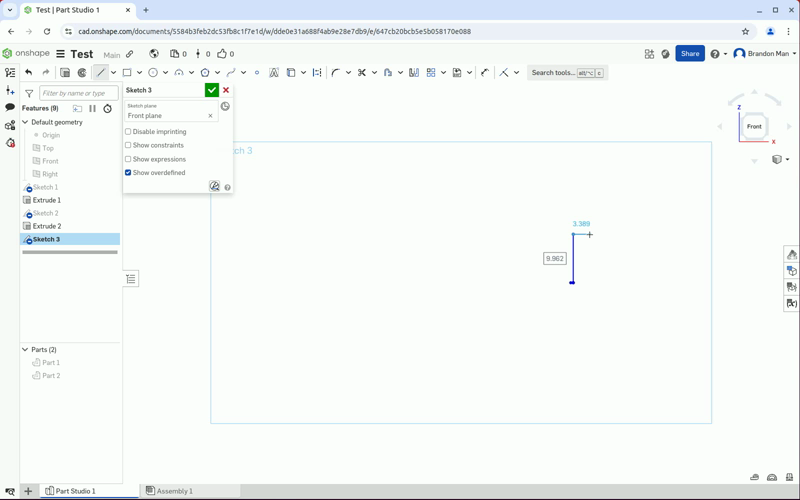
mouse_move(570, 234)
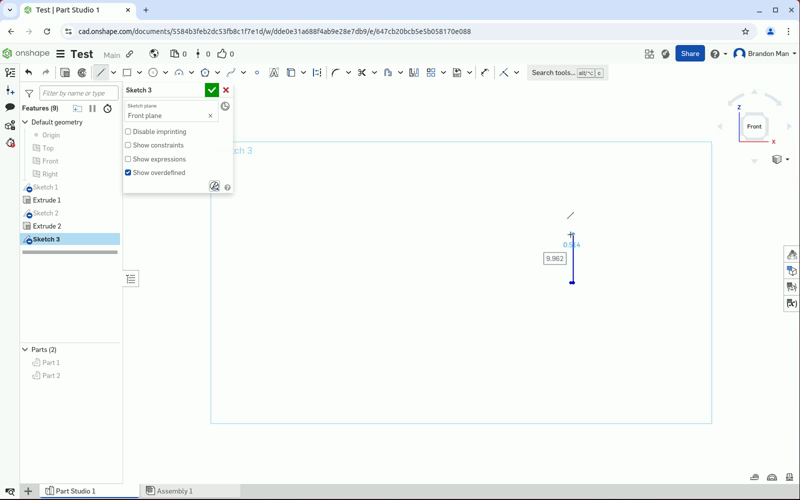
scroll(6)
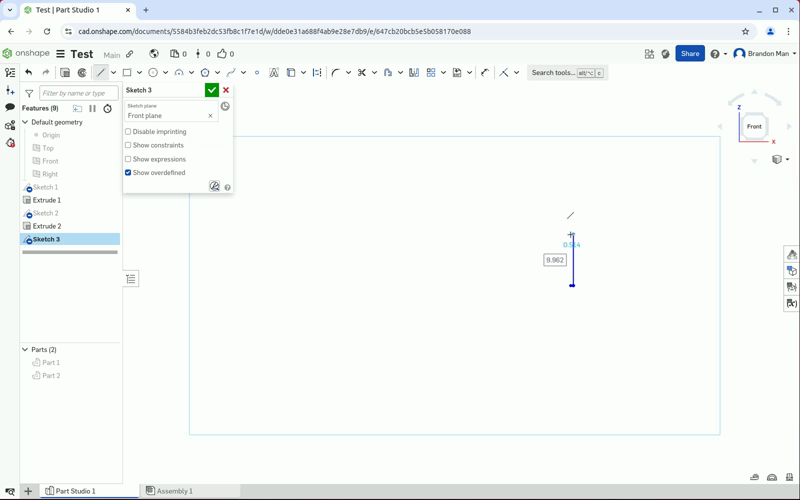
scroll(6)
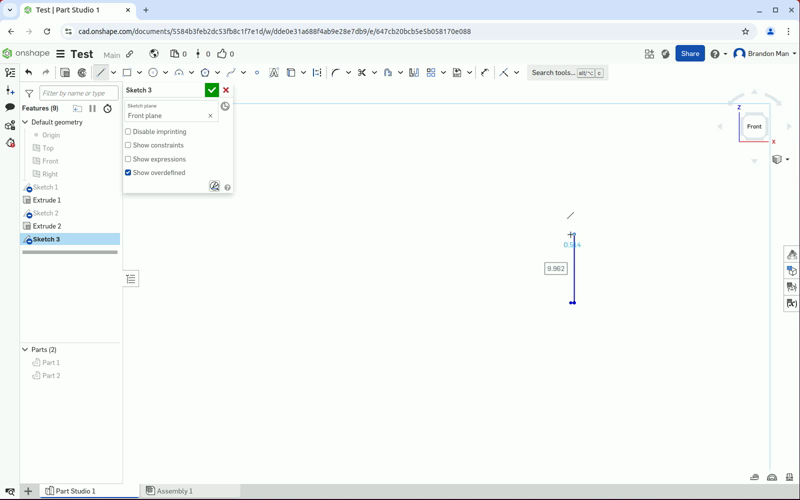
scroll(6)
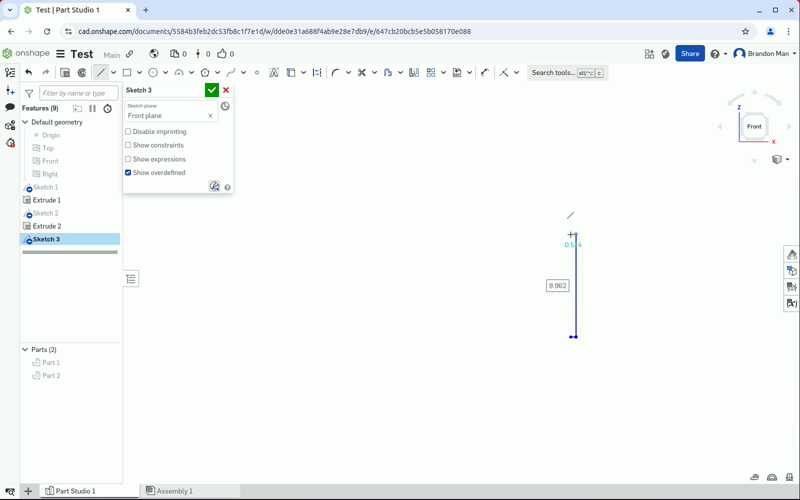
scroll(6)
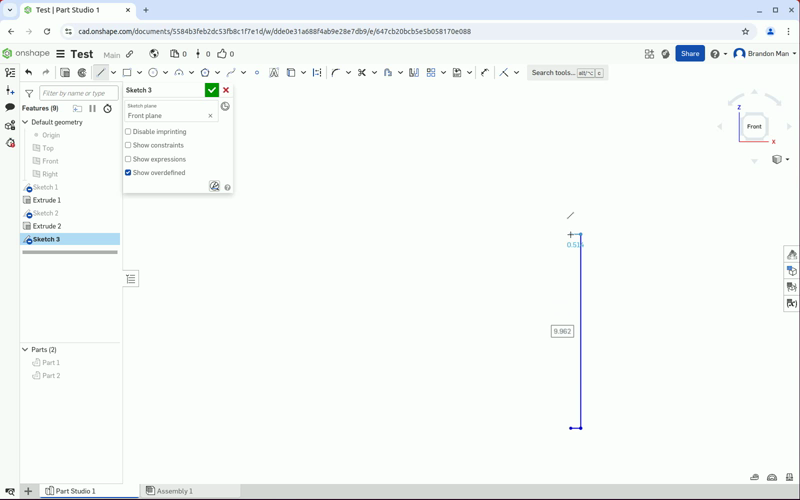
scroll(6)
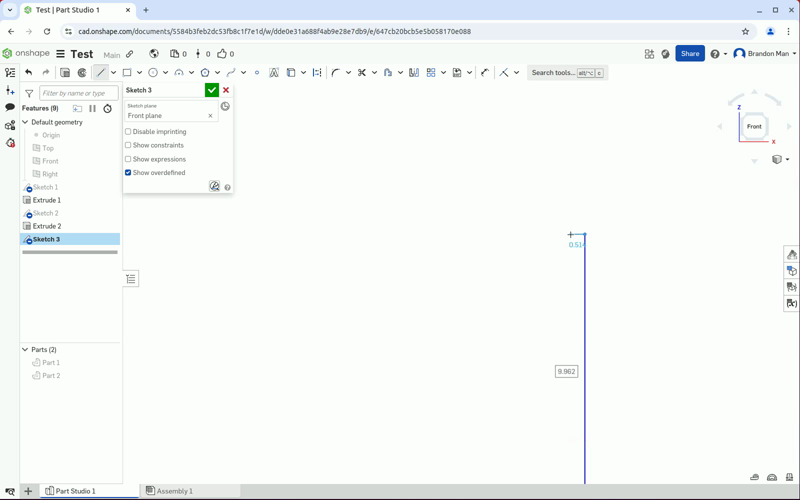
scroll(6)
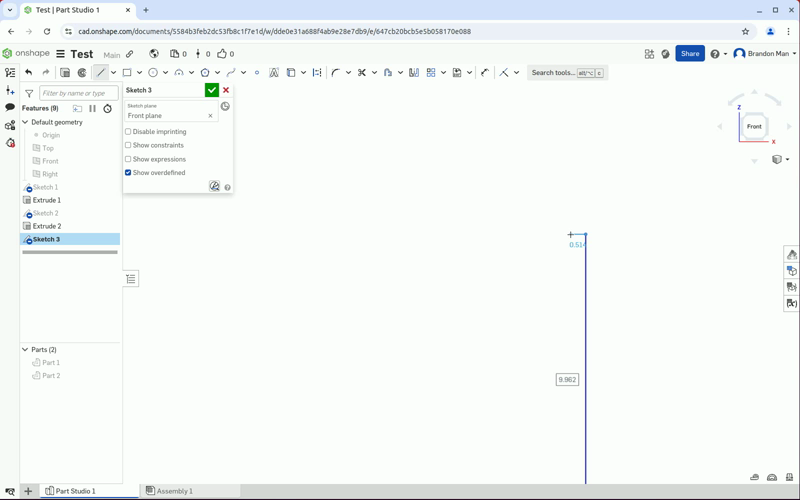
scroll(6)
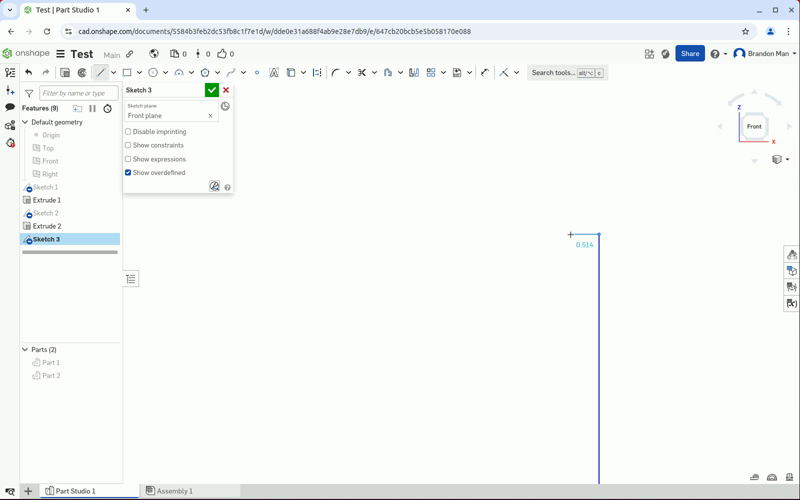
click(570, 234)
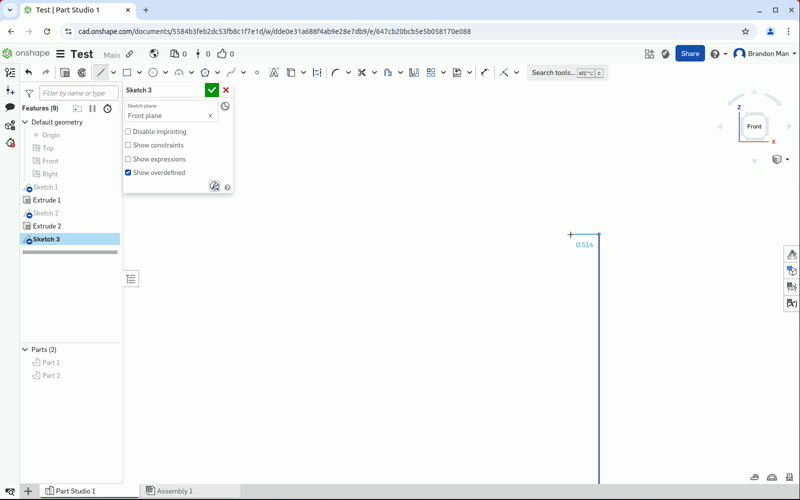
scroll(-6)
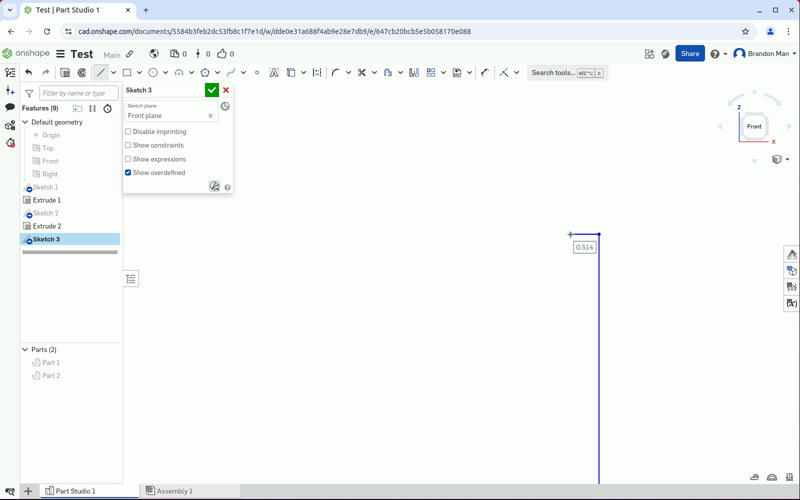
scroll(-6)
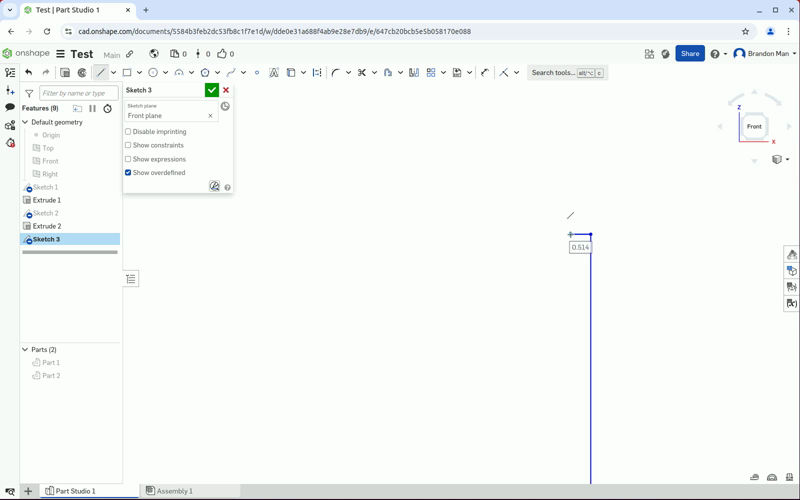
scroll(-6)
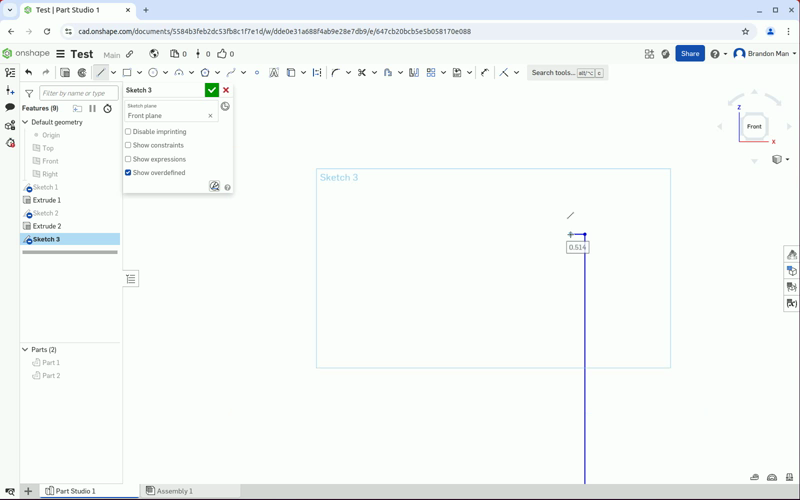
scroll(-6)
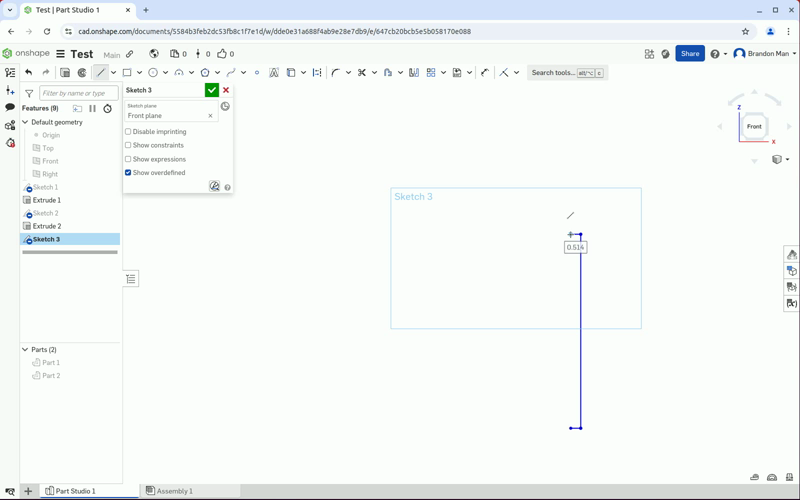
scroll(-6)
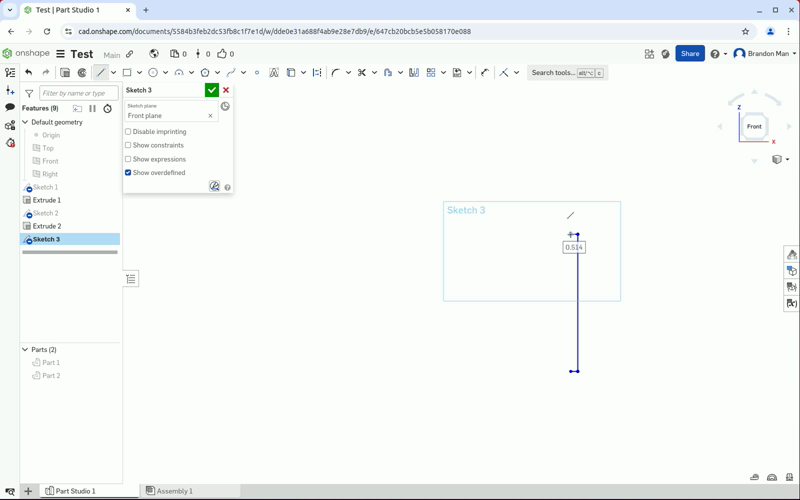
scroll(-6)
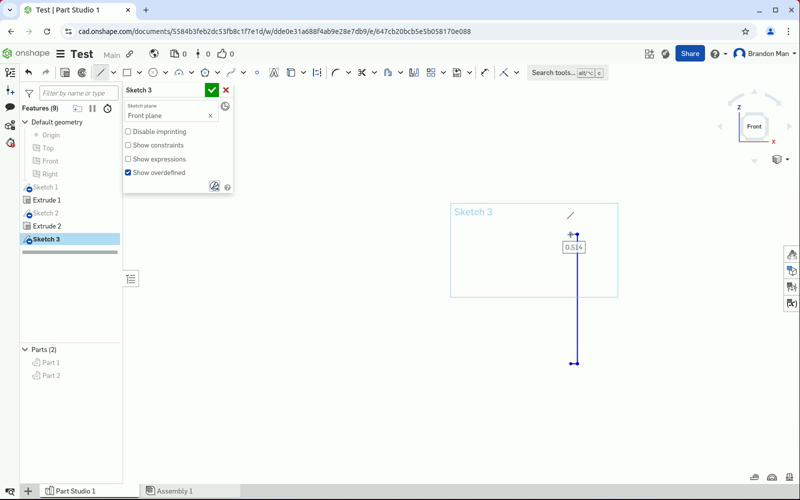
scroll(-6)
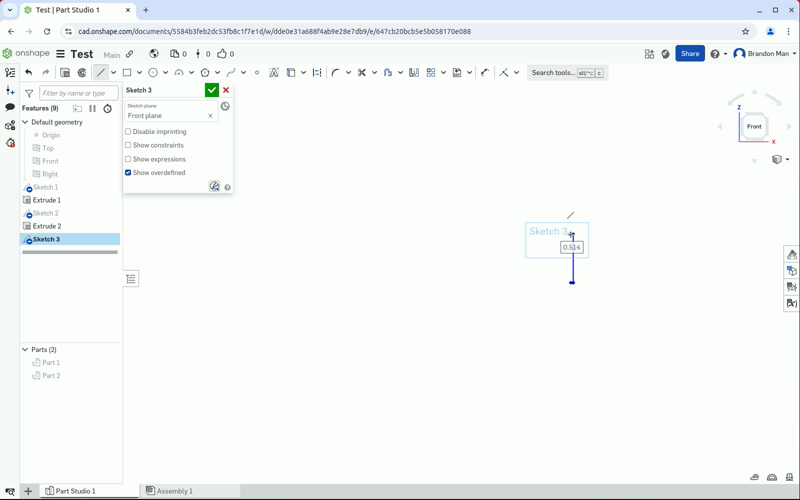
key_up(shift)
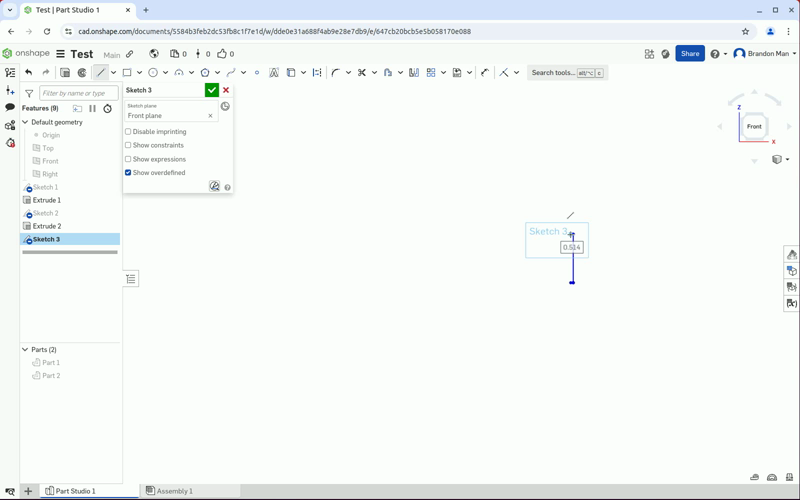
key_down(shift)
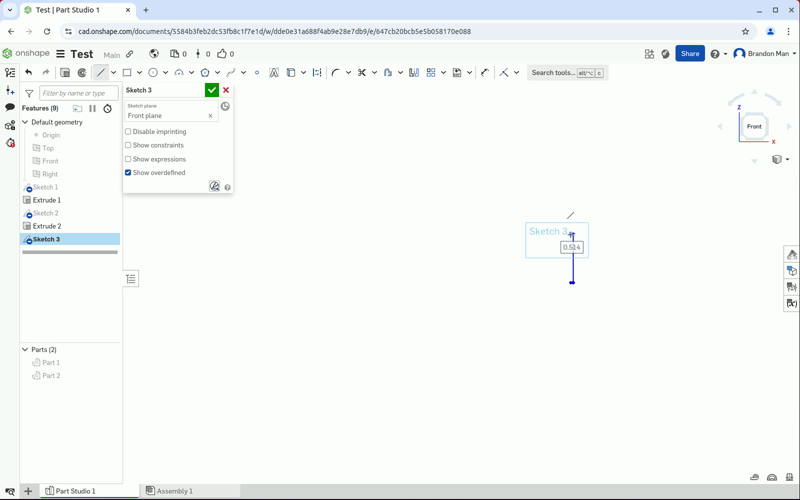
mouse_move(589, 234)
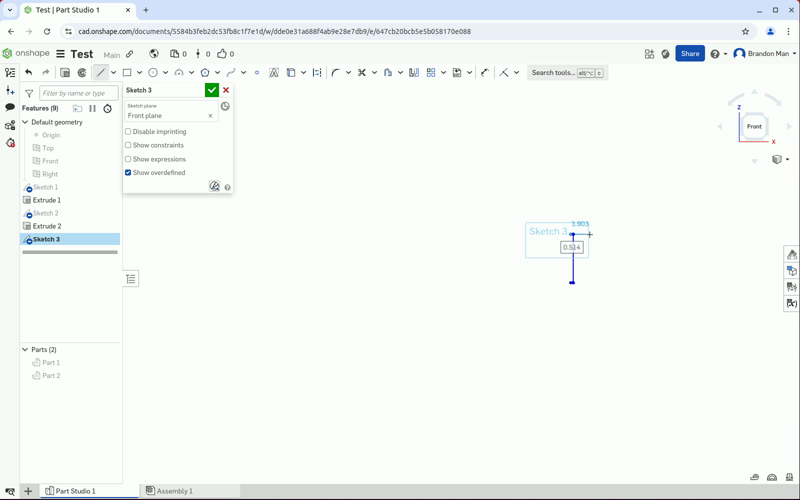
mouse_move(570, 236)
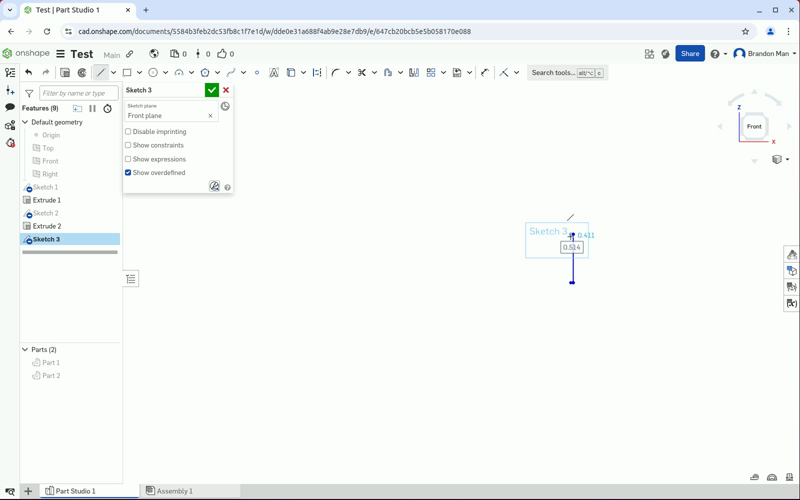
scroll(6)
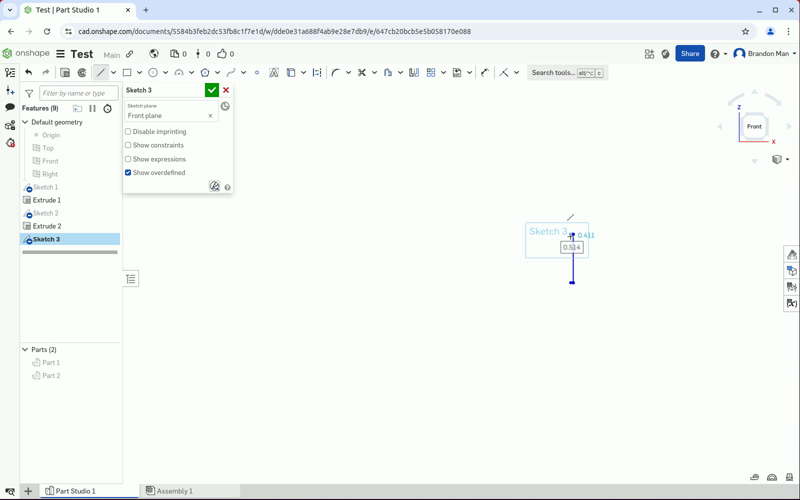
scroll(6)
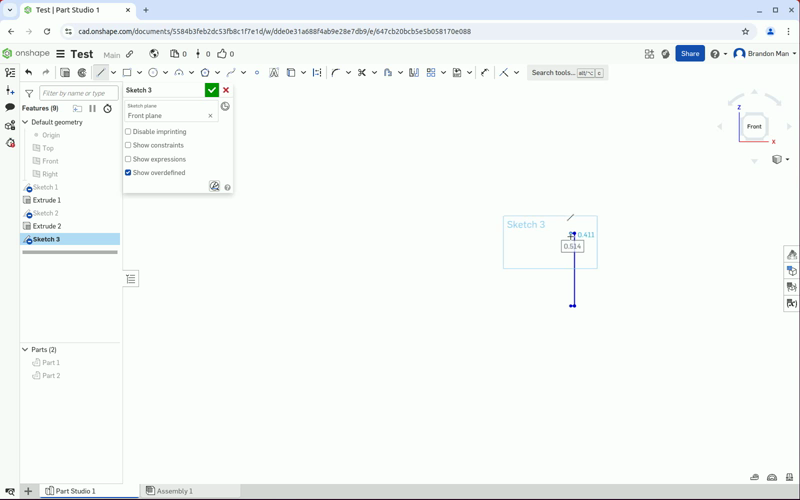
scroll(6)
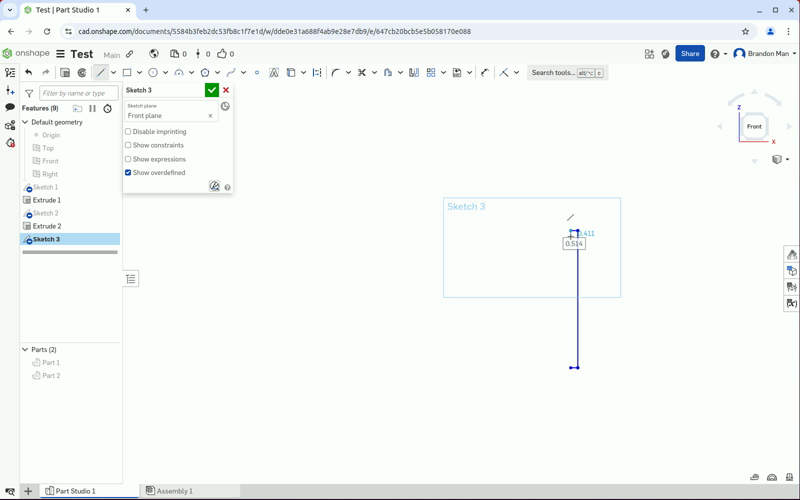
scroll(6)
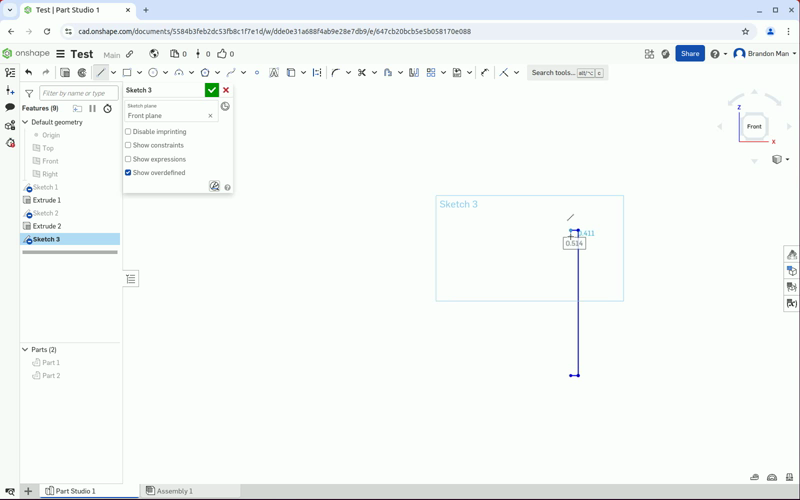
scroll(6)
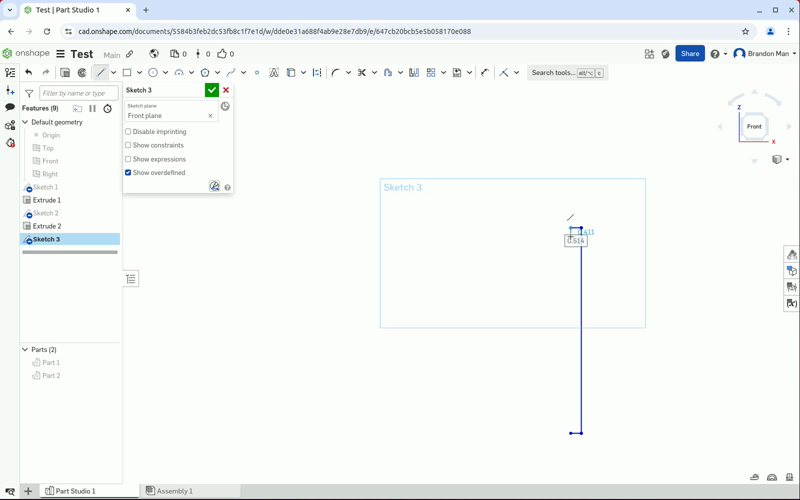
scroll(6)
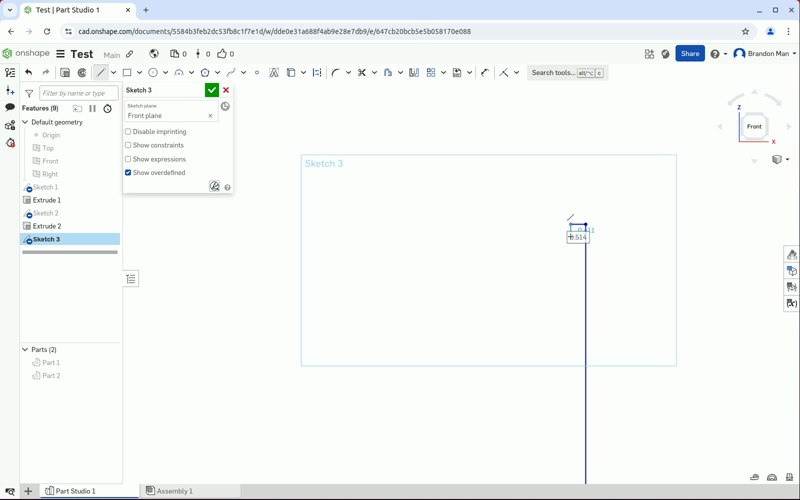
scroll(6)
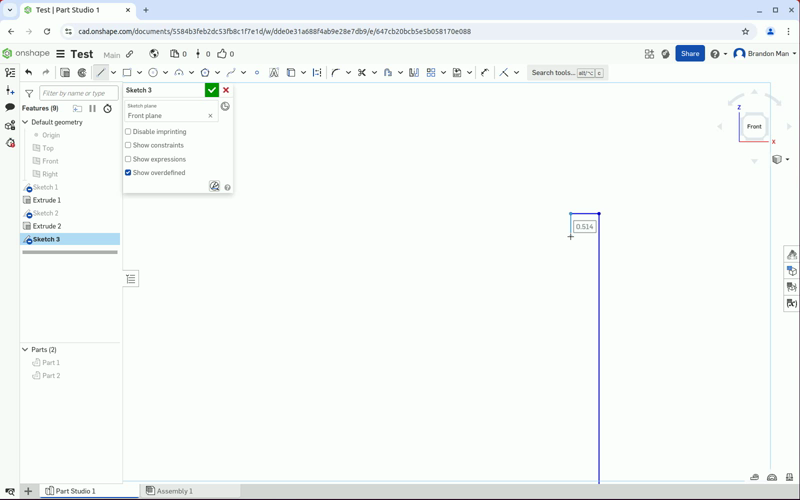
click(570, 236)
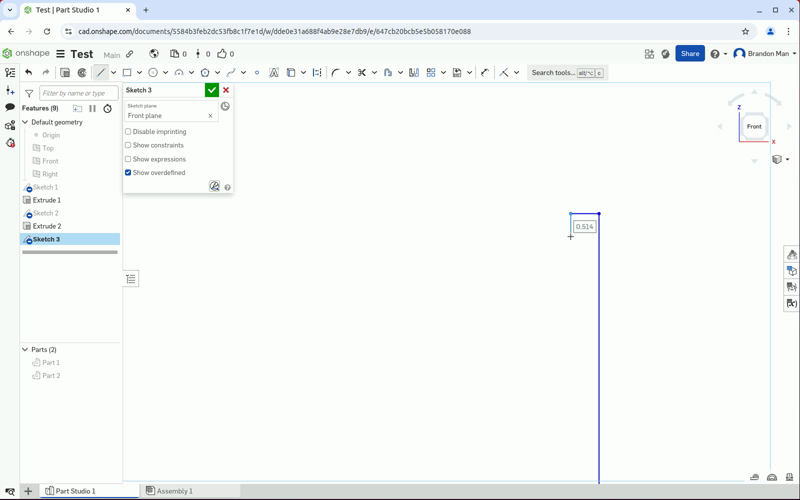
scroll(-6)
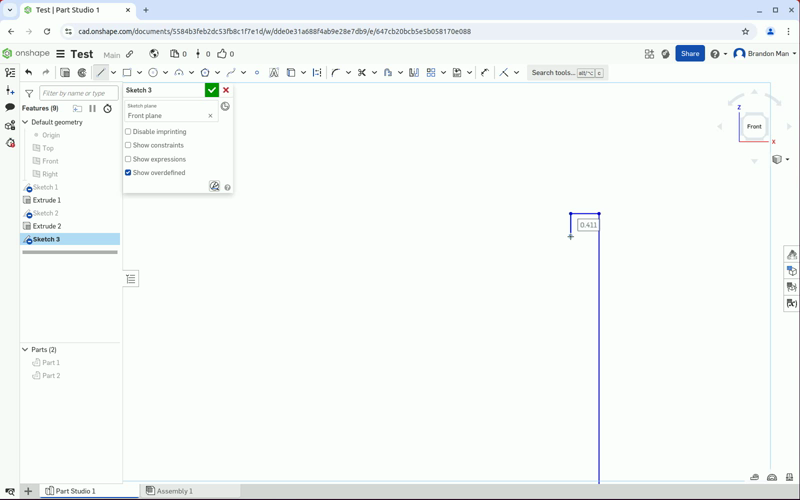
scroll(-6)
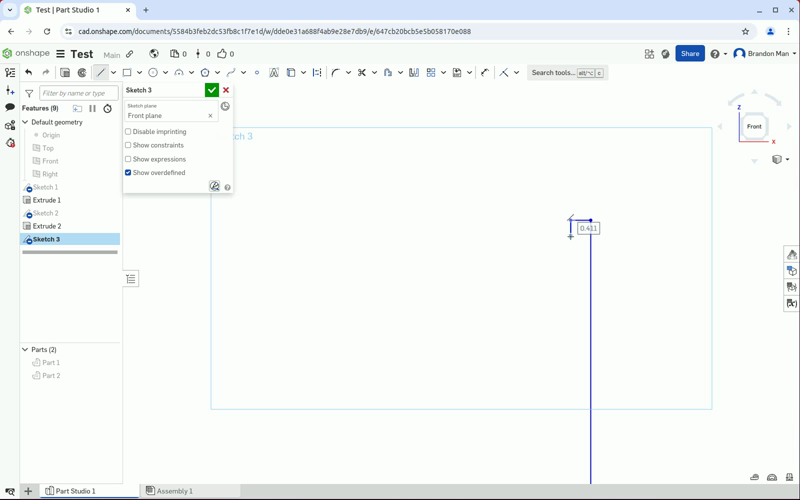
scroll(-6)
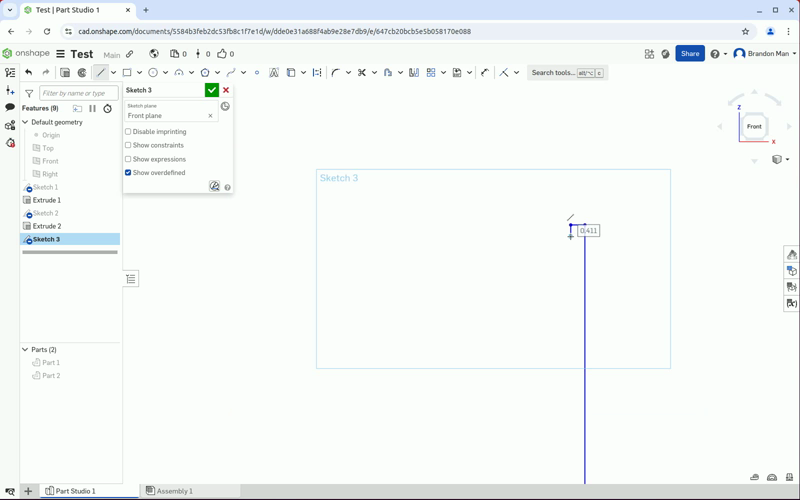
scroll(-6)
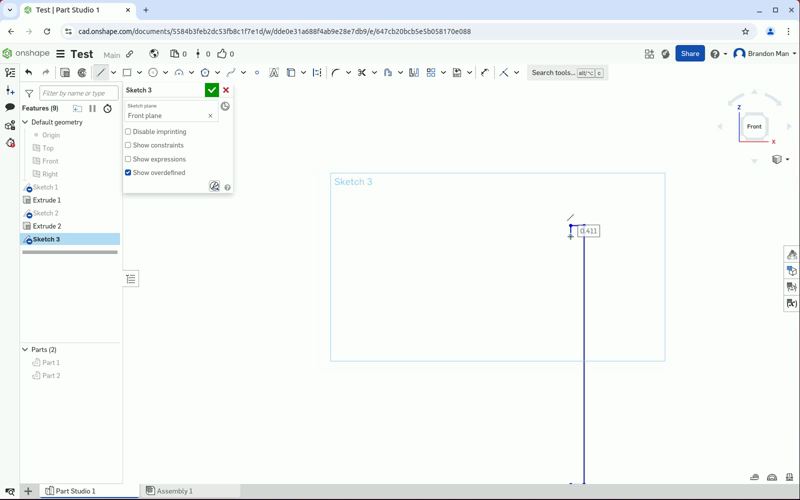
scroll(-6)
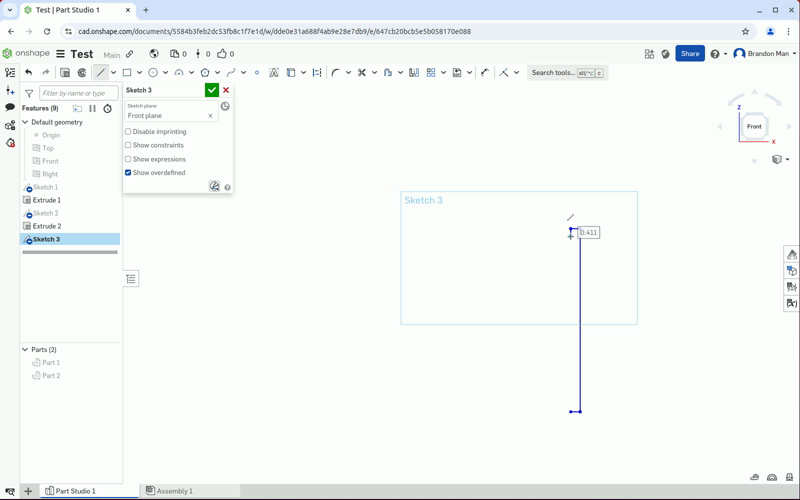
scroll(-6)
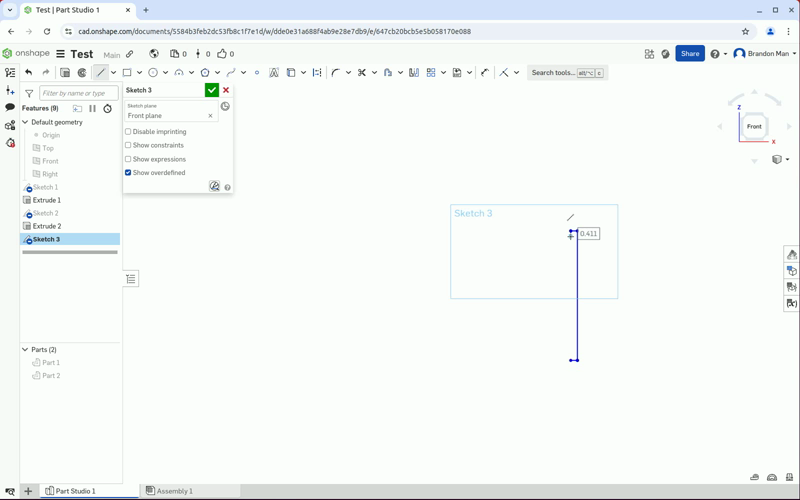
scroll(-6)
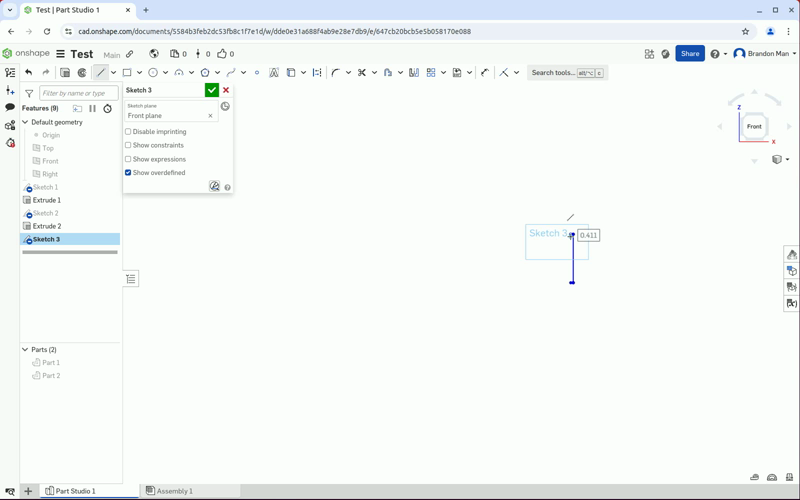
key_up(shift)
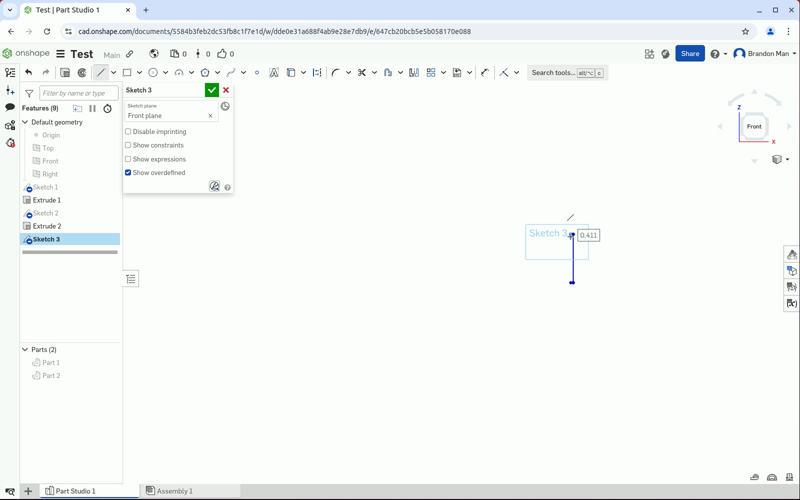
key_down(shift)
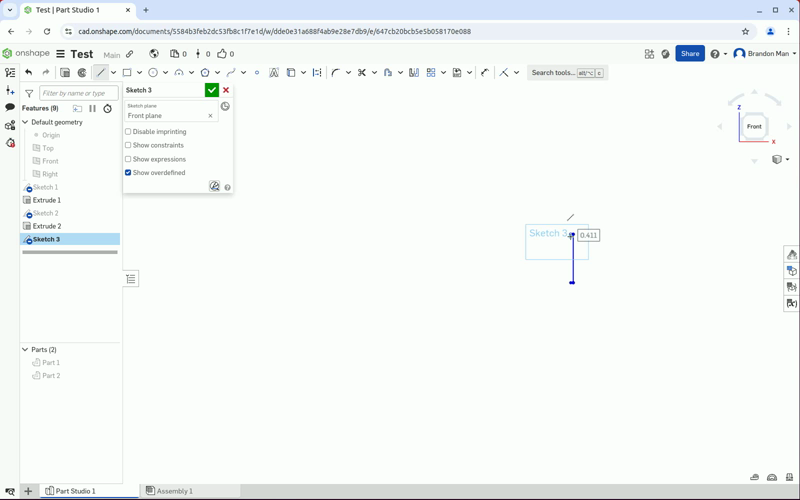
mouse_move(589, 236)
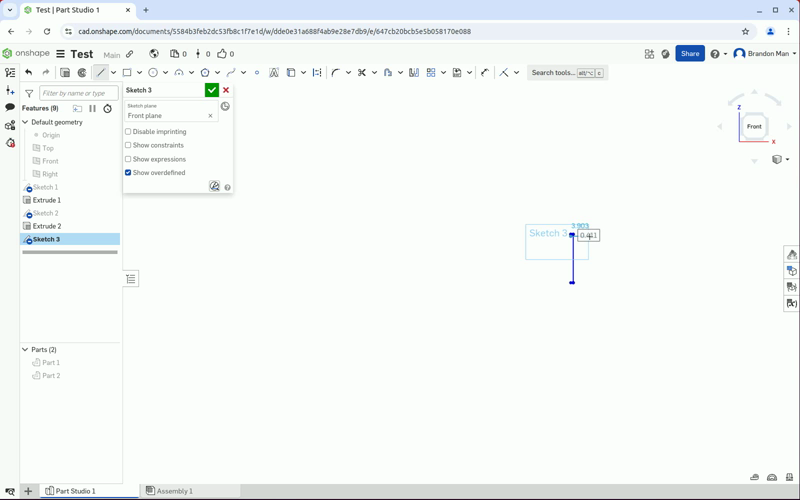
mouse_move(570, 280)
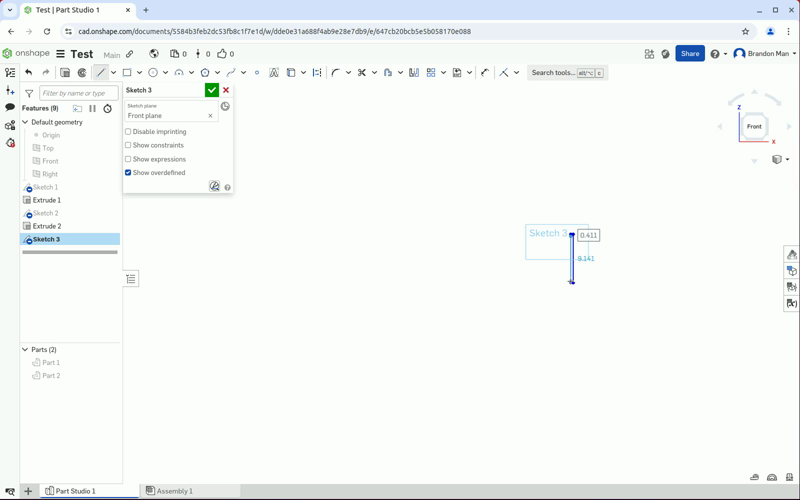
scroll(6)
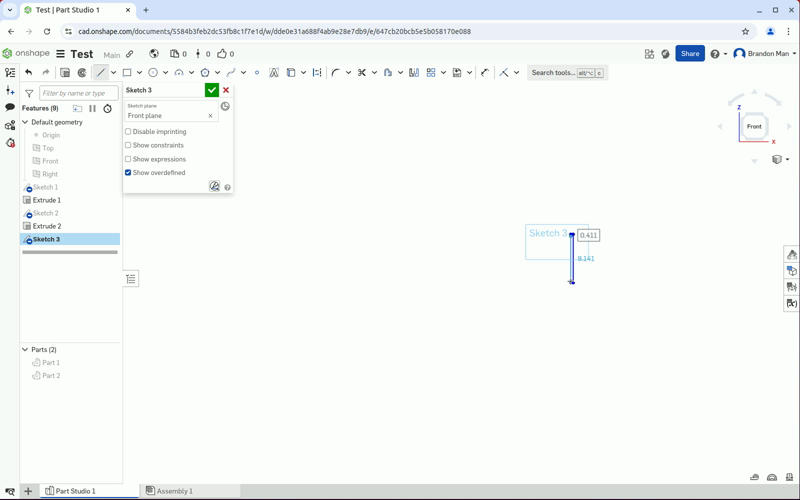
scroll(6)
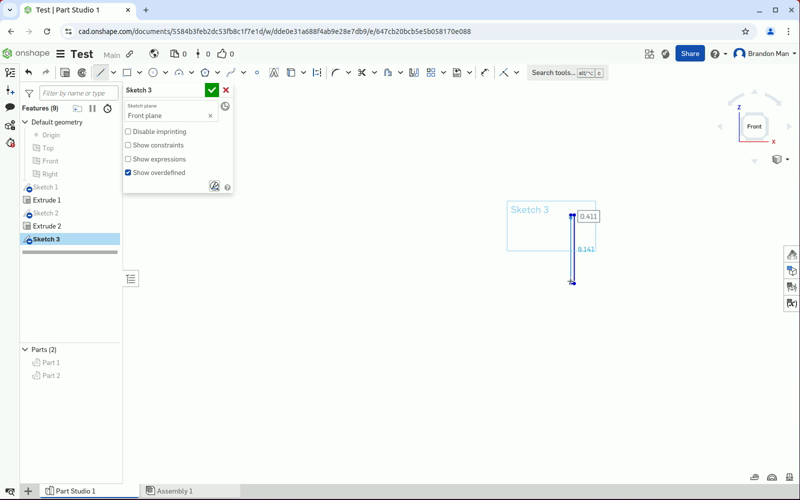
scroll(6)
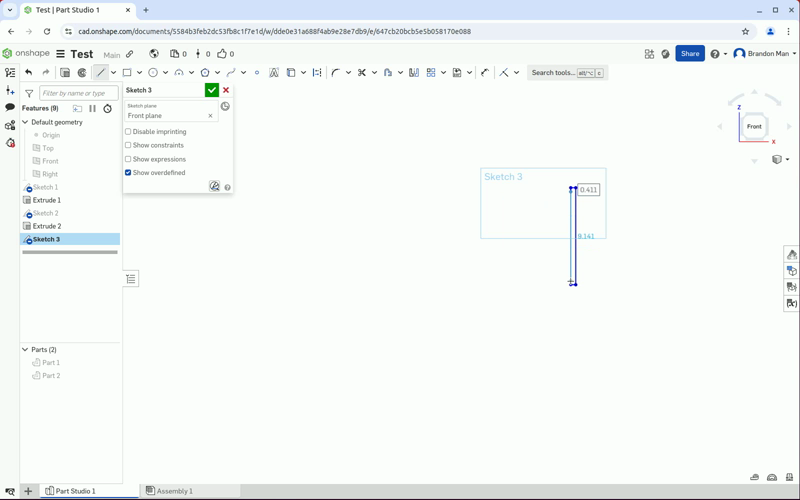
scroll(6)
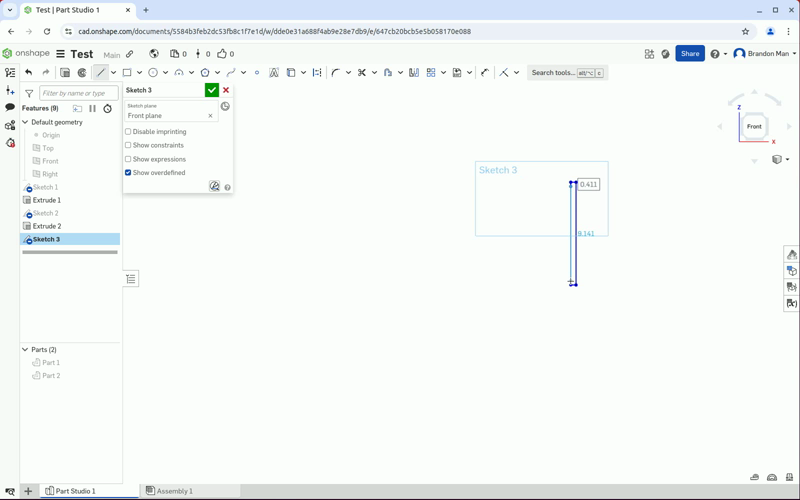
scroll(6)
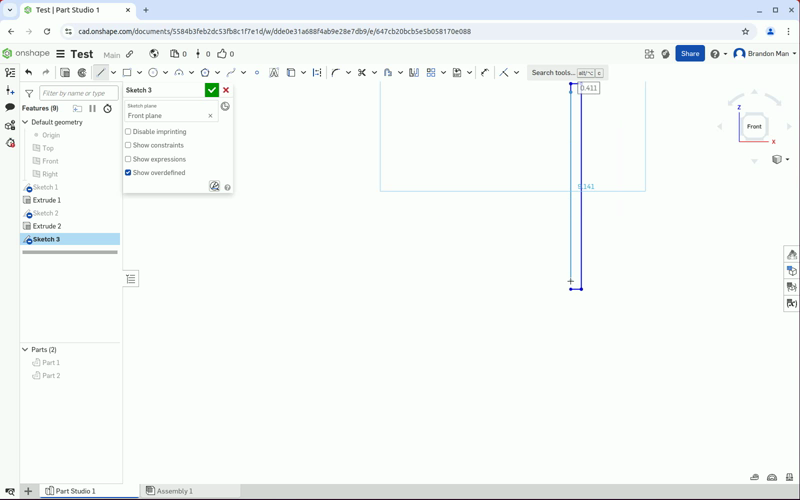
scroll(6)
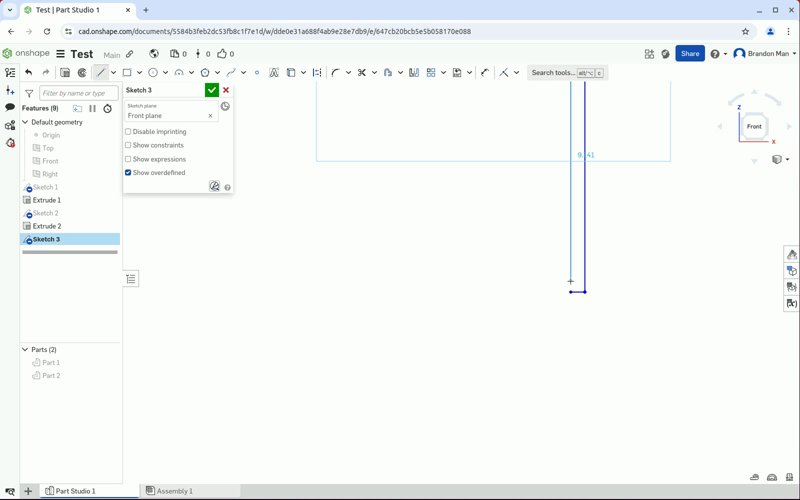
scroll(6)
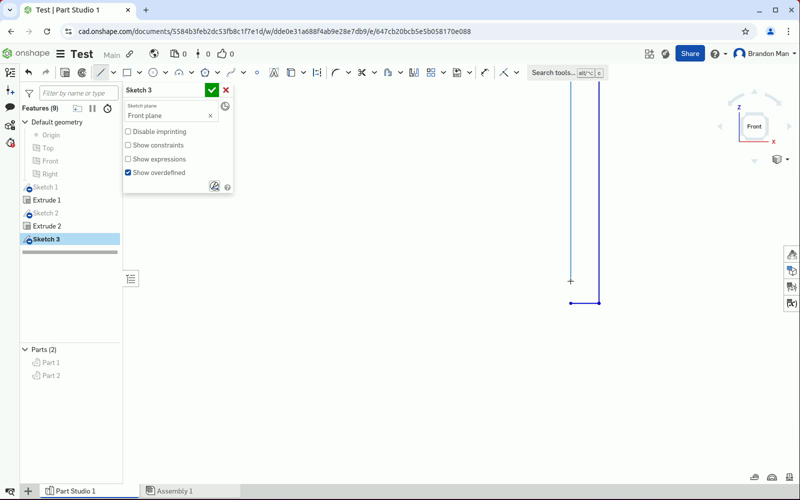
click(570, 280)
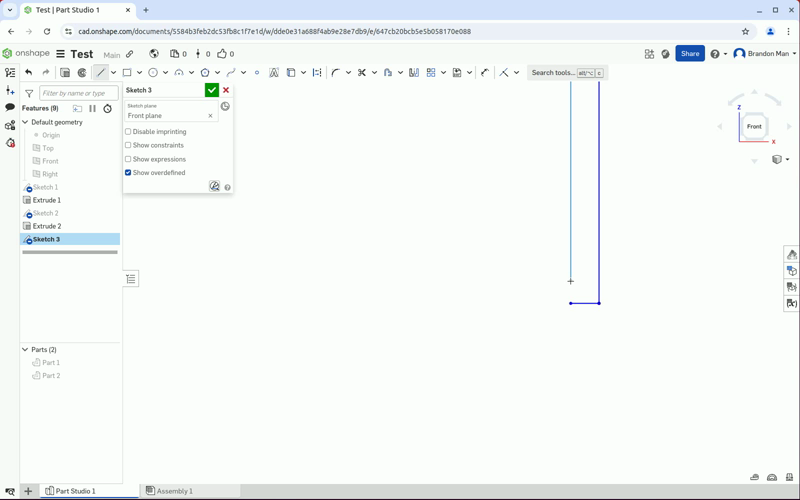
scroll(-6)
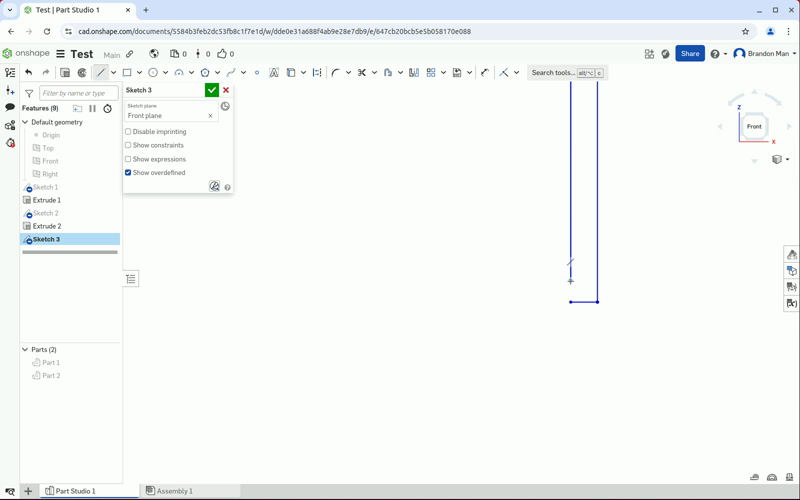
scroll(-6)
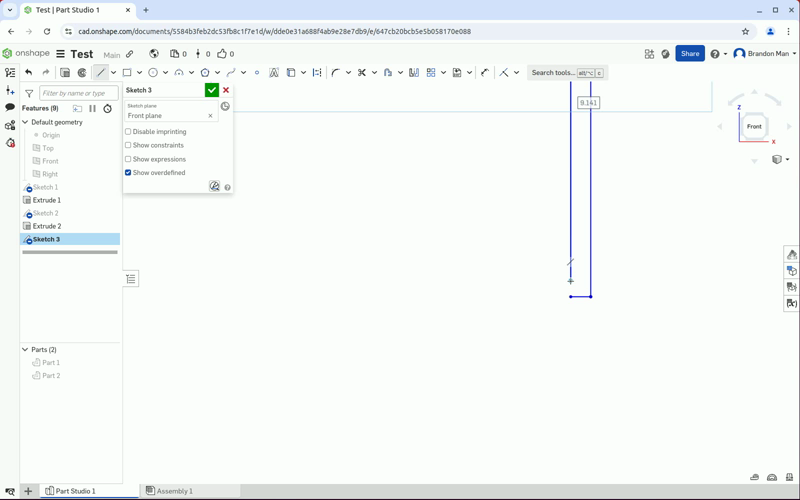
scroll(-6)
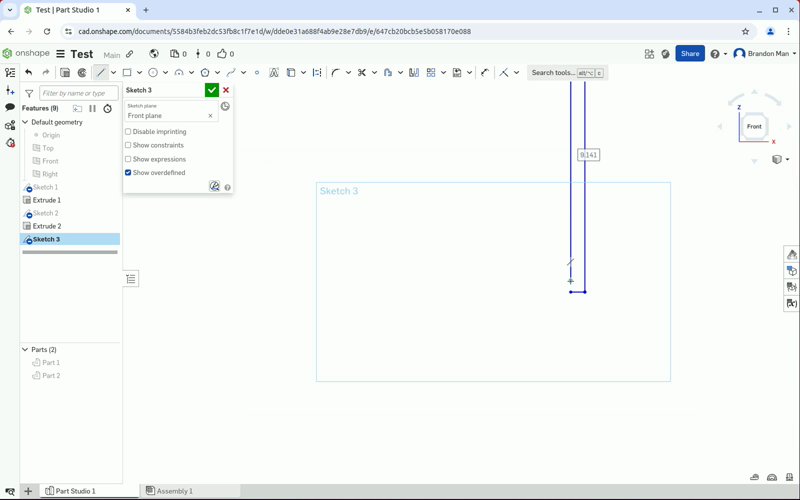
scroll(-6)
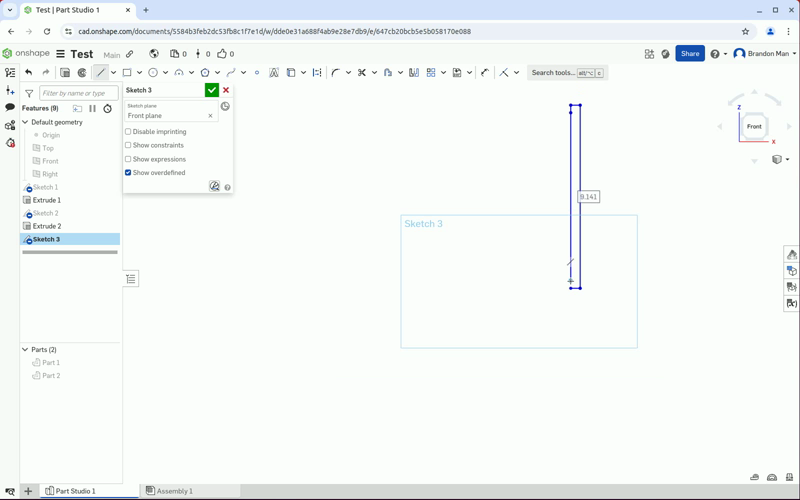
scroll(-6)
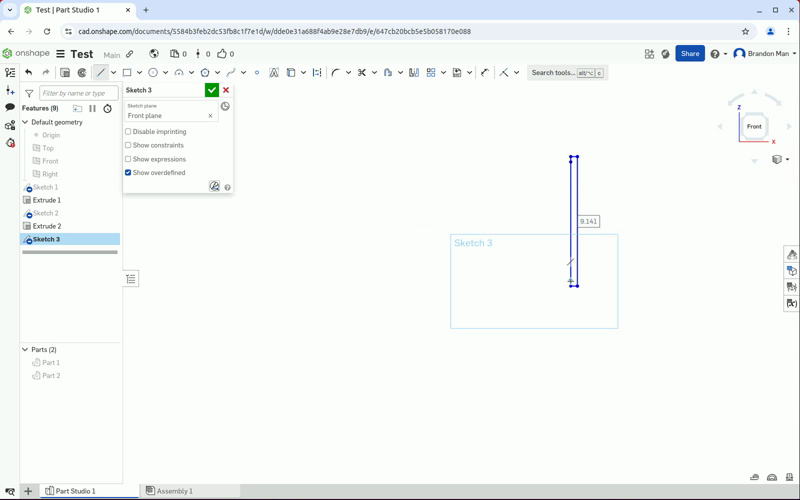
scroll(-6)
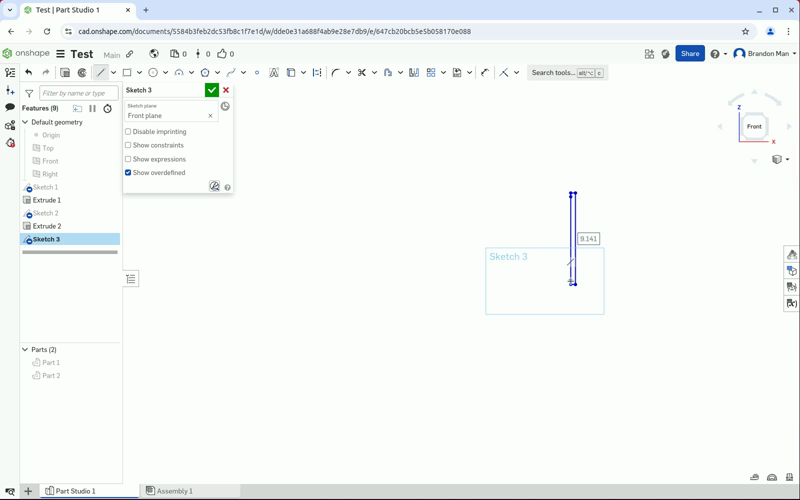
scroll(-6)
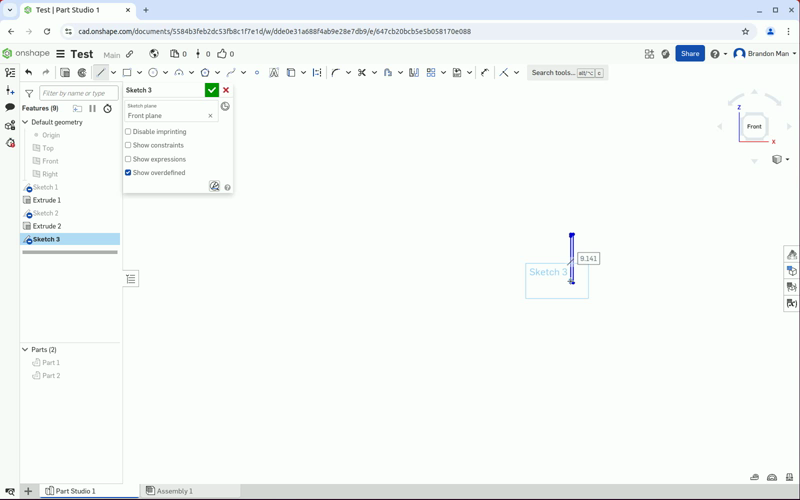
key_up(shift)
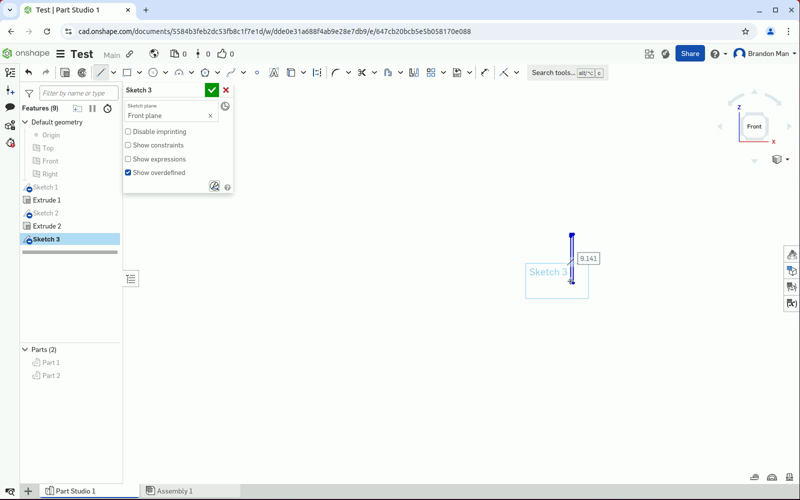
mouse_move(589, 280)
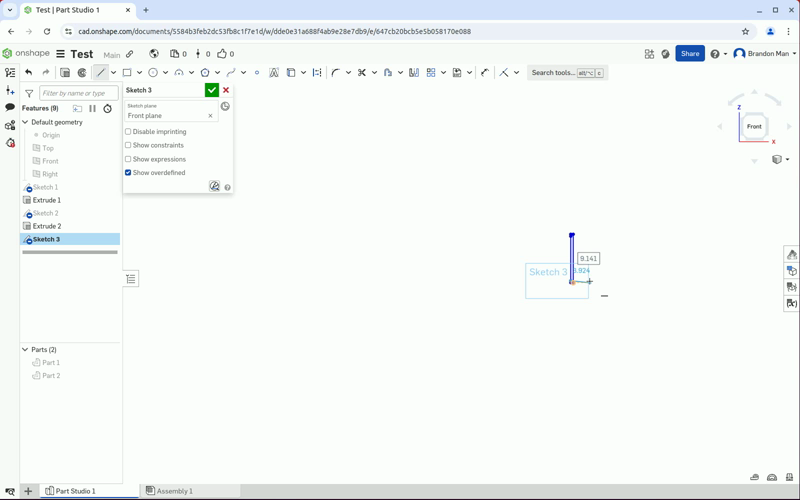
key_down(shift)
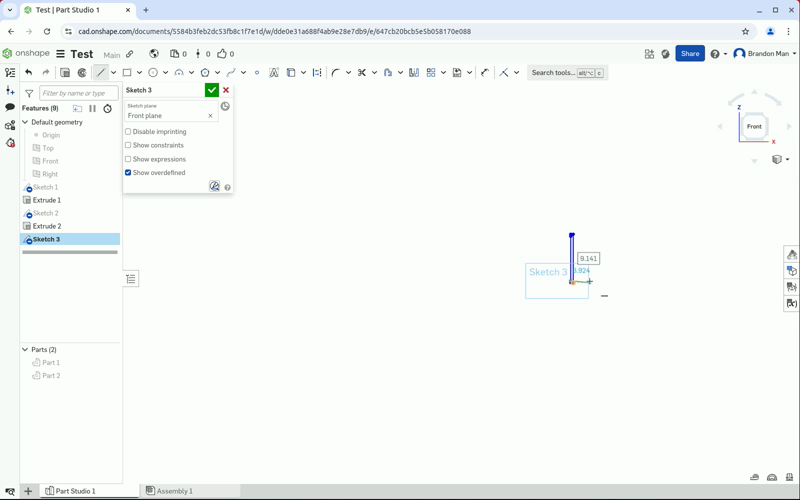
mouse_move(570, 282)
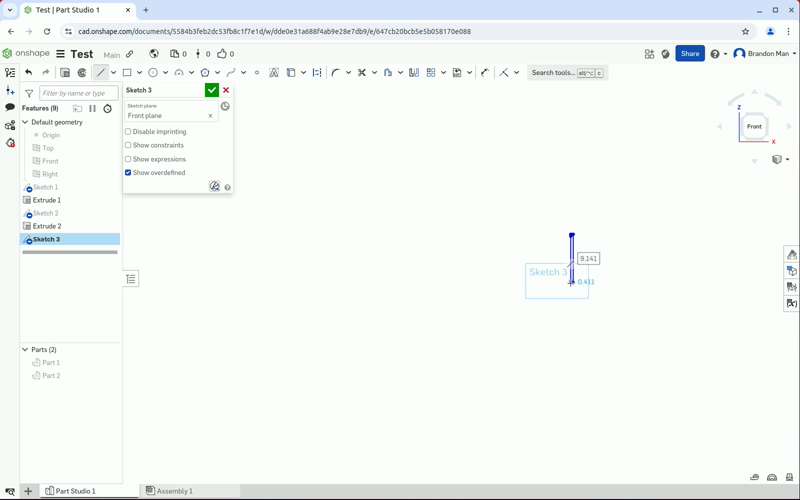
scroll(6)
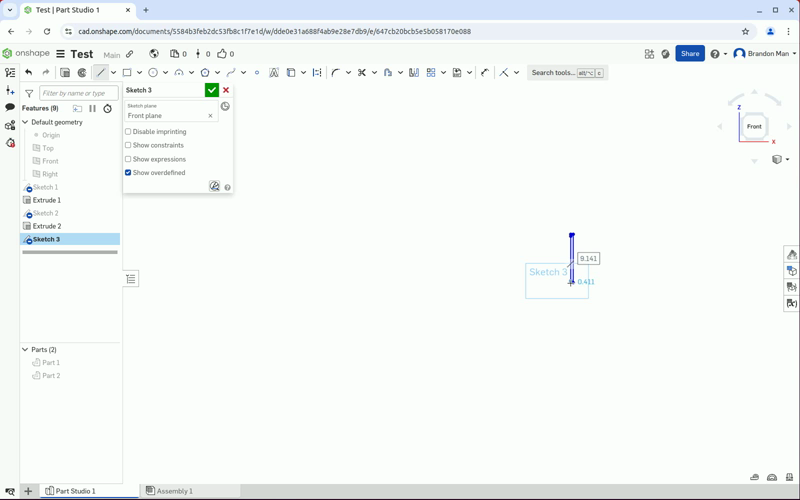
scroll(6)
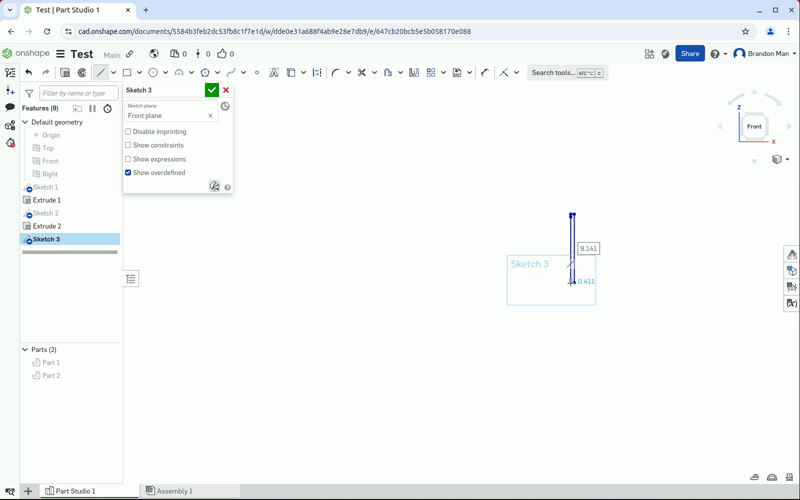
scroll(6)
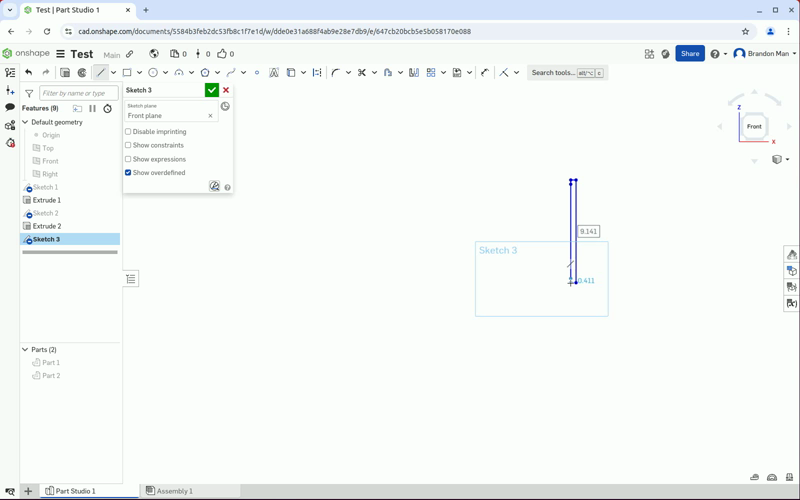
scroll(6)
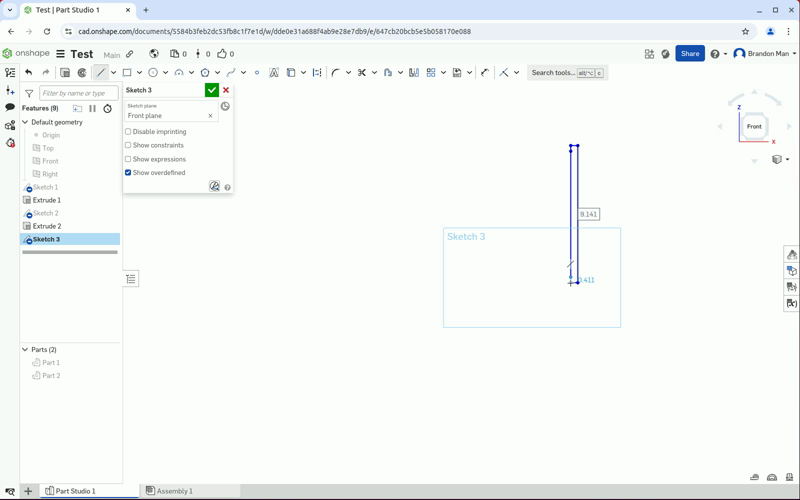
scroll(6)
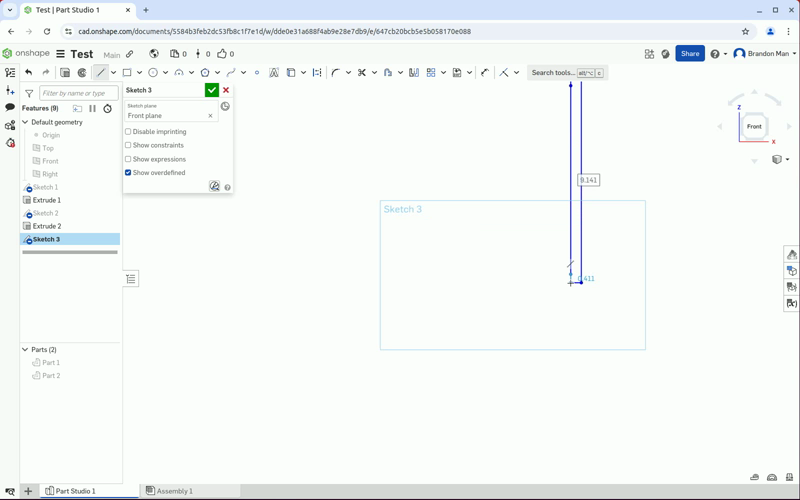
scroll(6)
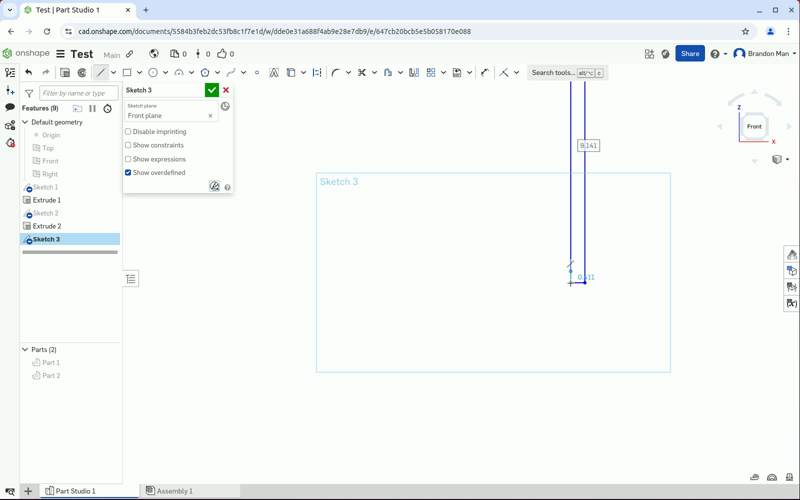
scroll(6)
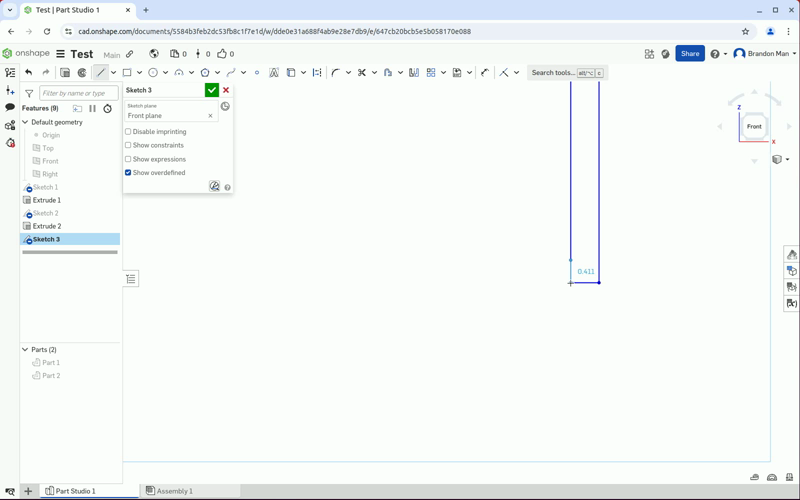
key_up(shift)
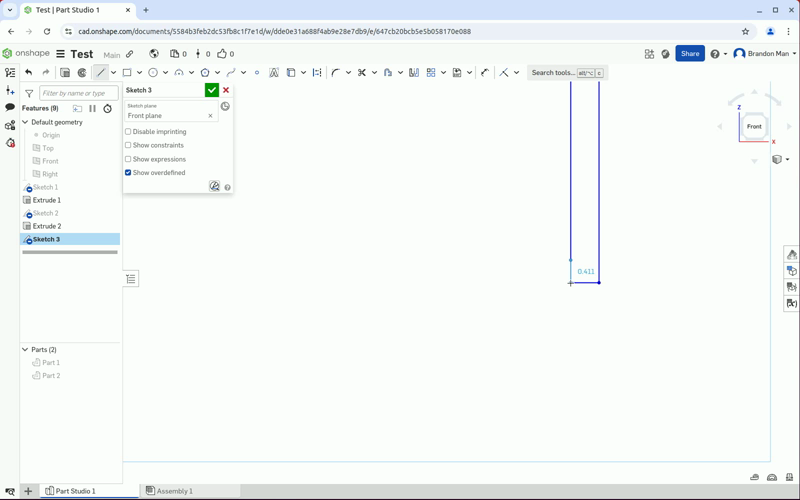
click(570, 282)
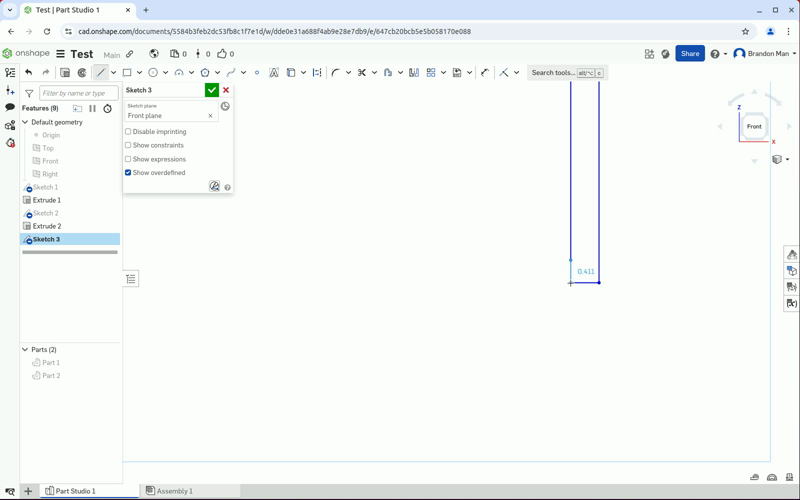
scroll(-6)
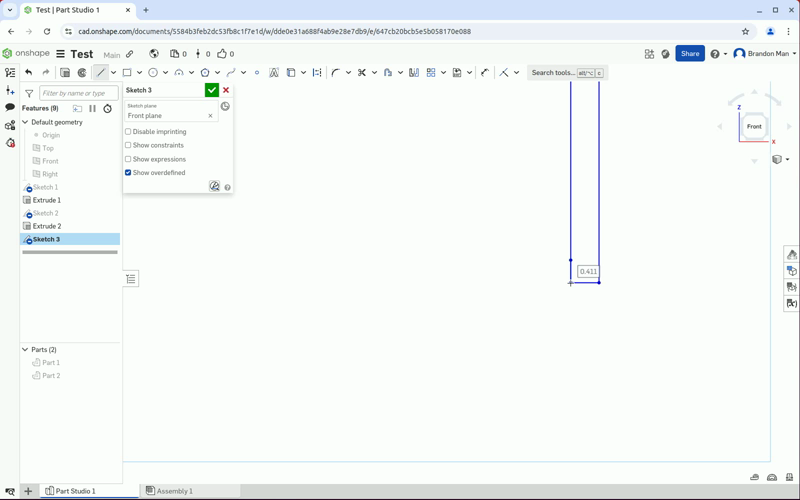
scroll(-6)
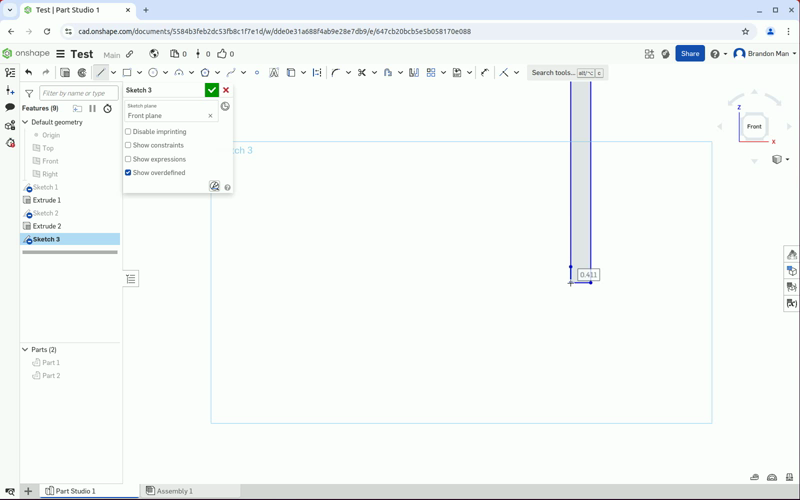
scroll(-6)
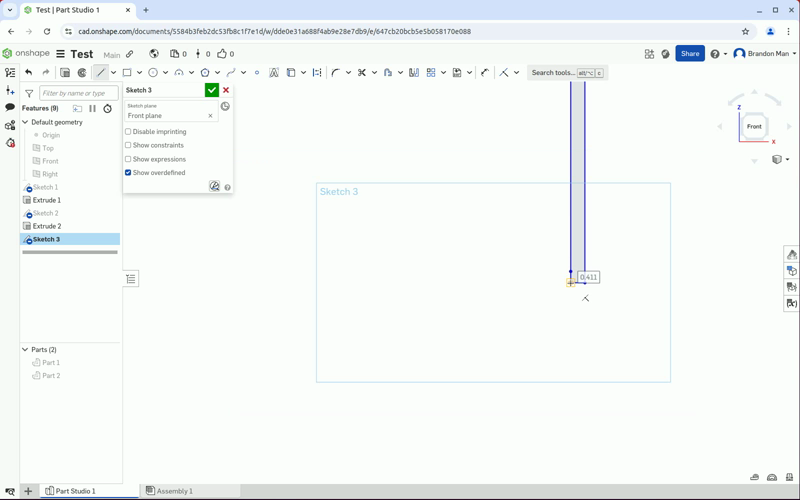
scroll(-6)
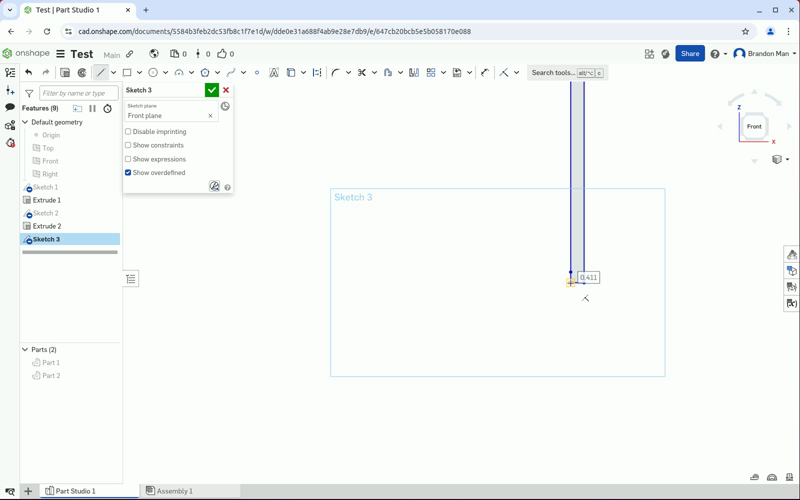
scroll(-6)
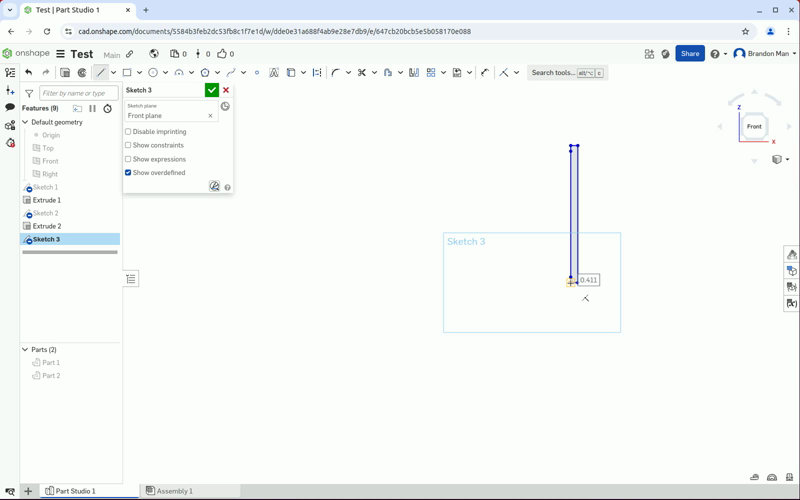
scroll(-6)
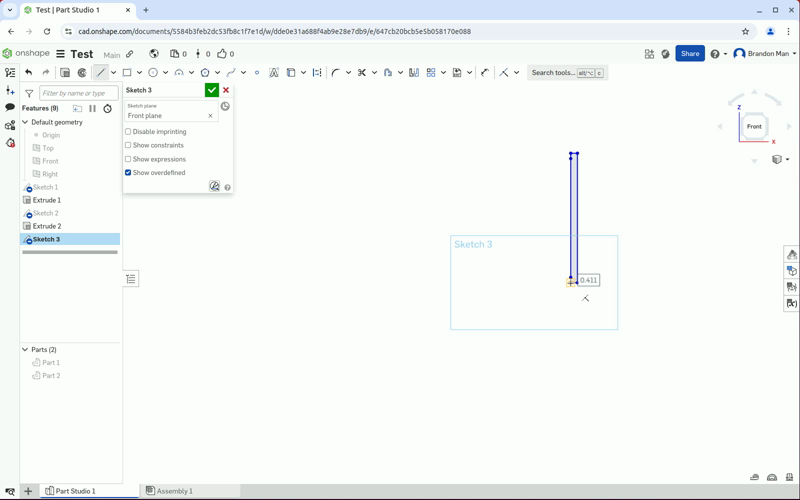
scroll(-6)
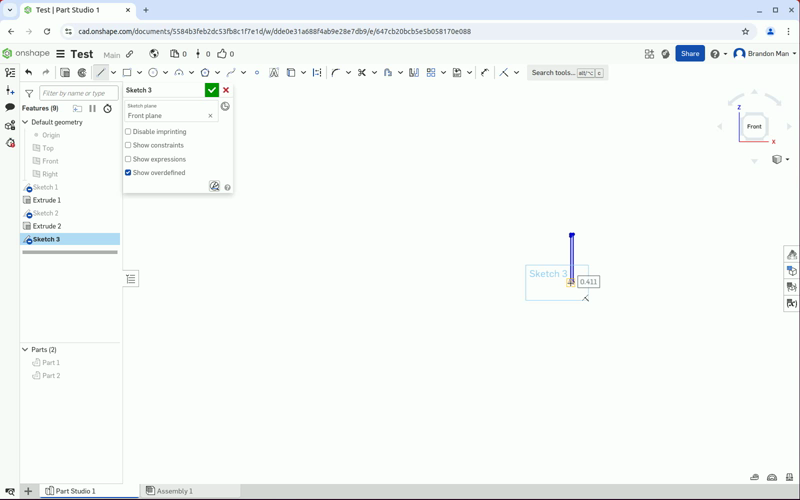
key(esc)
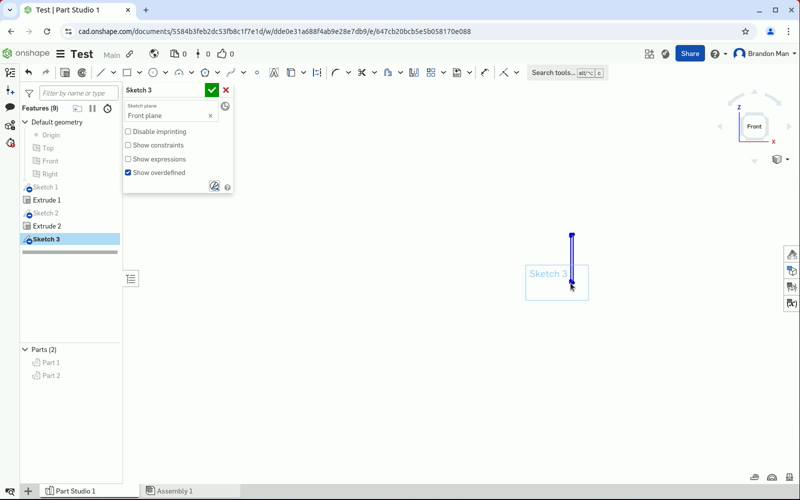
mouse_move(572, 243)
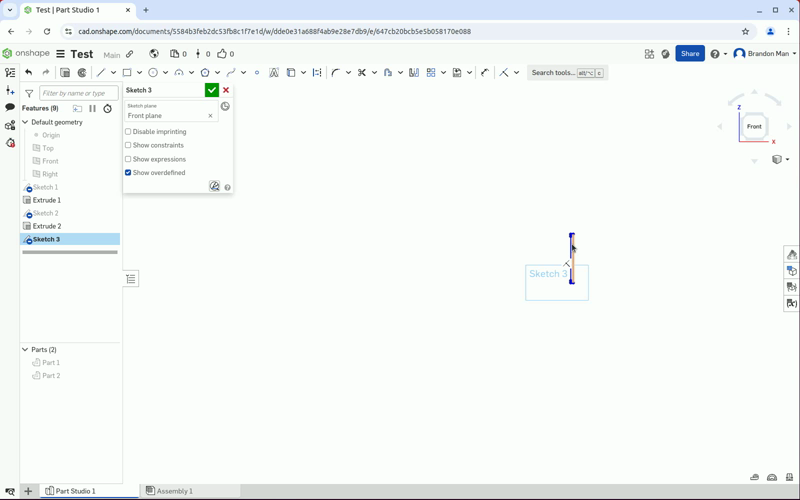
scroll(6)
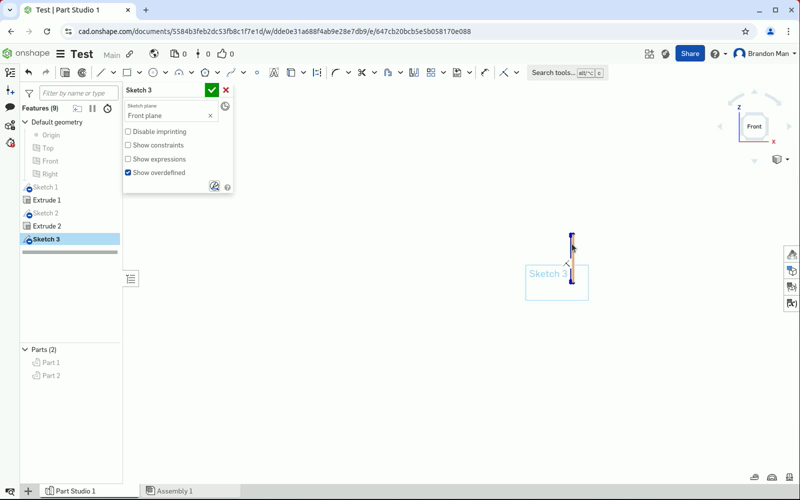
scroll(6)
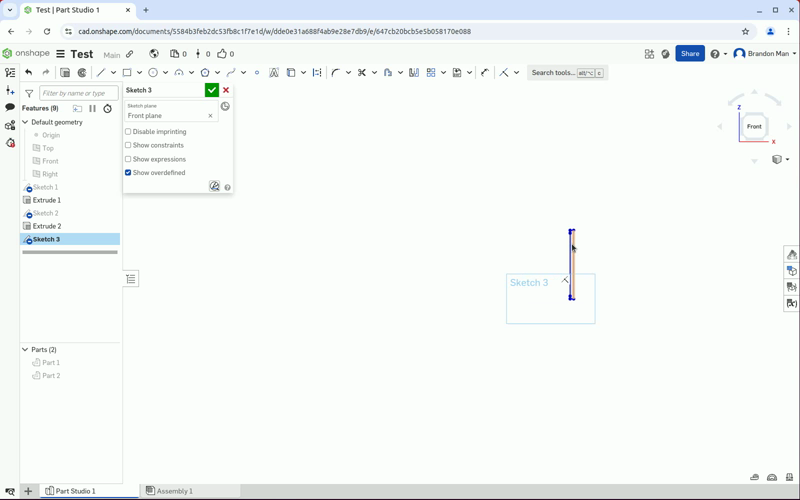
scroll(6)
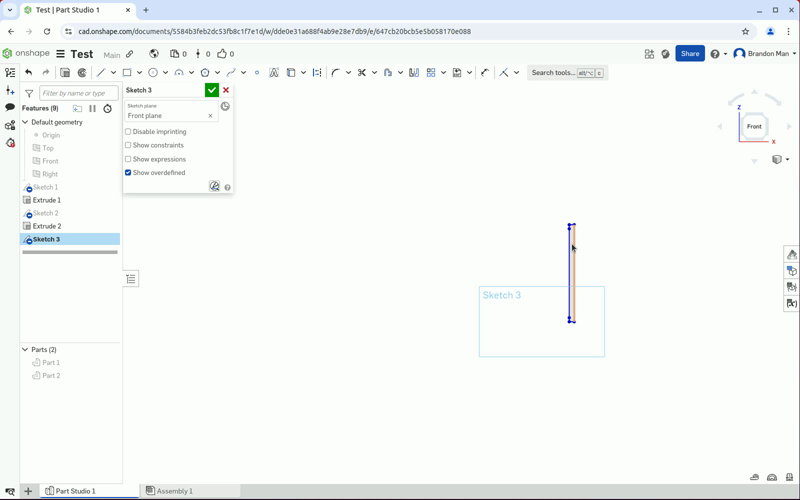
scroll(6)
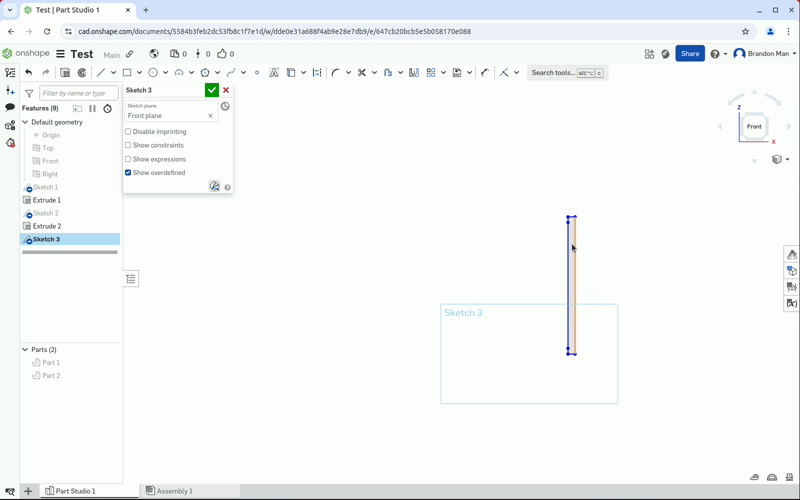
scroll(6)
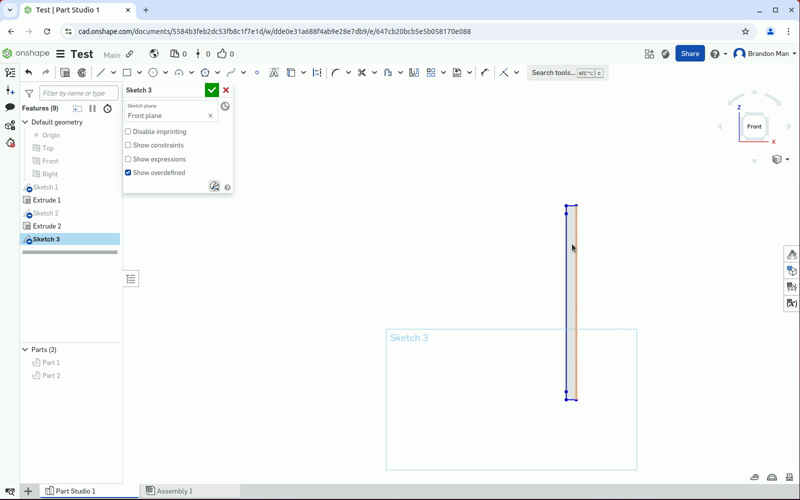
scroll(6)
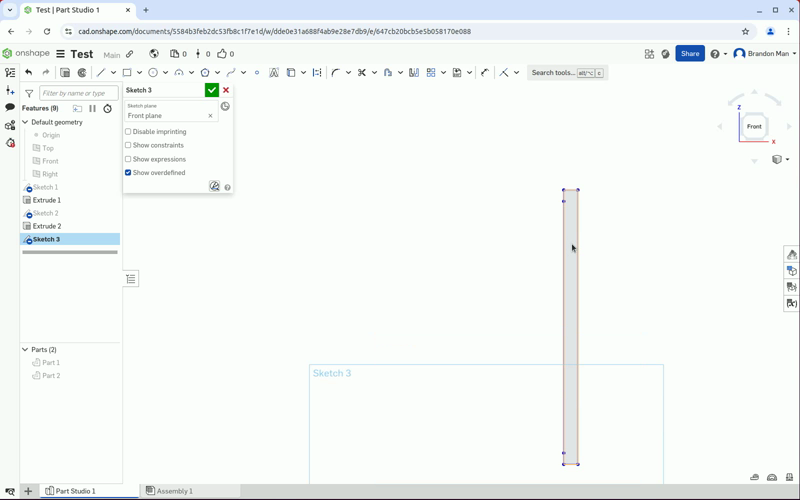
scroll(6)
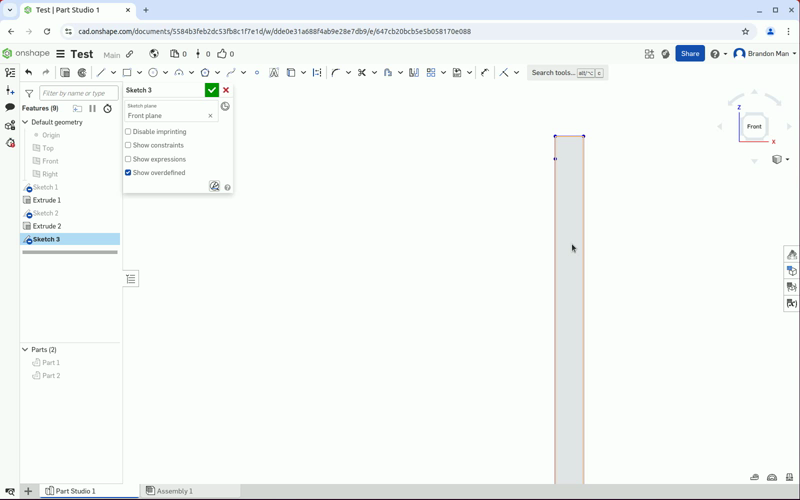
click(572, 243)
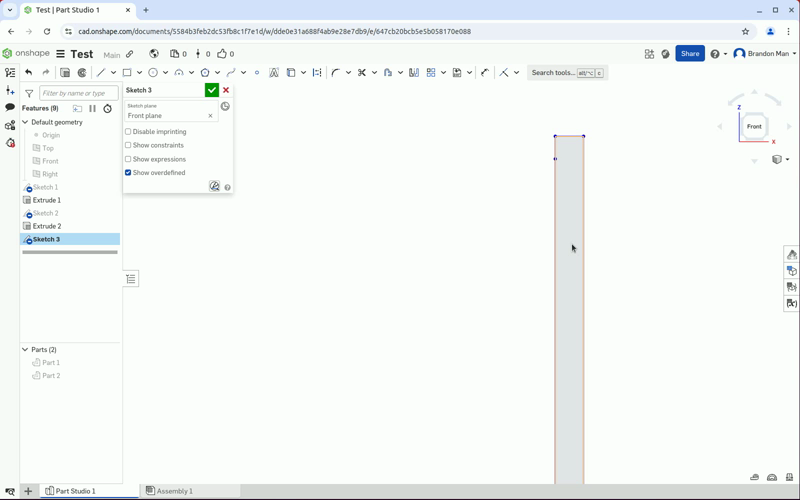
scroll(-6)
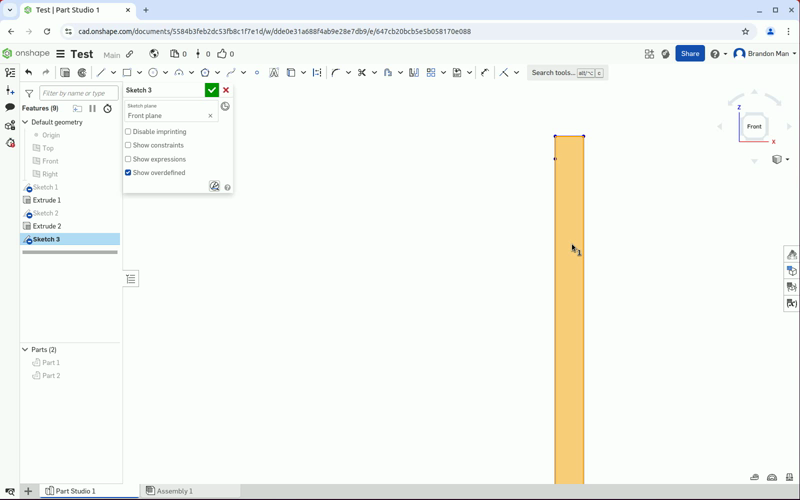
scroll(-6)
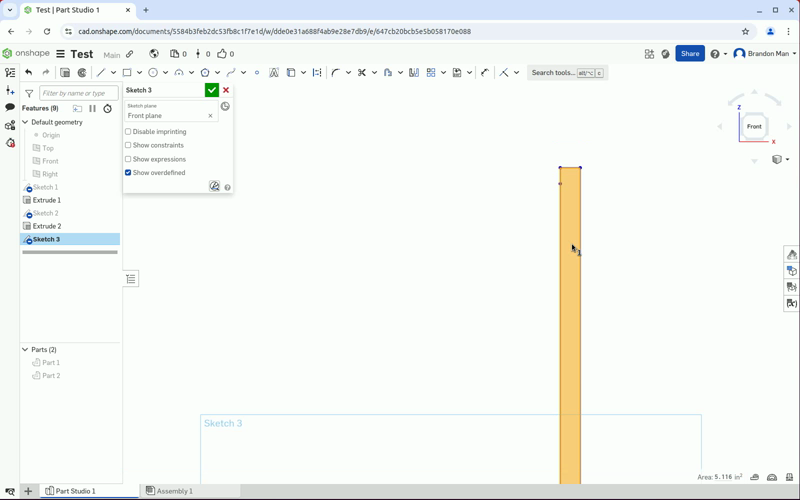
scroll(-6)
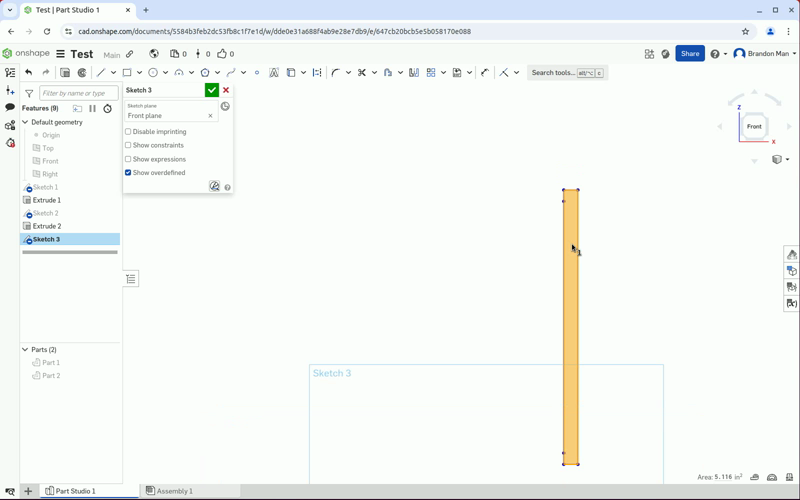
scroll(-6)
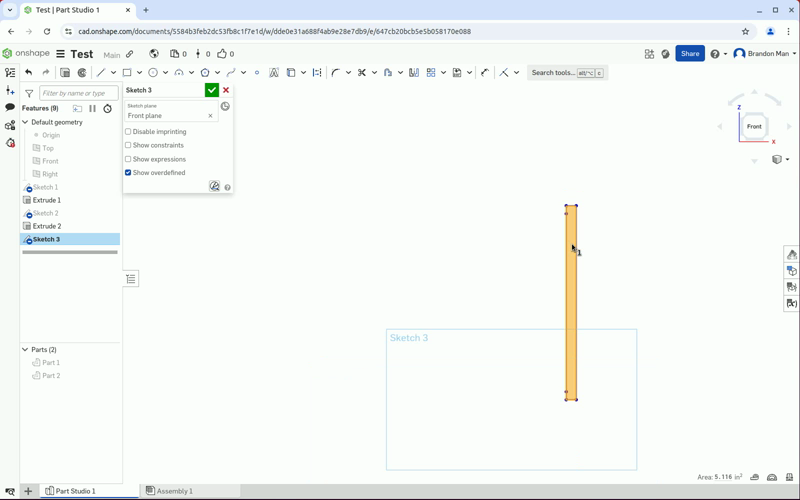
scroll(-6)
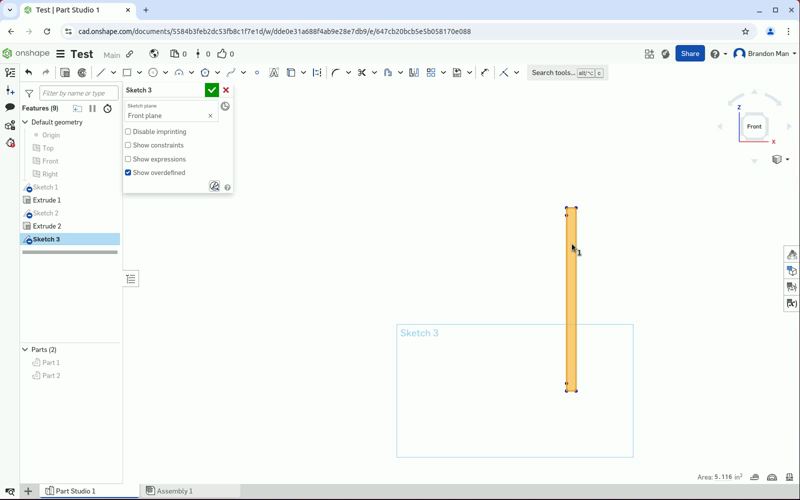
scroll(-6)
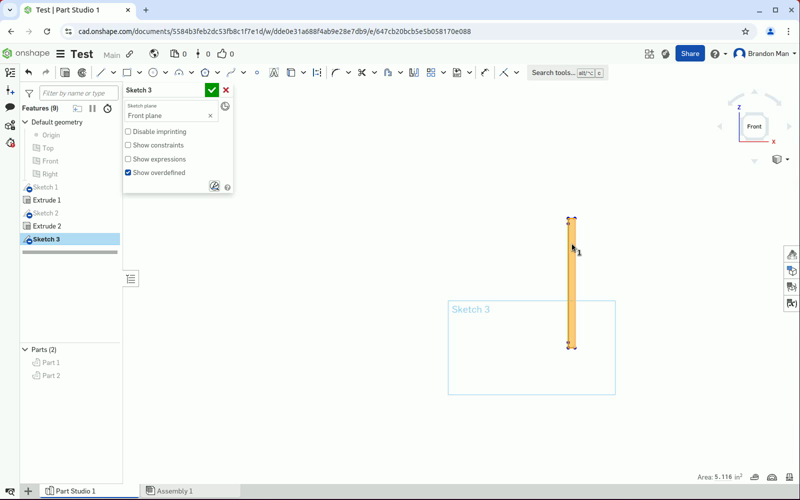
scroll(-6)
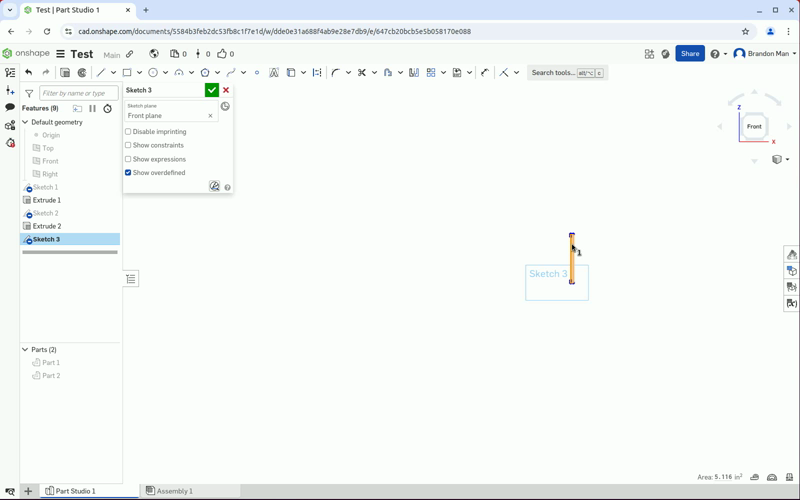
mouse_move(73, 352)
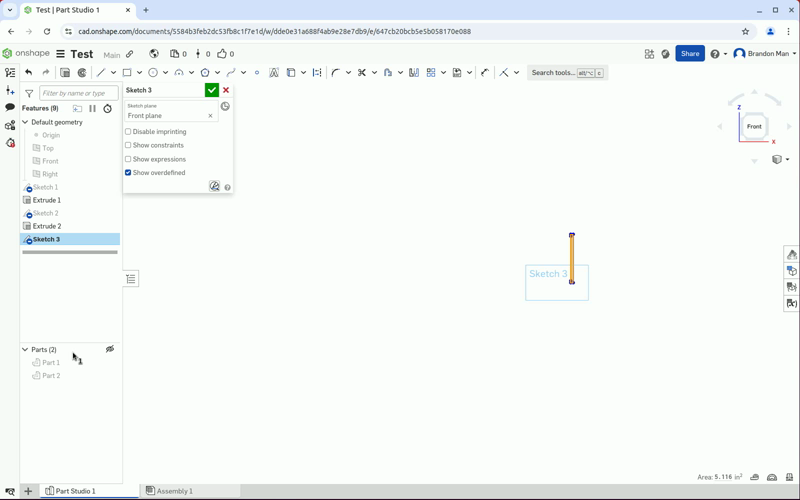
key(shift+y)
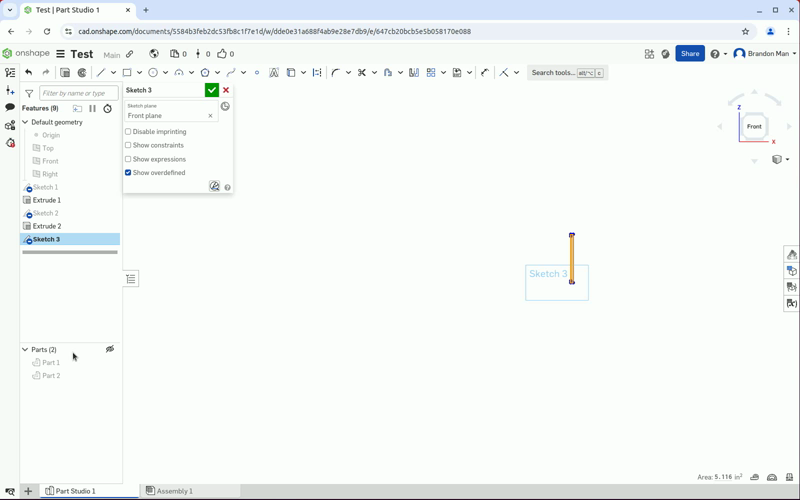
key(shift+e)
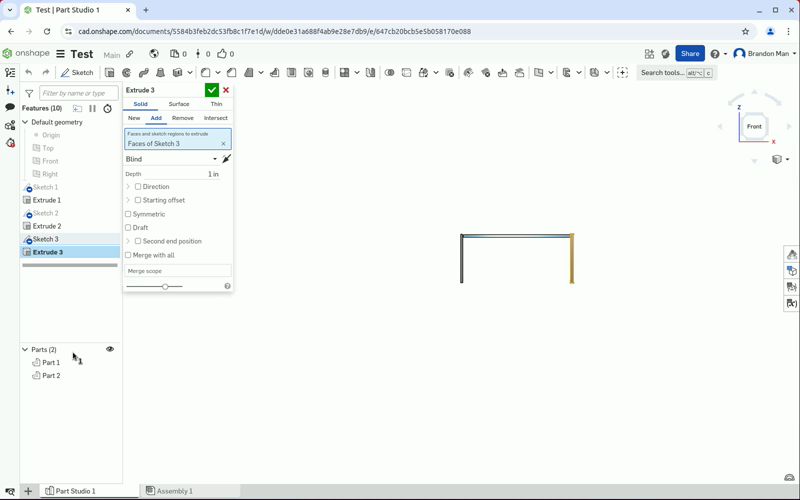
mouse_move(143, 106)
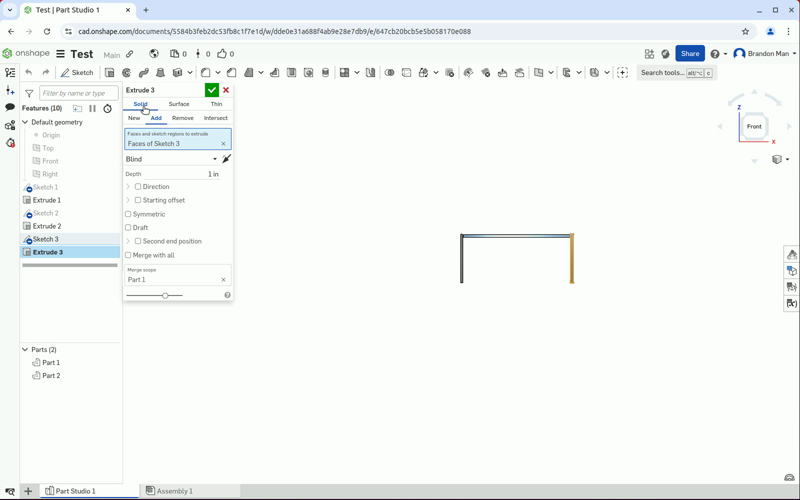
click(143, 106)
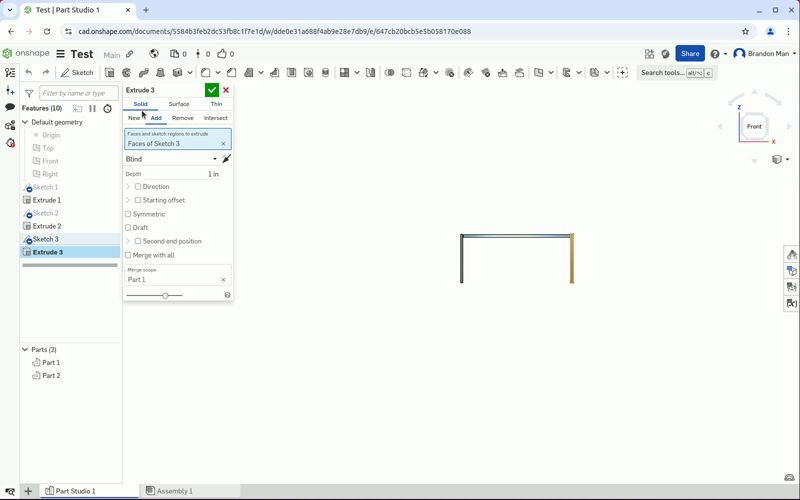
mouse_move(137, 120)
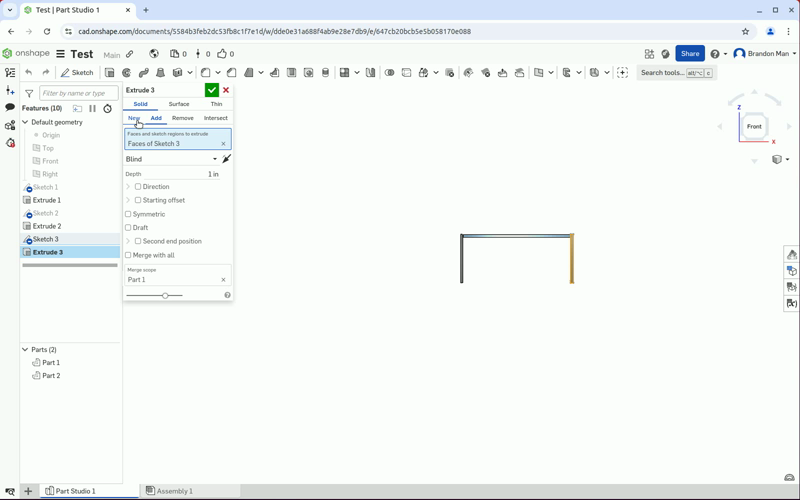
click(137, 120)
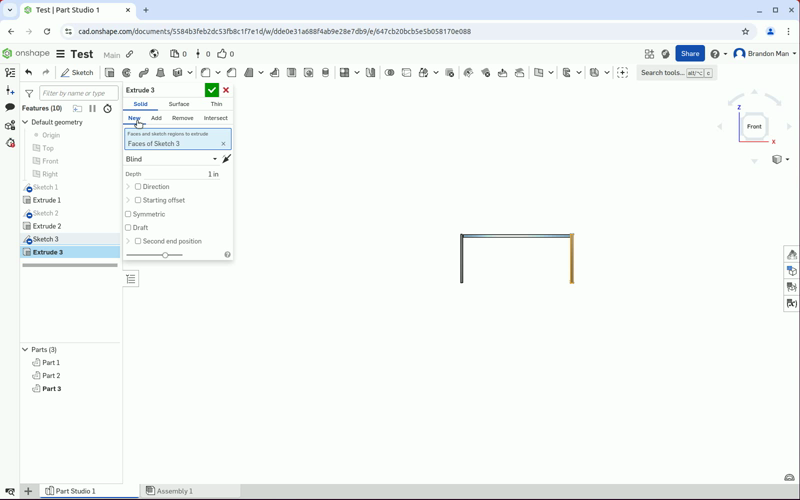
key(tab, 4)
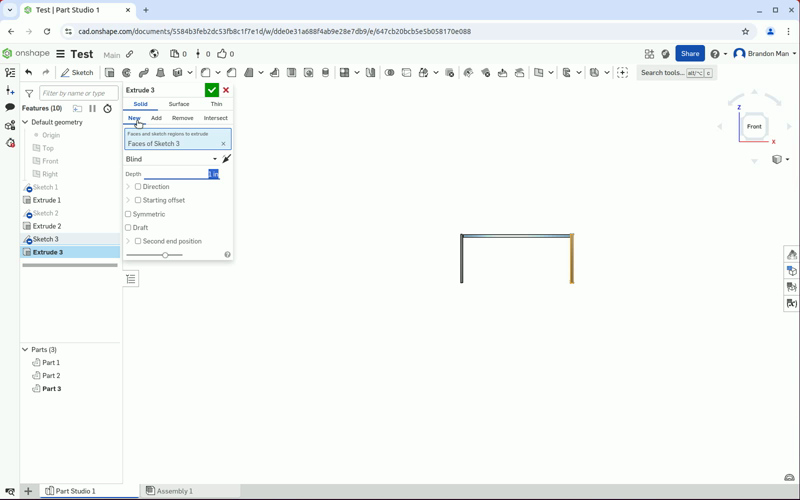
text(9.869)
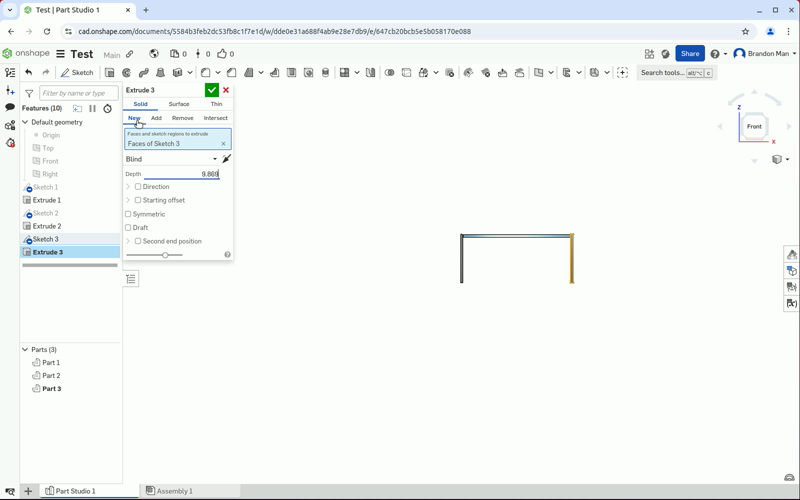
key(enter)
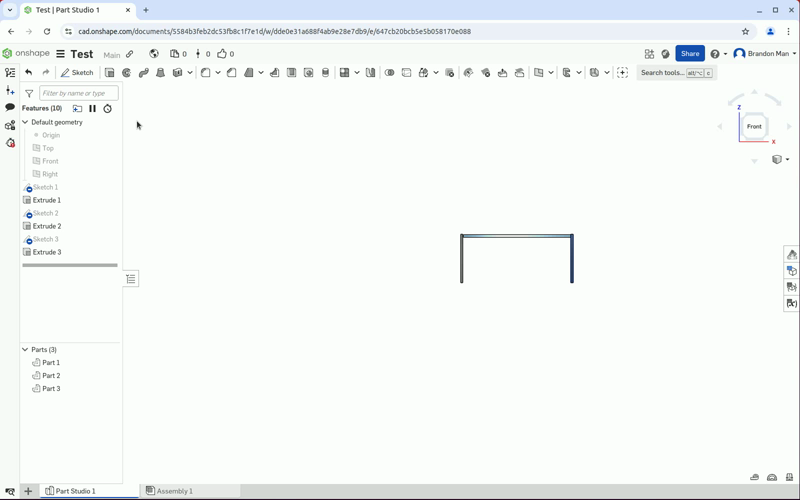
key(shift+h)
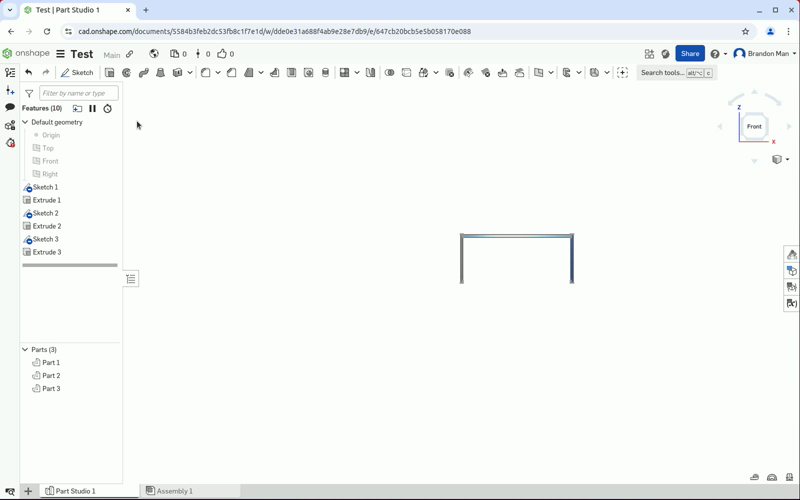
key(shift+h)
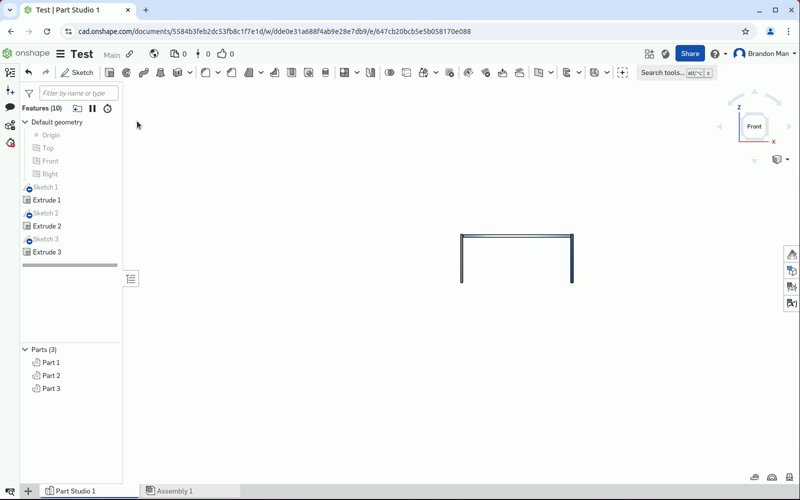
mouse_move(73, 189)
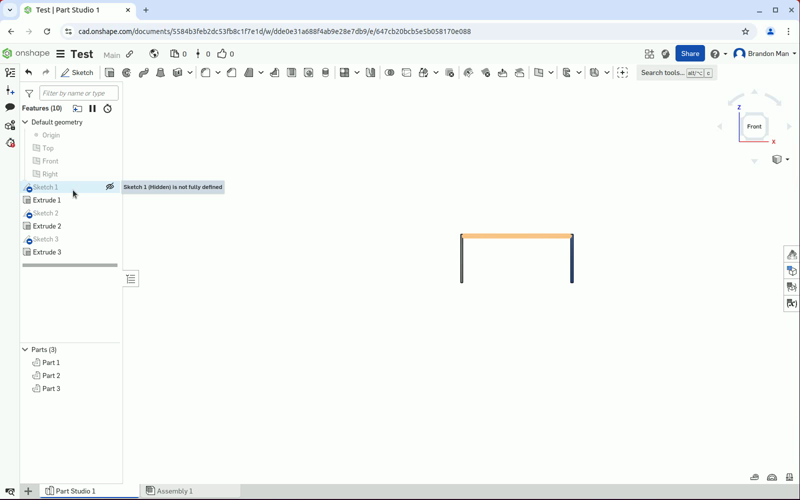
click(73, 189)
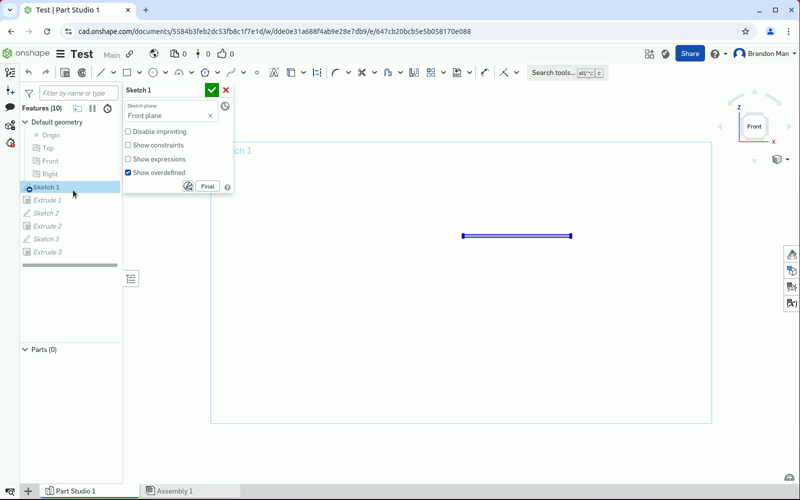
mouse_move(229, 92)
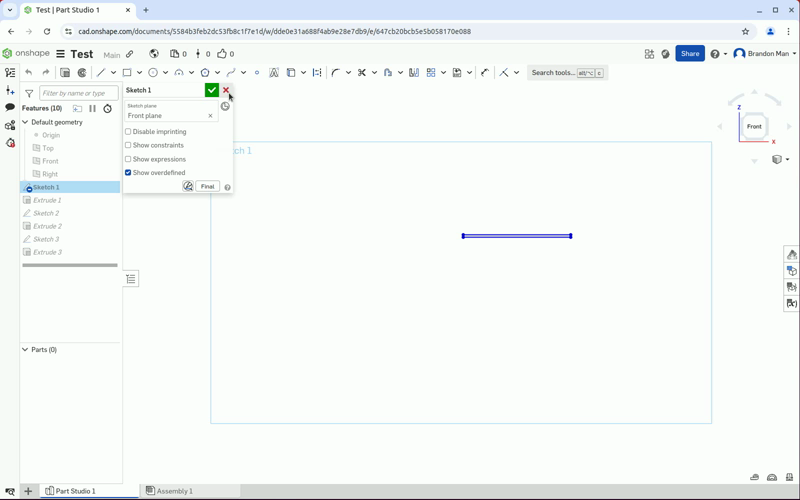
click(229, 92)
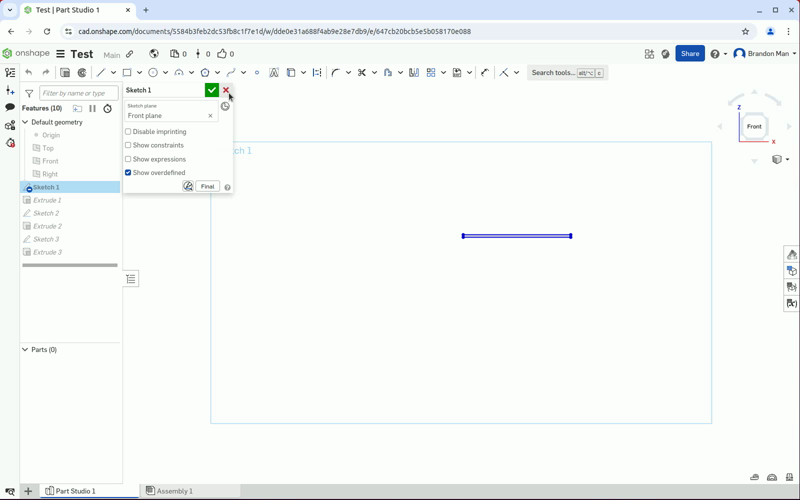
key(shift+s)
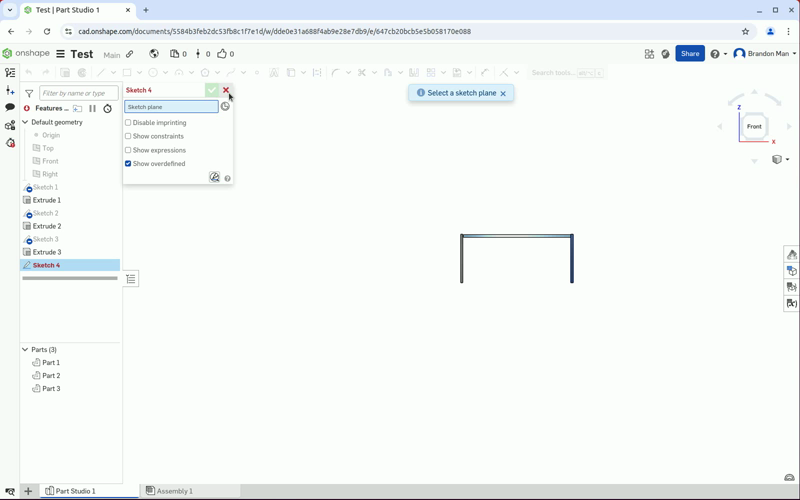
mouse_move(73, 163)
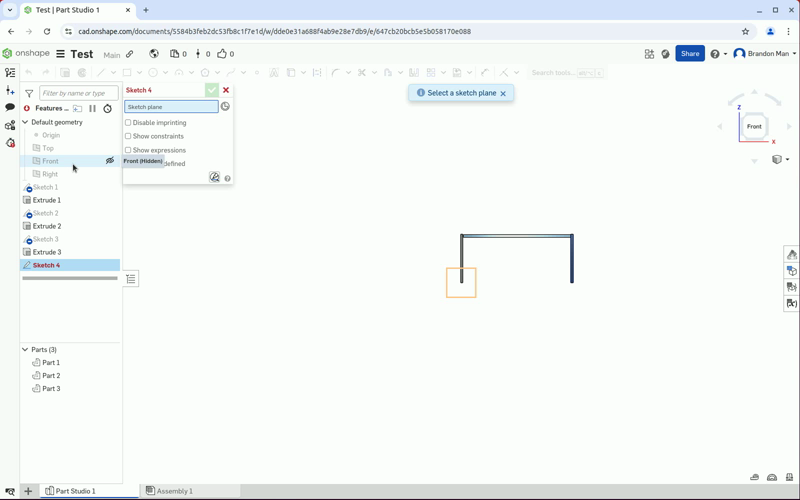
click(73, 163)
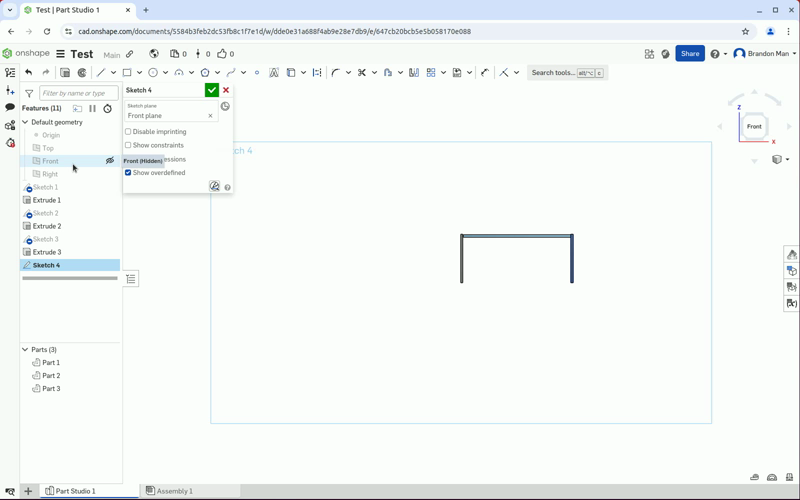
mouse_move(73, 352)
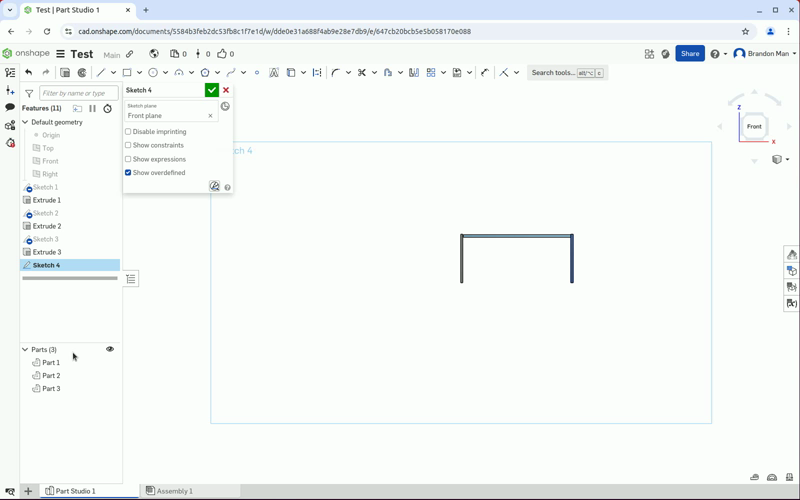
key(y)
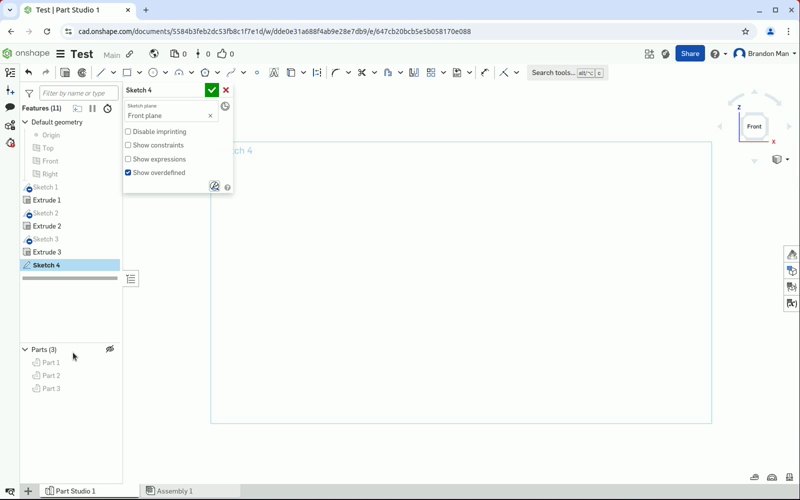
key(l)
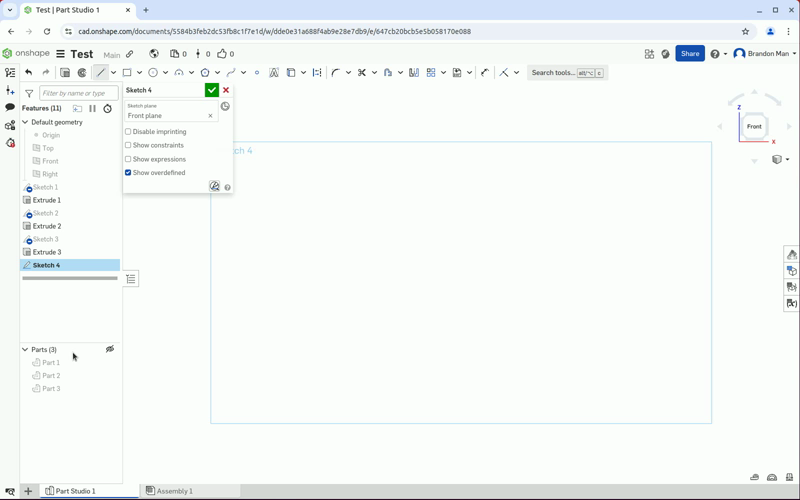
key_down(shift)
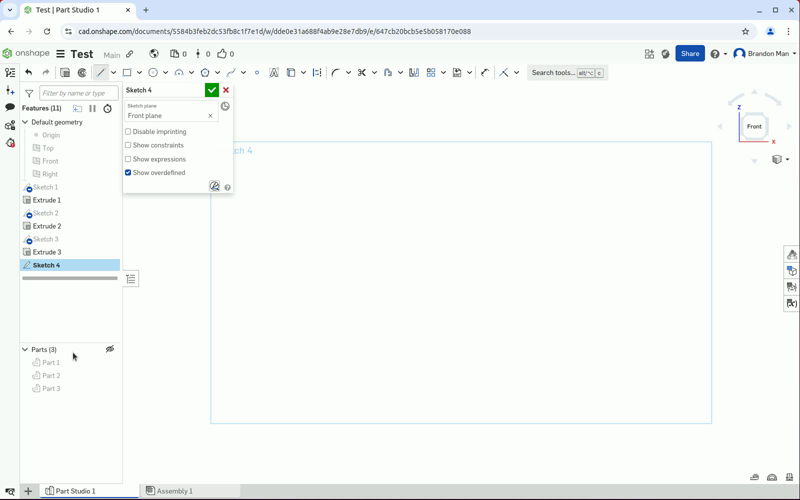
mouse_move(463, 282)
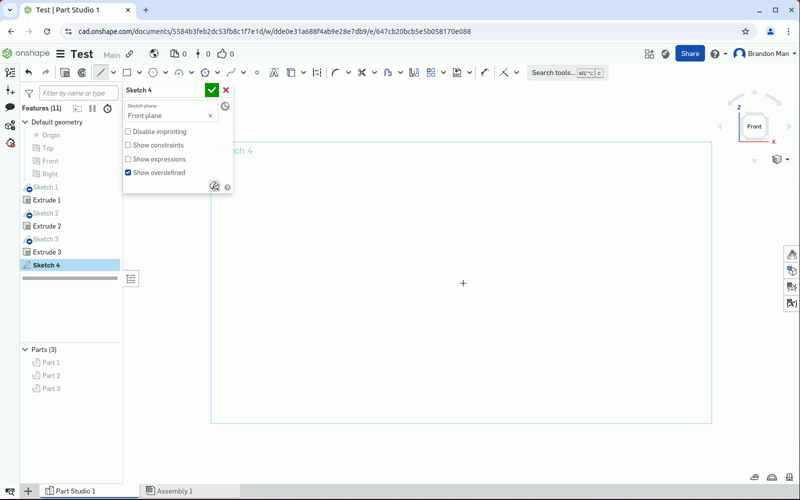
click(463, 282)
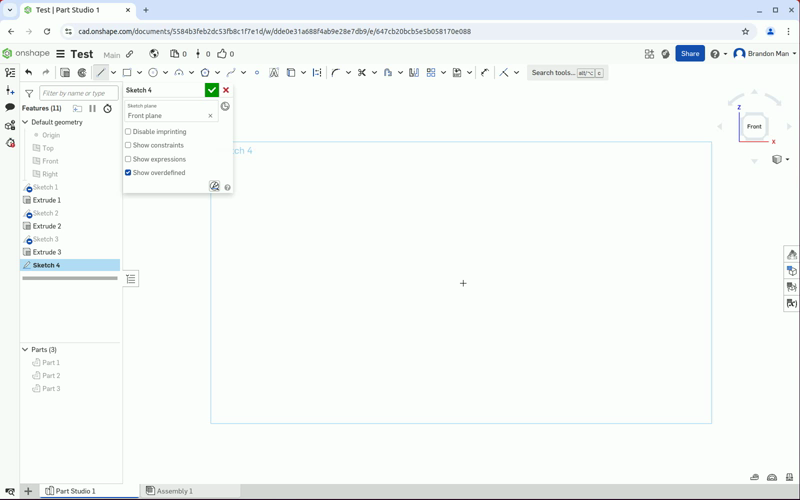
key_up(shift)
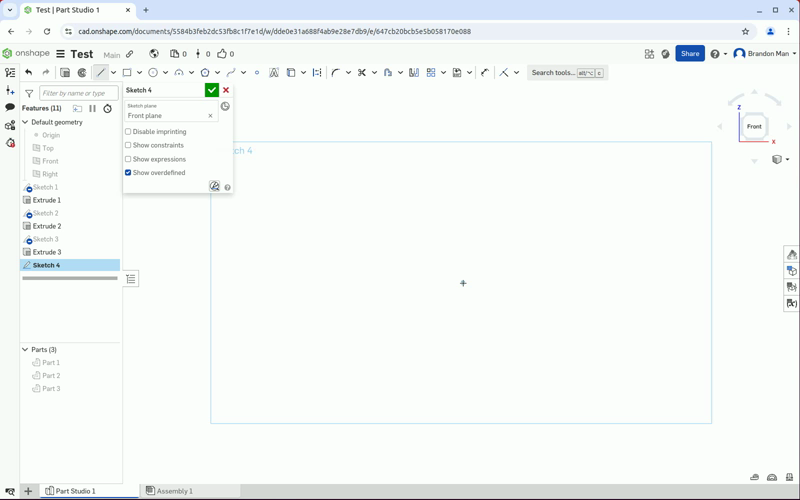
key_down(shift)
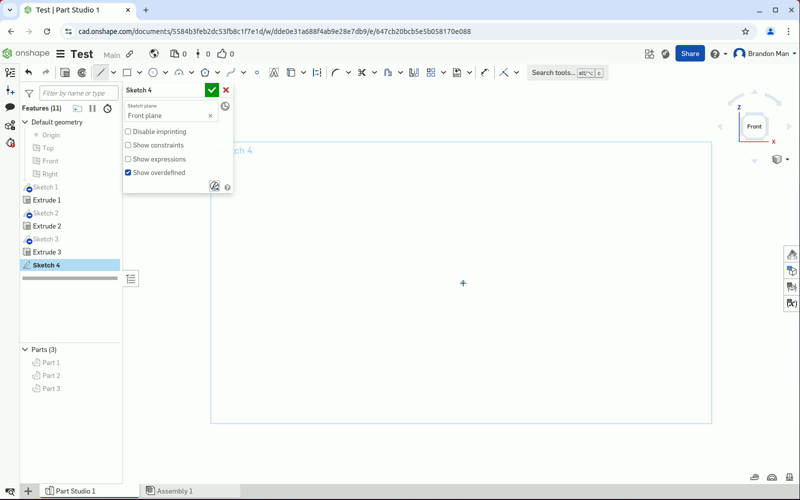
mouse_move(570, 282)
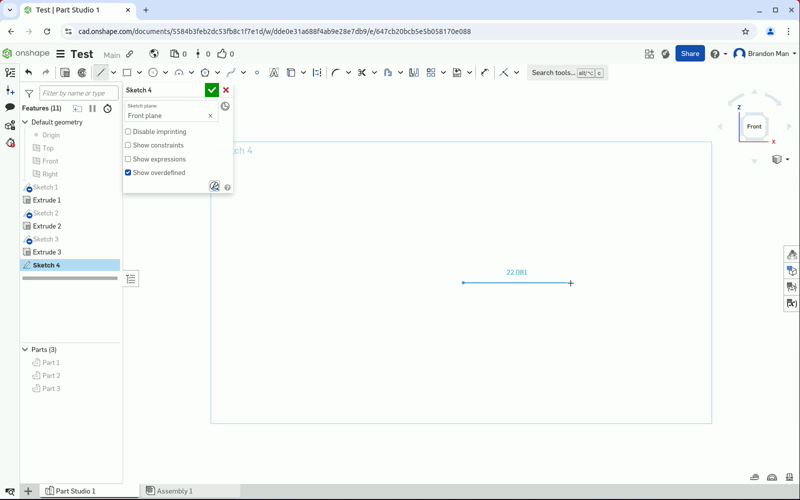
click(570, 282)
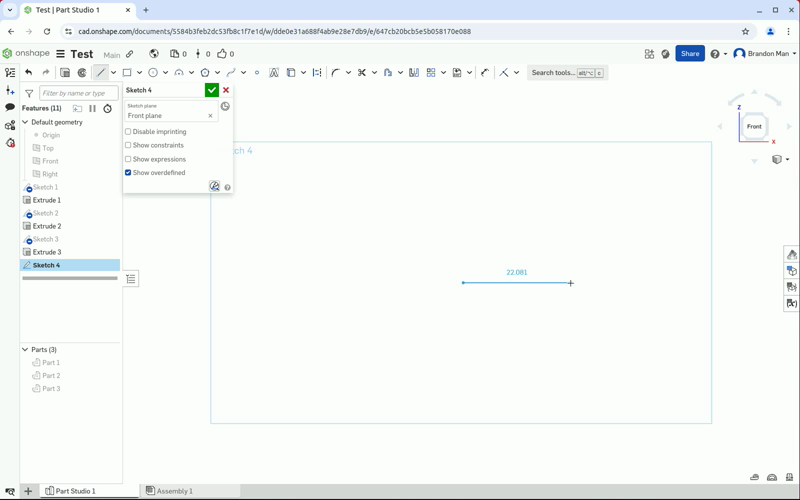
key_up(shift)
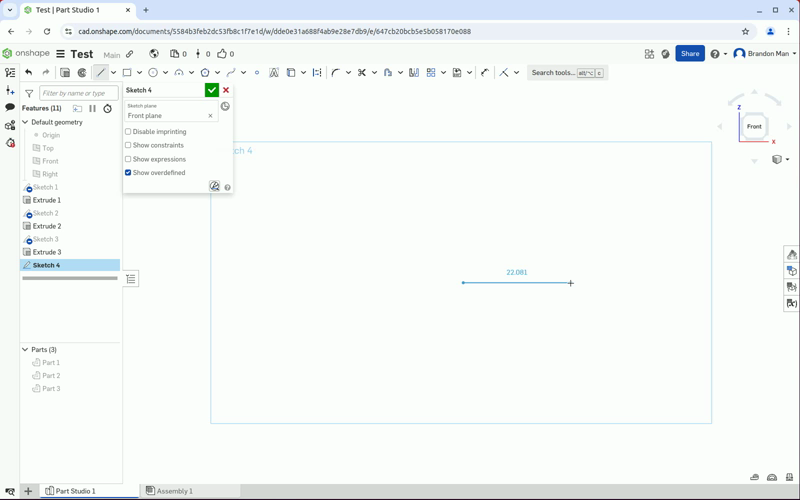
key_down(shift)
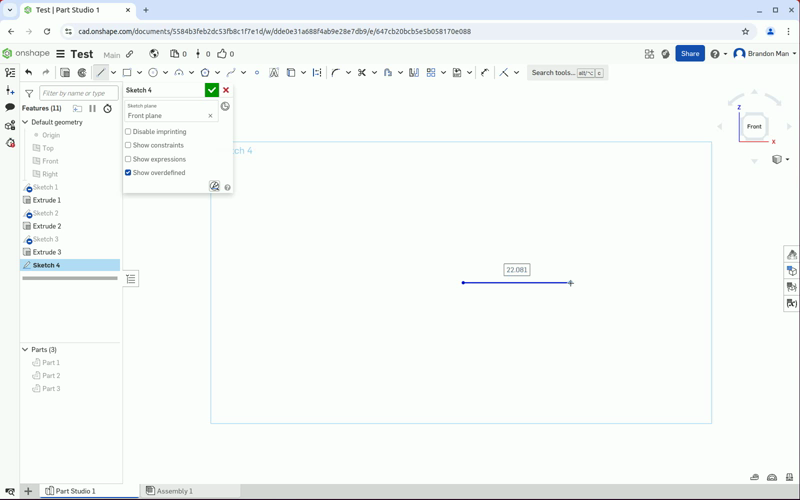
mouse_move(589, 282)
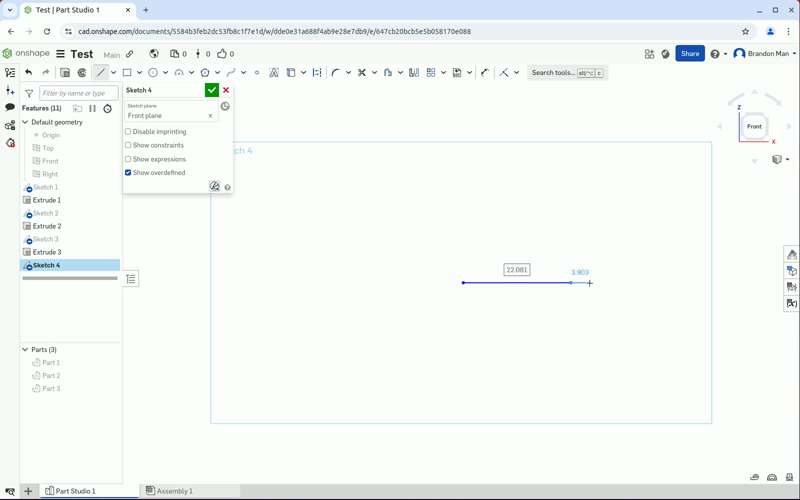
mouse_move(570, 280)
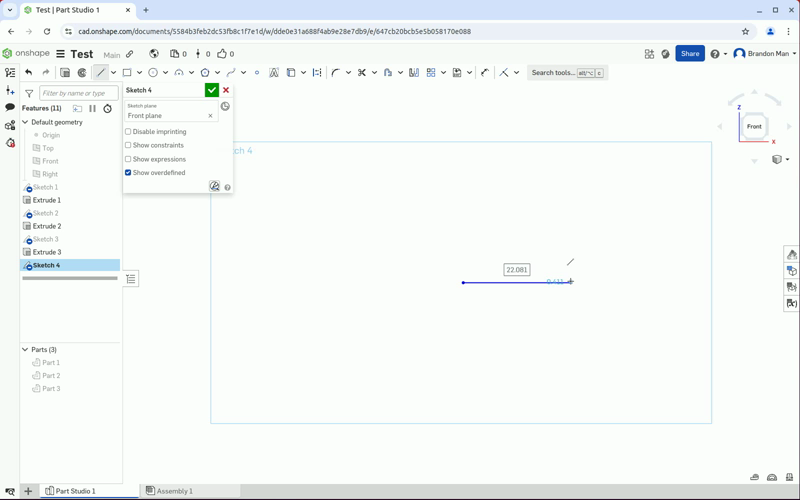
scroll(6)
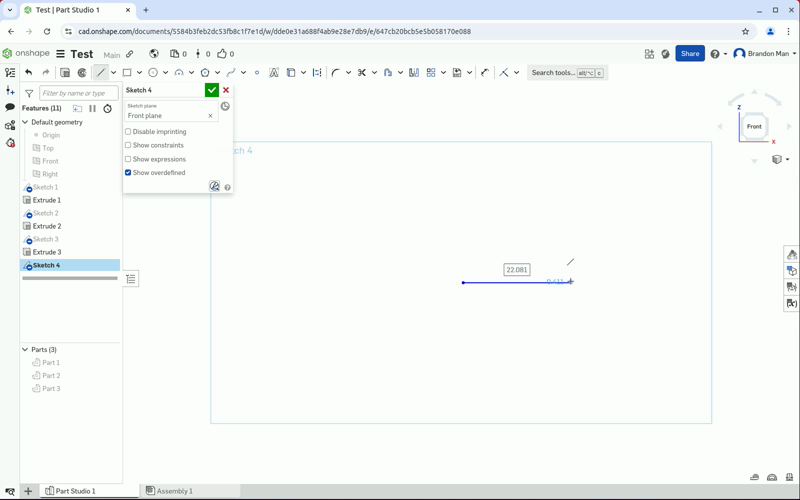
scroll(6)
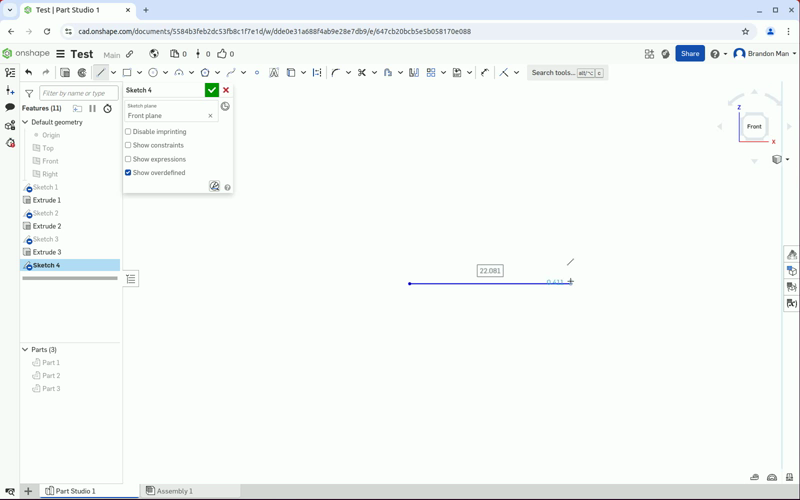
scroll(6)
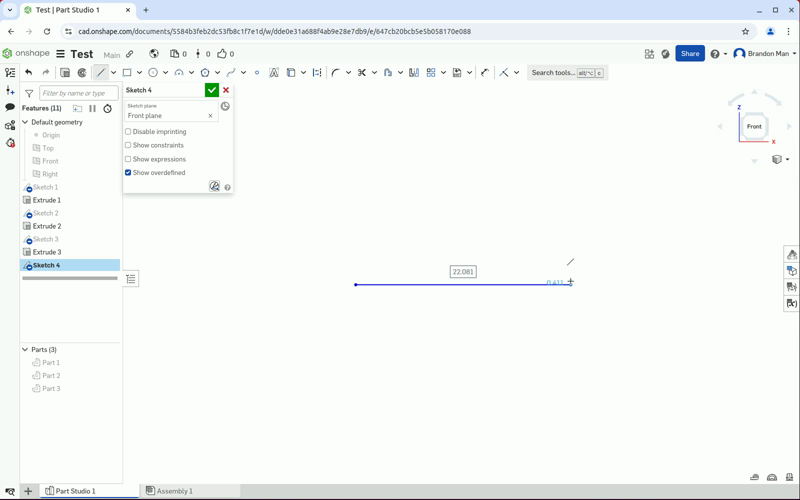
scroll(6)
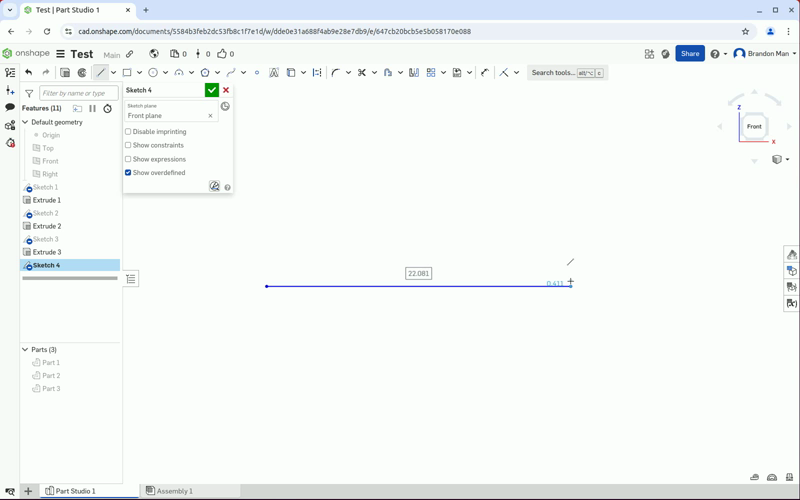
scroll(6)
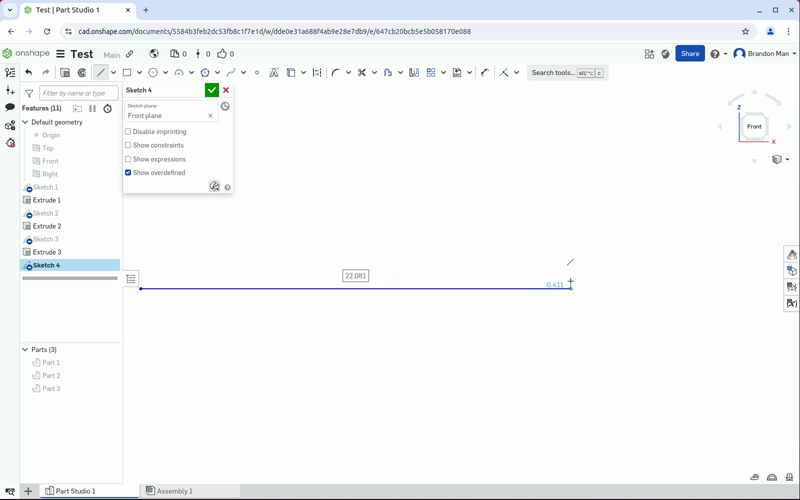
scroll(6)
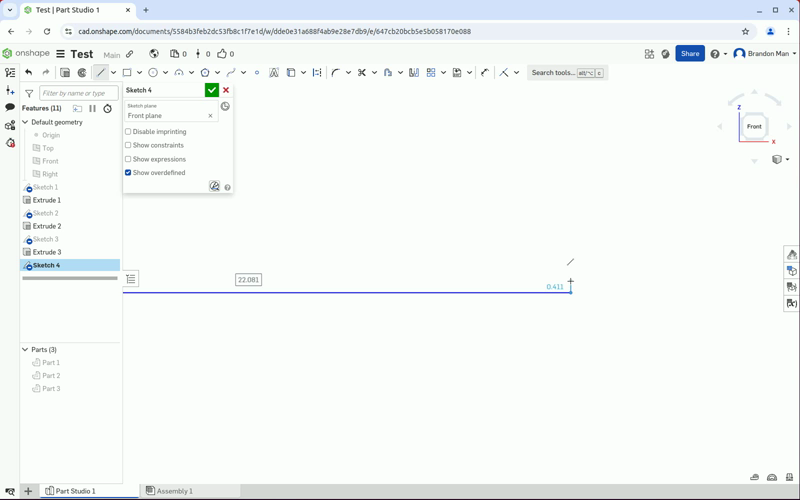
scroll(6)
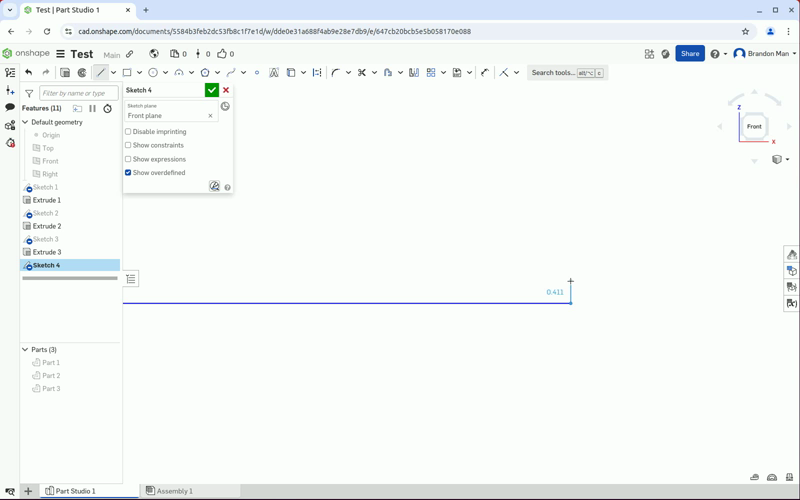
click(570, 280)
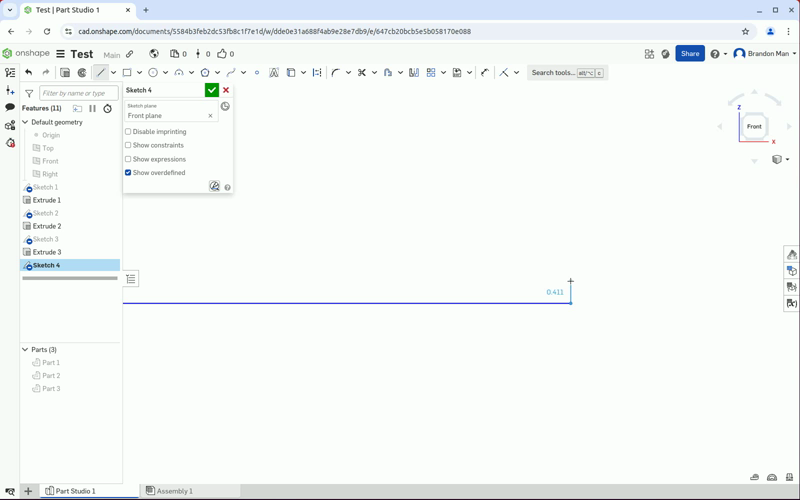
scroll(-6)
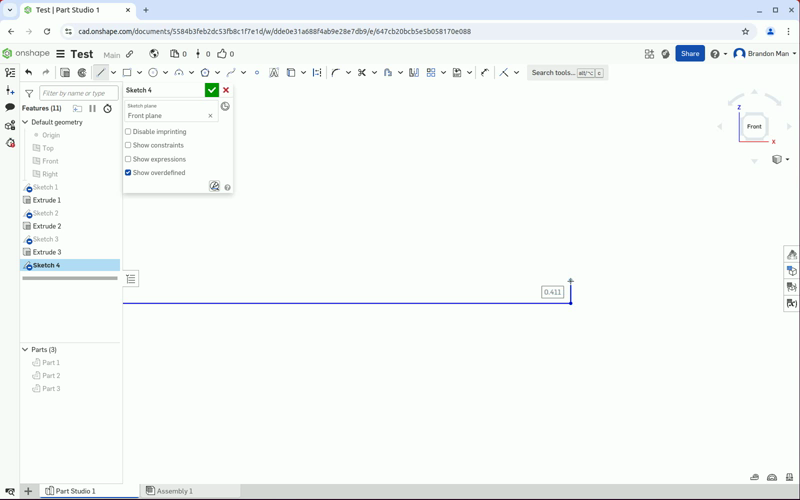
scroll(-6)
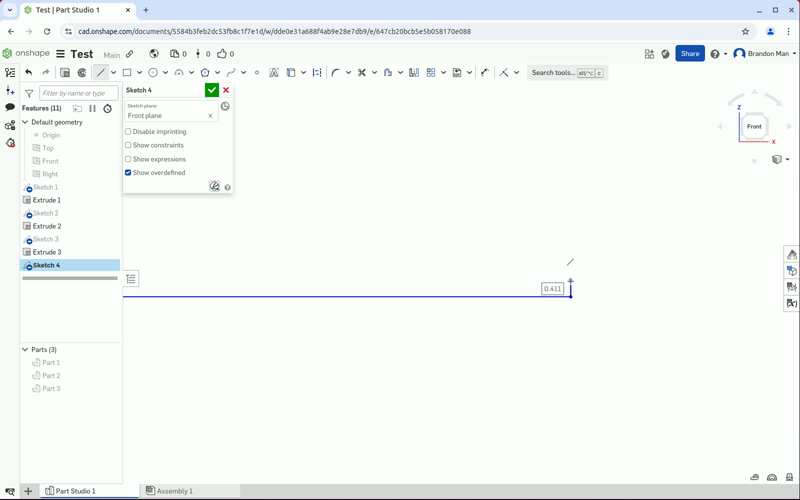
scroll(-6)
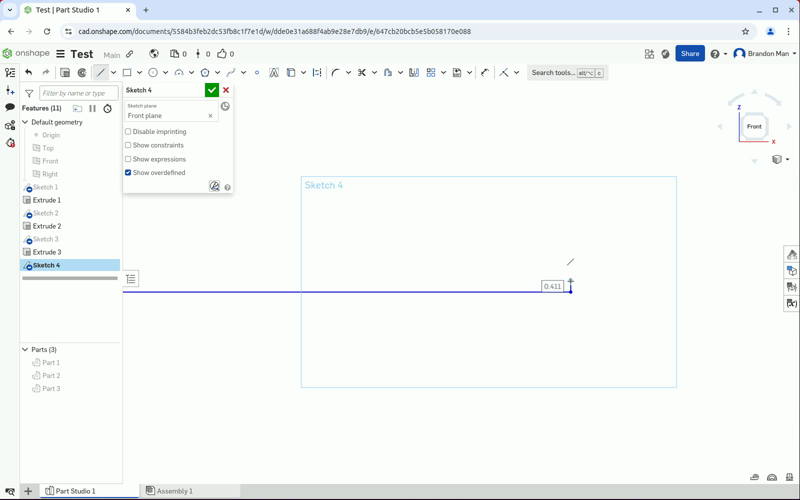
scroll(-6)
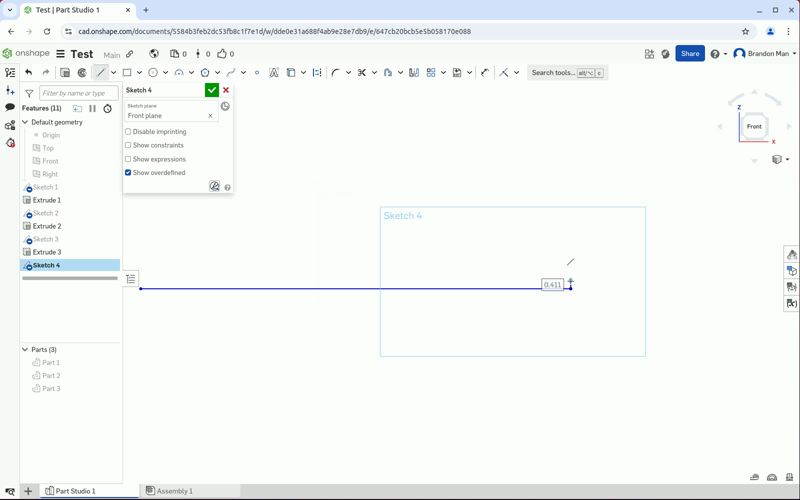
scroll(-6)
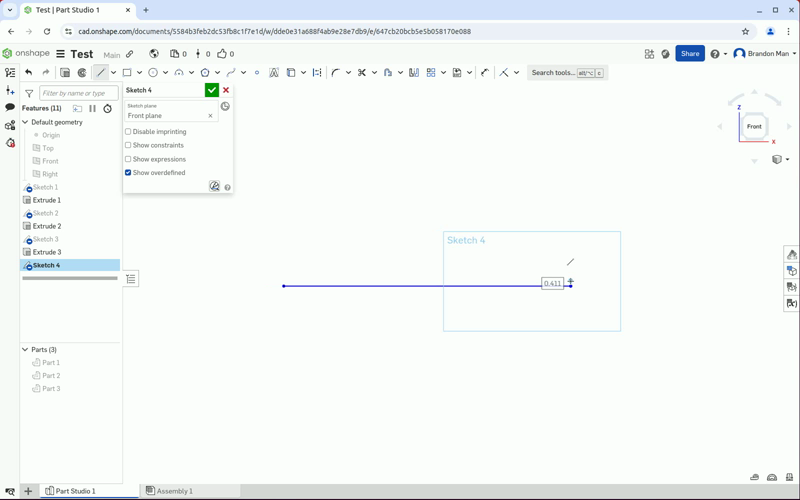
scroll(-6)
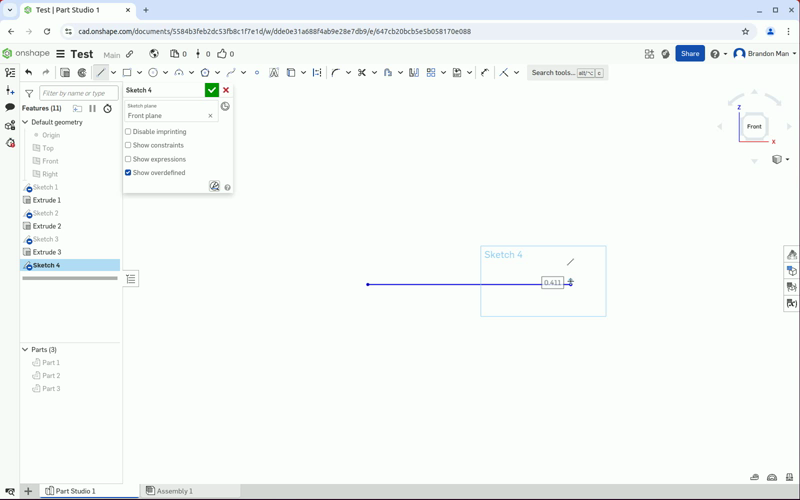
scroll(-6)
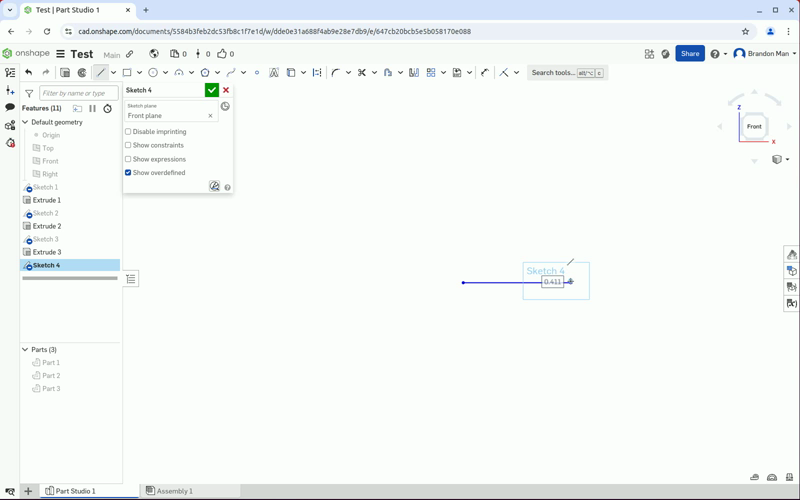
key_up(shift)
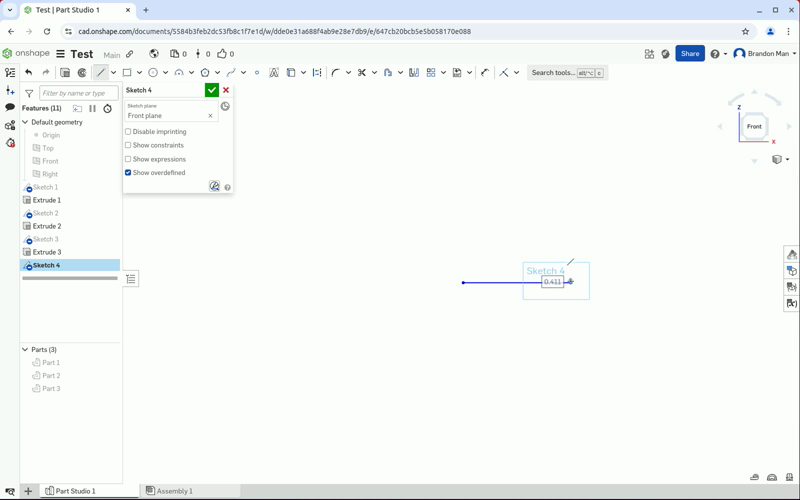
key_down(shift)
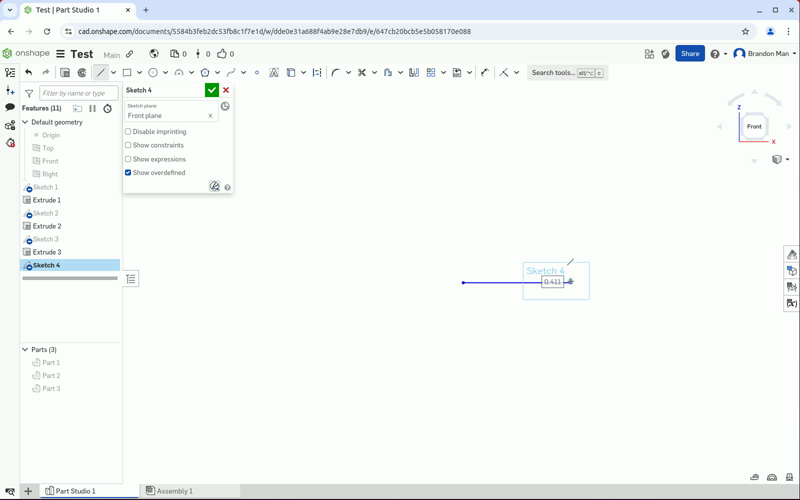
mouse_move(463, 280)
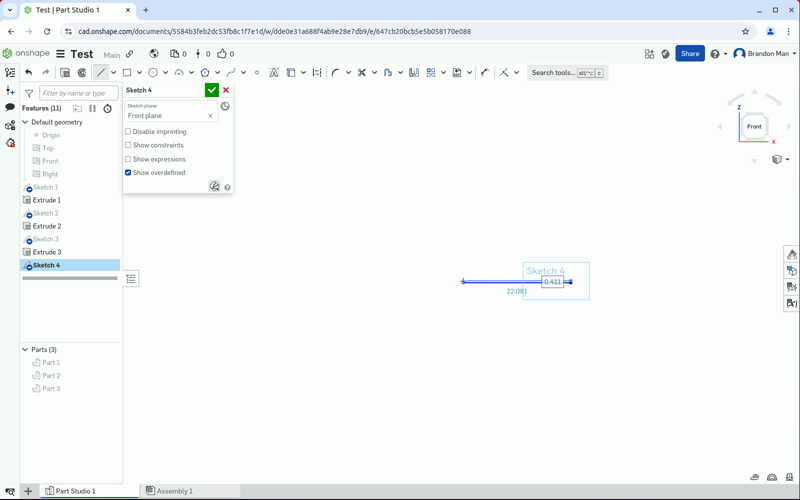
scroll(6)
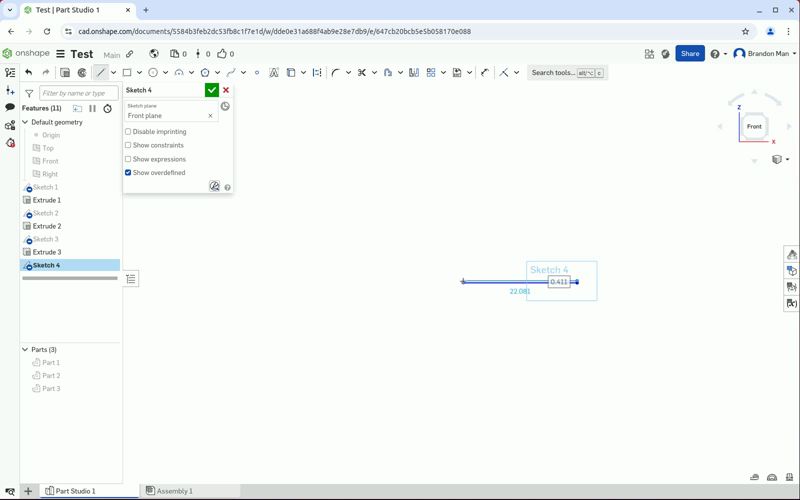
scroll(6)
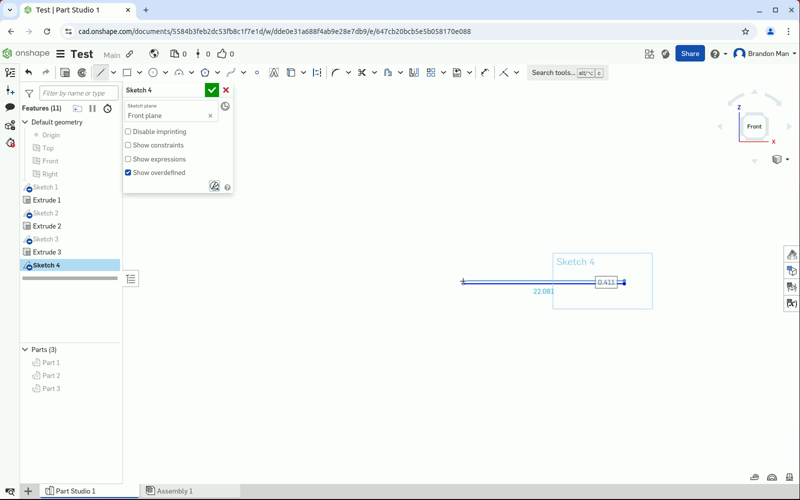
scroll(6)
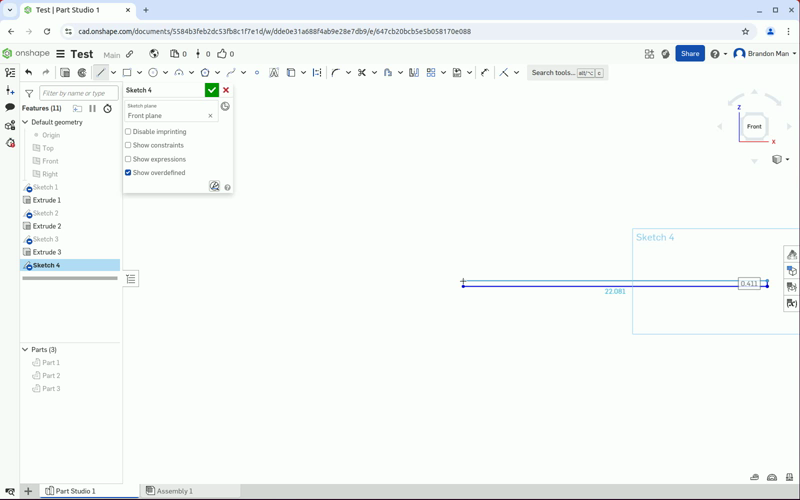
scroll(6)
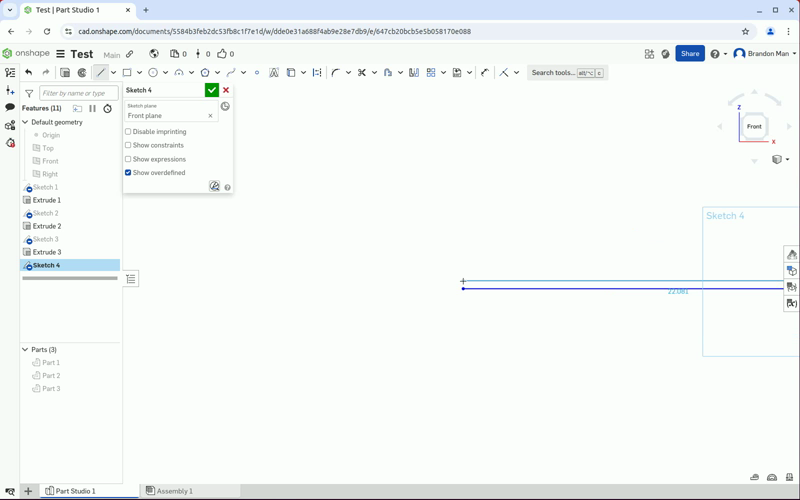
scroll(6)
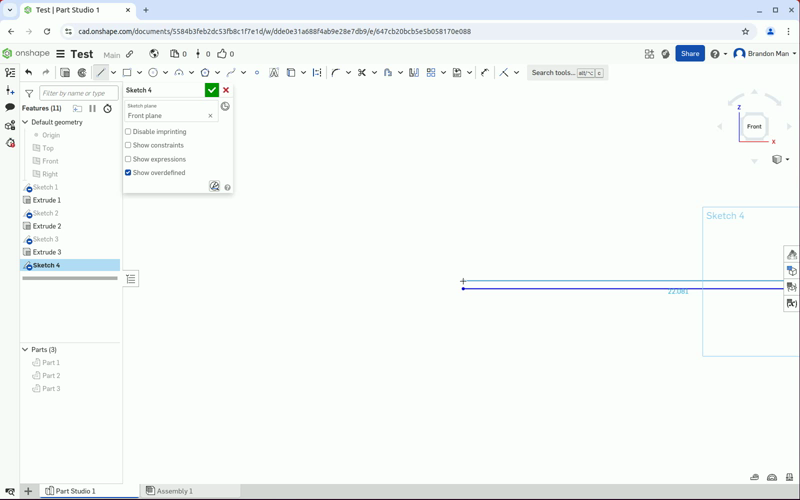
scroll(6)
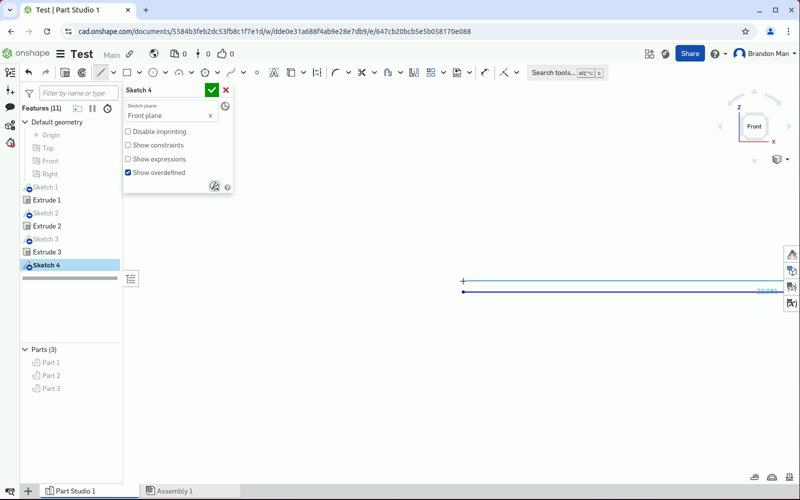
scroll(6)
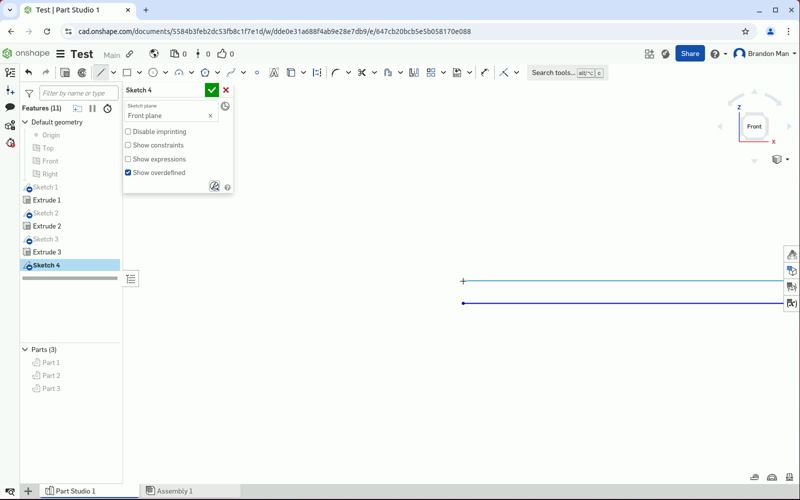
click(463, 280)
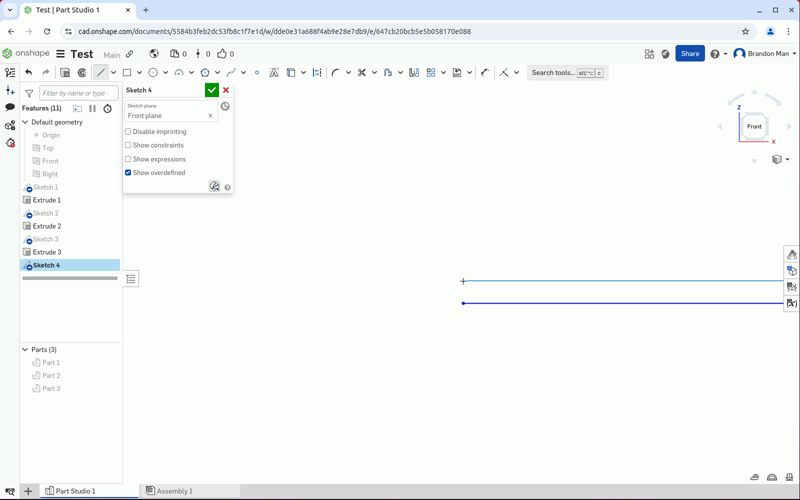
scroll(-6)
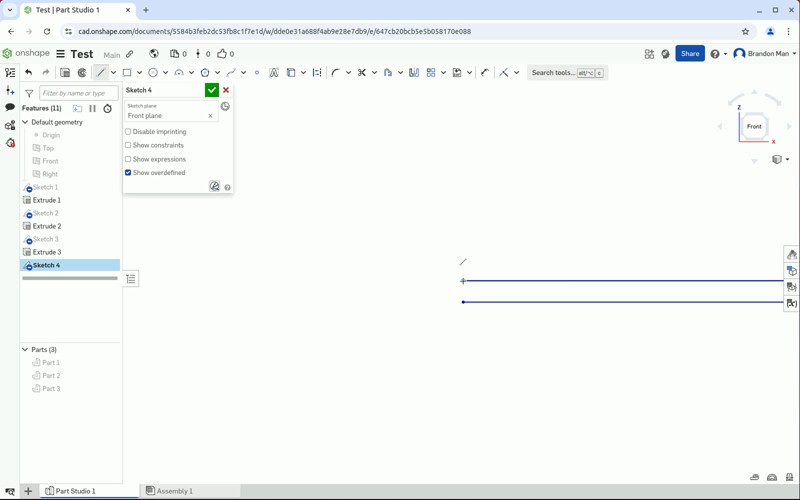
scroll(-6)
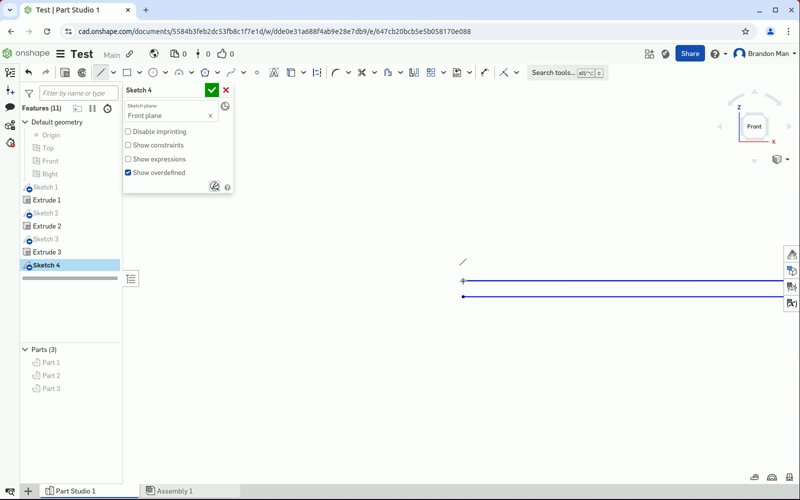
scroll(-6)
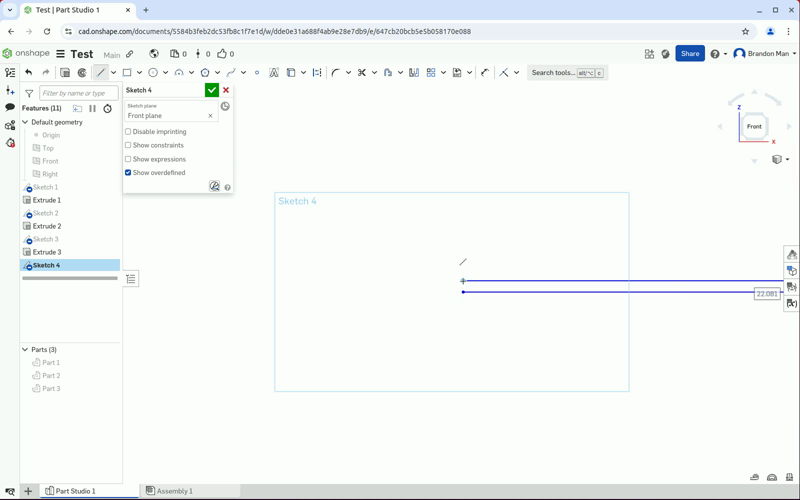
scroll(-6)
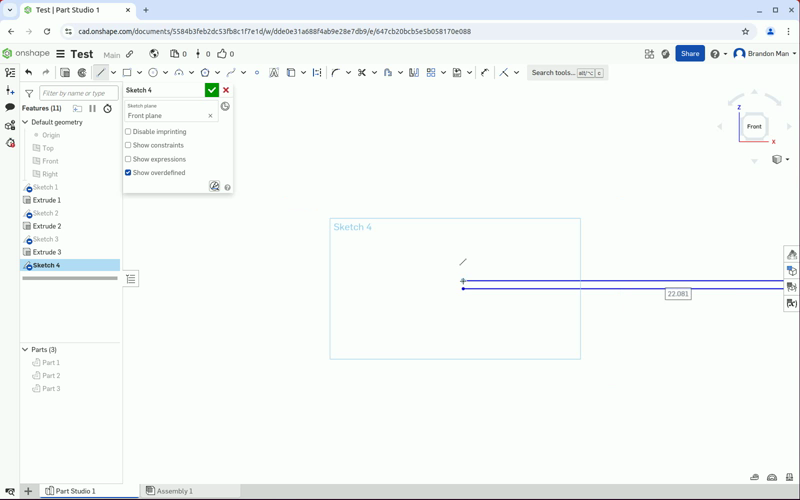
scroll(-6)
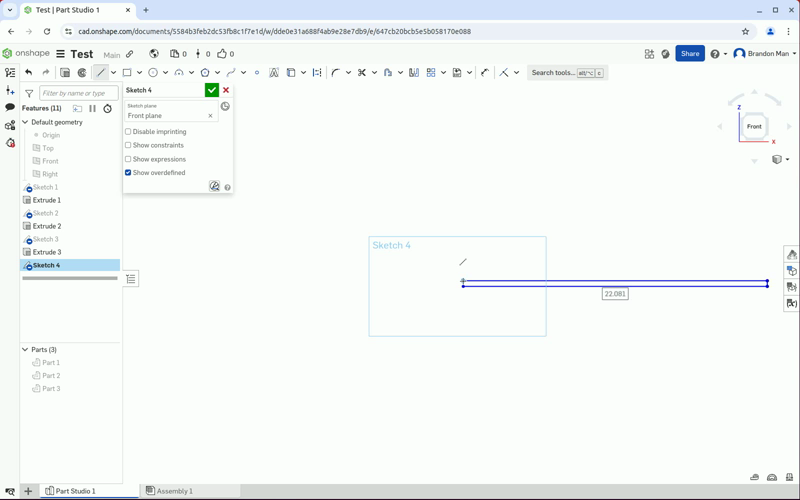
scroll(-6)
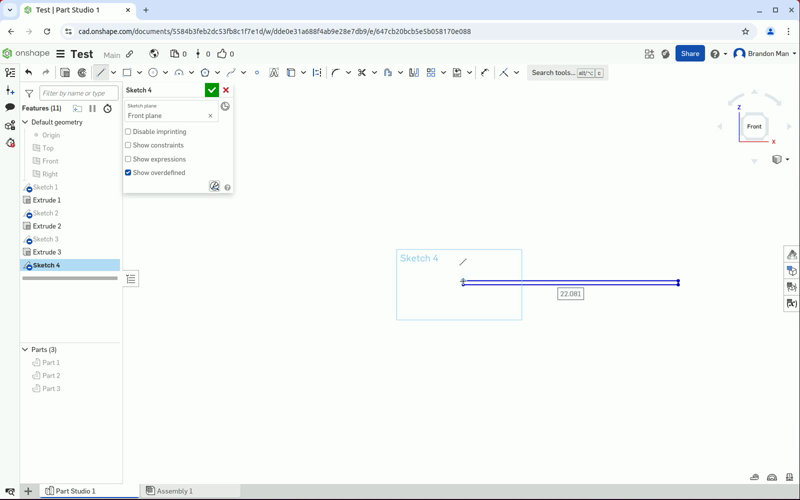
scroll(-6)
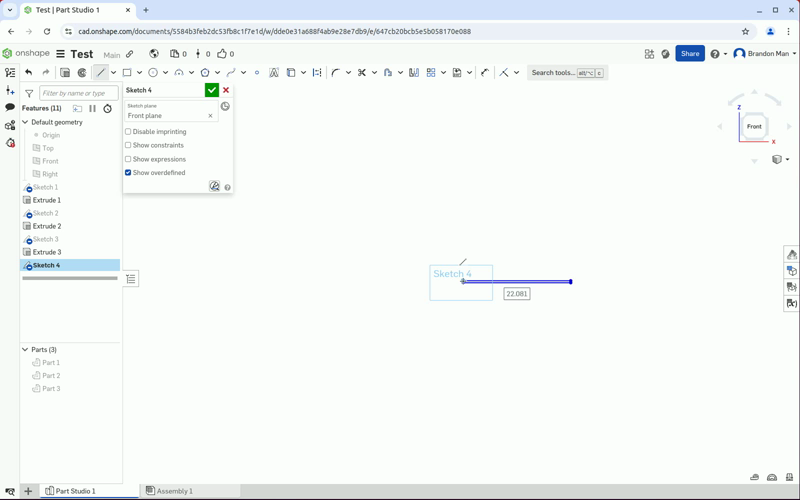
key_up(shift)
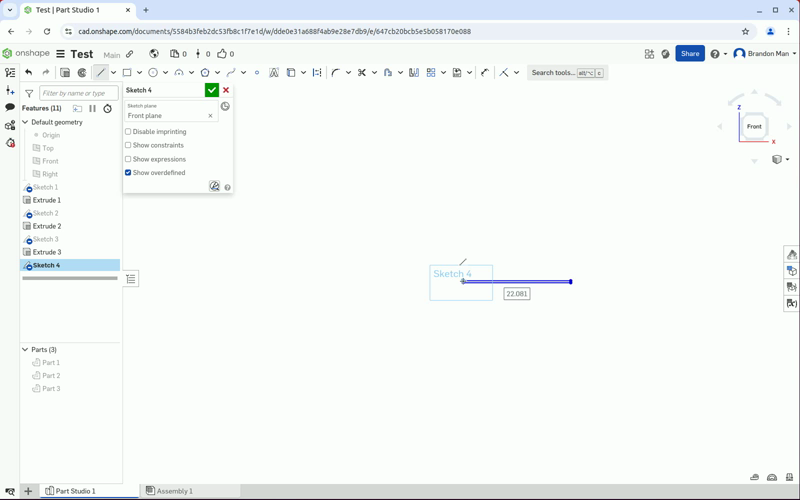
mouse_move(493, 280)
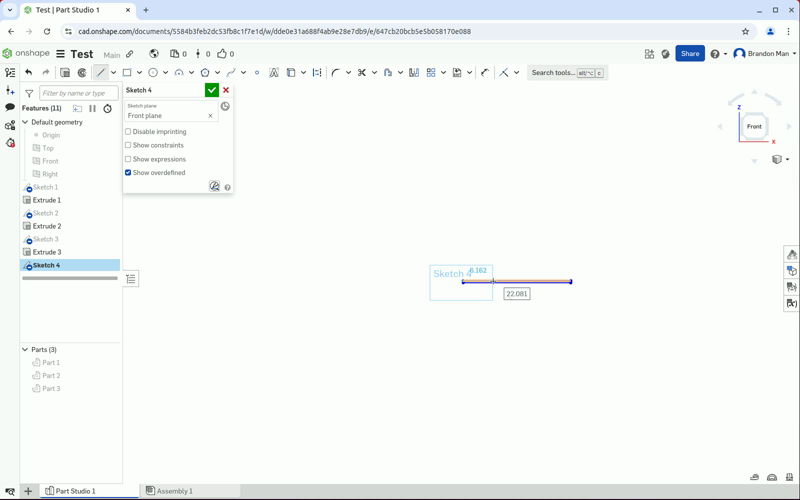
key_down(shift)
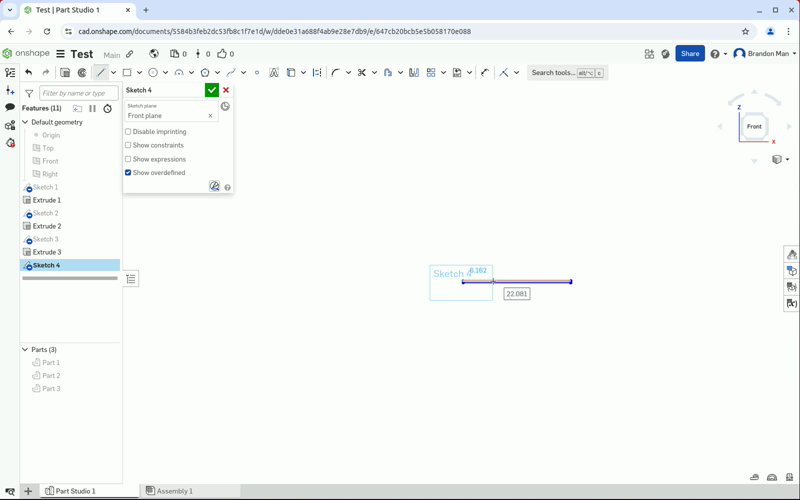
mouse_move(463, 282)
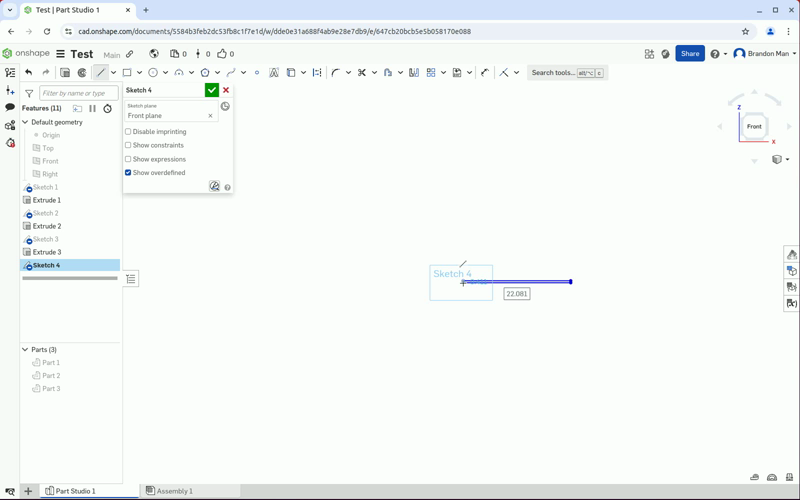
scroll(6)
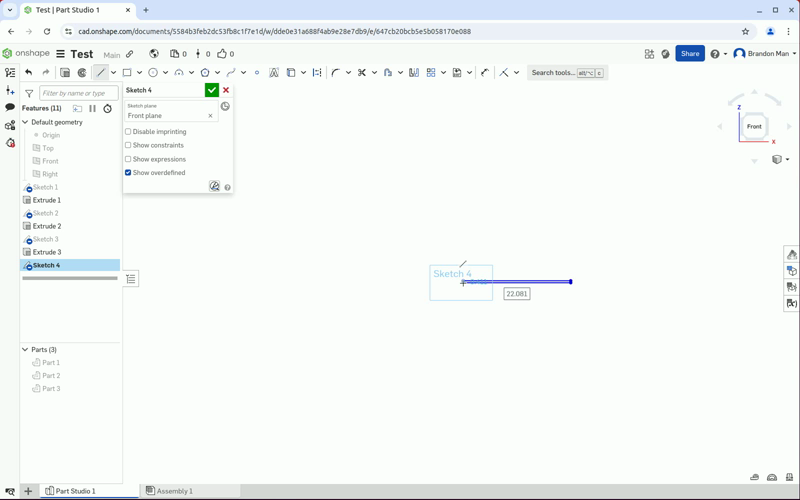
scroll(6)
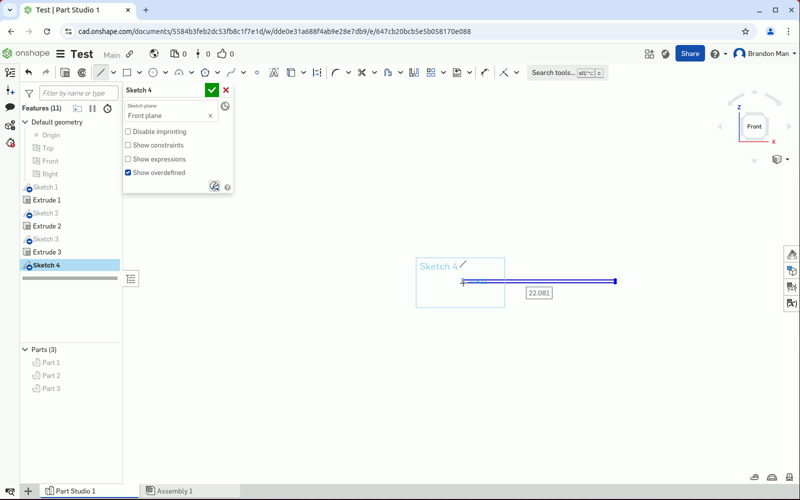
scroll(6)
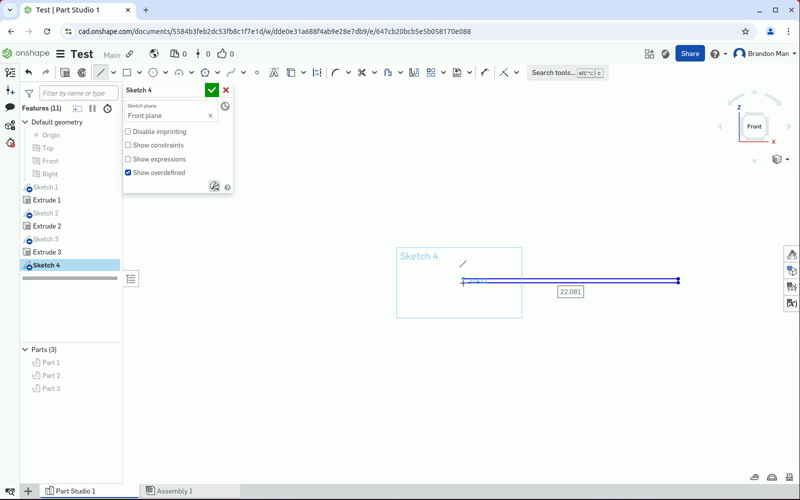
scroll(6)
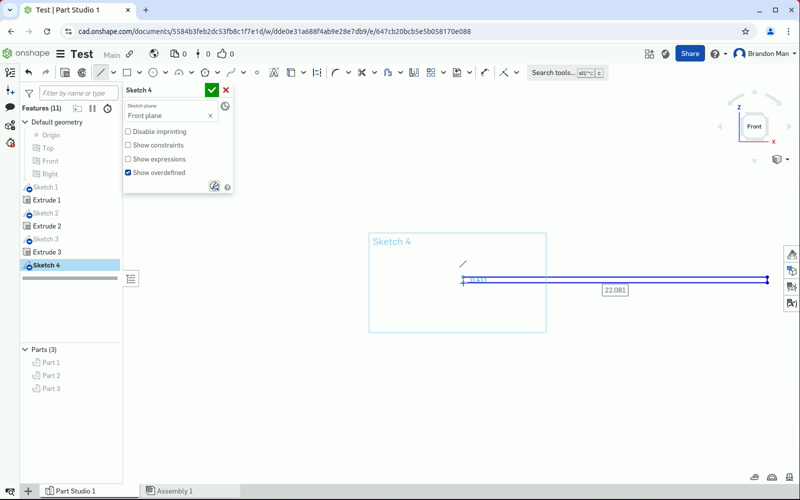
scroll(6)
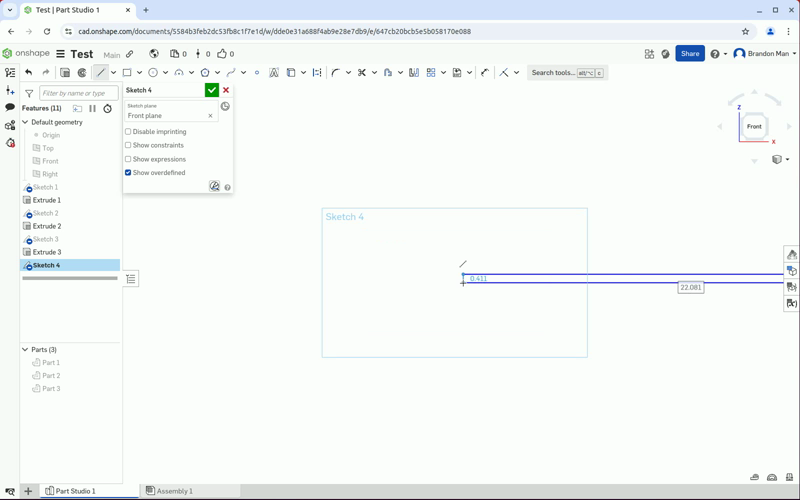
scroll(6)
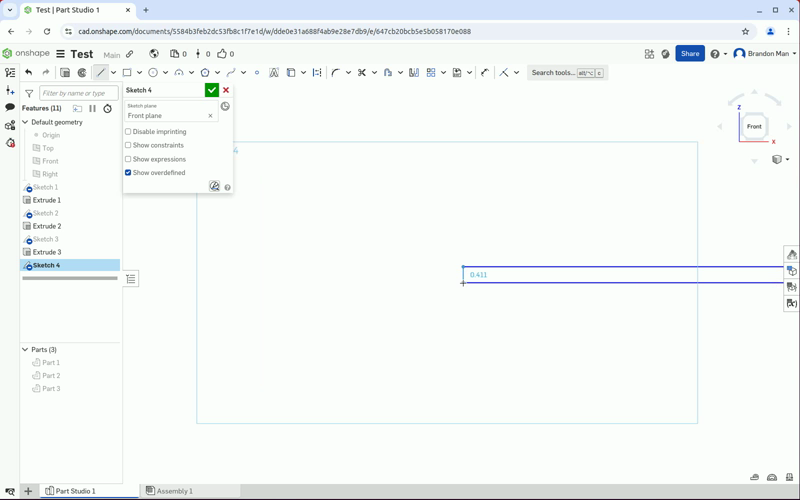
scroll(6)
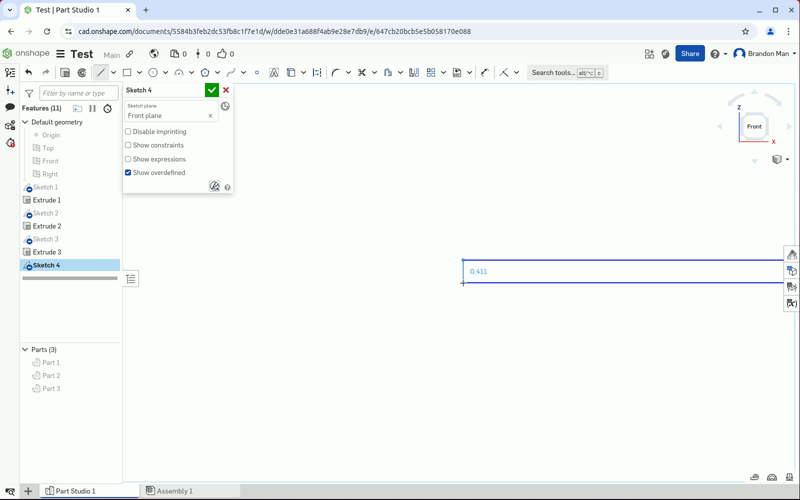
key_up(shift)
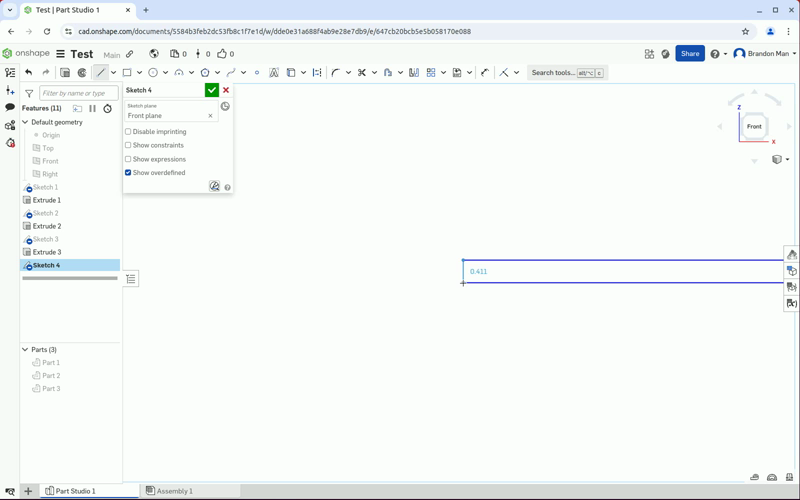
click(463, 282)
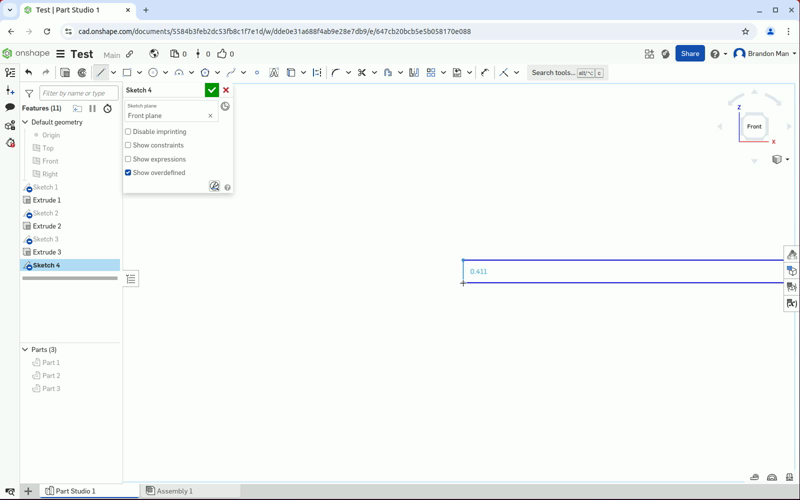
scroll(-6)
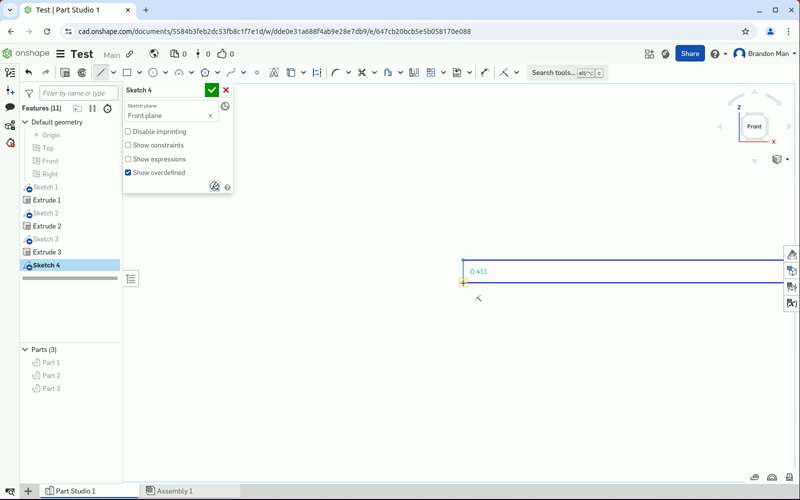
scroll(-6)
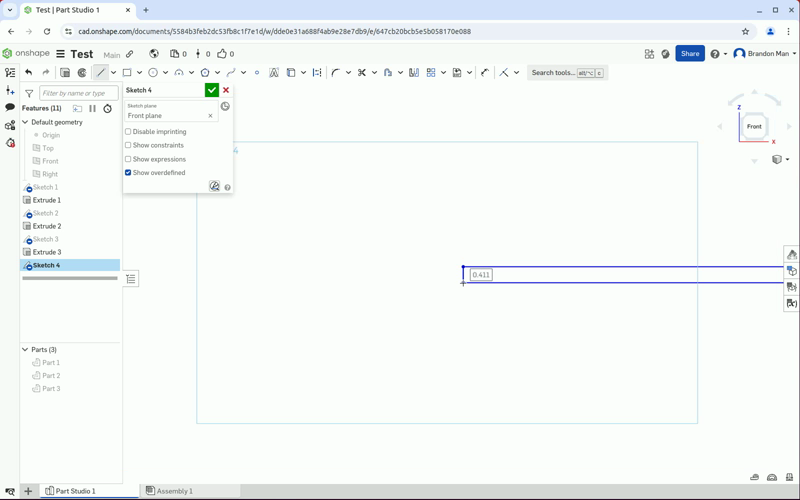
scroll(-6)
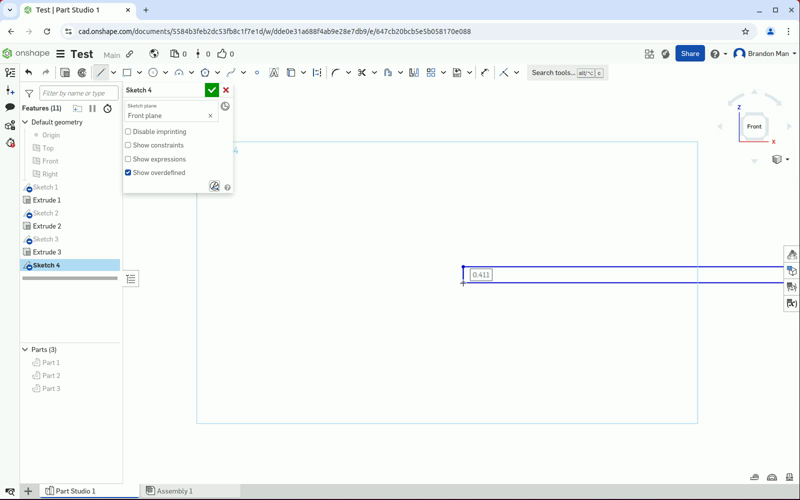
scroll(-6)
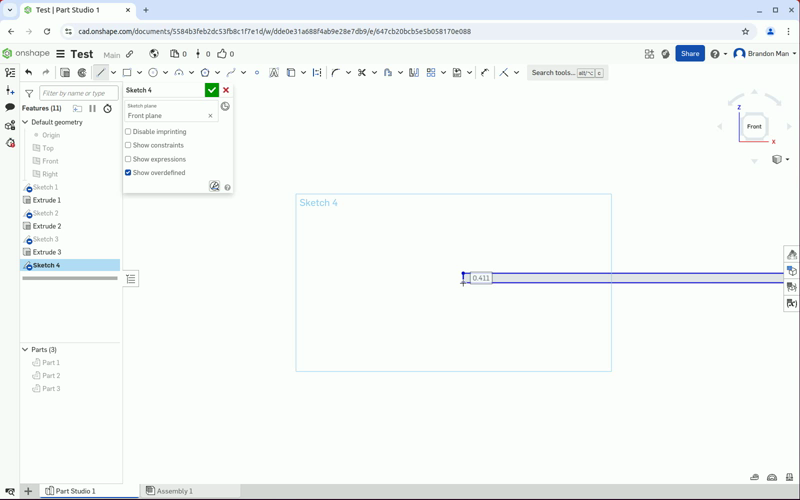
scroll(-6)
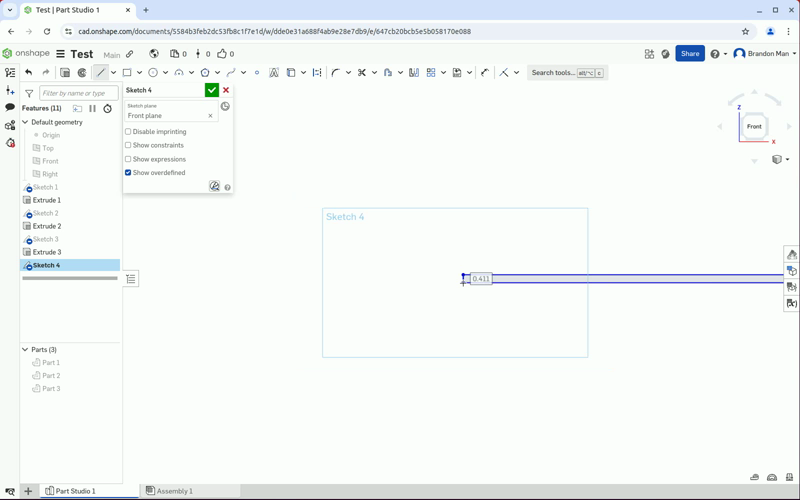
scroll(-6)
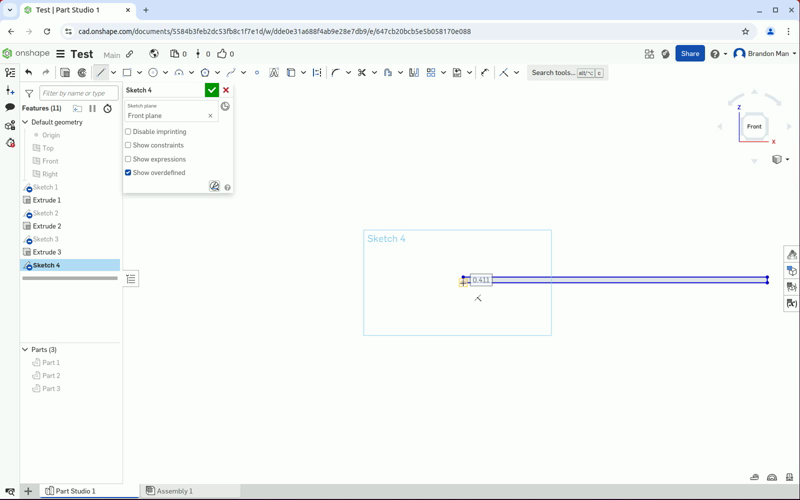
scroll(-6)
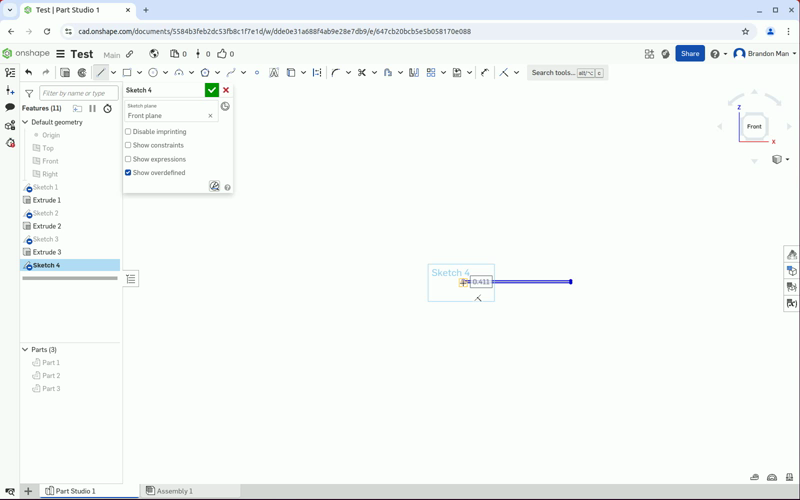
key(esc)
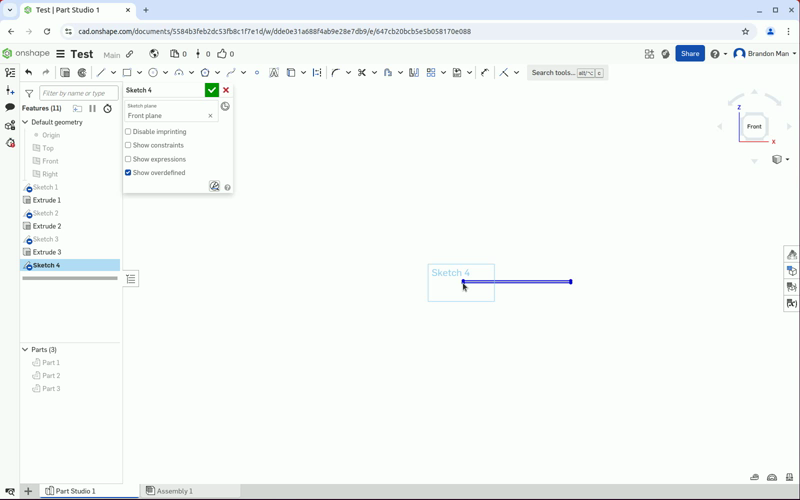
mouse_move(483, 281)
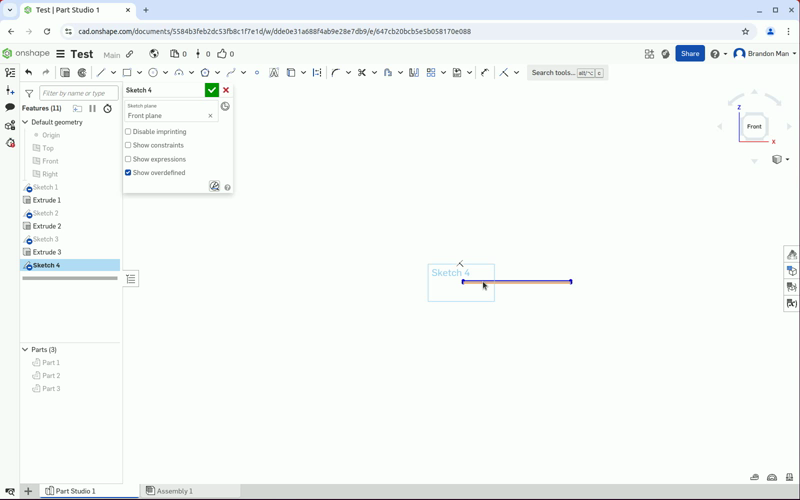
scroll(6)
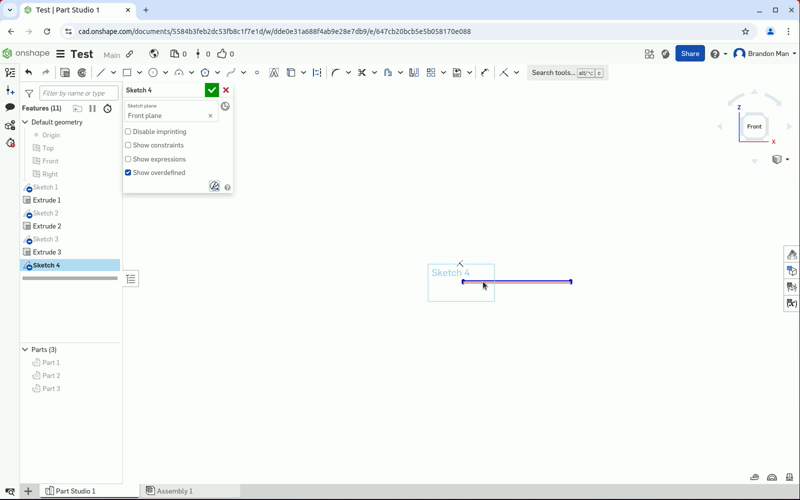
scroll(6)
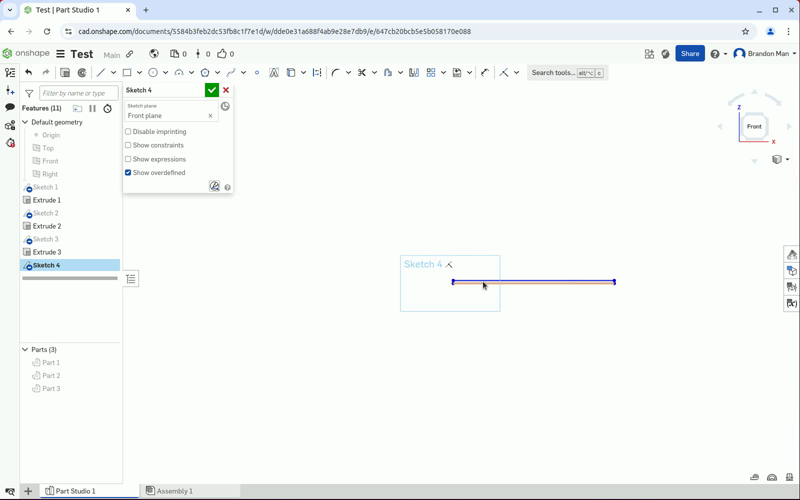
scroll(6)
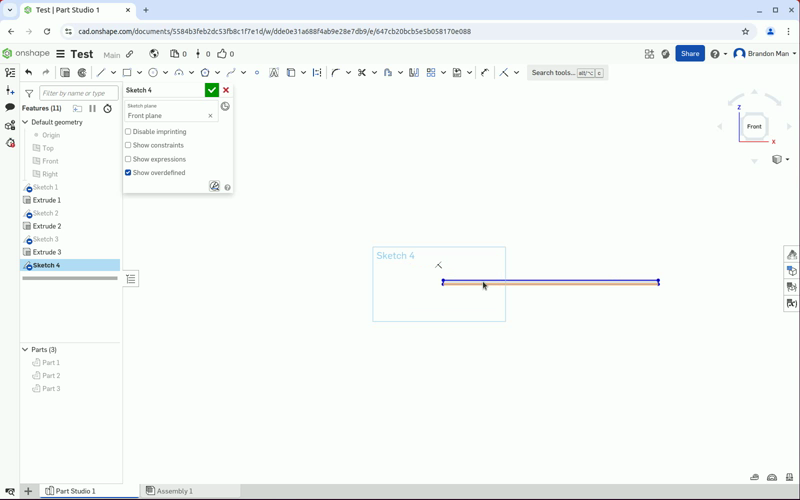
scroll(6)
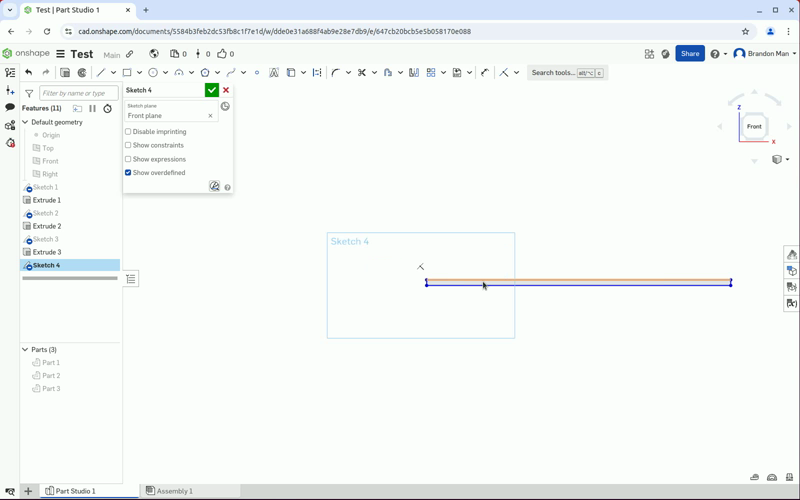
scroll(6)
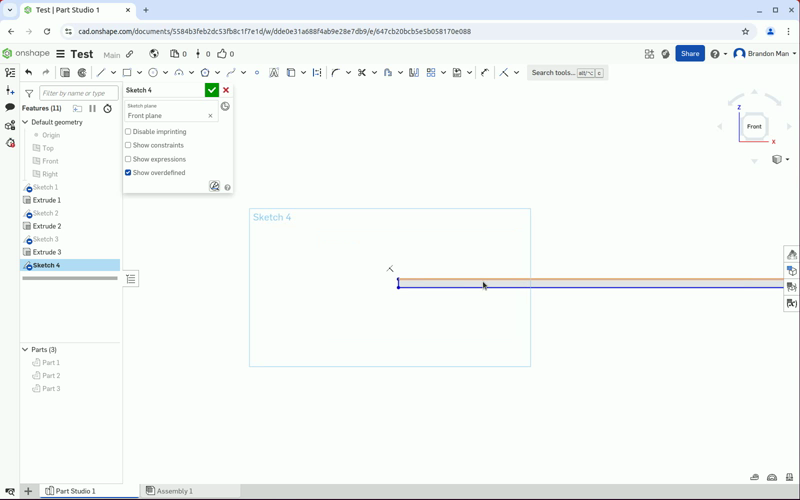
scroll(6)
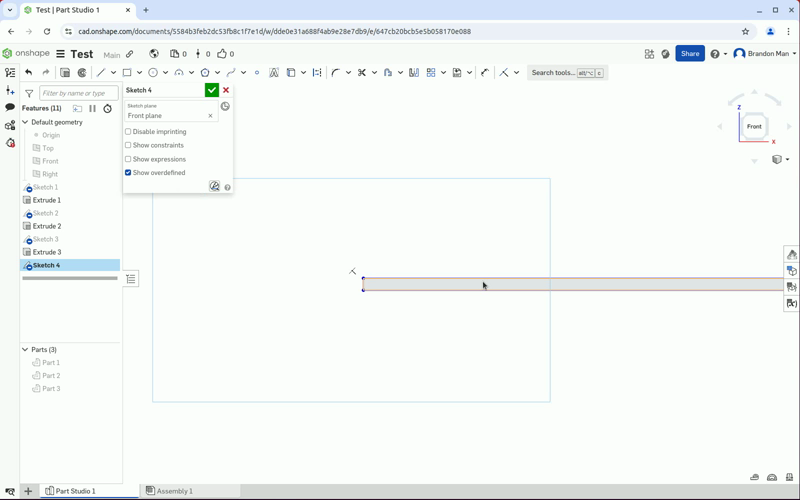
scroll(6)
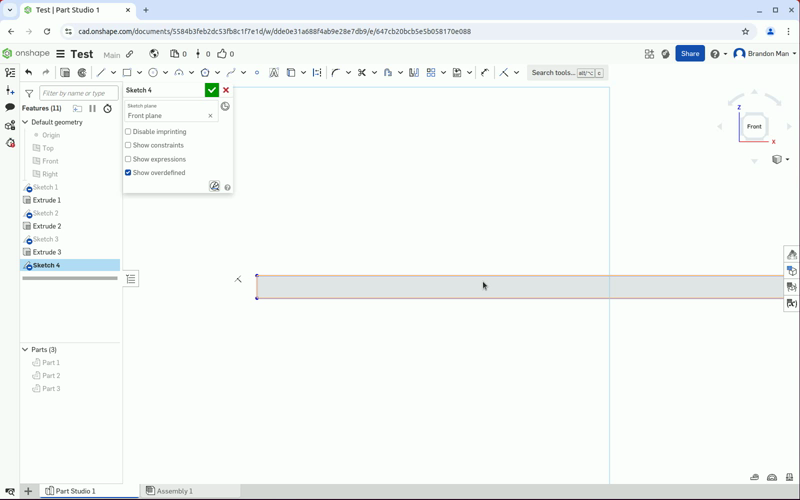
click(483, 281)
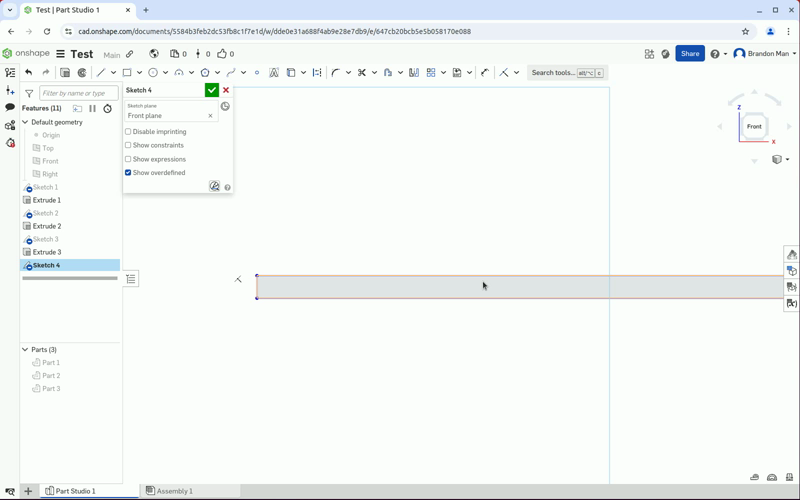
scroll(-6)
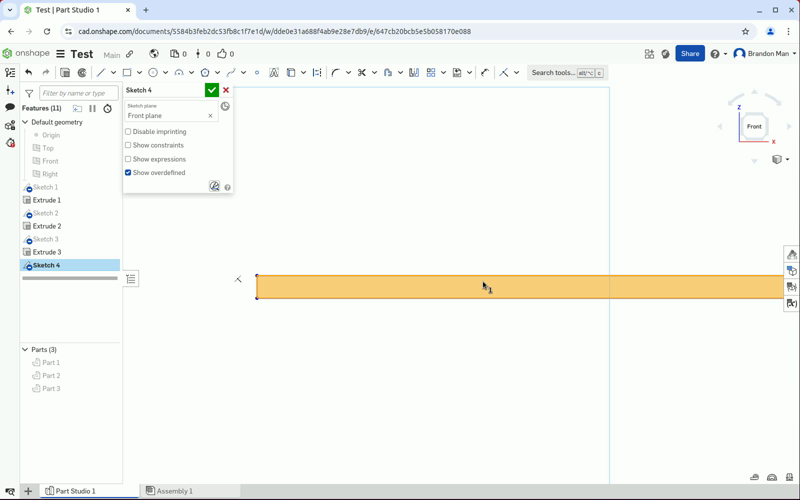
scroll(-6)
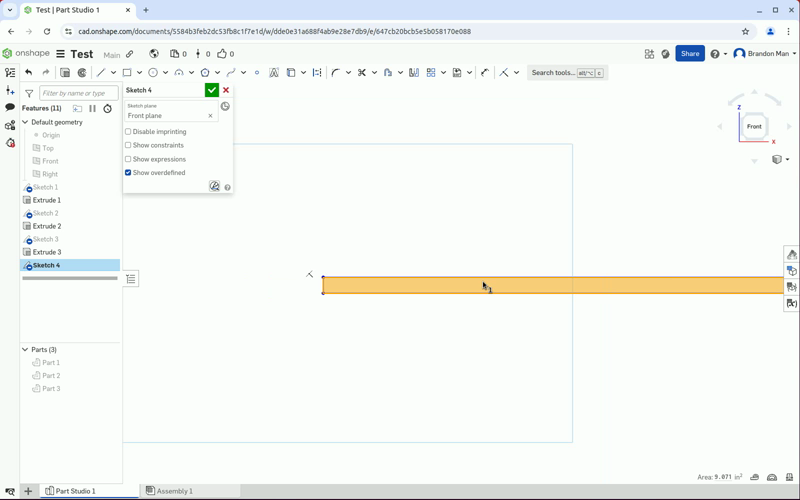
scroll(-6)
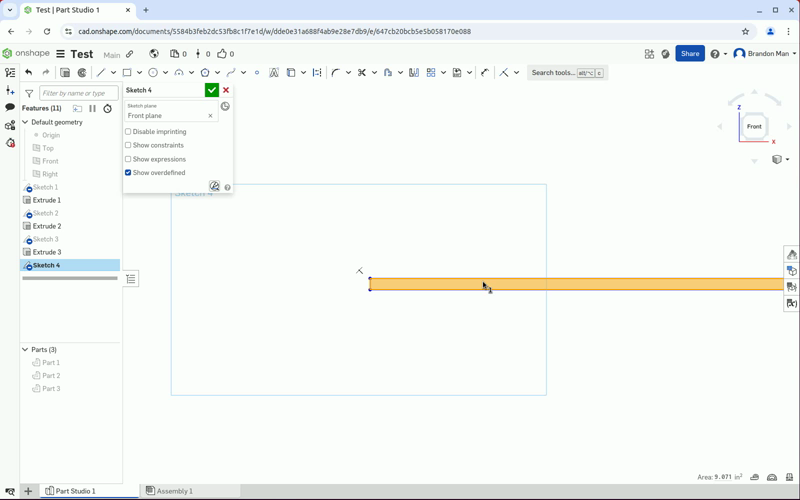
scroll(-6)
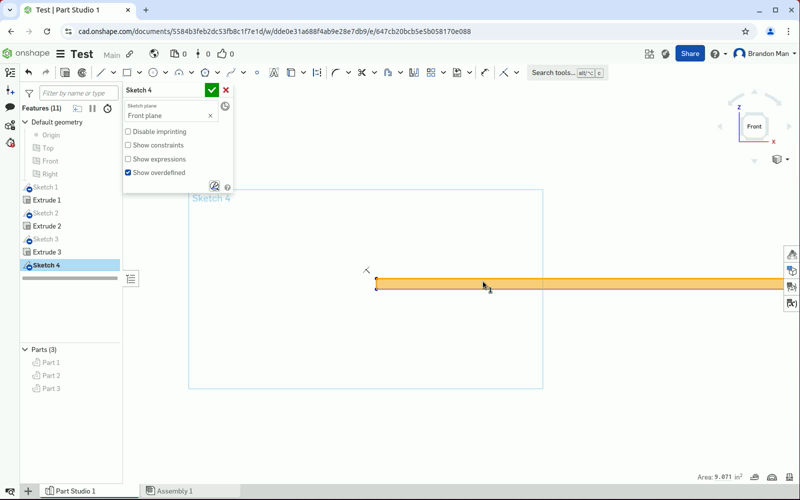
scroll(-6)
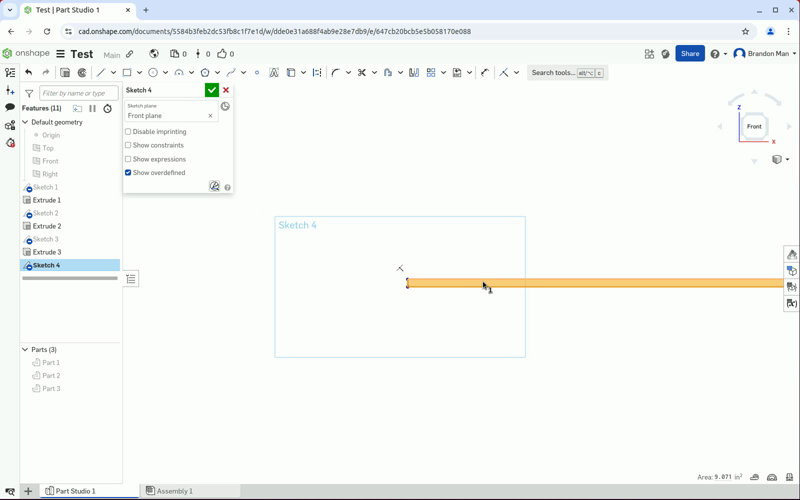
scroll(-6)
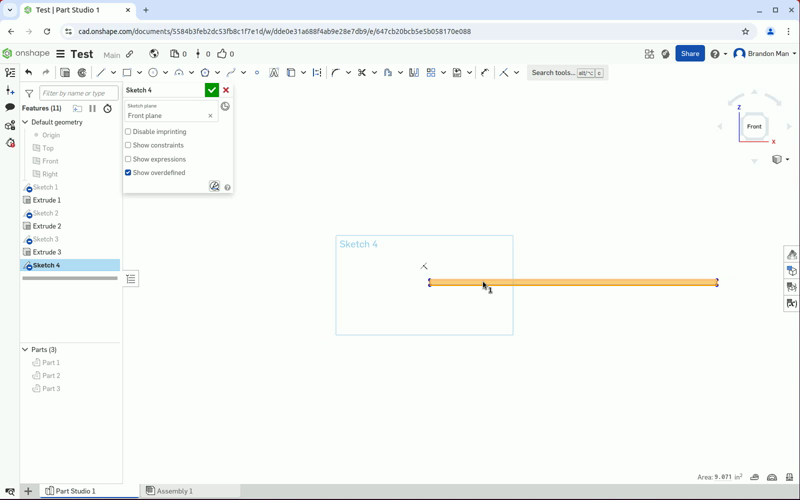
scroll(-6)
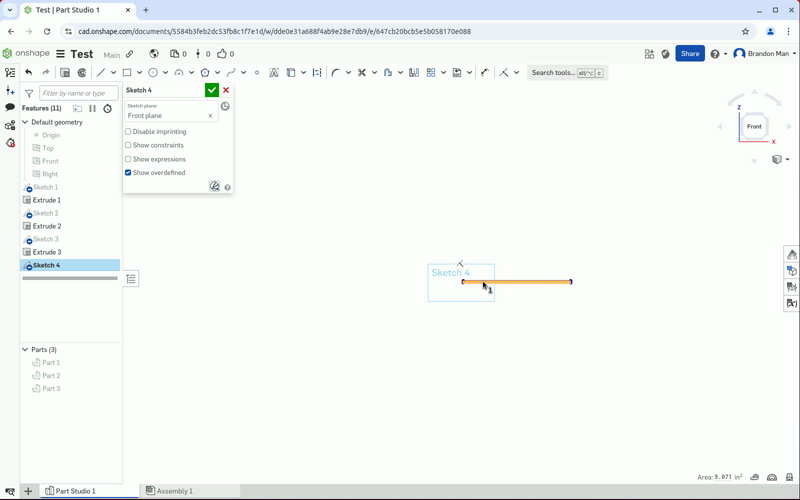
mouse_move(73, 352)
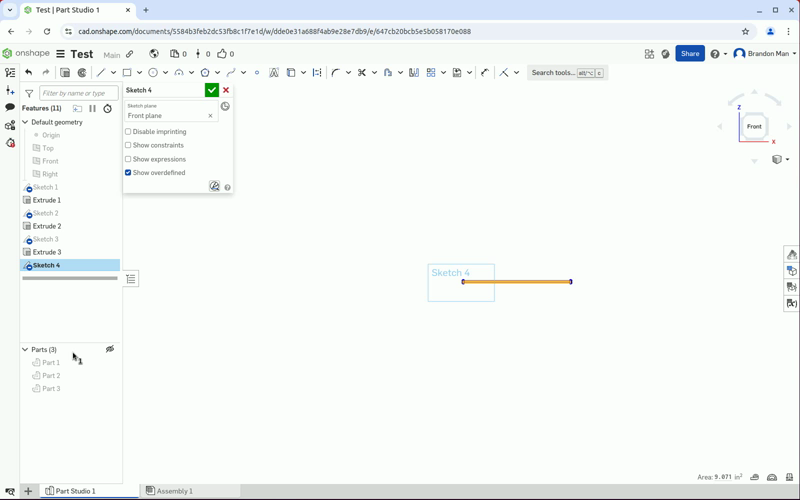
key(shift+y)
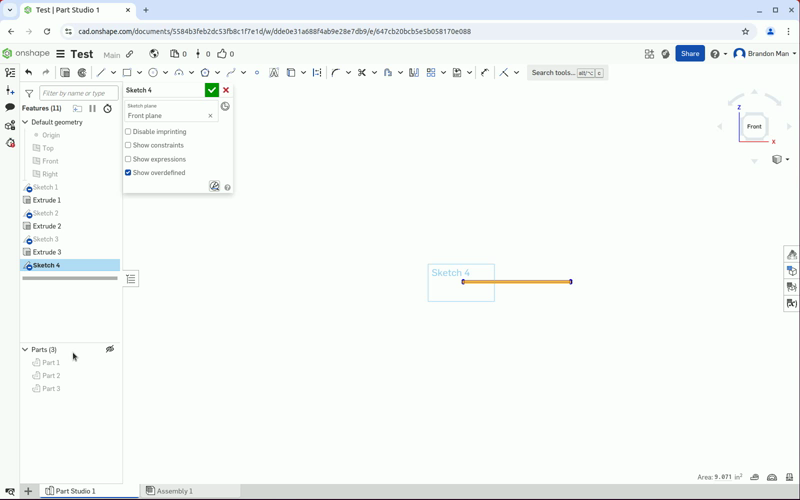
key(shift+e)
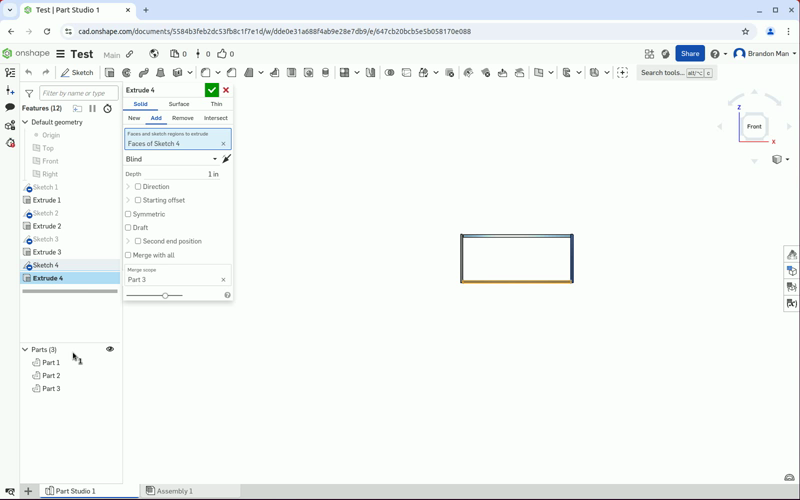
mouse_move(143, 106)
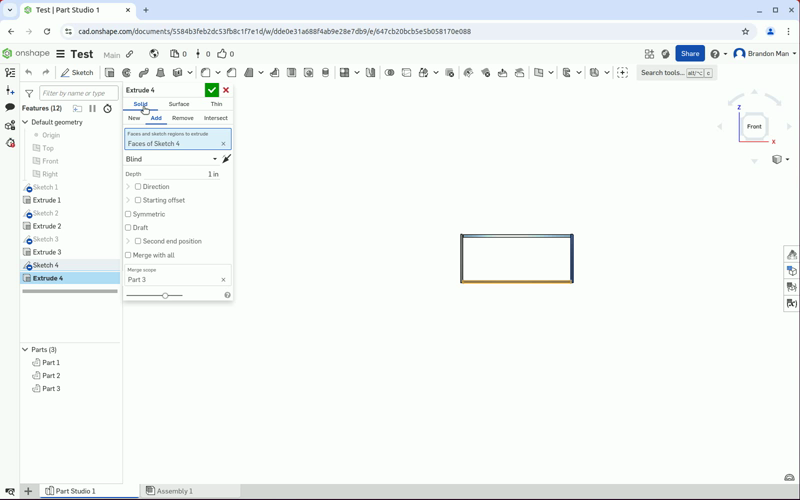
click(143, 106)
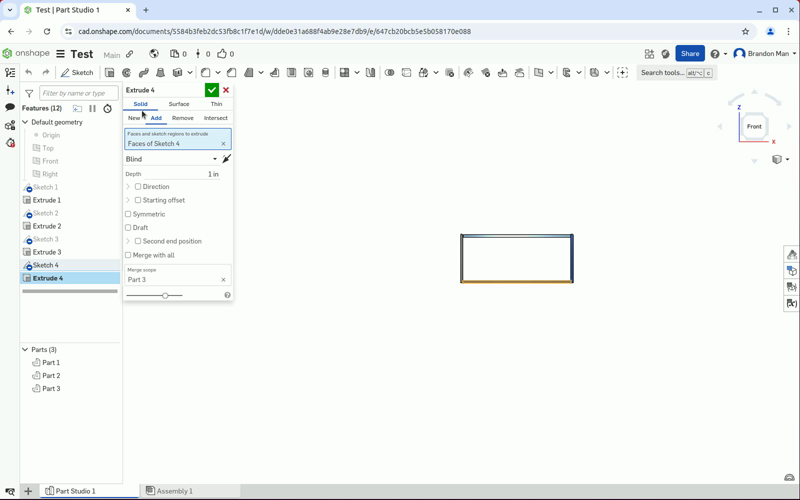
mouse_move(137, 120)
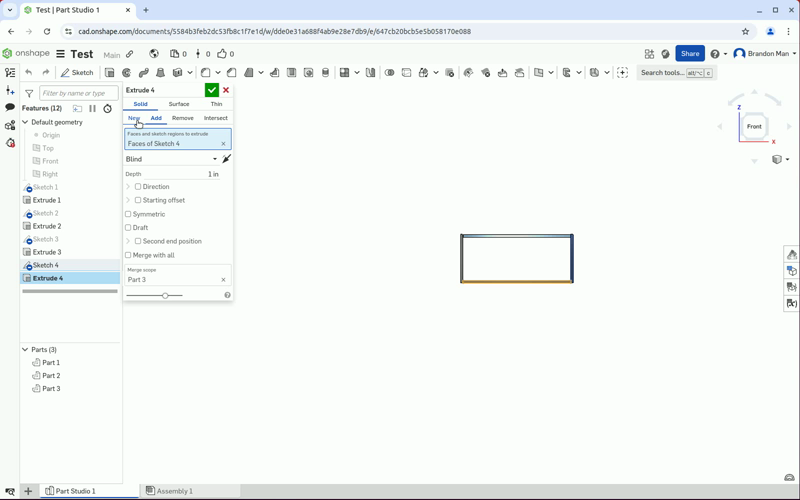
click(137, 120)
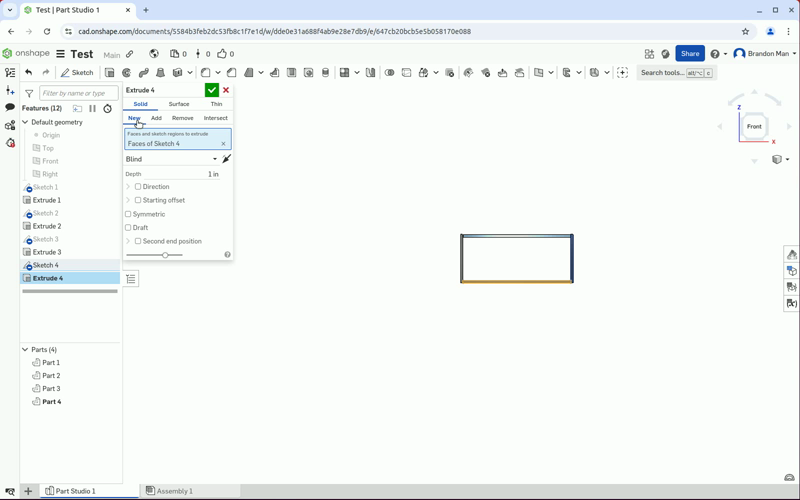
key(tab, 4)
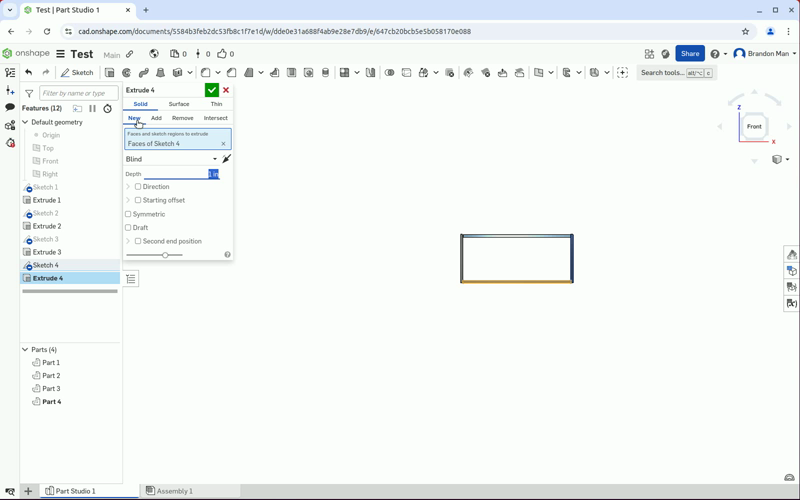
text(9.869)
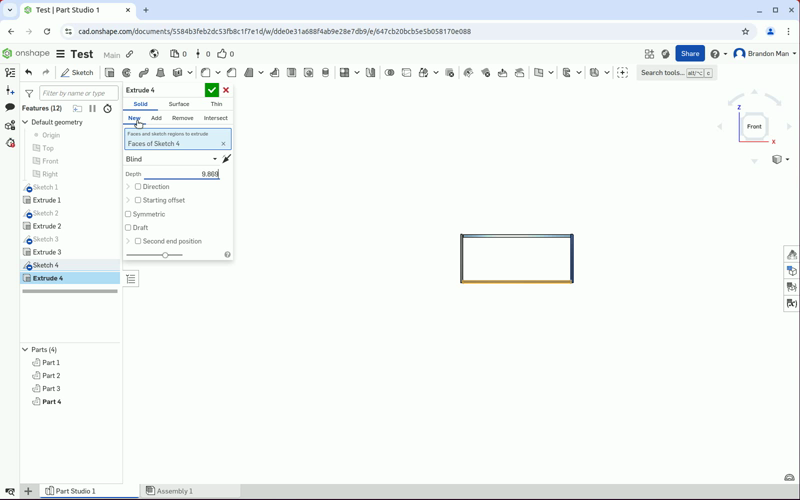
key(enter)
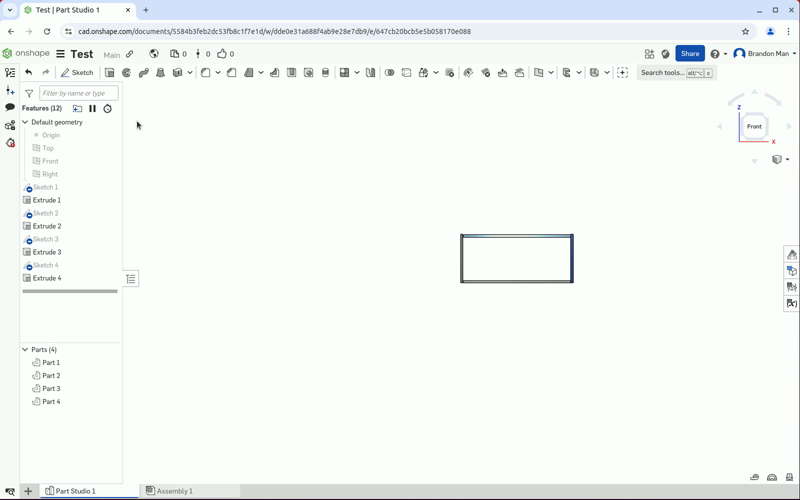
key(shift+h)
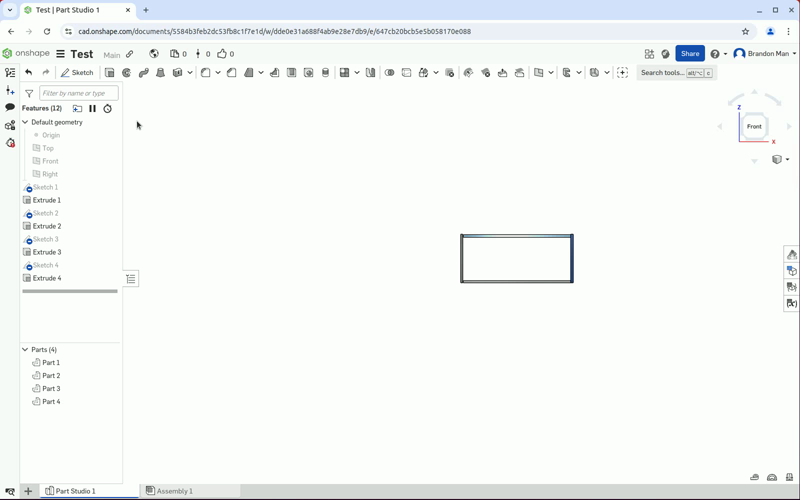
key(shift+h)
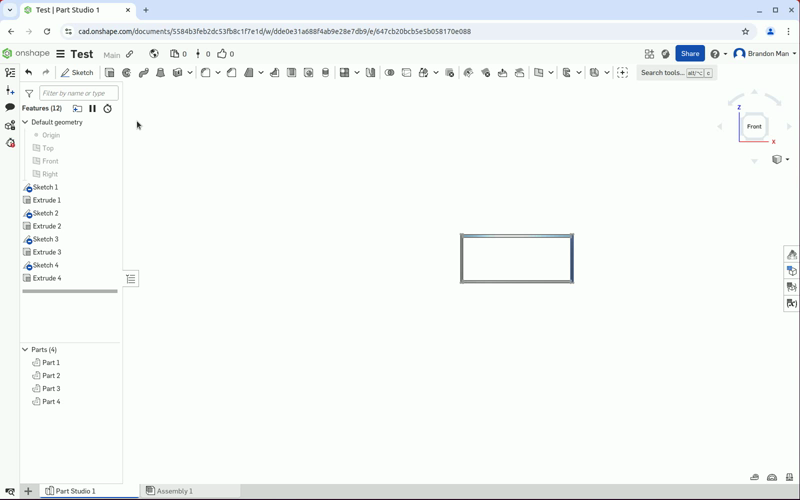
key(shift+7)
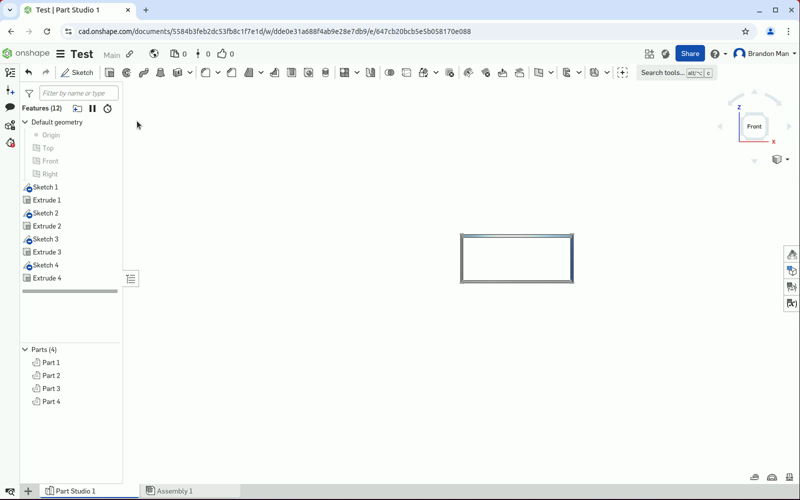
key(left, 2)
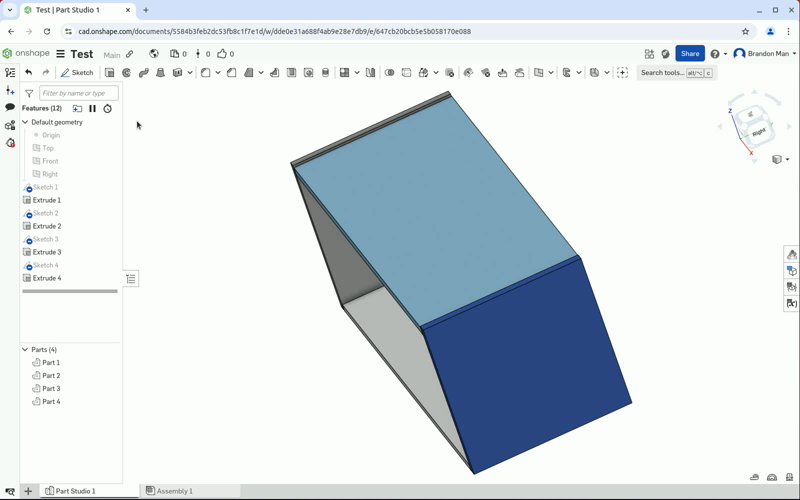
key(down, 2)
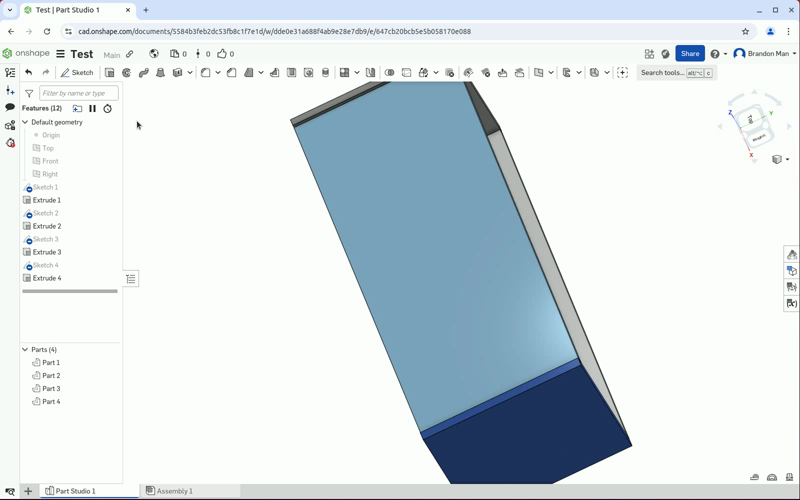
key(up, 2)
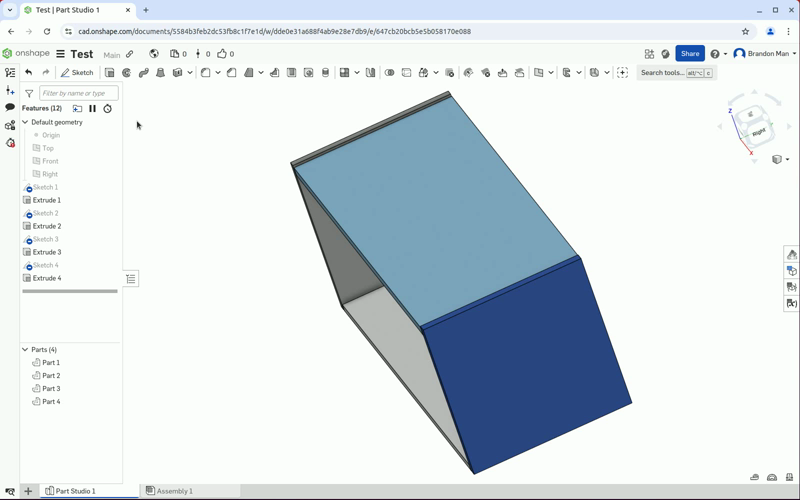
key(right, 2)
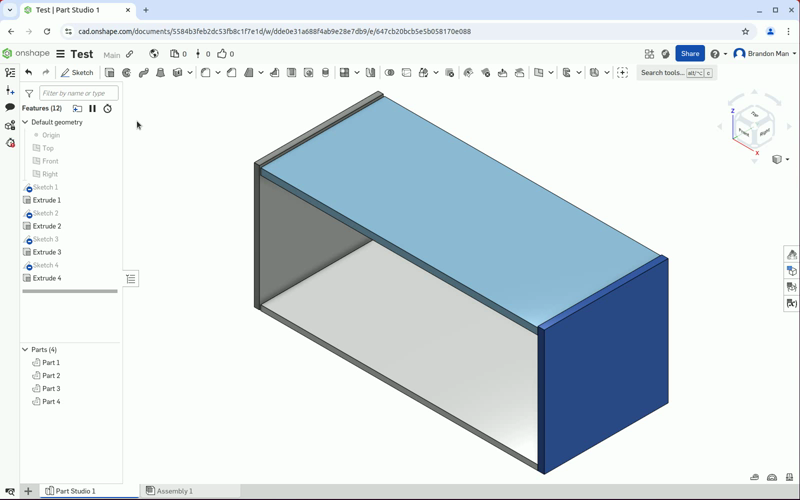
mouse_move(73, 189)
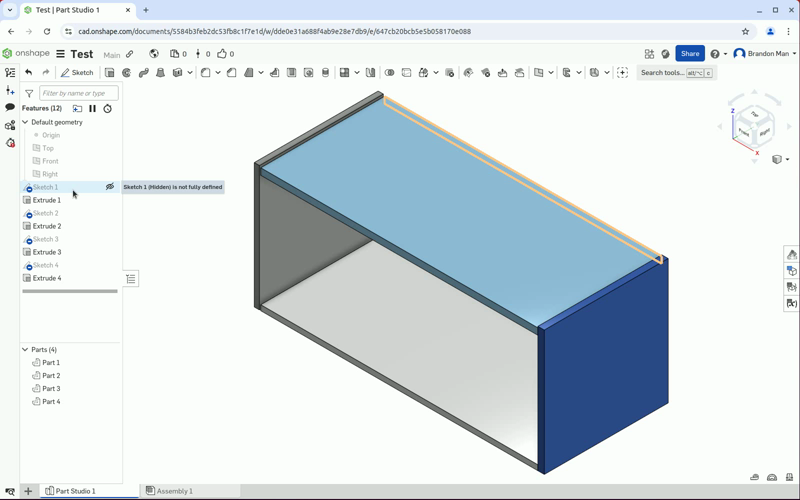
click(73, 189)